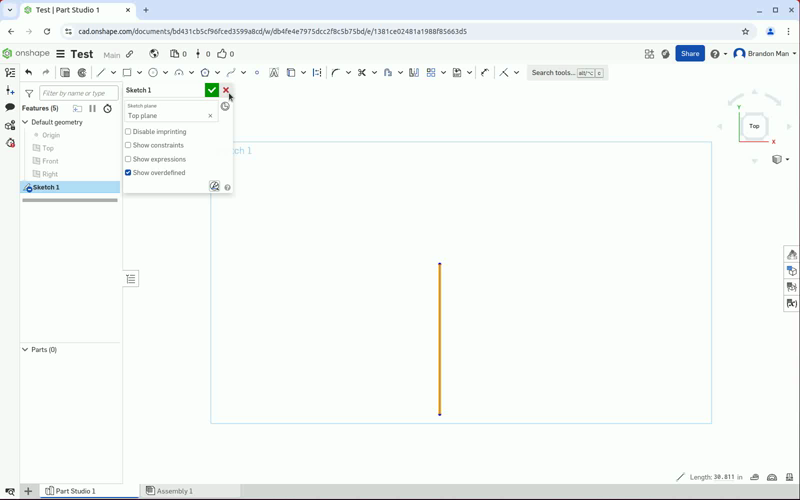
key(shift+h)
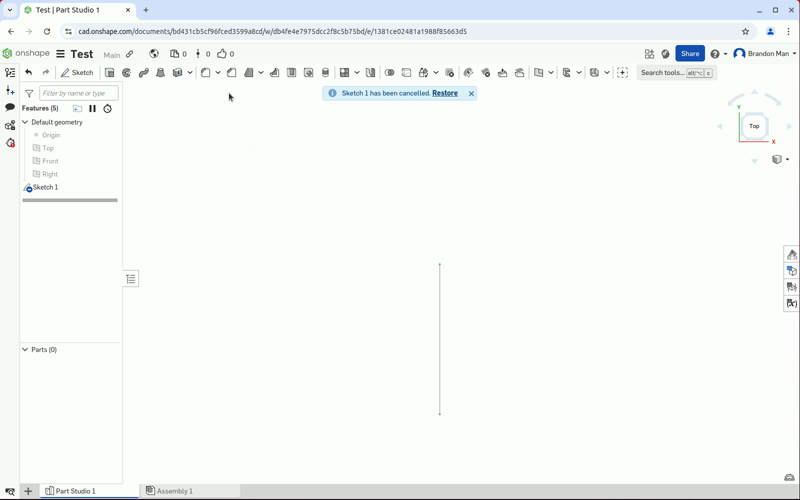
key(shift+s)
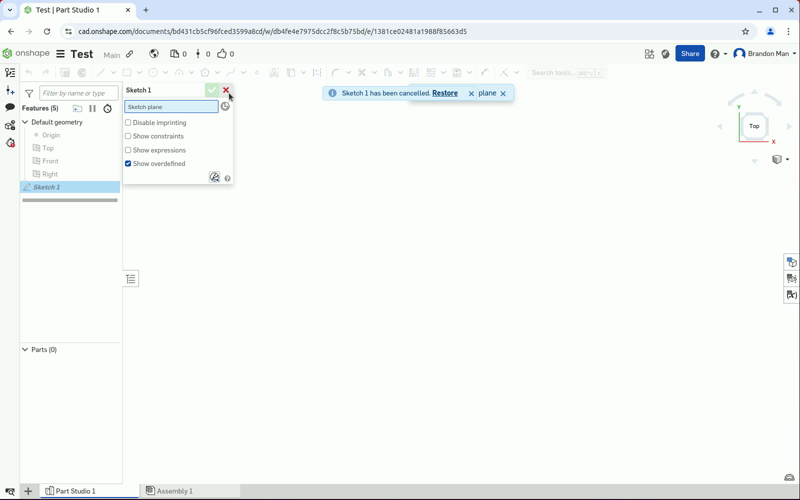
mouse_move(73, 150)
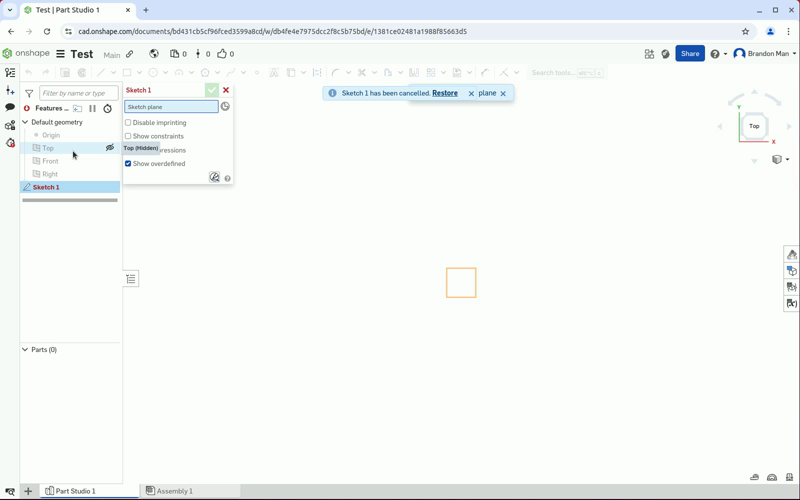
click(73, 150)
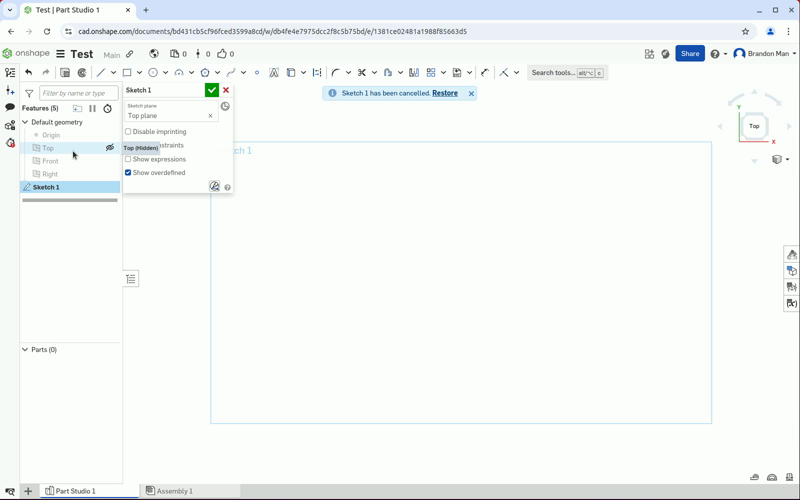
mouse_move(73, 352)
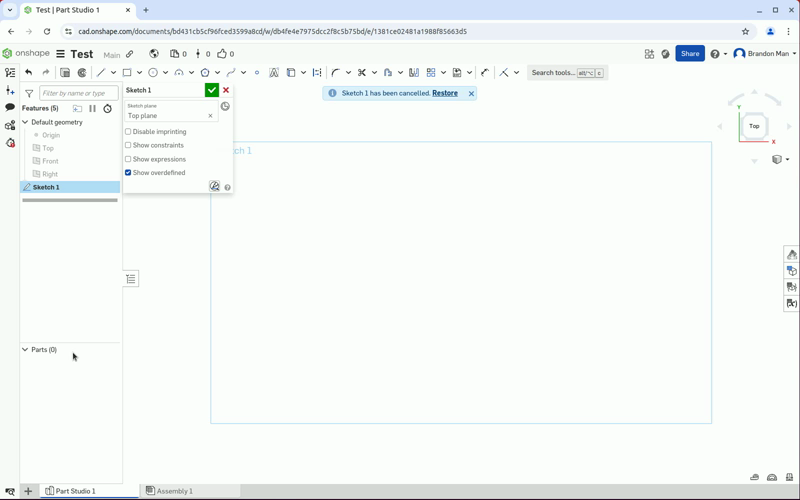
key(y)
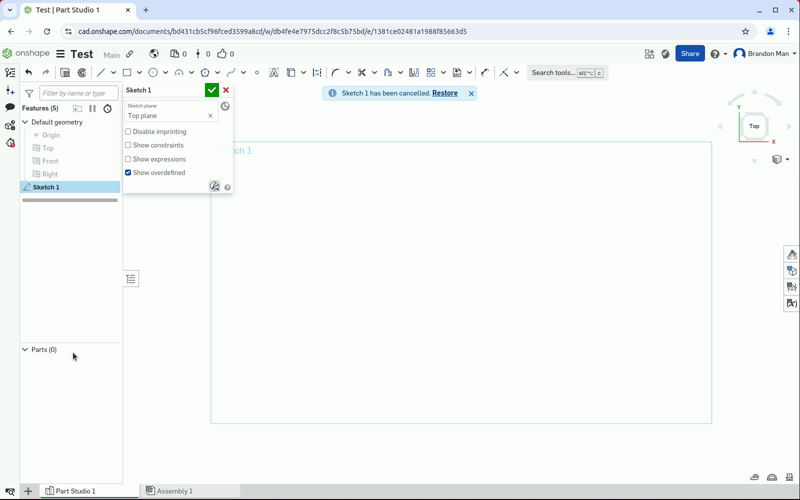
key(l)
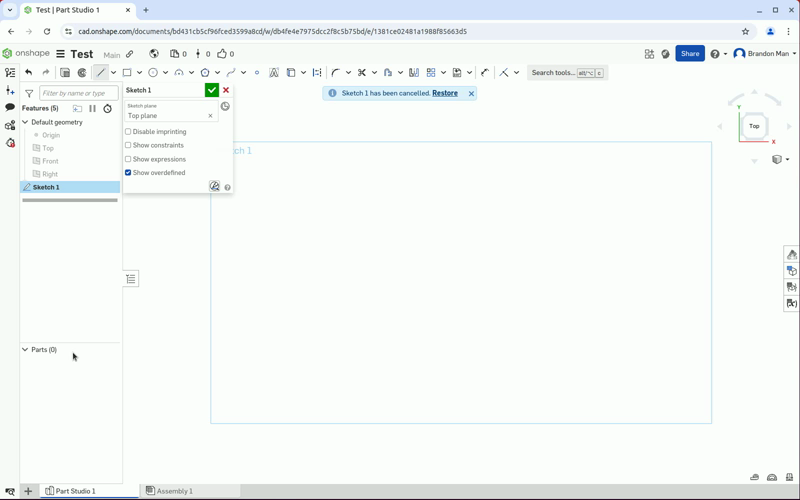
key_down(shift)
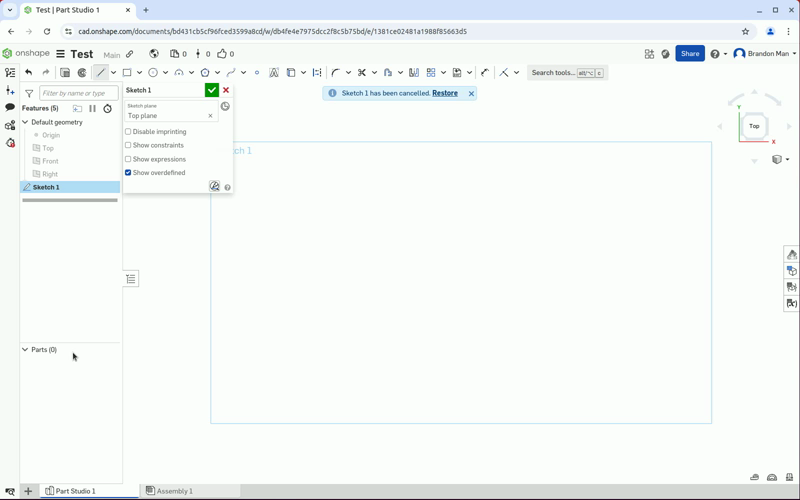
mouse_move(351, 335)
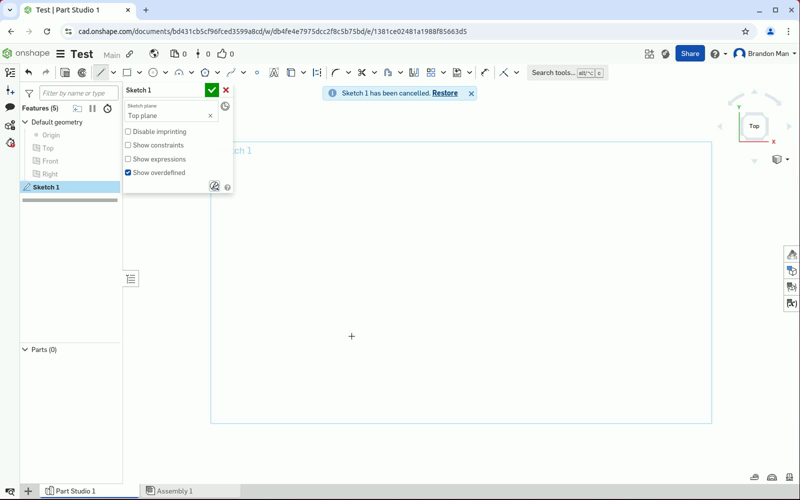
click(351, 335)
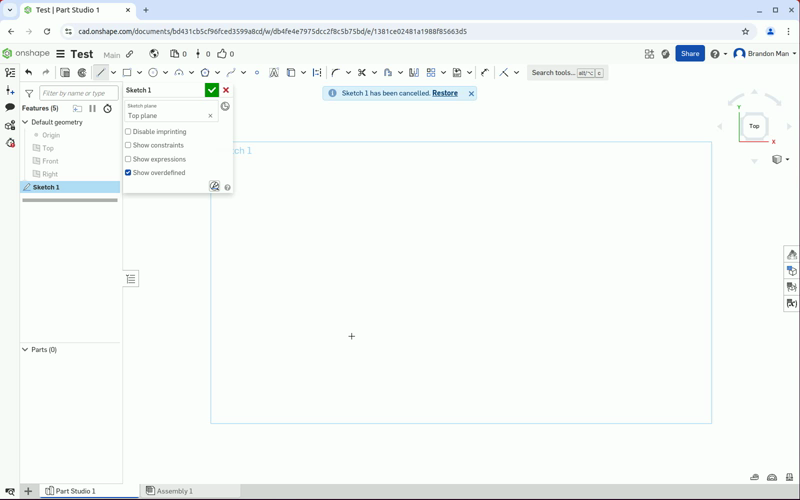
key_up(shift)
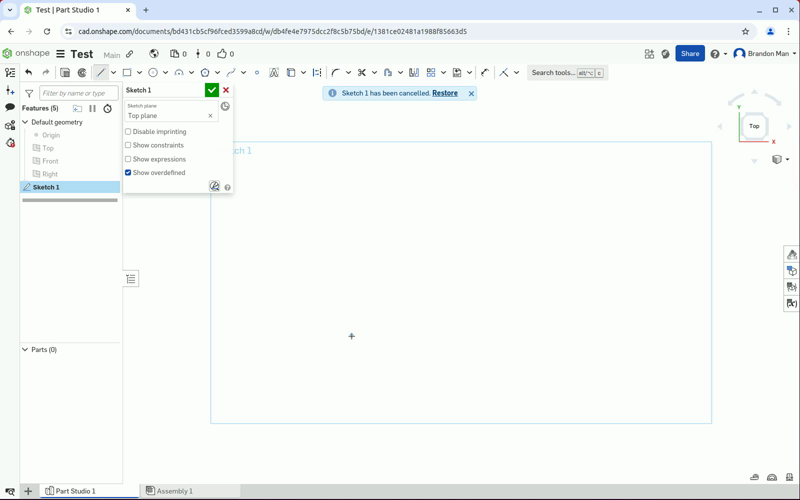
key_down(shift)
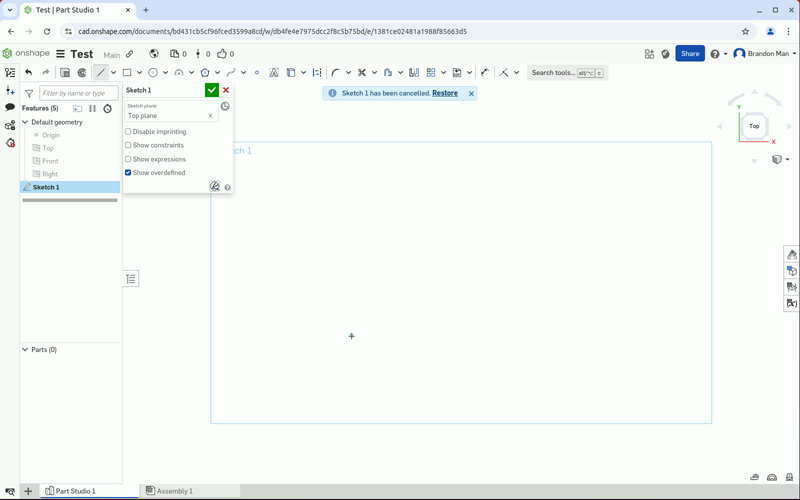
mouse_move(569, 335)
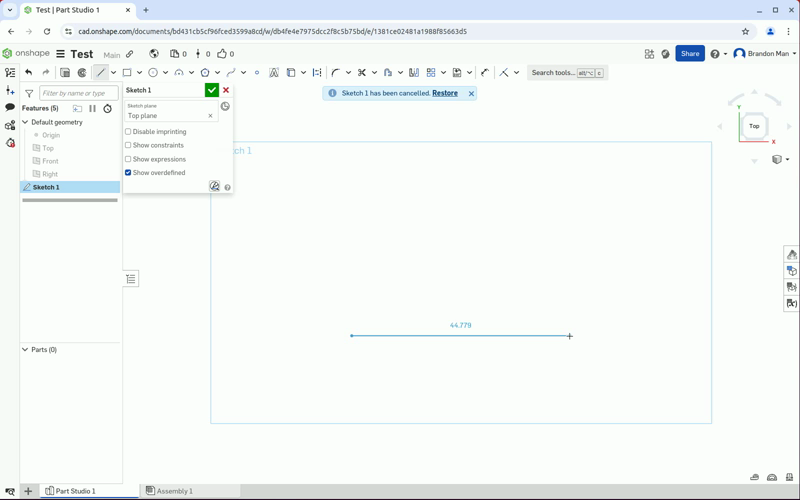
click(569, 335)
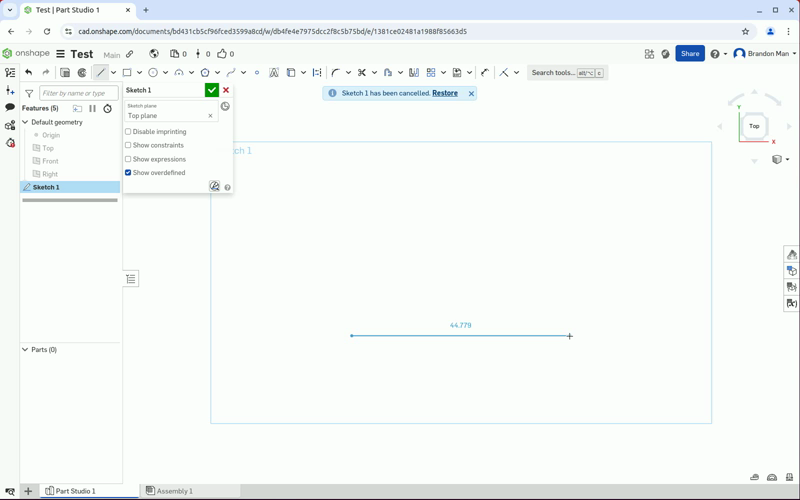
key_up(shift)
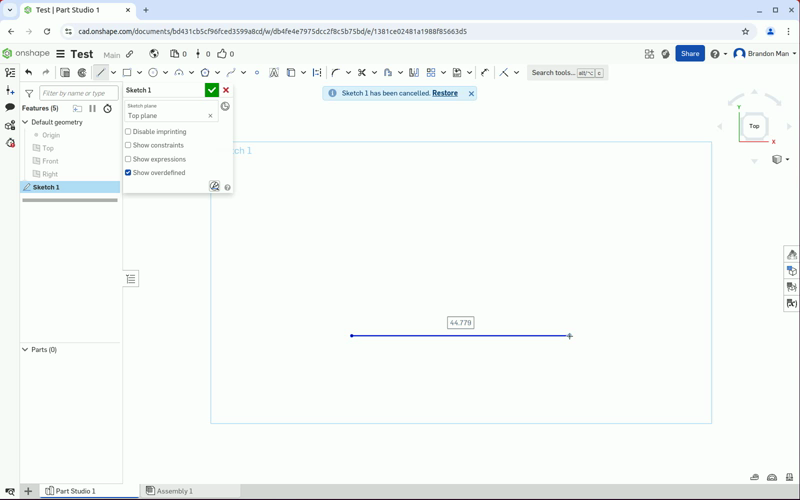
key_down(shift)
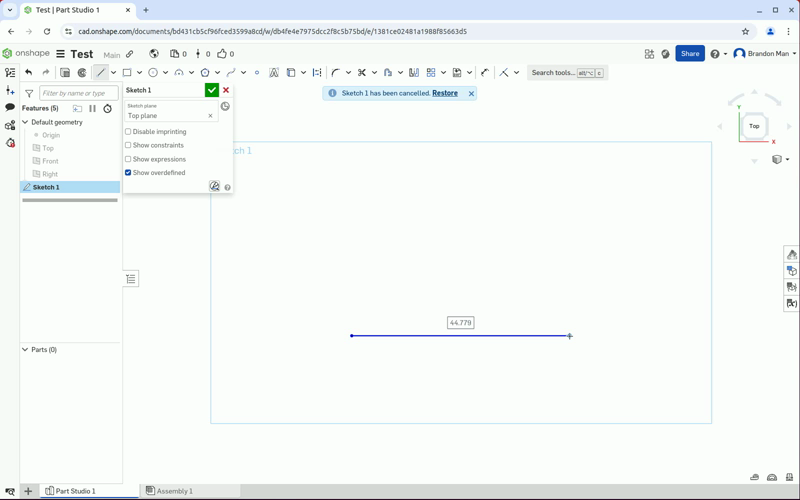
mouse_move(569, 230)
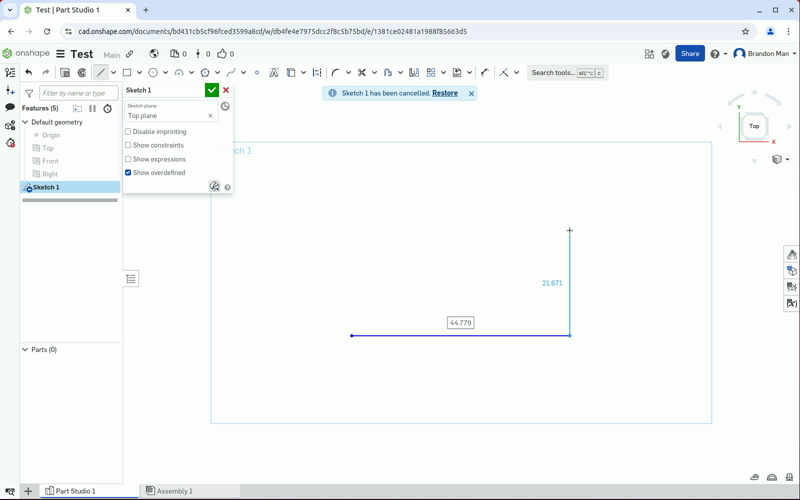
click(569, 230)
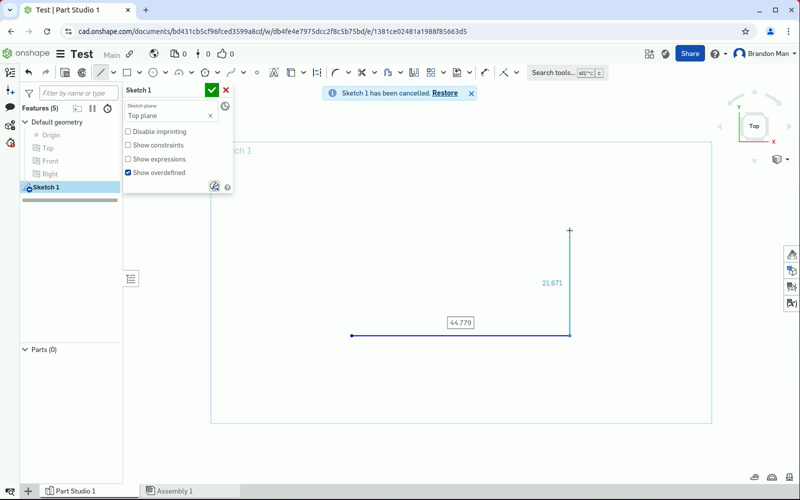
key_up(shift)
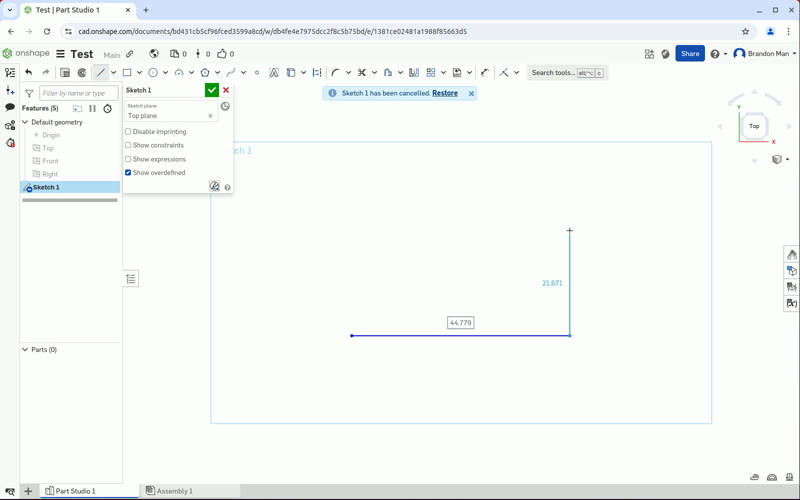
key_down(shift)
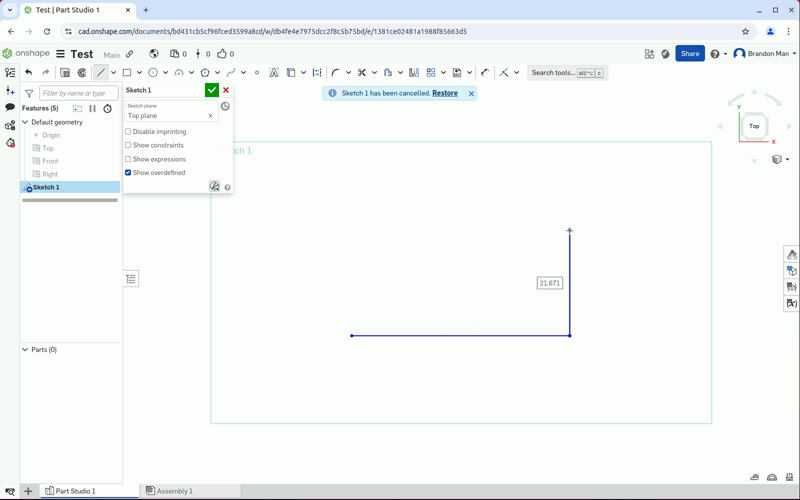
mouse_move(351, 230)
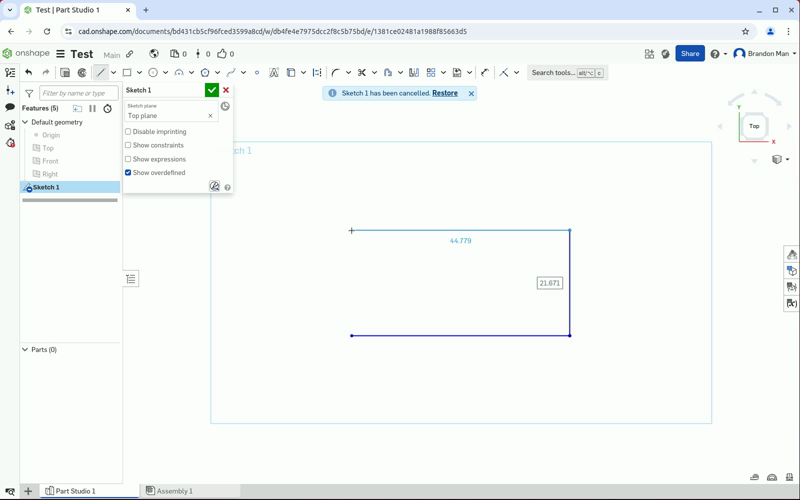
click(351, 230)
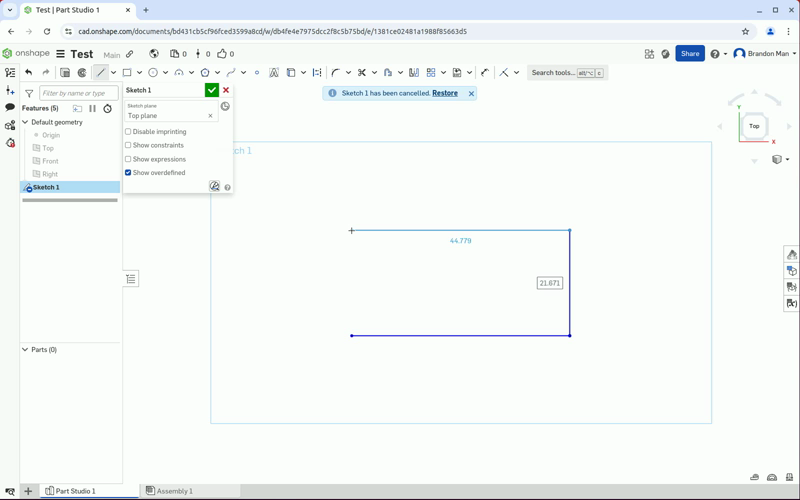
key_up(shift)
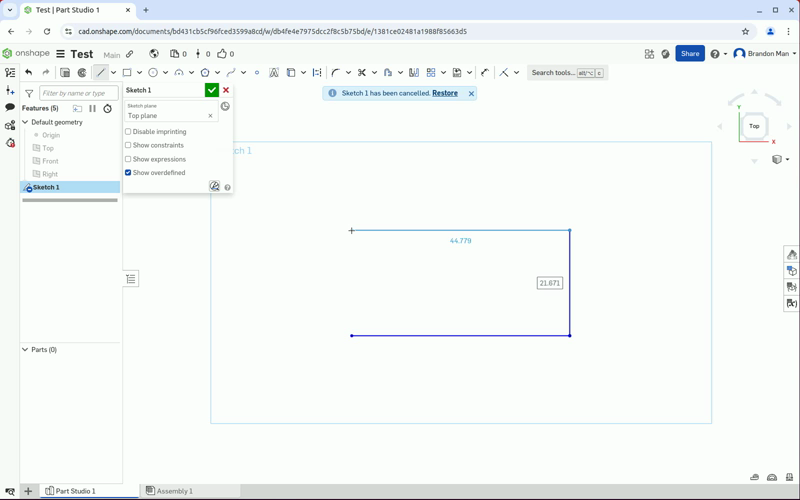
key_down(shift)
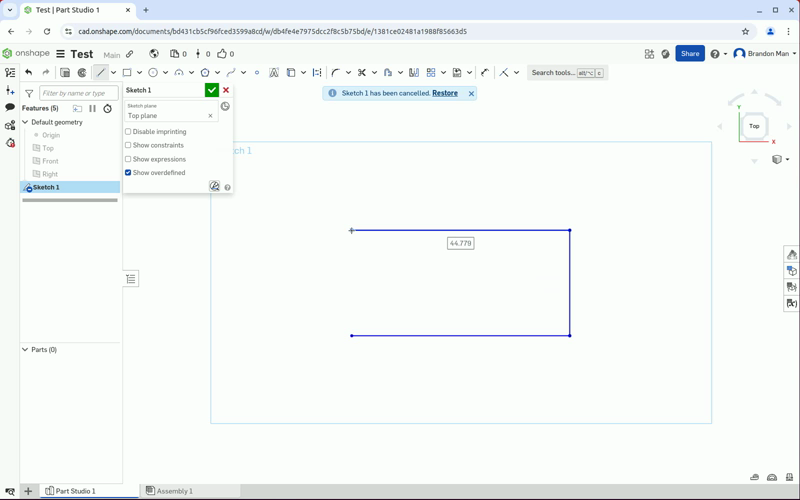
mouse_move(351, 335)
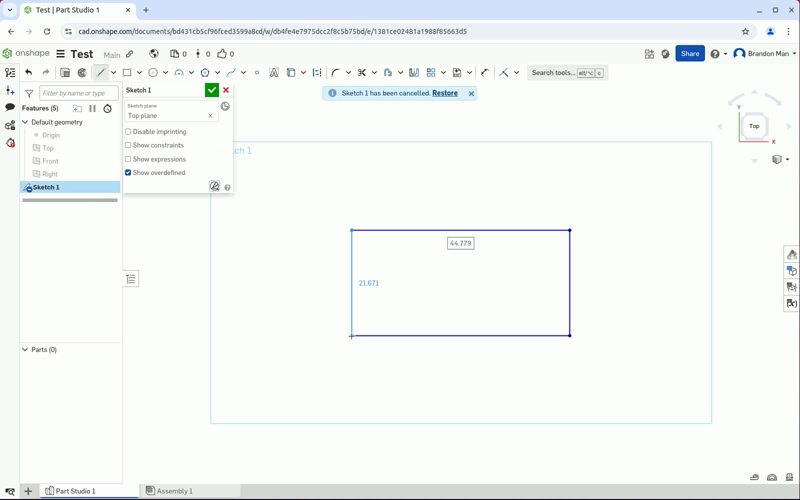
key_up(shift)
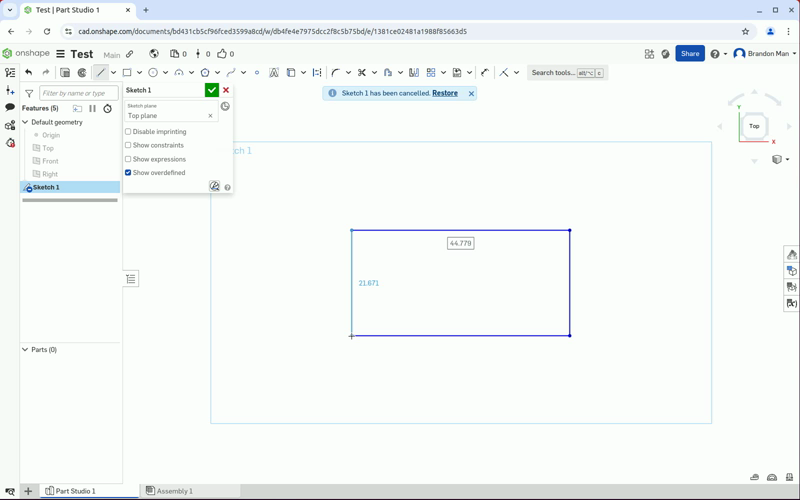
click(351, 335)
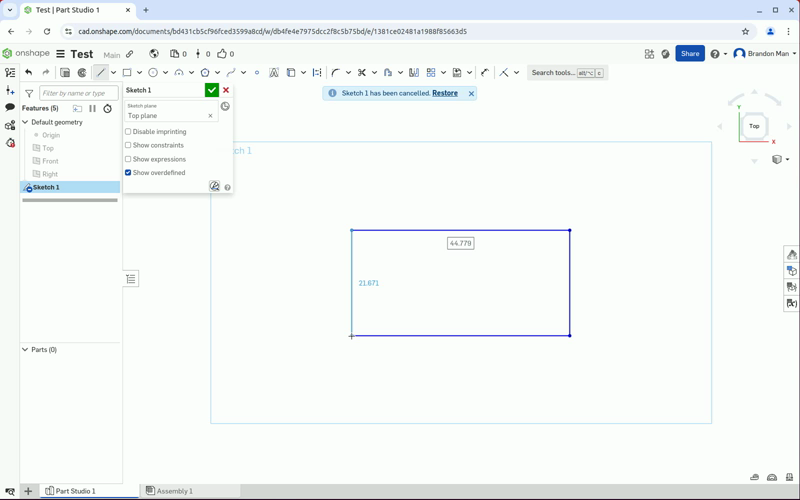
key(esc)
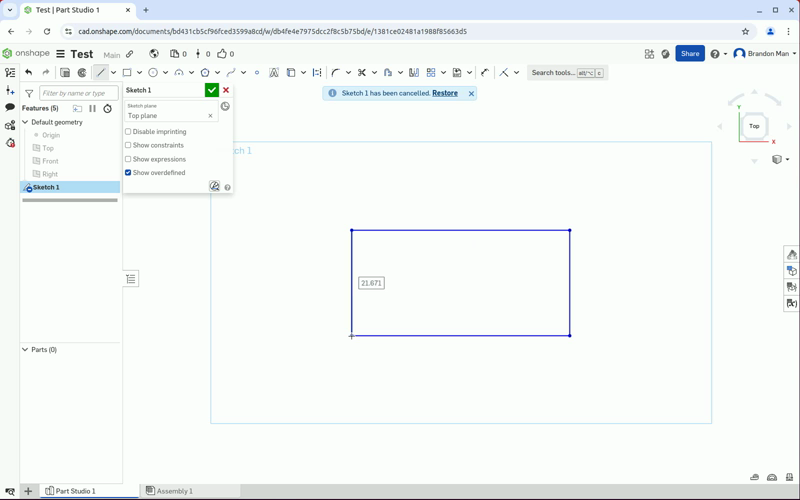
mouse_move(369, 288)
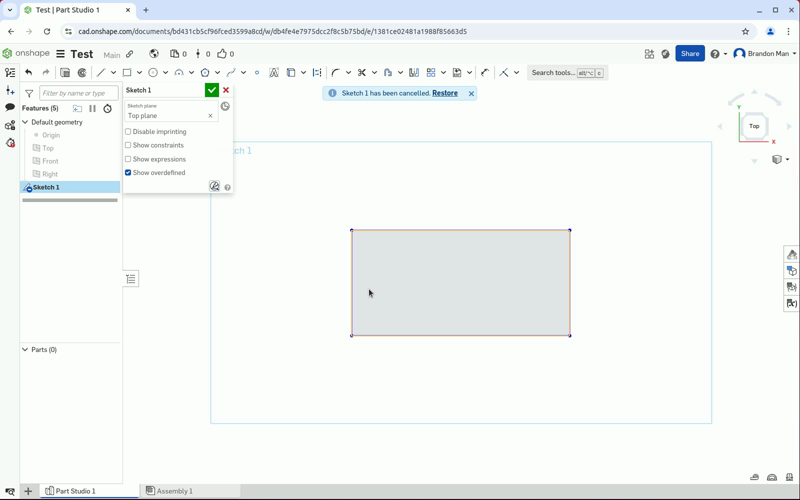
click(369, 288)
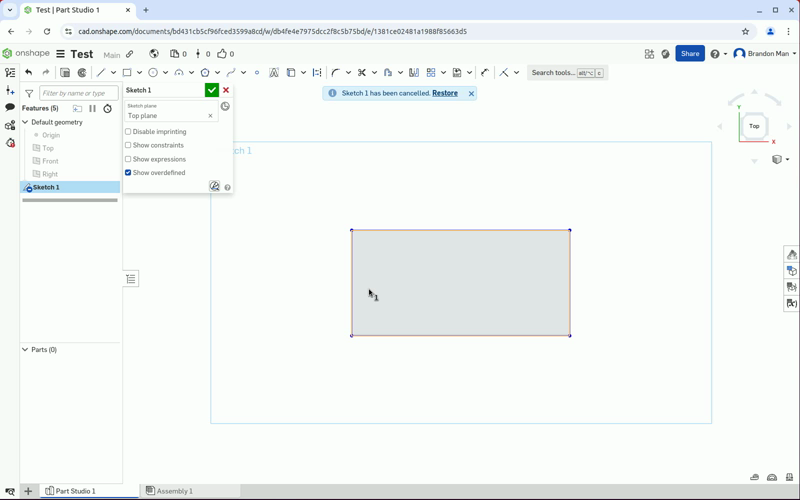
mouse_move(73, 352)
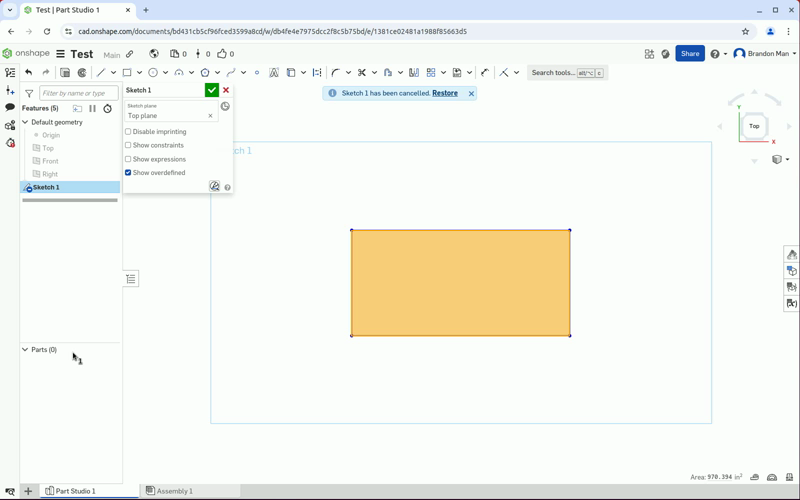
key(shift+y)
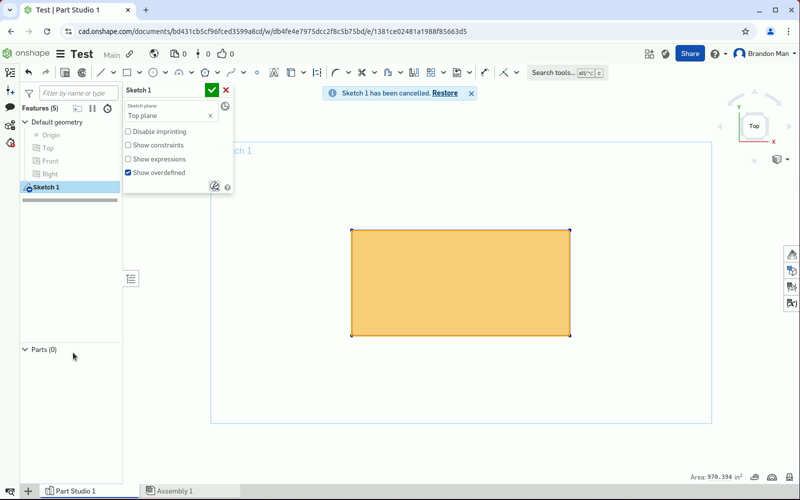
key(shift+e)
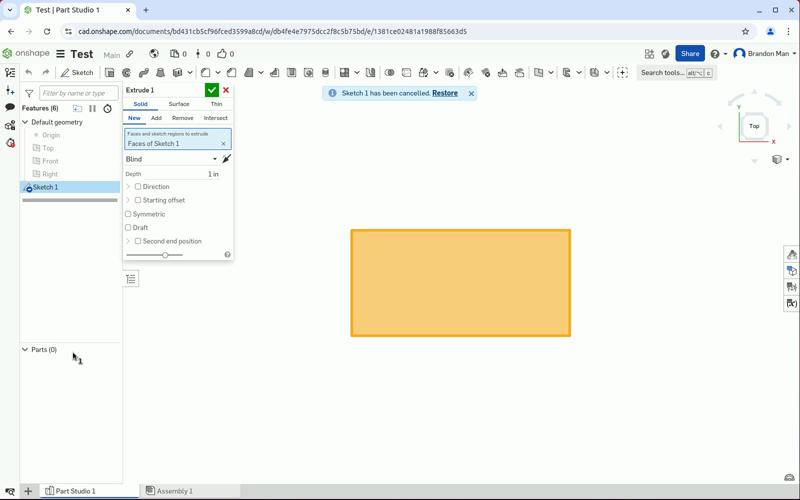
mouse_move(143, 106)
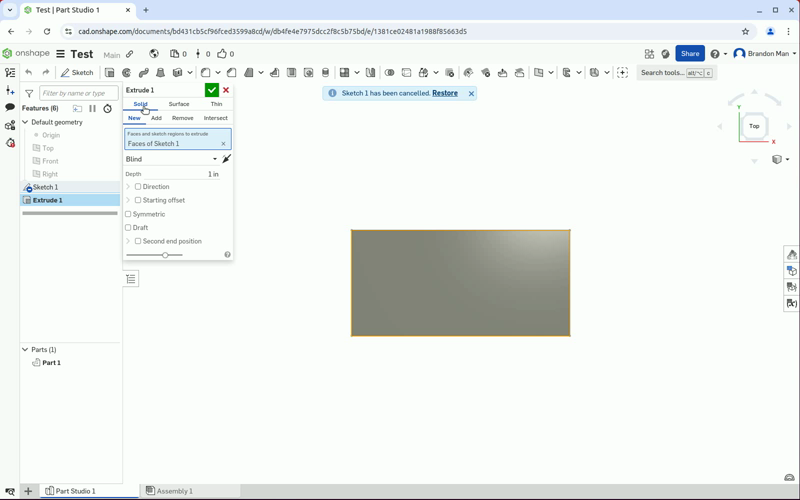
click(143, 106)
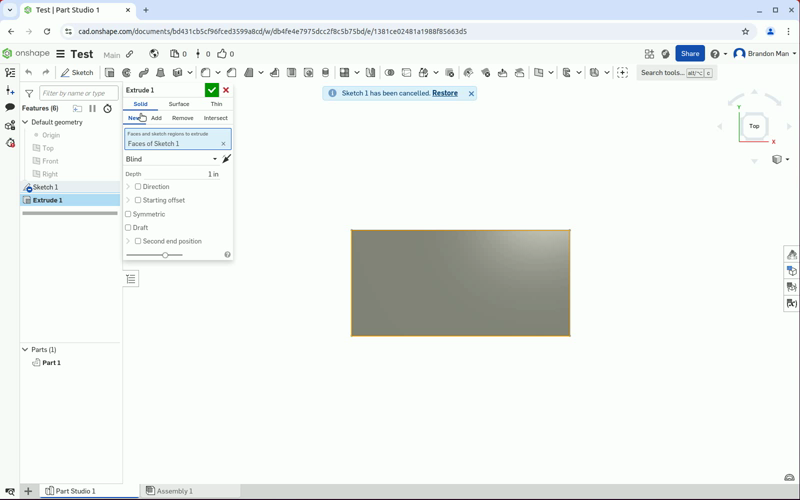
mouse_move(137, 120)
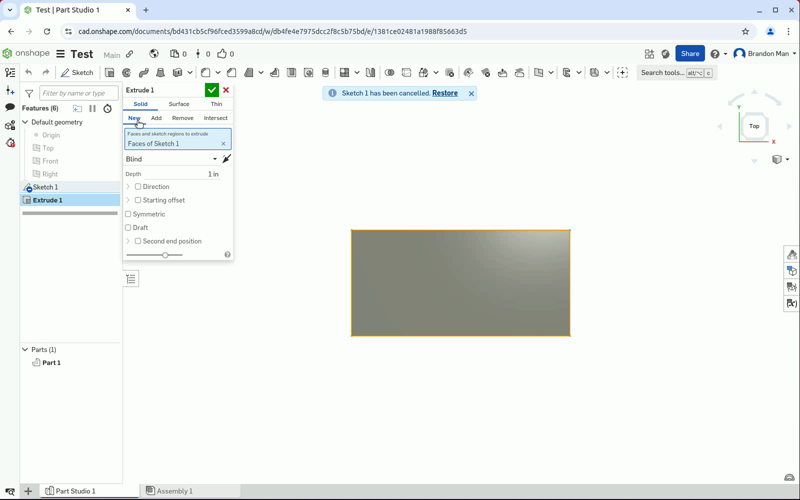
click(137, 120)
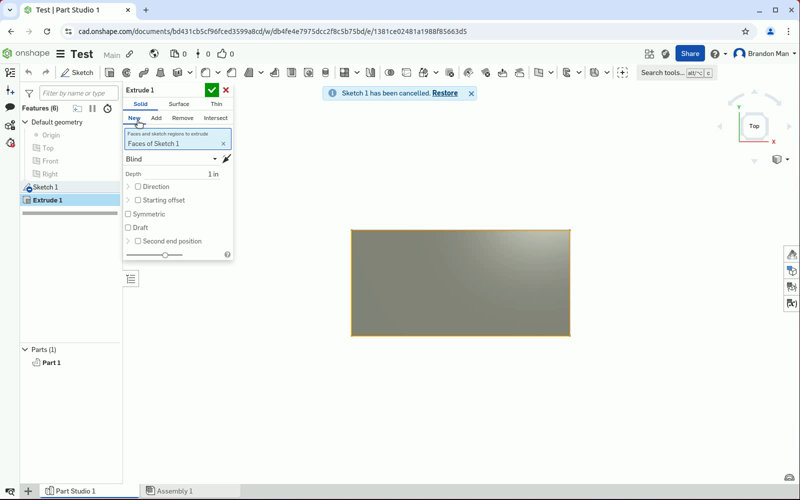
key(tab, 4)
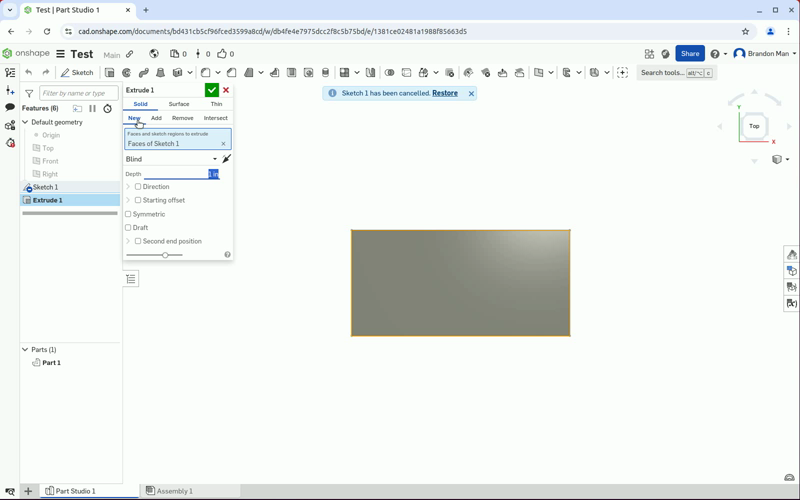
text(4.574)
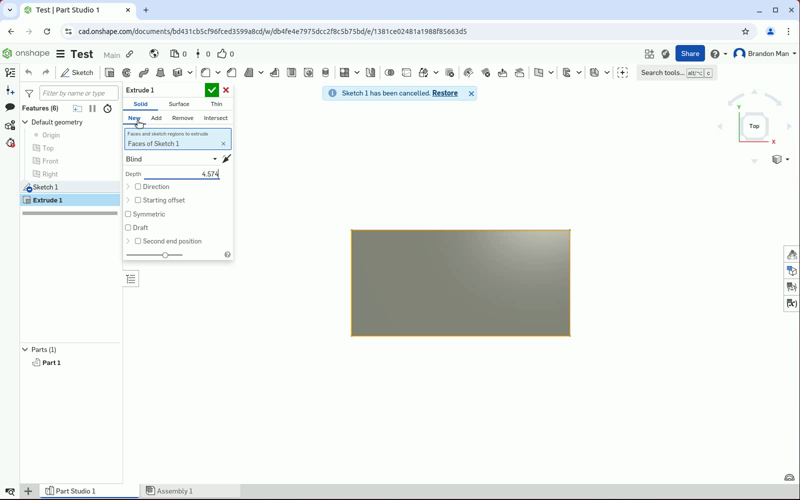
key(enter)
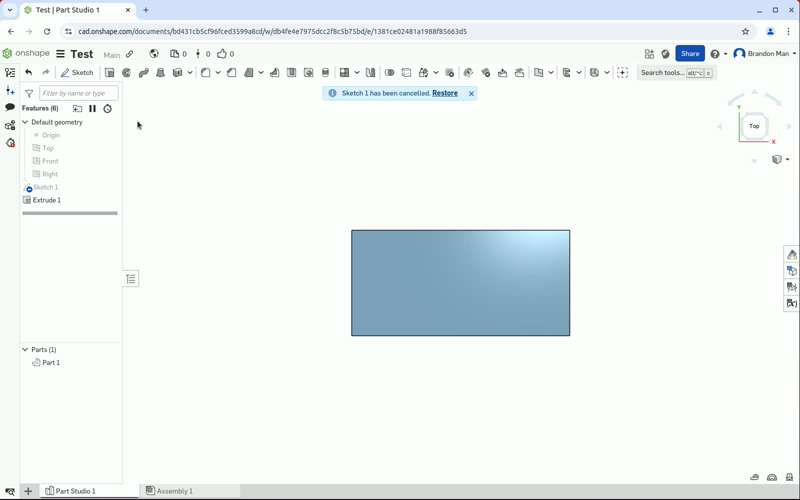
key(shift+h)
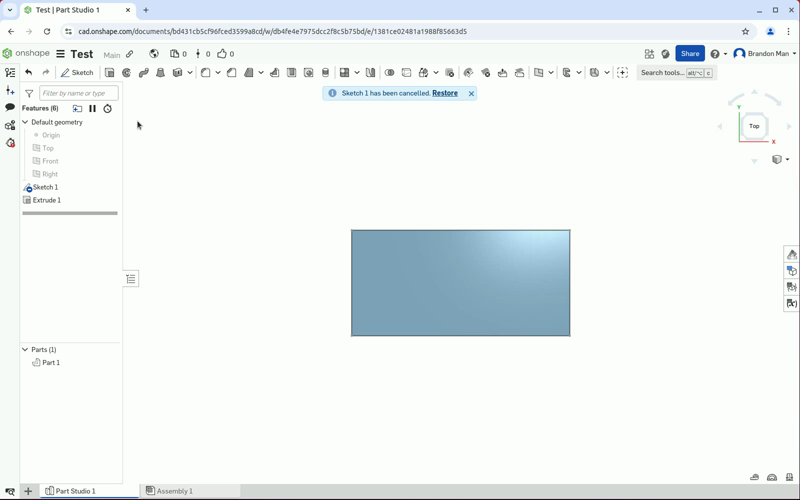
key(shift+h)
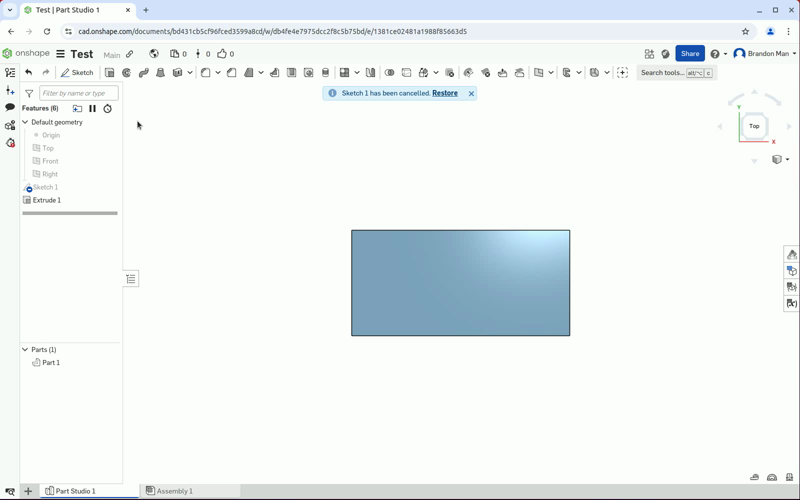
mouse_move(73, 189)
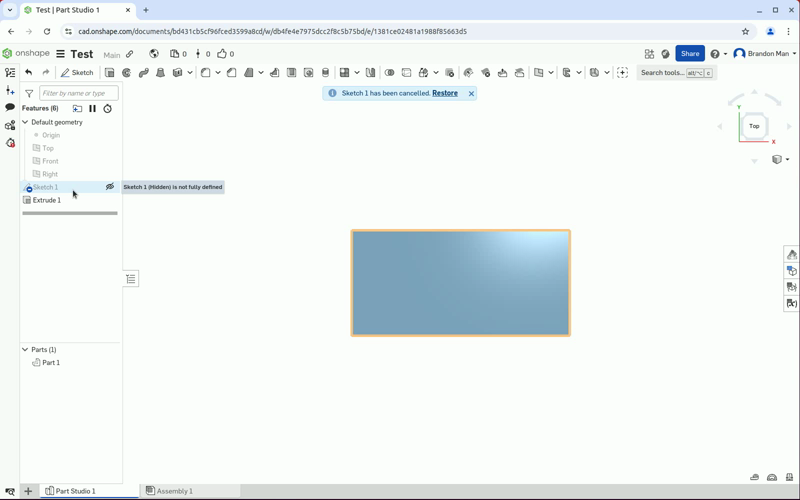
click(73, 189)
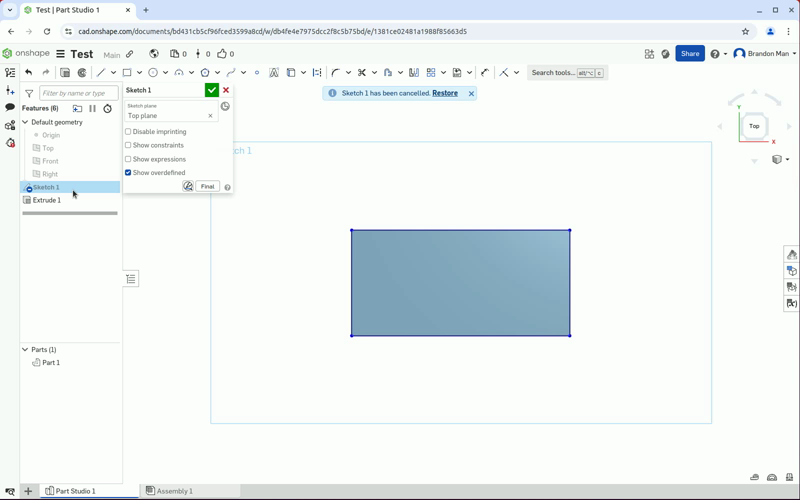
mouse_move(229, 92)
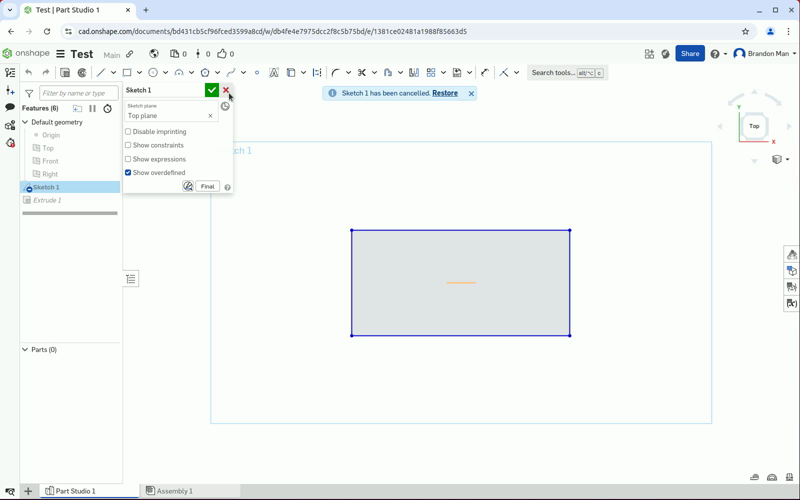
click(229, 92)
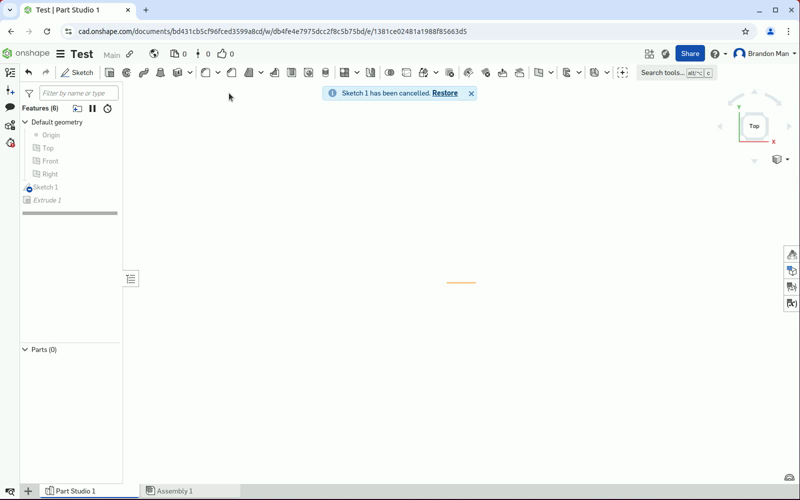
mouse_move(73, 352)
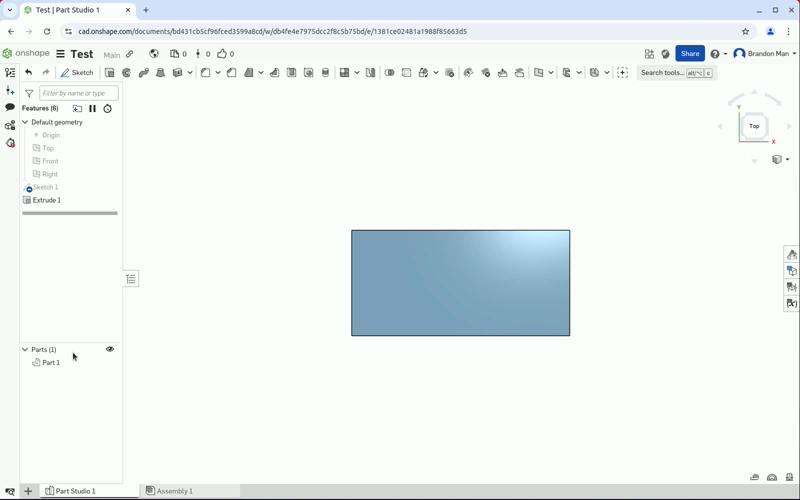
key(y)
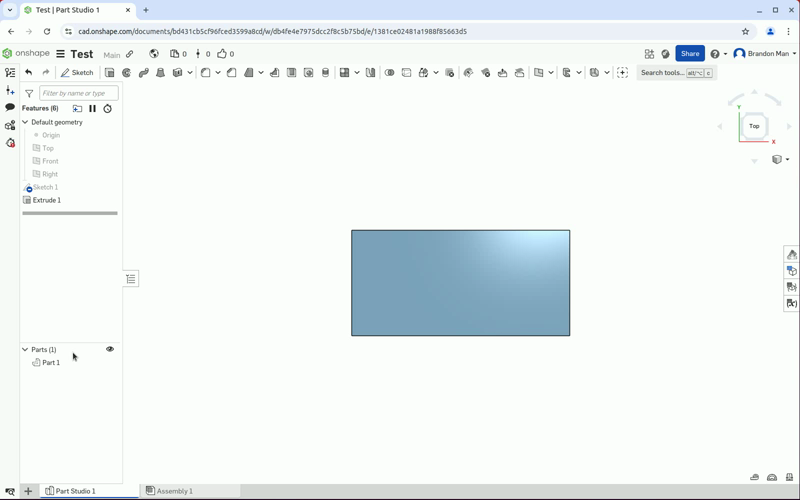
key(shift+p)
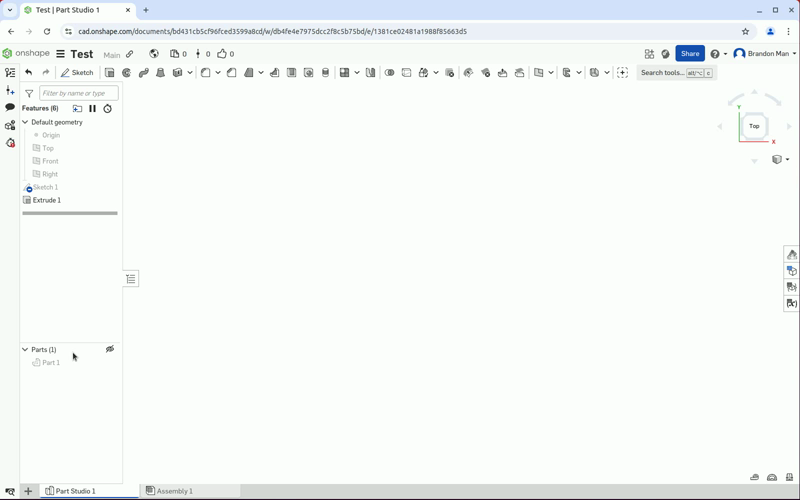
key(space)
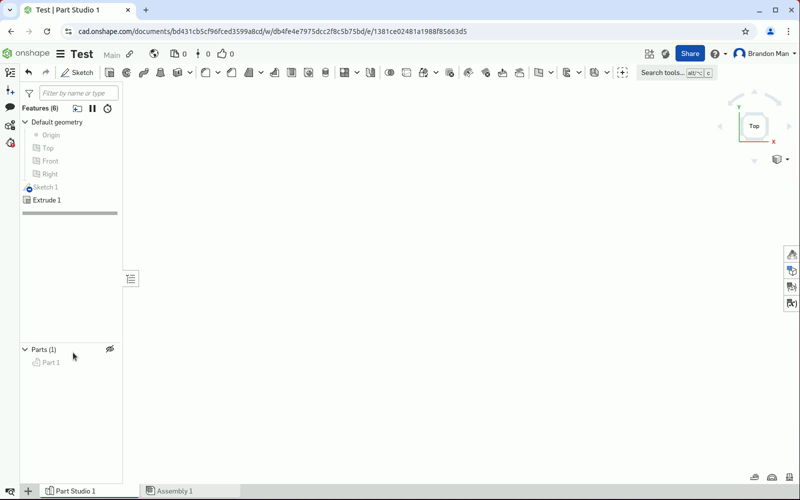
key_down(shift)
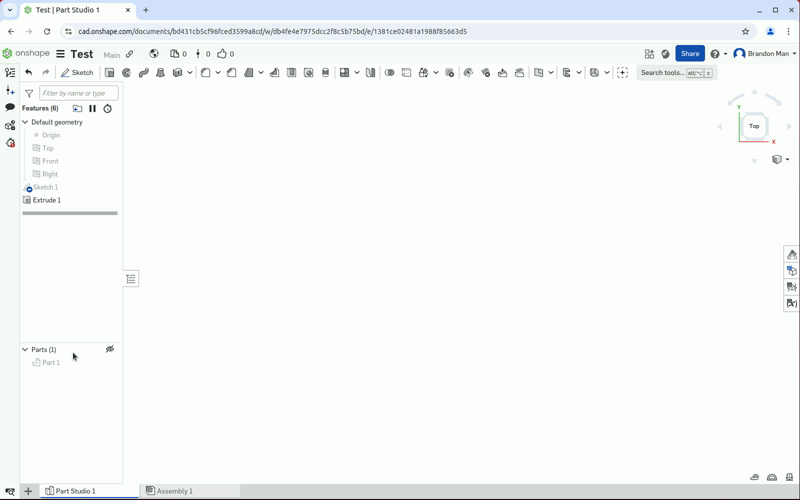
key(up)
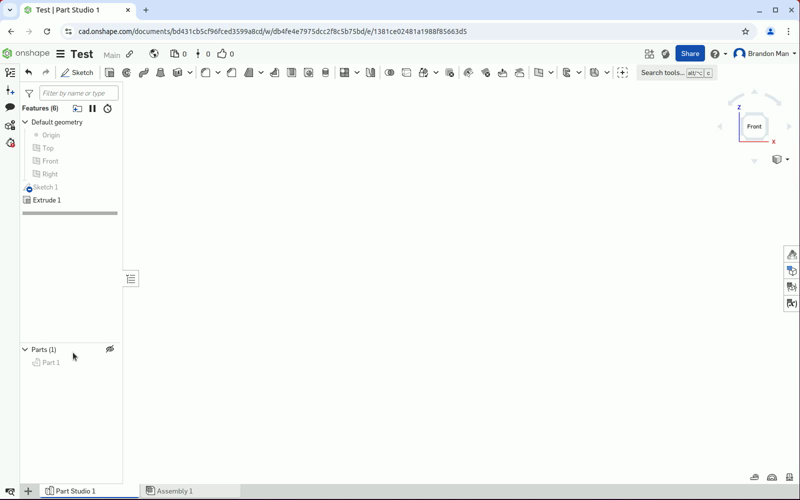
key_up(shift)
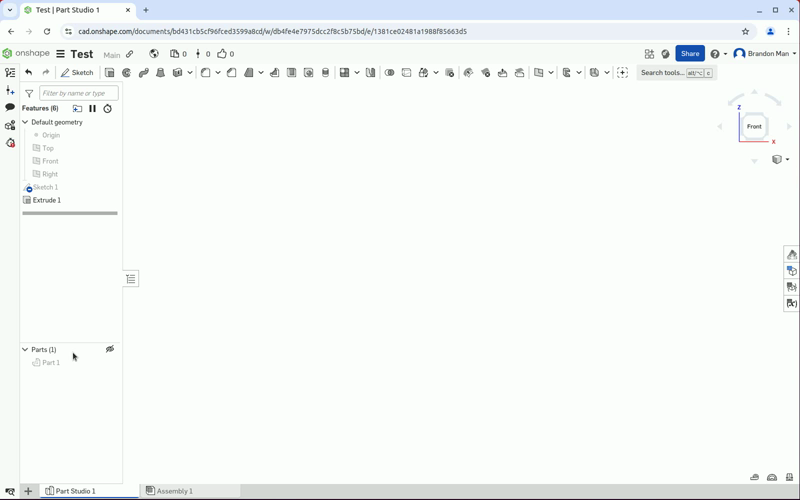
key(space)
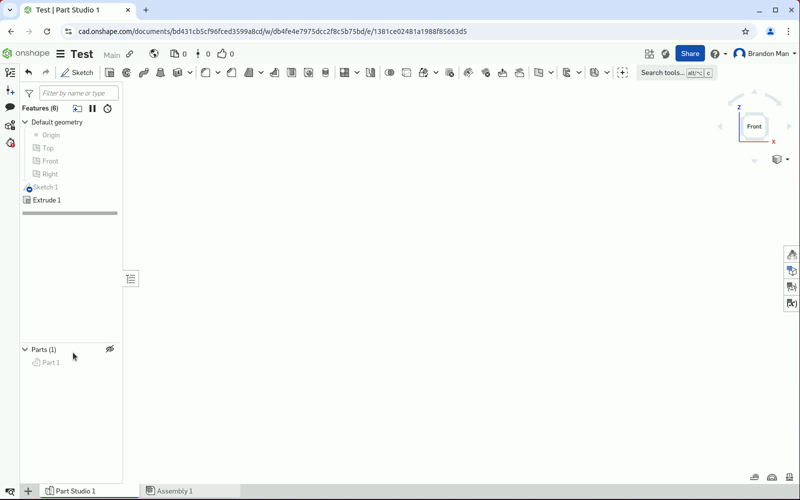
key_down(shift)
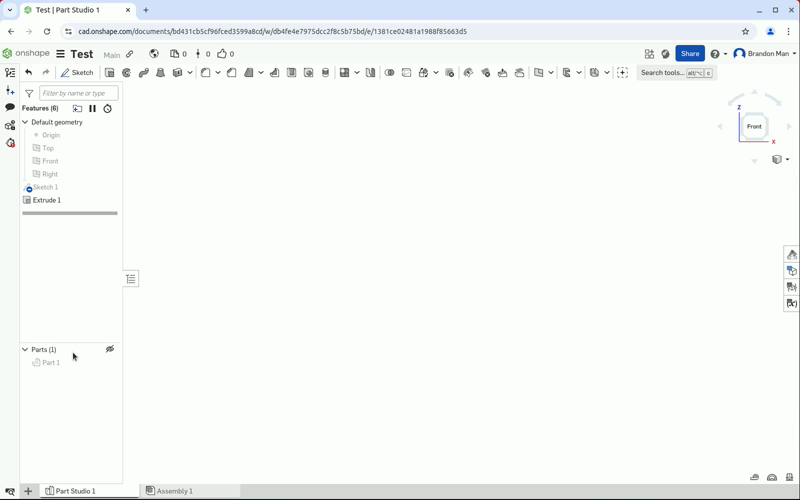
key(left)
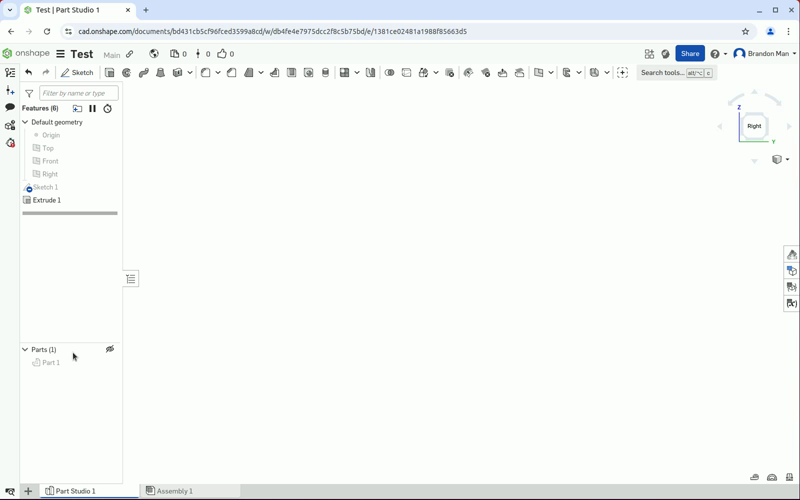
key_up(shift)
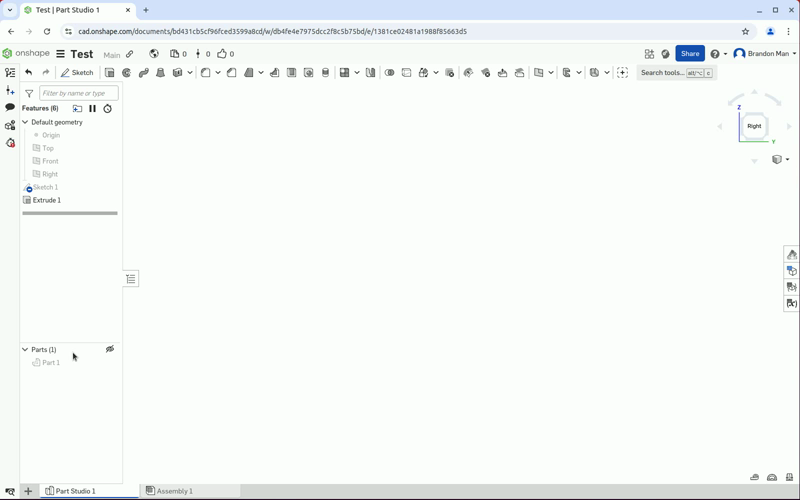
mouse_move(73, 352)
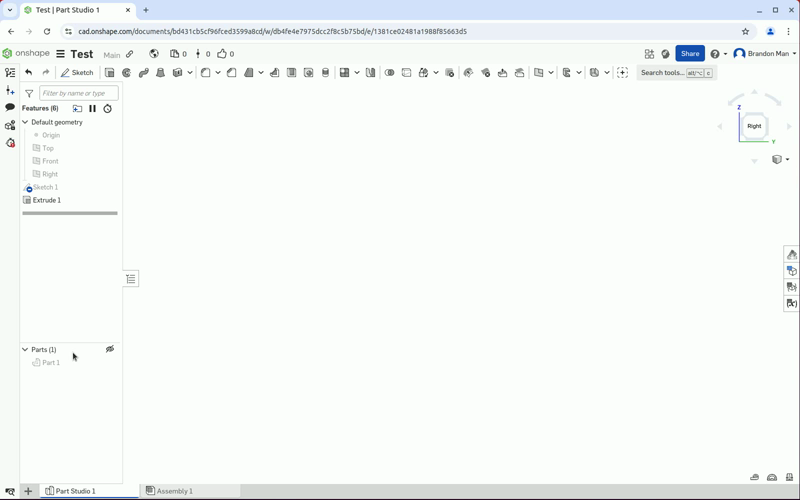
key(shift+y)
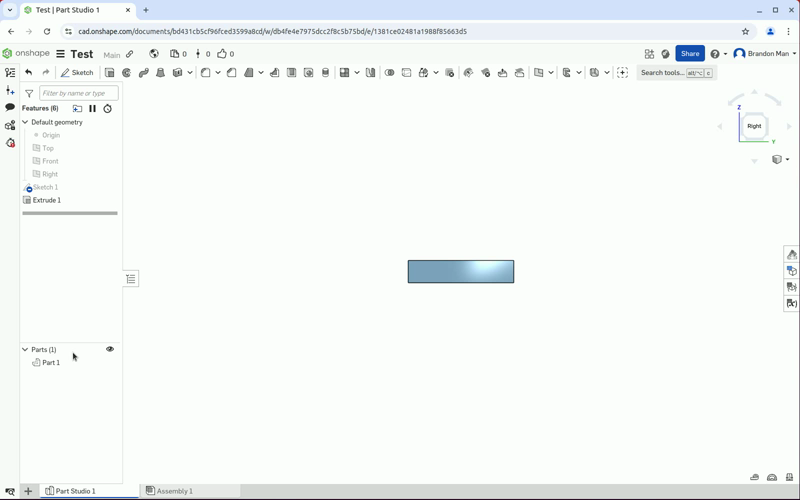
mouse_move(541, 75)
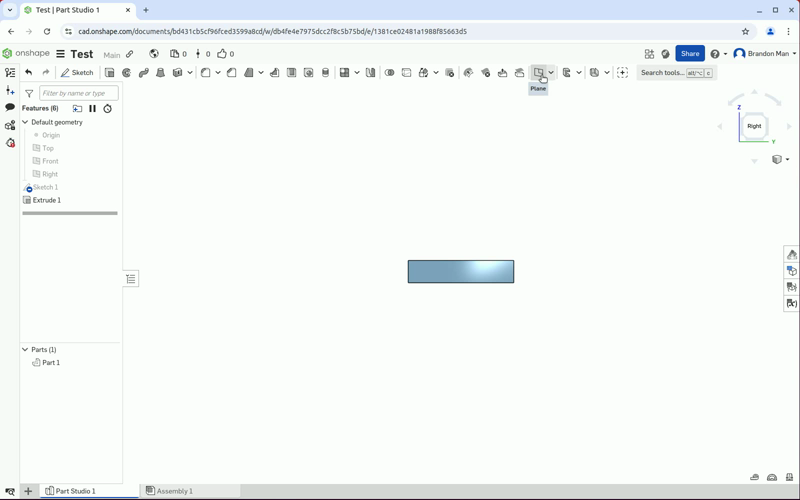
click(541, 75)
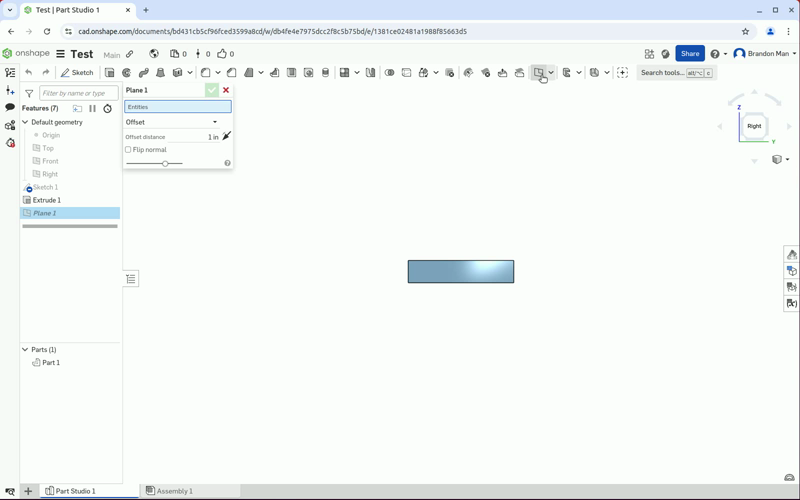
mouse_move(73, 176)
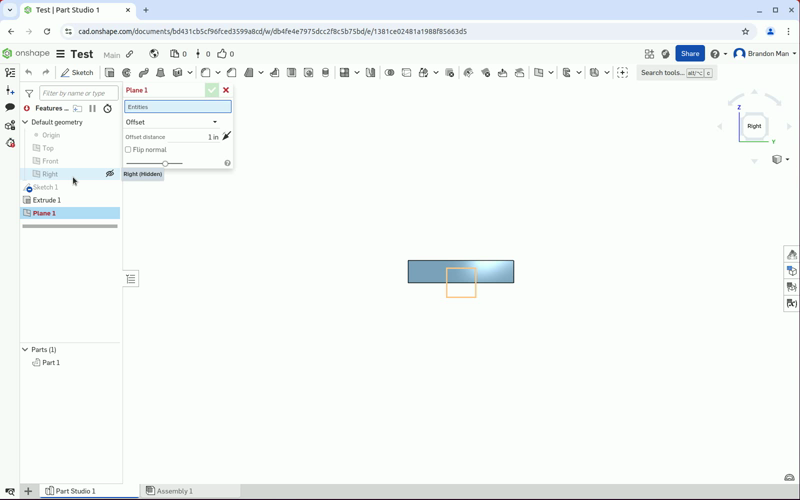
click(73, 176)
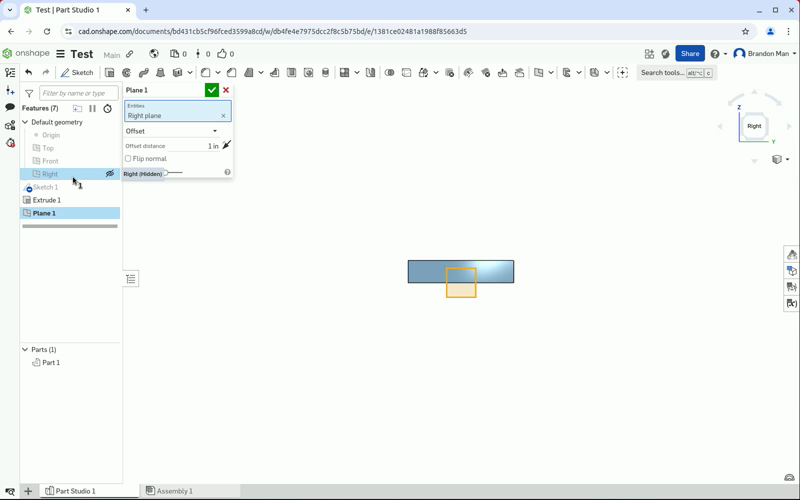
key(tab, 2)
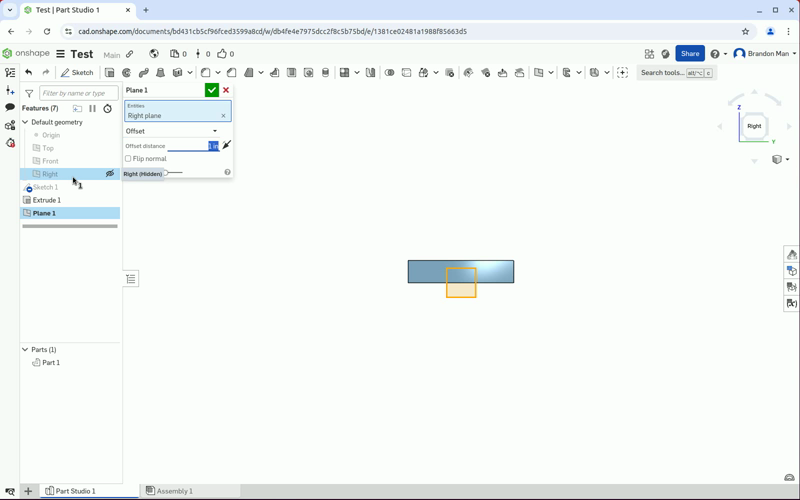
text(22.4)
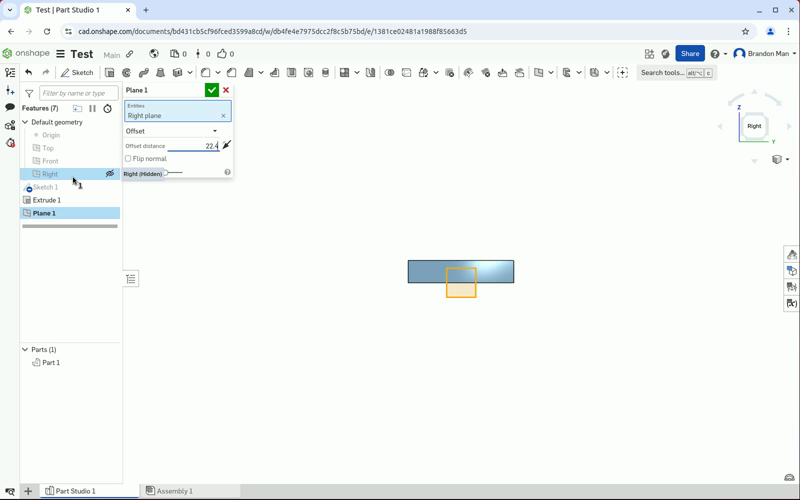
key(enter, 2)
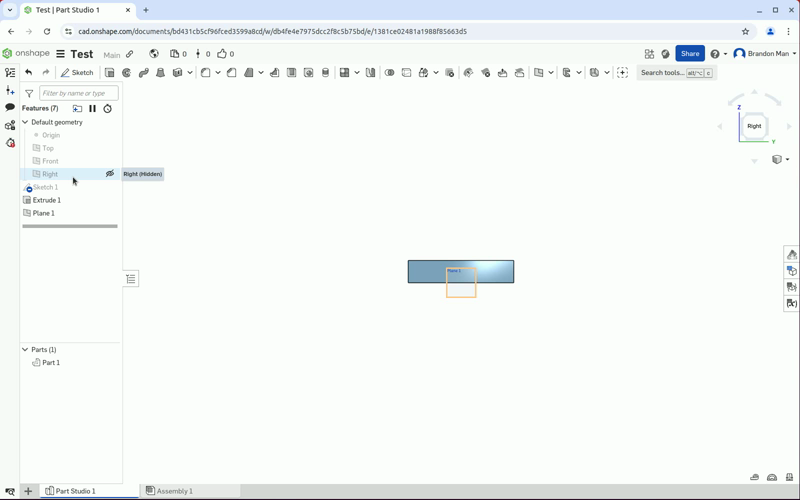
key(shift+s)
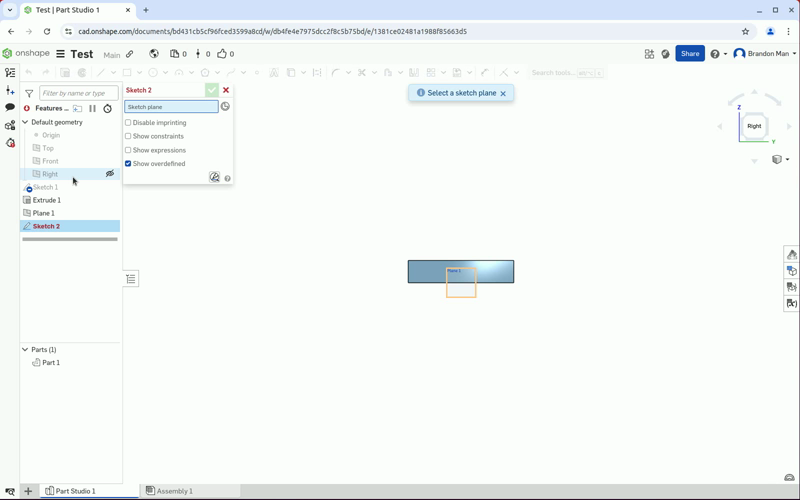
mouse_move(73, 215)
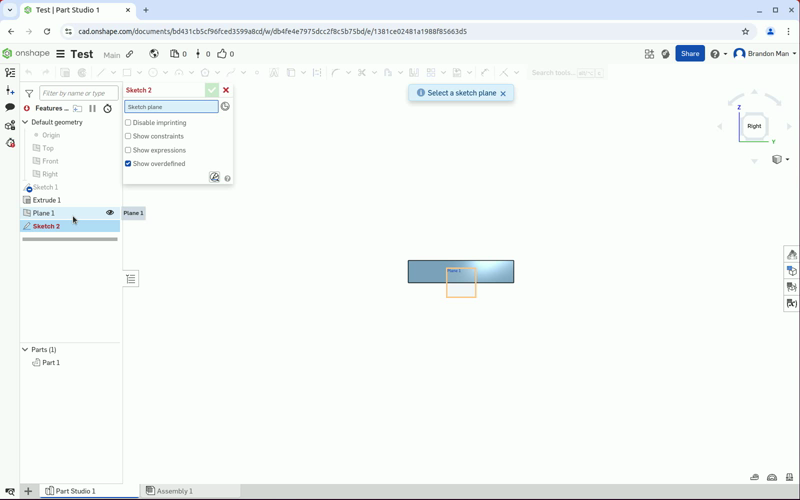
click(73, 215)
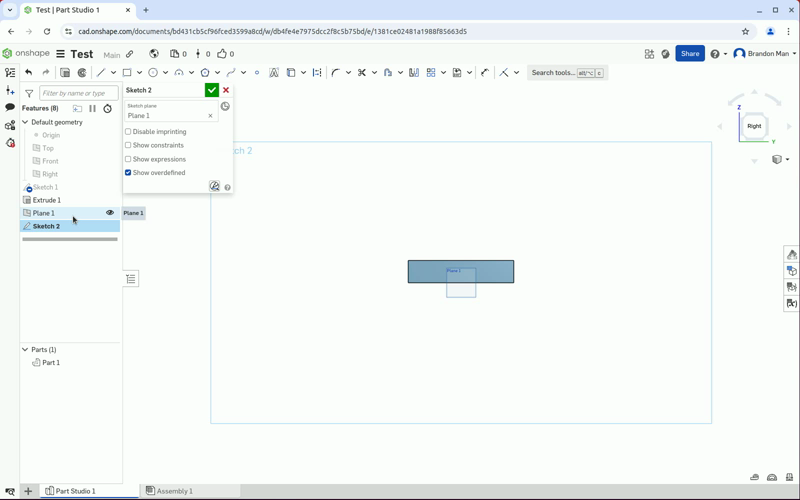
mouse_move(73, 352)
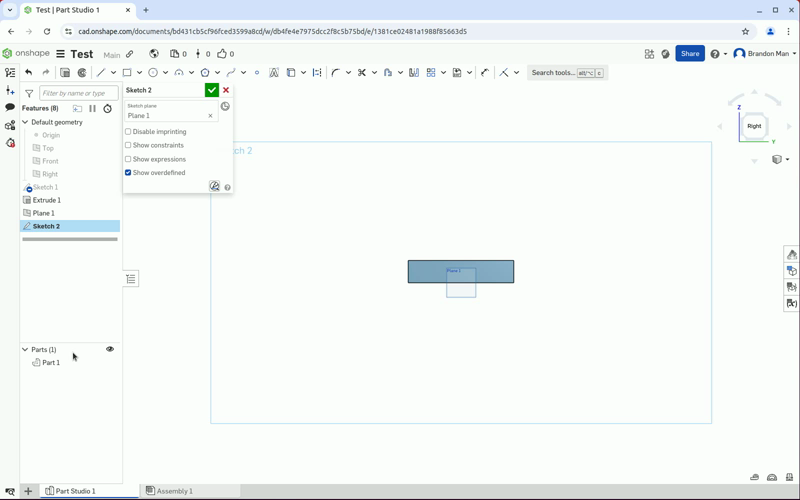
key(y)
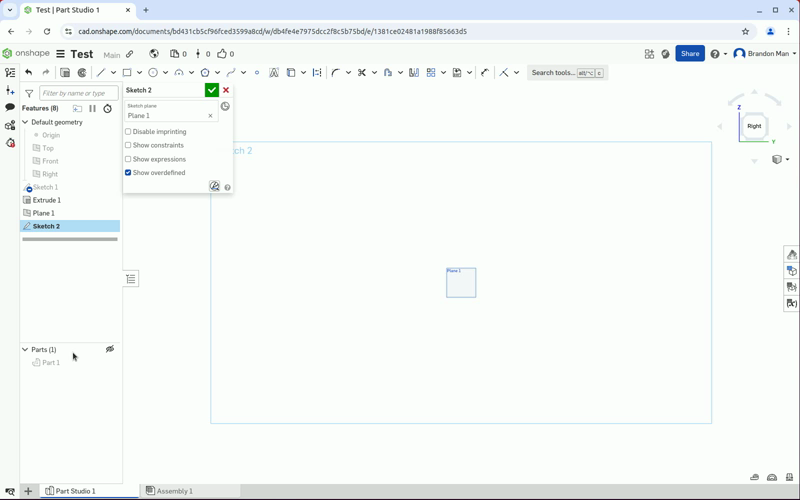
key(l)
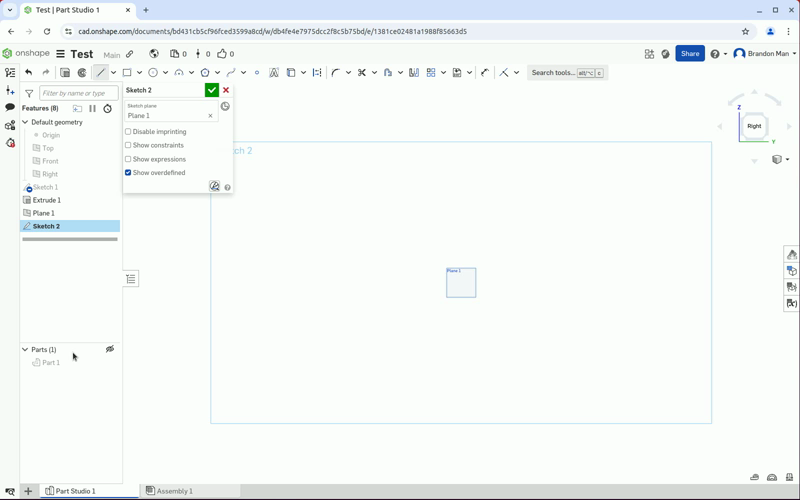
key_down(shift)
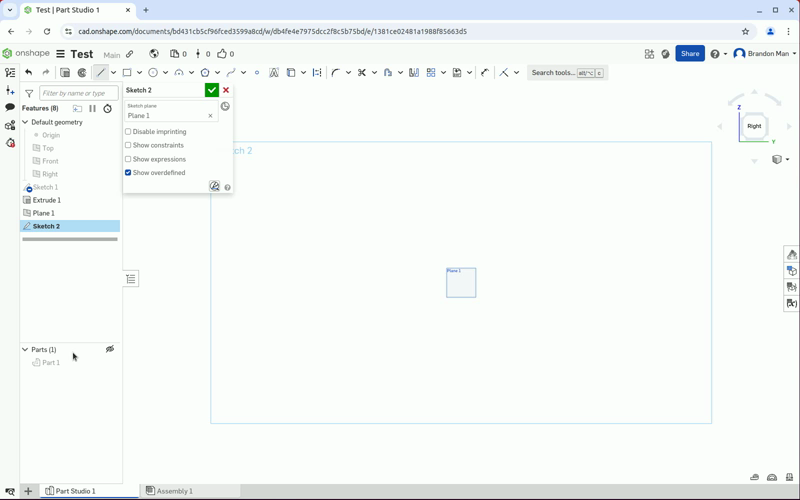
mouse_move(407, 282)
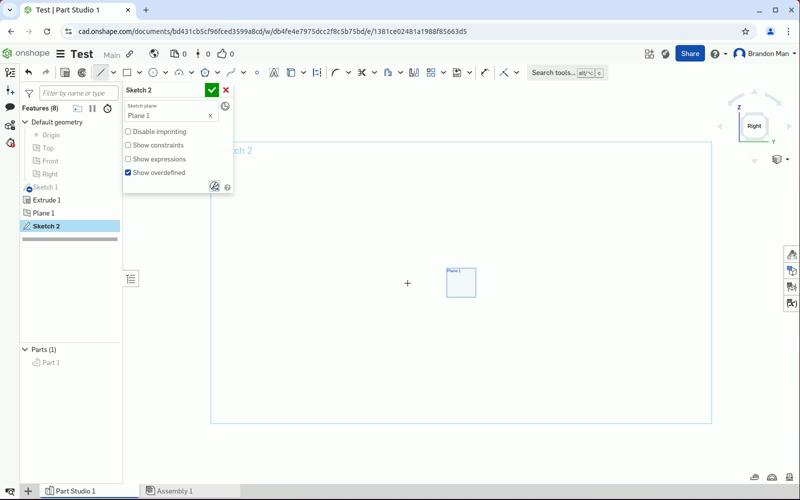
click(407, 282)
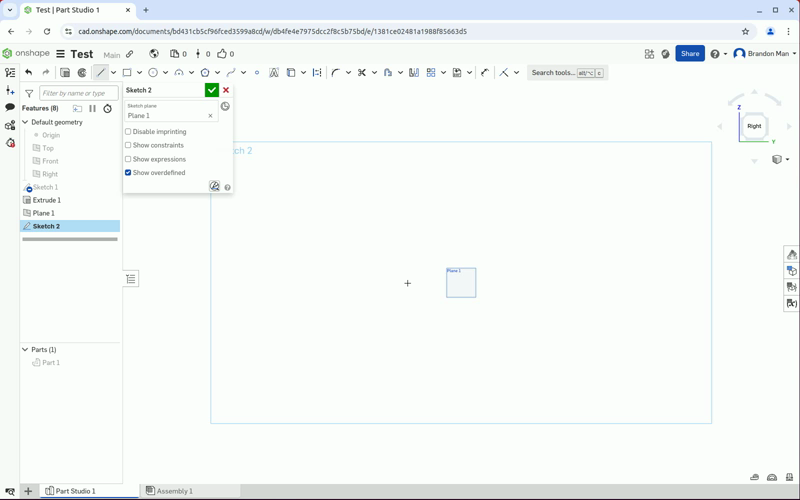
key_up(shift)
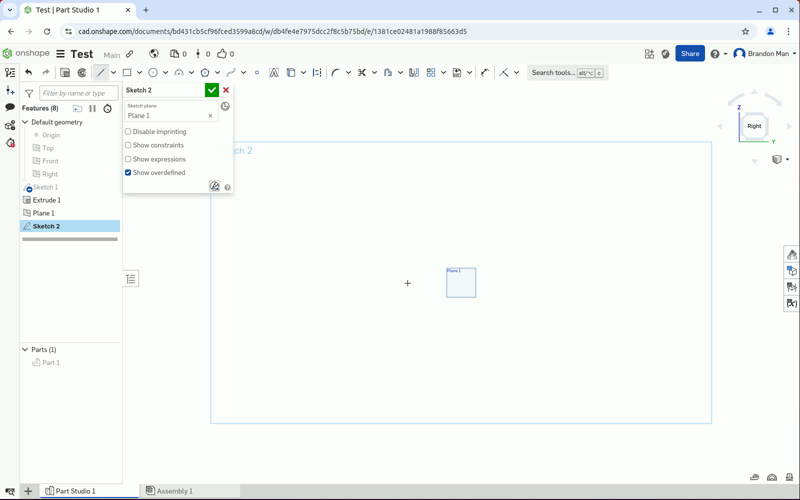
key_down(shift)
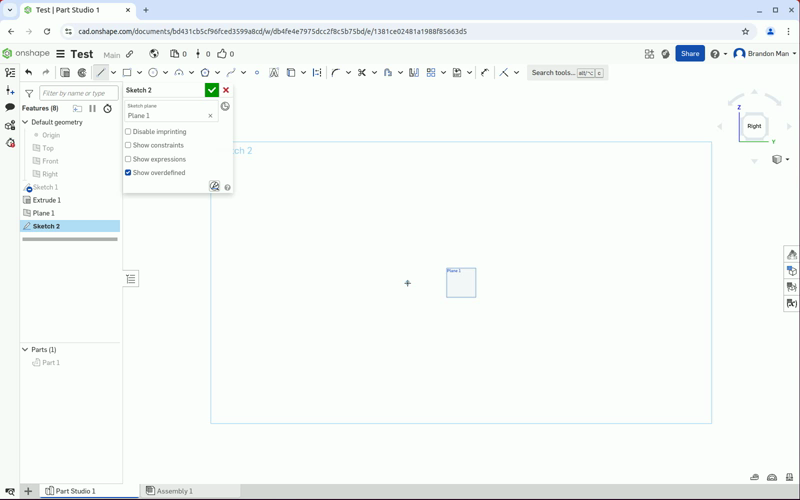
mouse_move(513, 282)
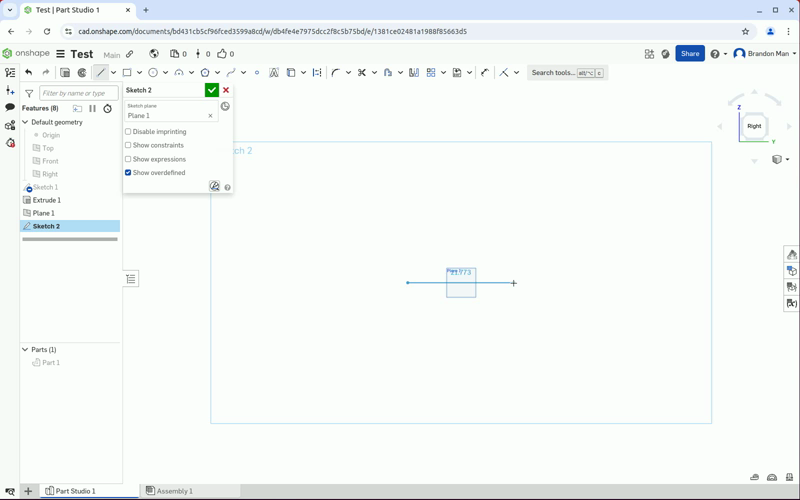
click(513, 282)
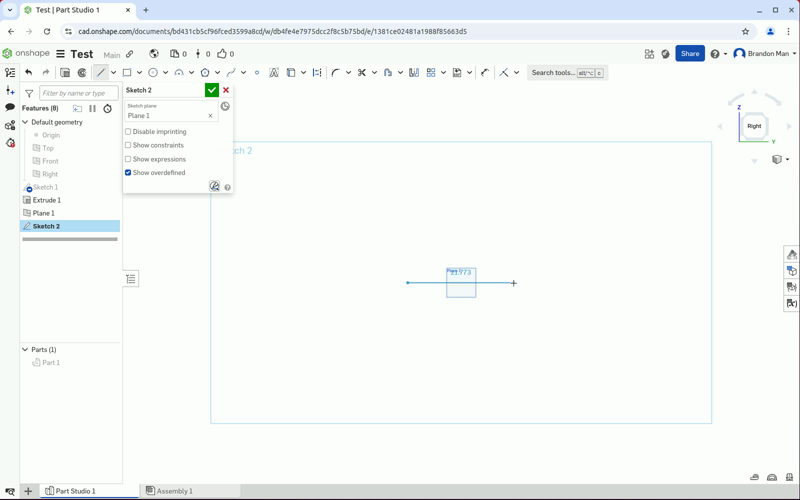
key_up(shift)
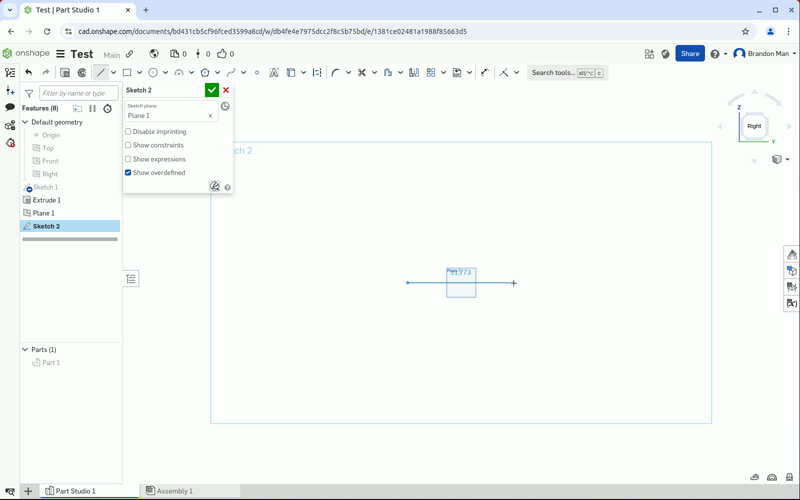
key_down(shift)
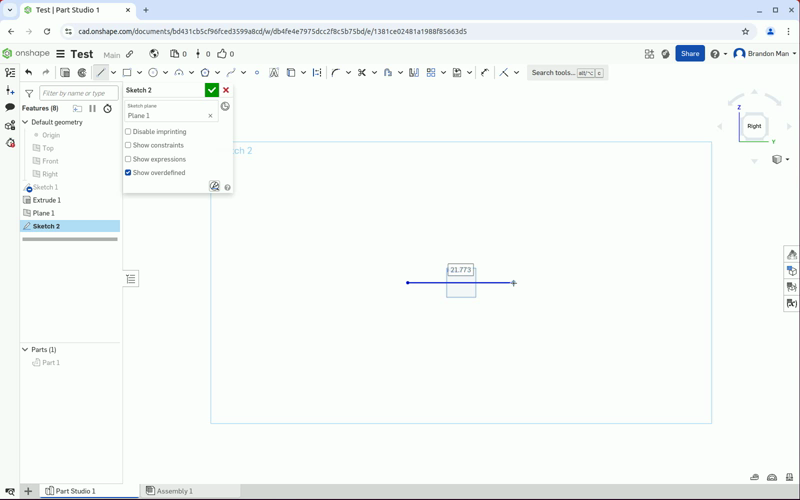
mouse_move(543, 282)
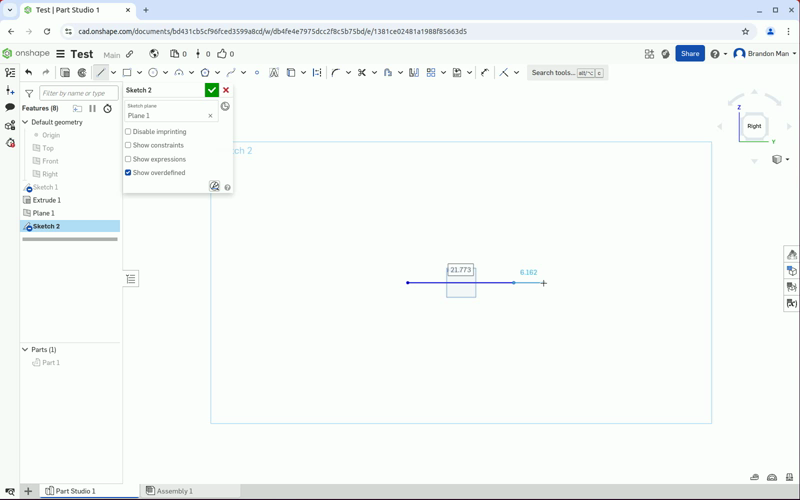
mouse_move(513, 260)
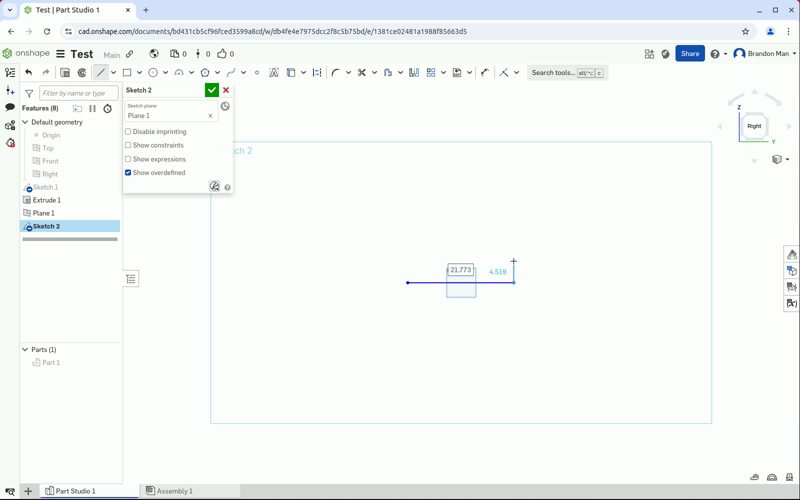
click(513, 260)
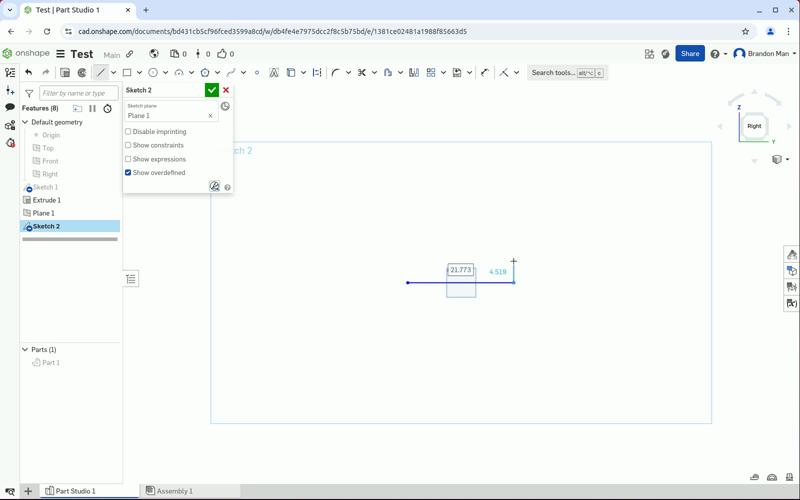
key_up(shift)
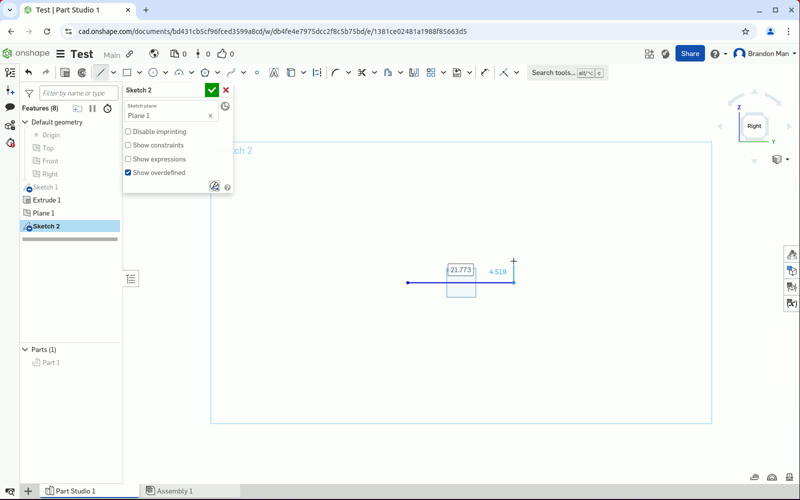
key_down(shift)
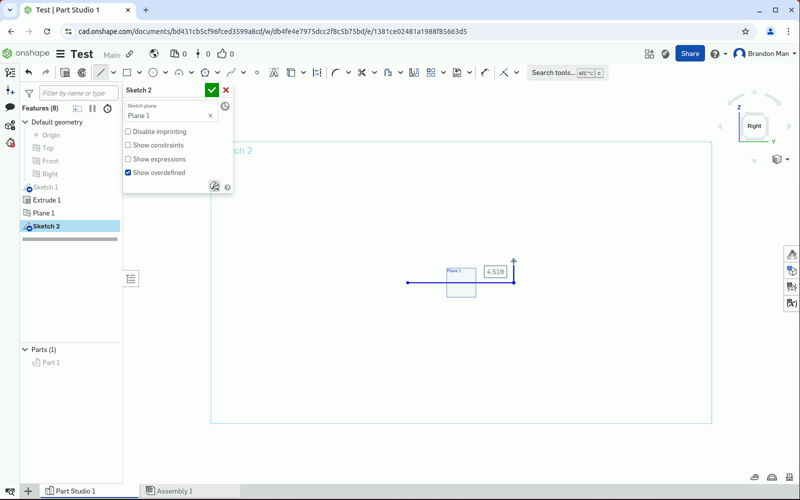
mouse_move(407, 260)
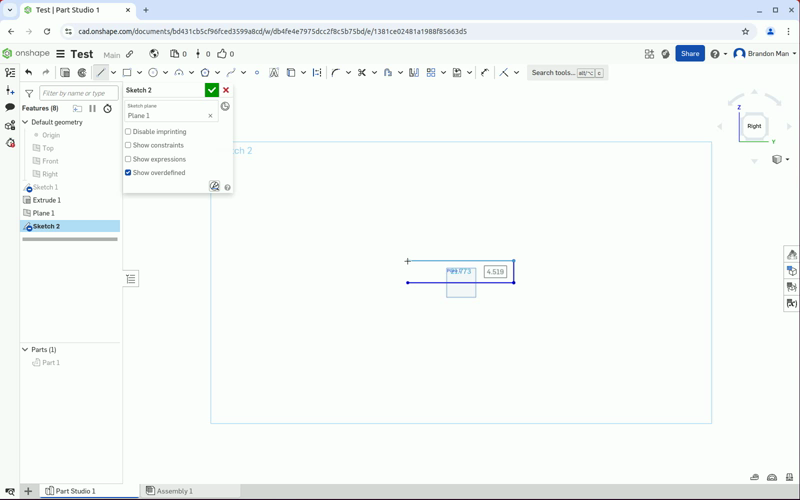
click(407, 260)
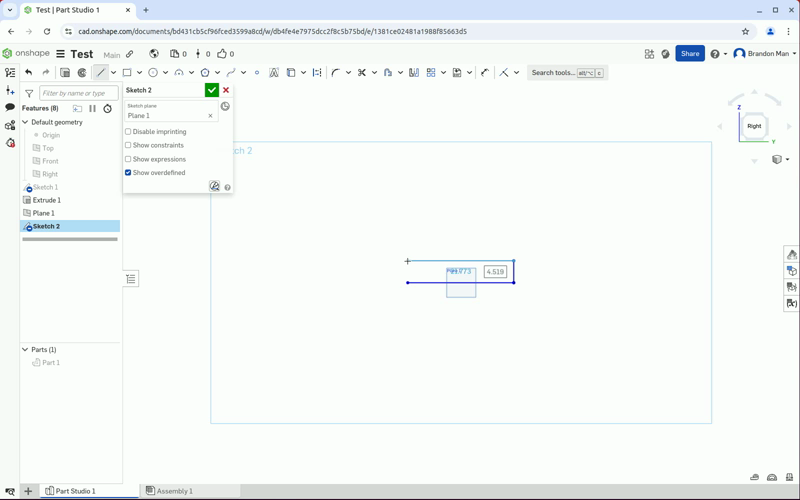
key_up(shift)
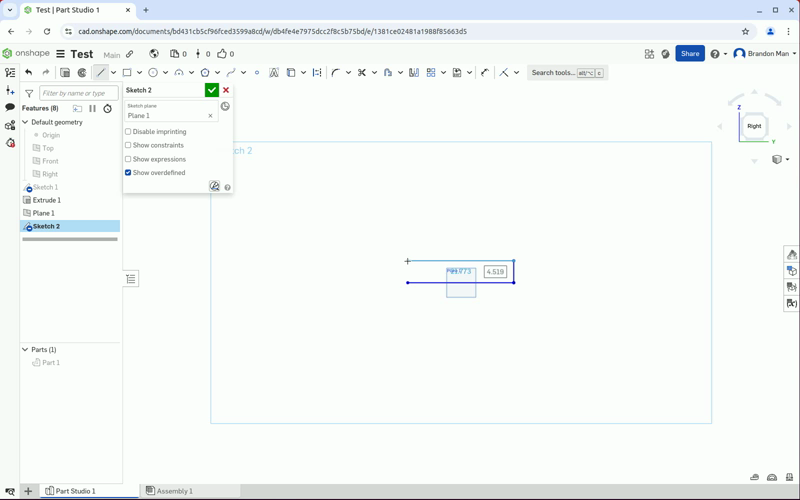
mouse_move(437, 260)
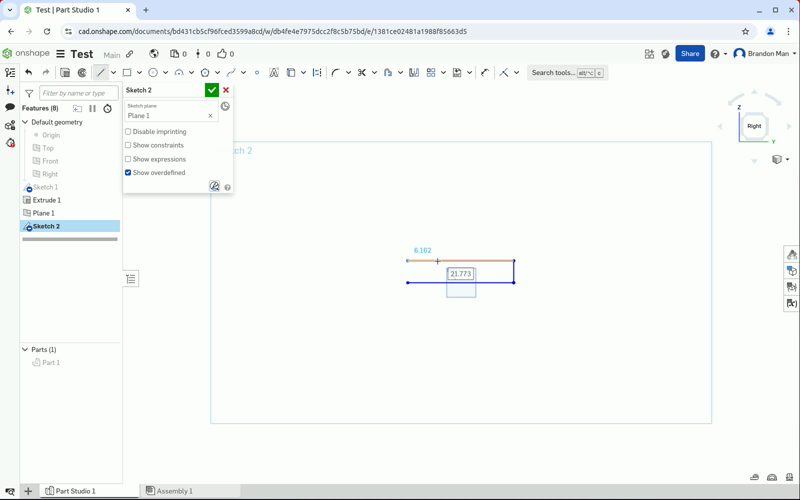
key_down(shift)
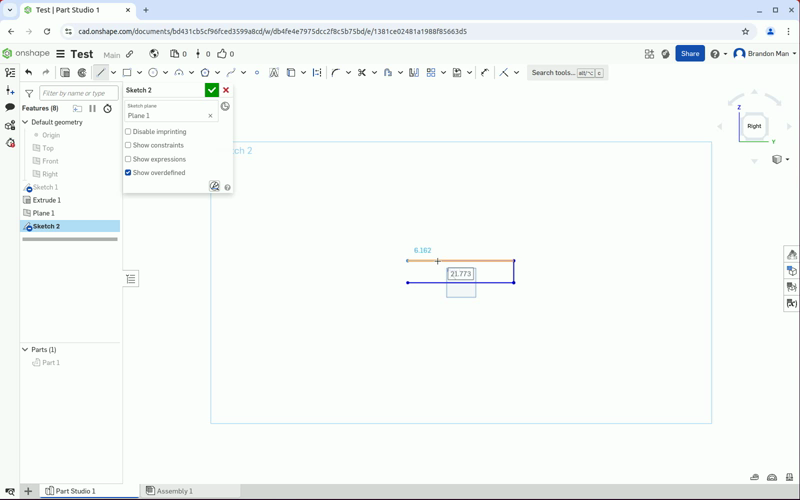
mouse_move(407, 282)
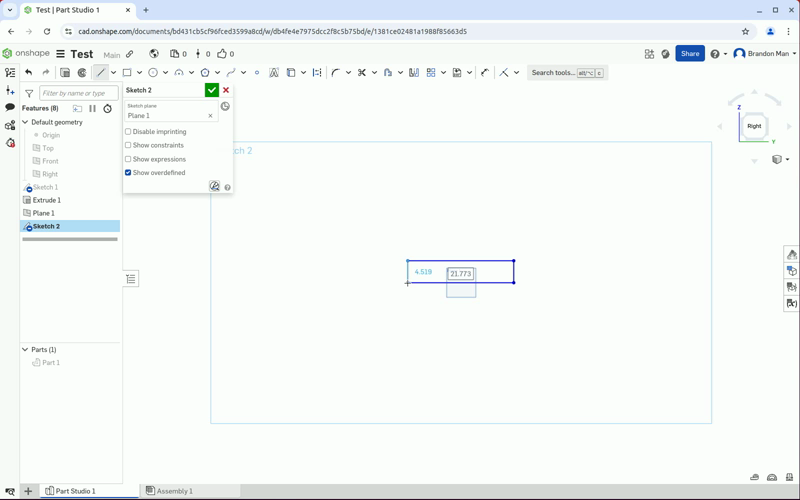
key_up(shift)
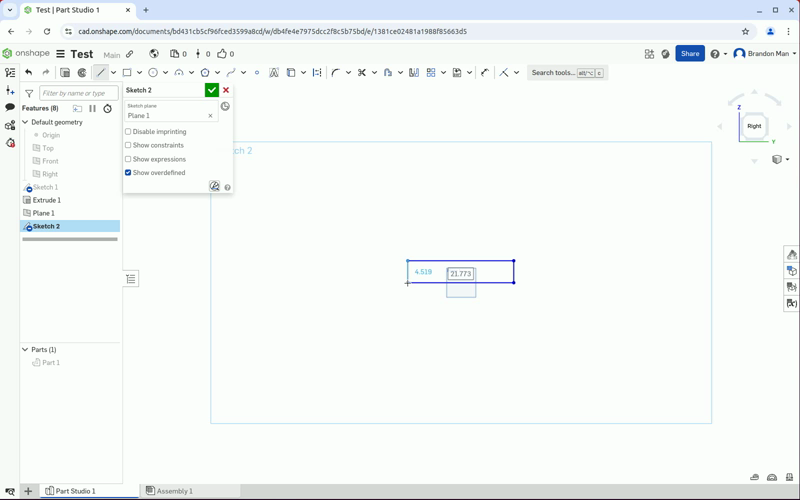
click(407, 282)
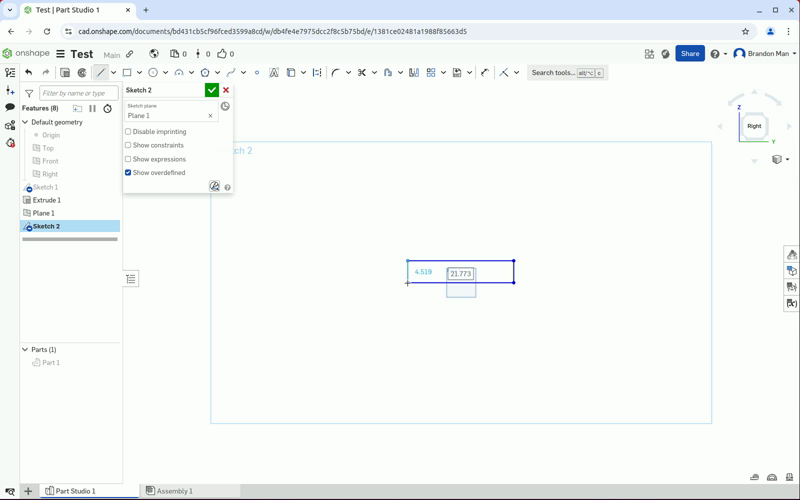
key(esc)
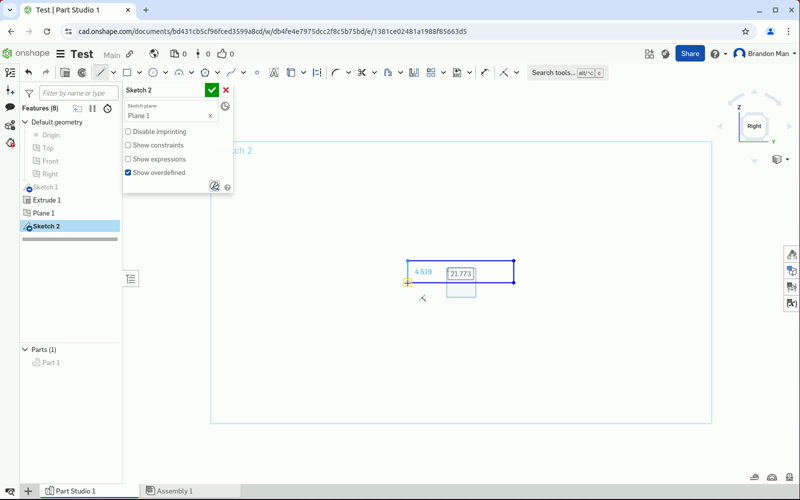
mouse_move(511, 274)
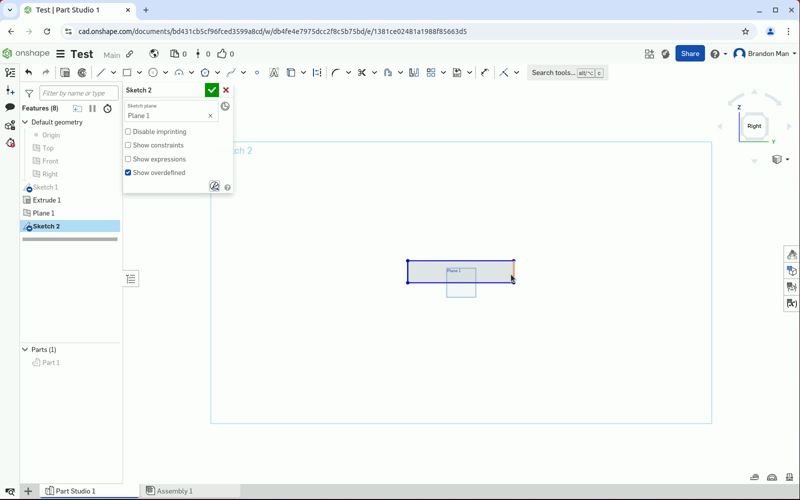
click(511, 274)
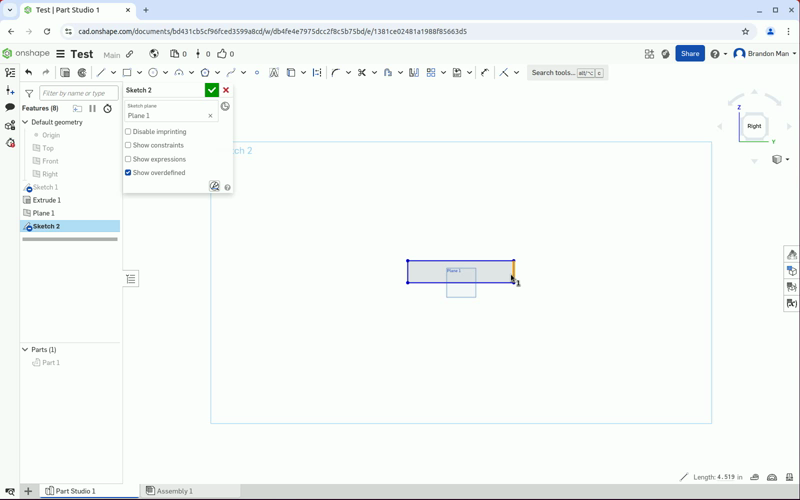
mouse_move(73, 352)
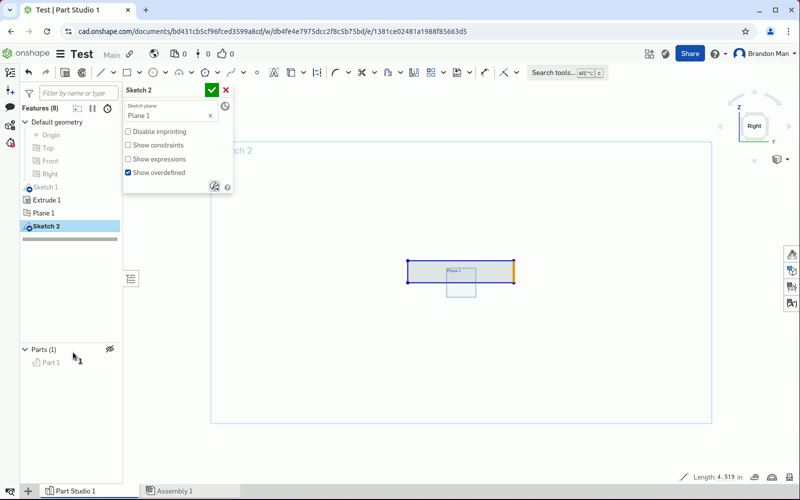
key(shift+y)
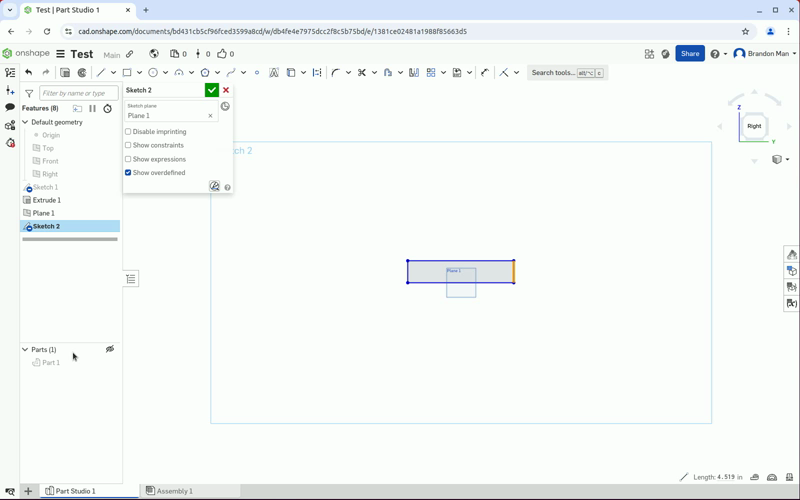
key(shift+e)
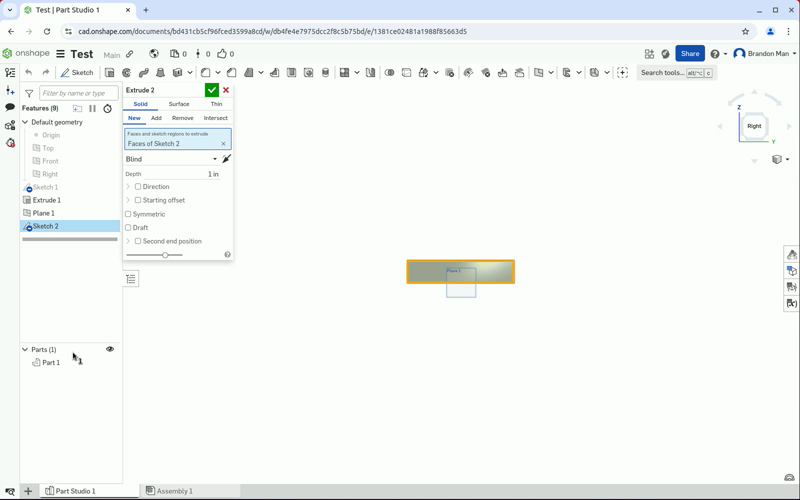
mouse_move(143, 106)
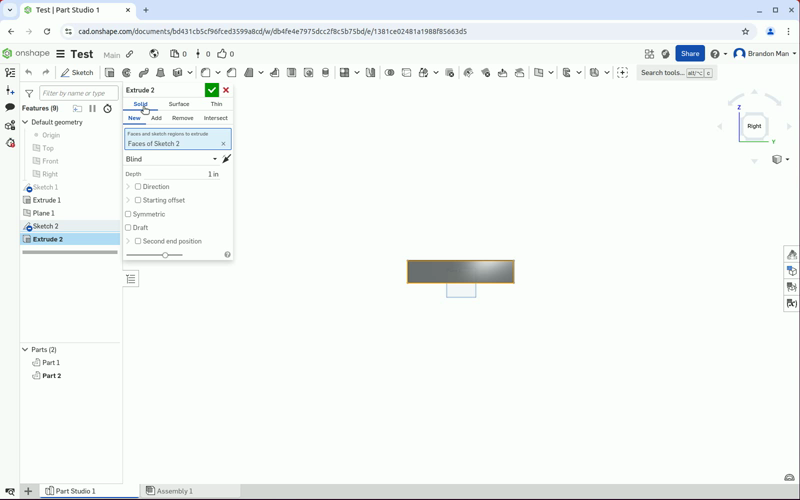
click(143, 106)
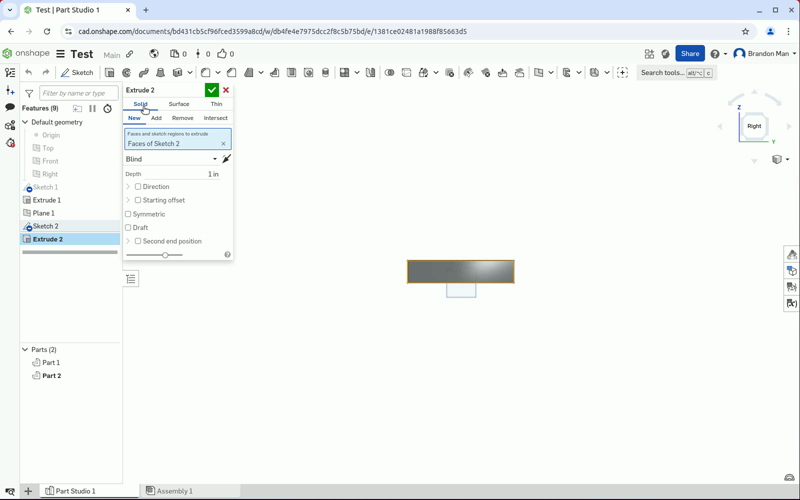
mouse_move(137, 120)
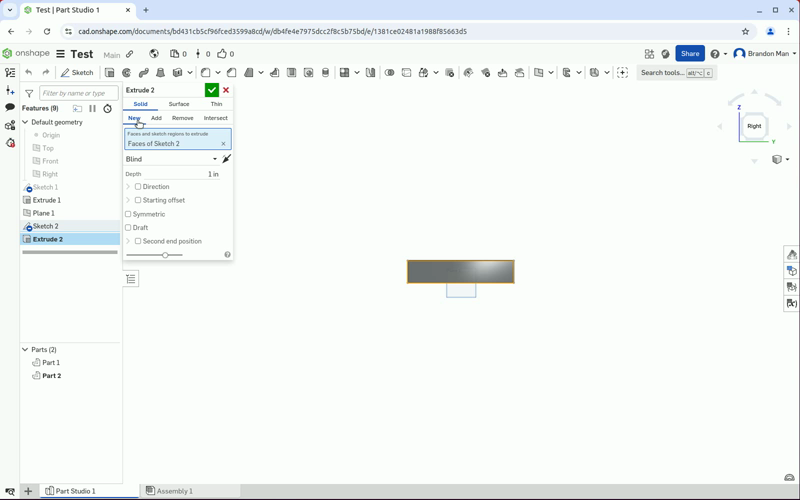
click(137, 120)
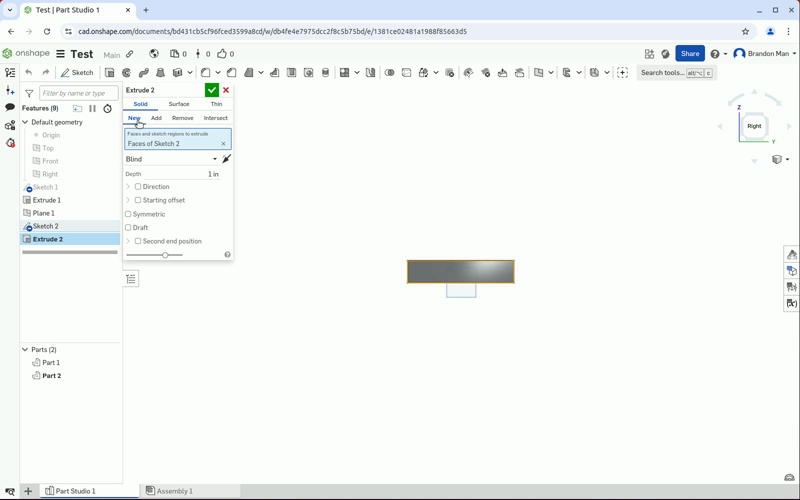
key(tab, 4)
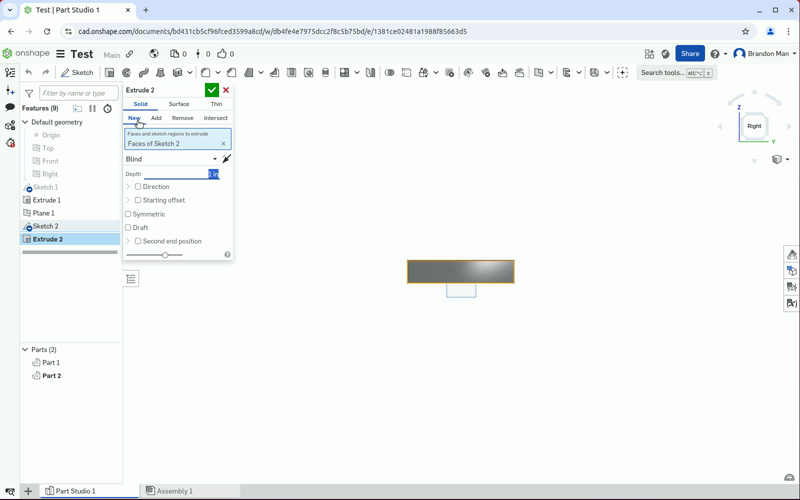
text(0.722)
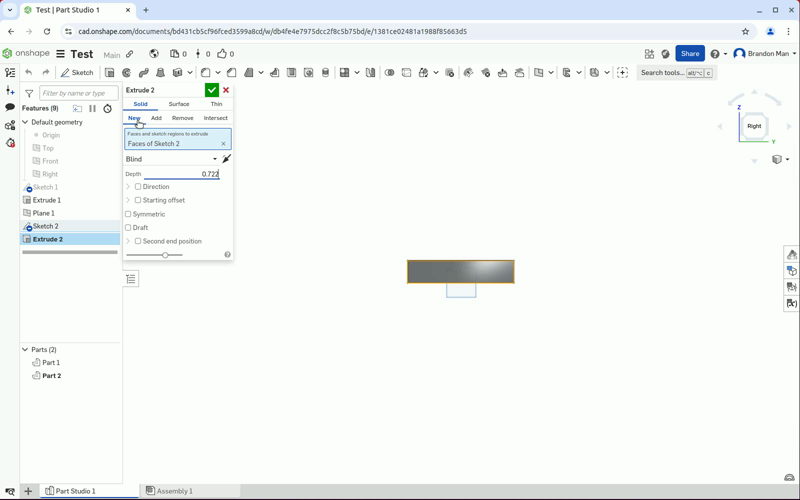
key(enter)
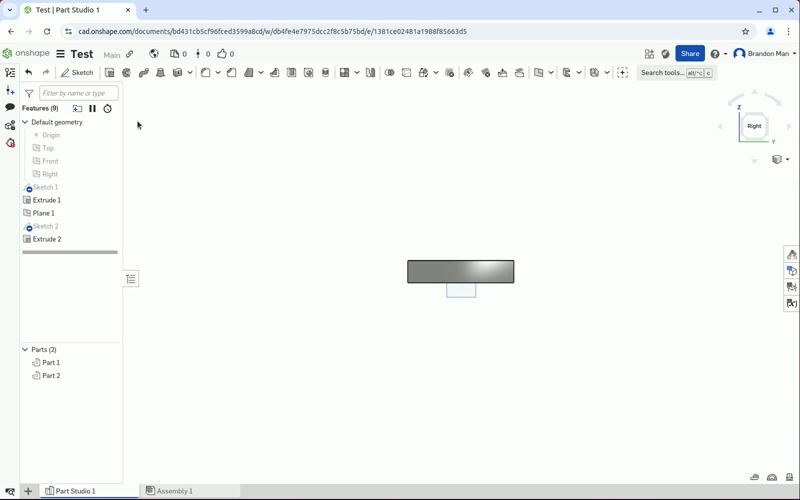
key(shift+h)
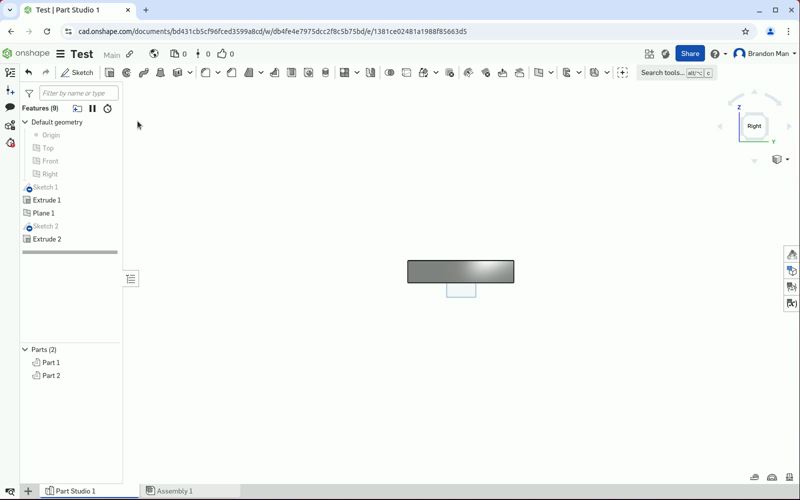
key(shift+h)
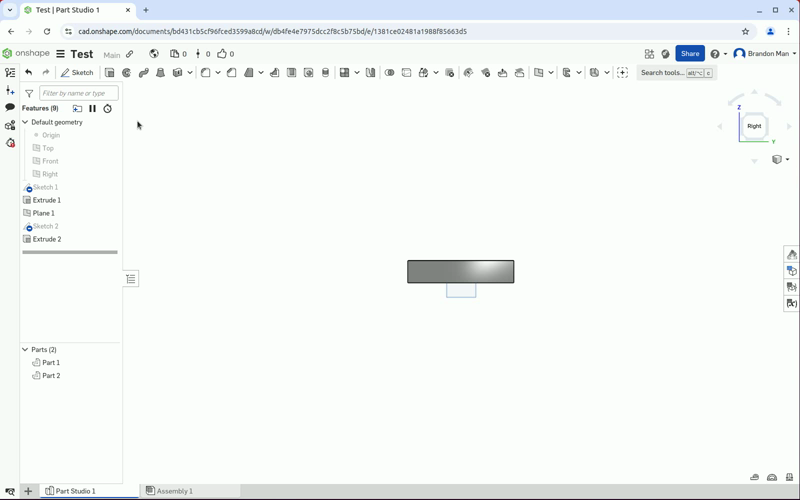
mouse_move(73, 189)
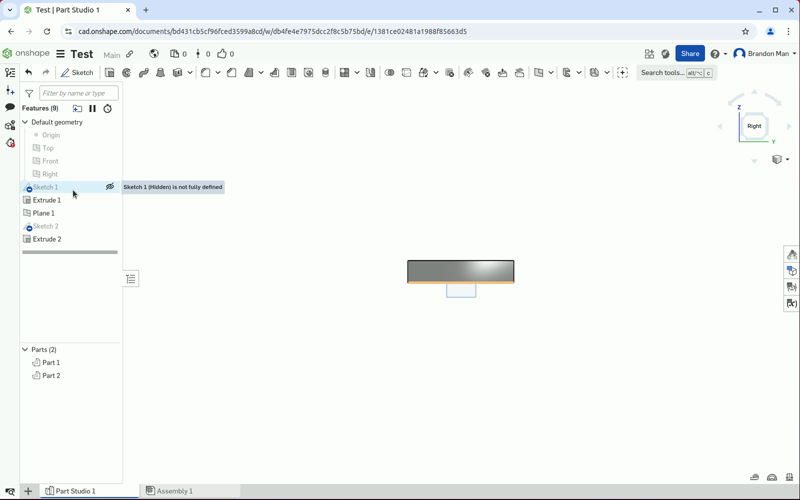
click(73, 189)
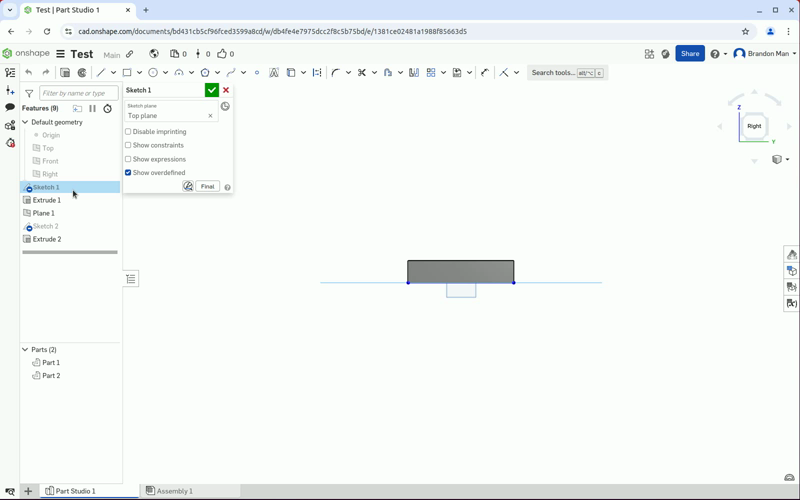
mouse_move(229, 92)
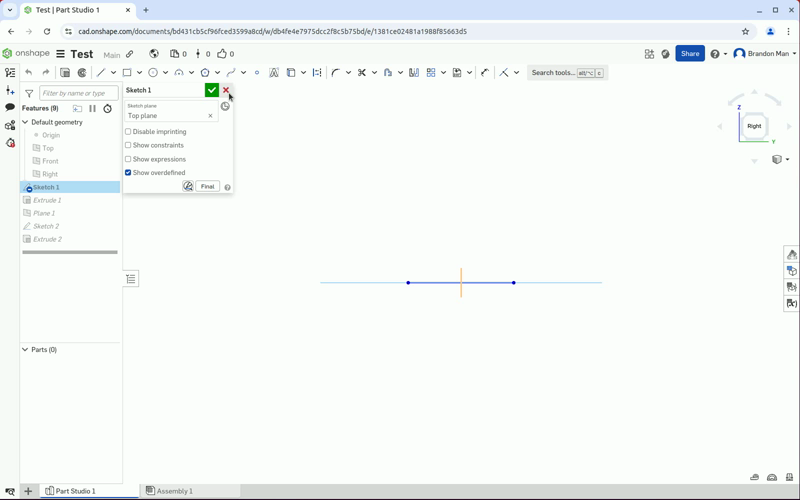
click(229, 92)
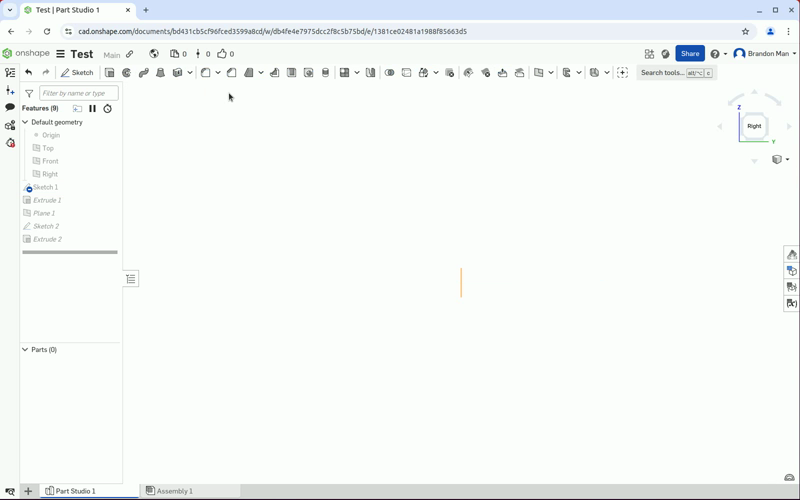
key(shift+s)
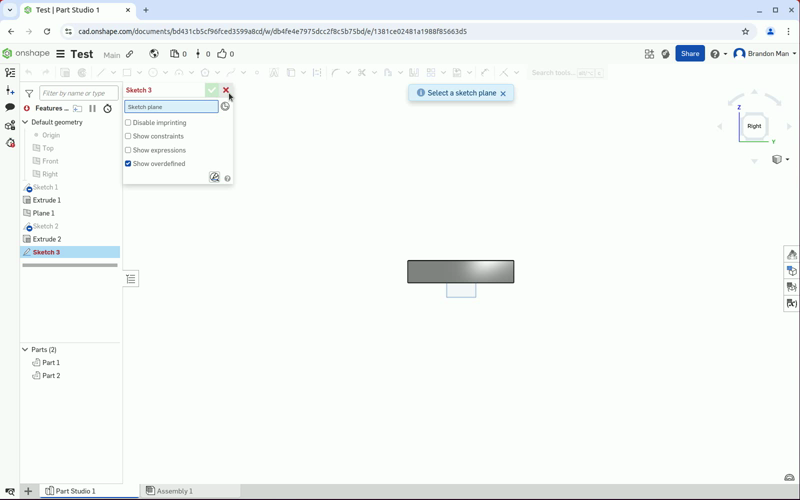
mouse_move(73, 215)
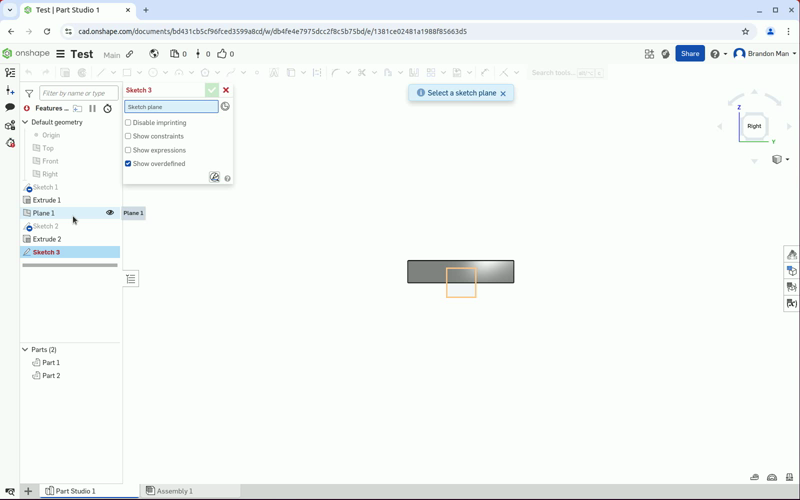
click(73, 215)
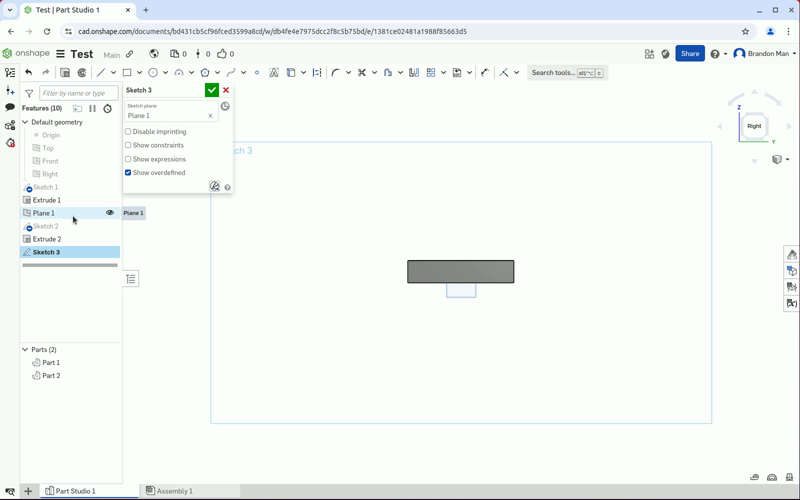
mouse_move(73, 352)
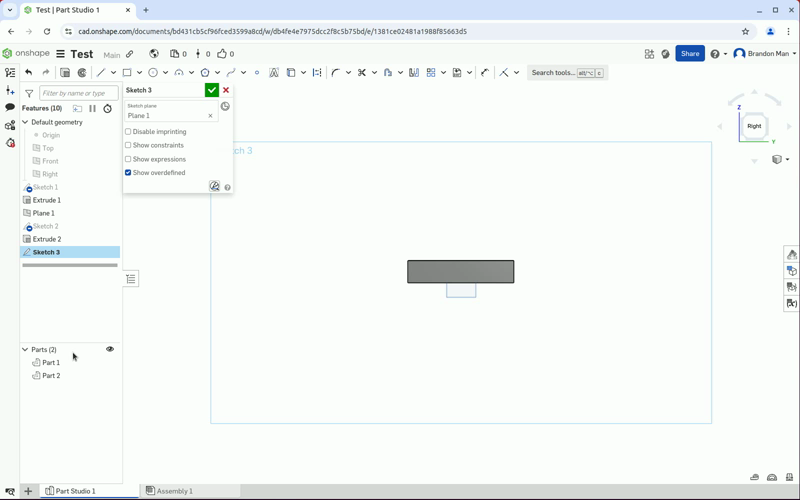
key(y)
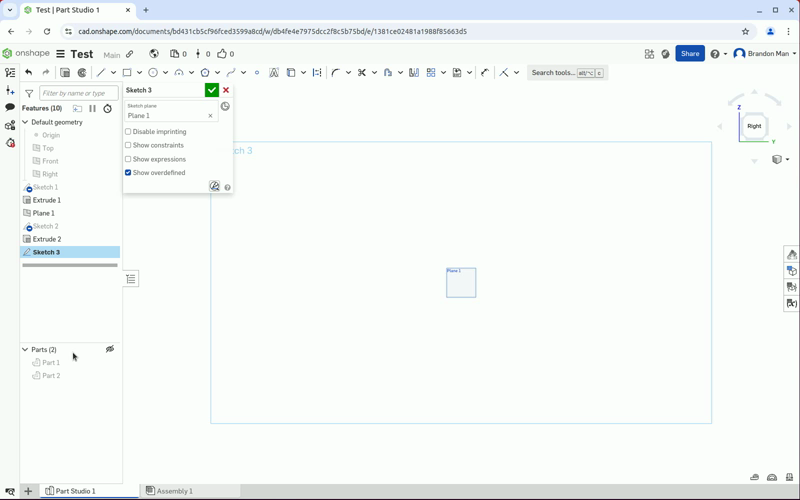
key(l)
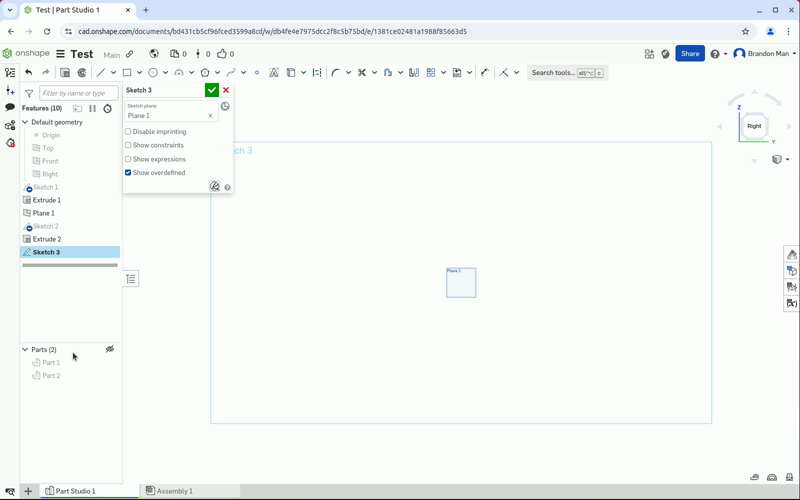
key_down(shift)
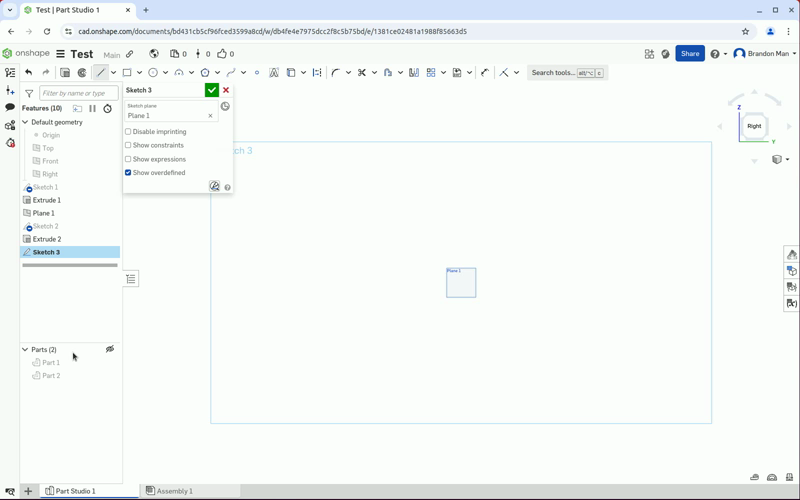
mouse_move(407, 260)
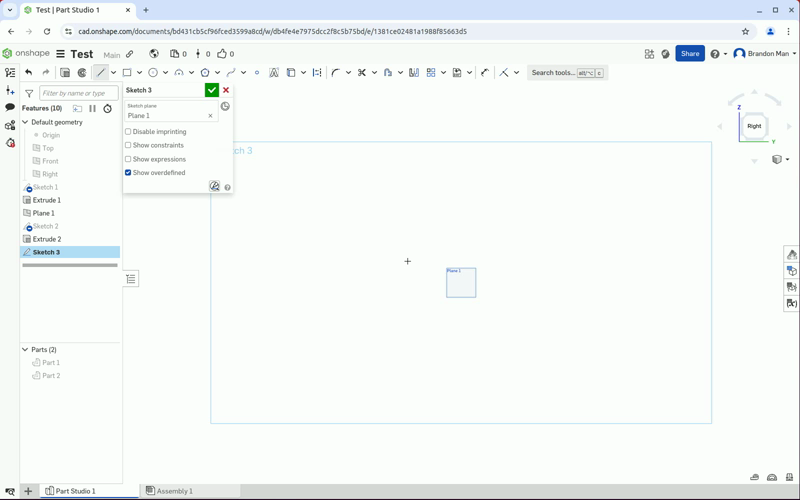
click(407, 260)
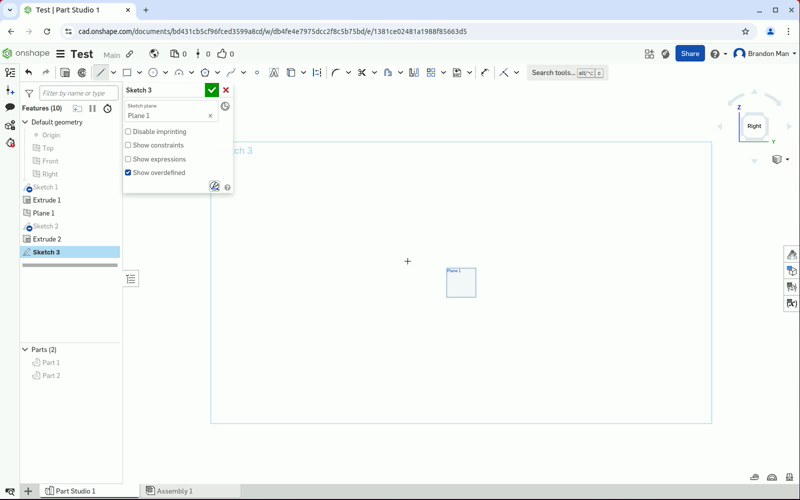
key_up(shift)
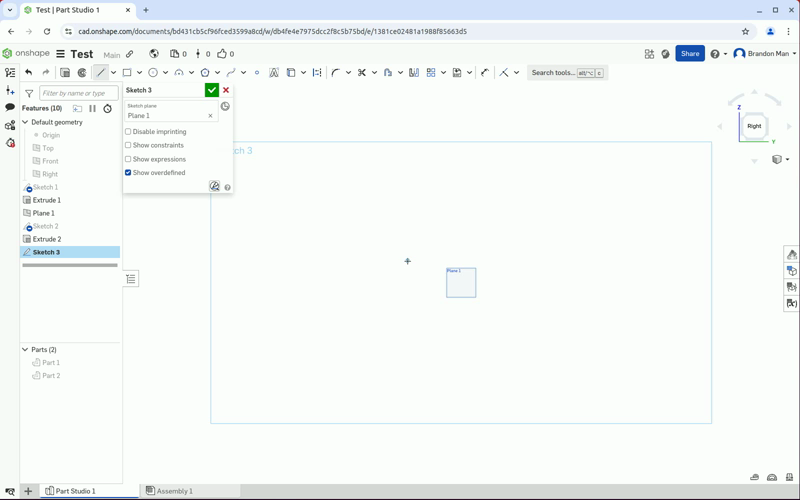
key_down(shift)
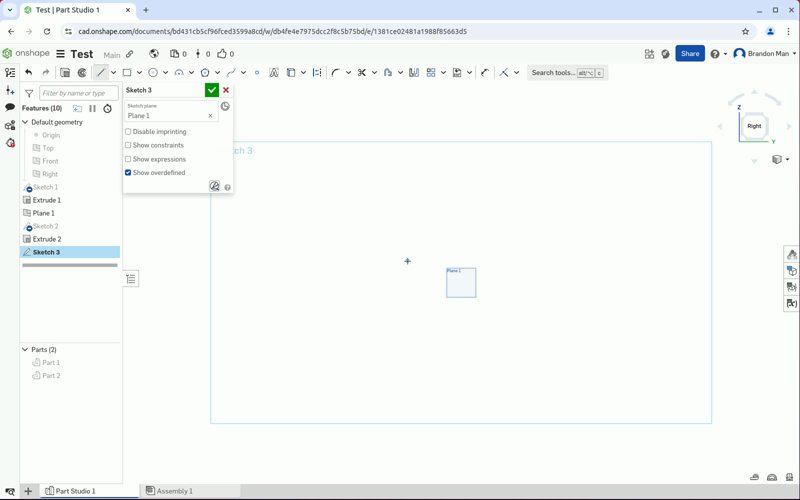
mouse_move(513, 260)
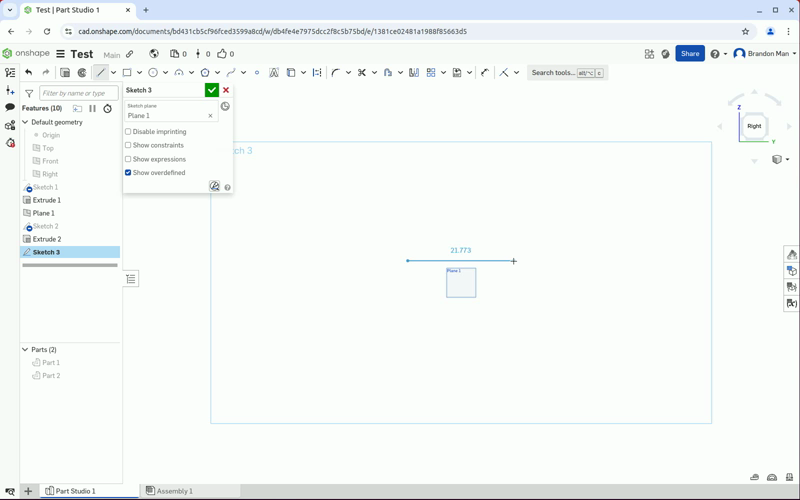
click(513, 260)
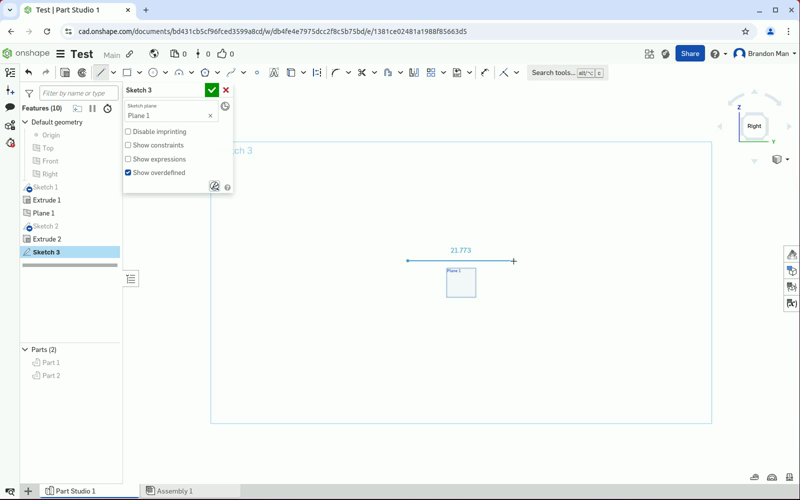
key_up(shift)
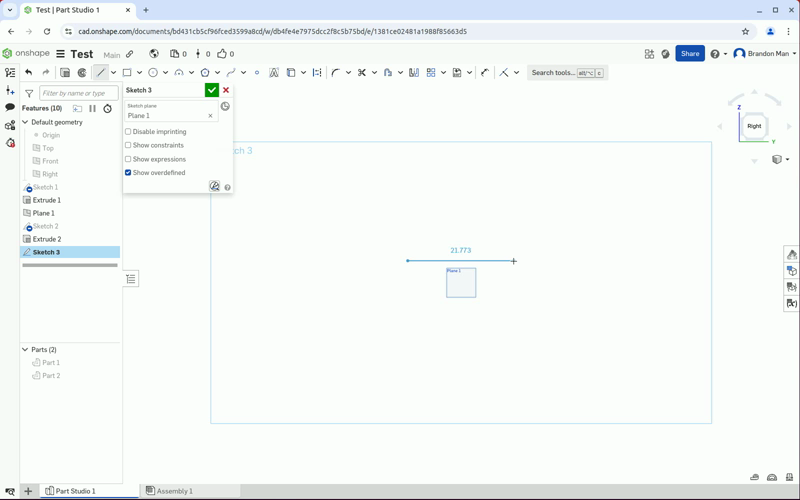
key_down(shift)
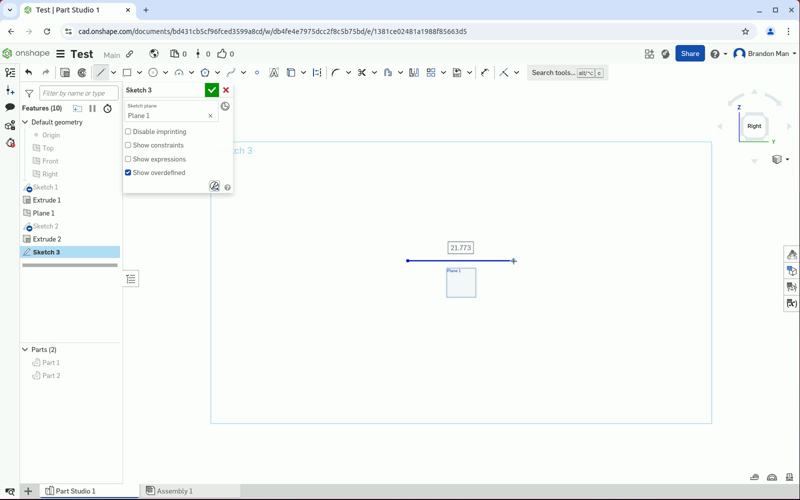
mouse_move(543, 260)
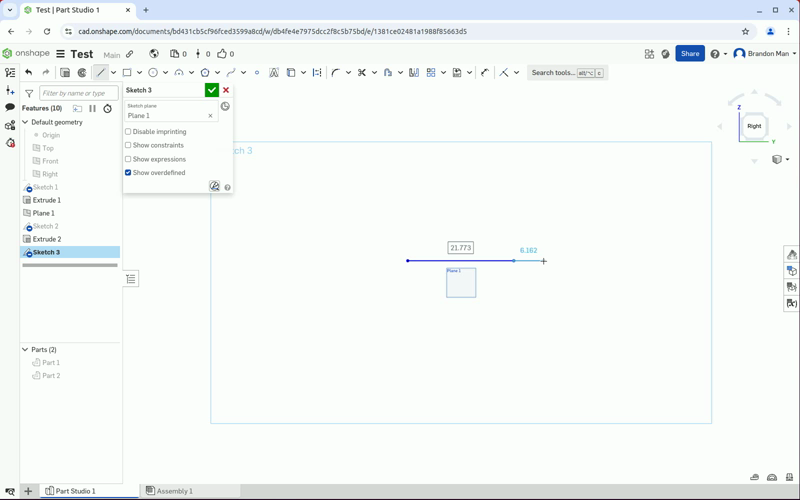
mouse_move(513, 257)
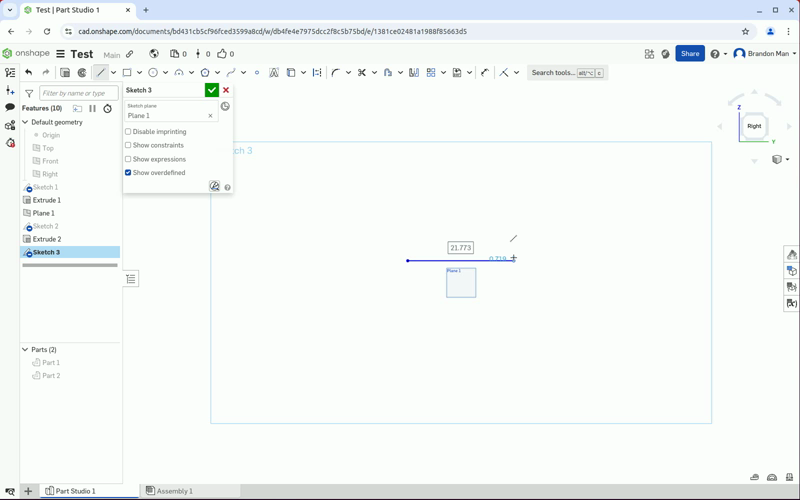
scroll(6)
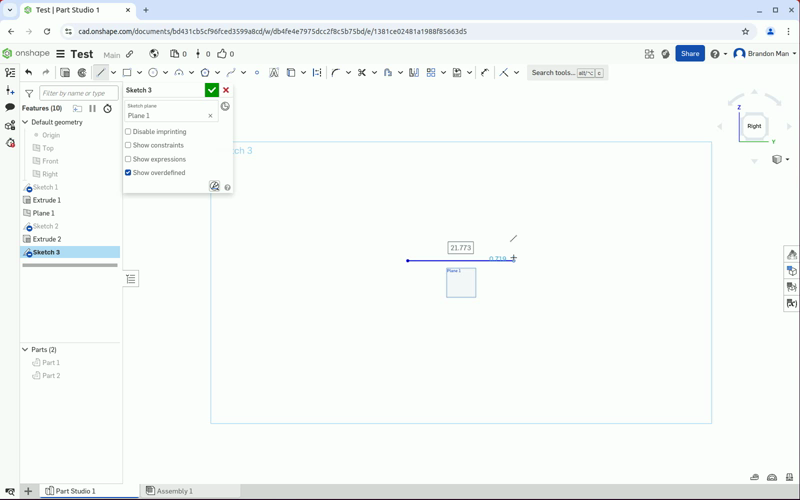
scroll(6)
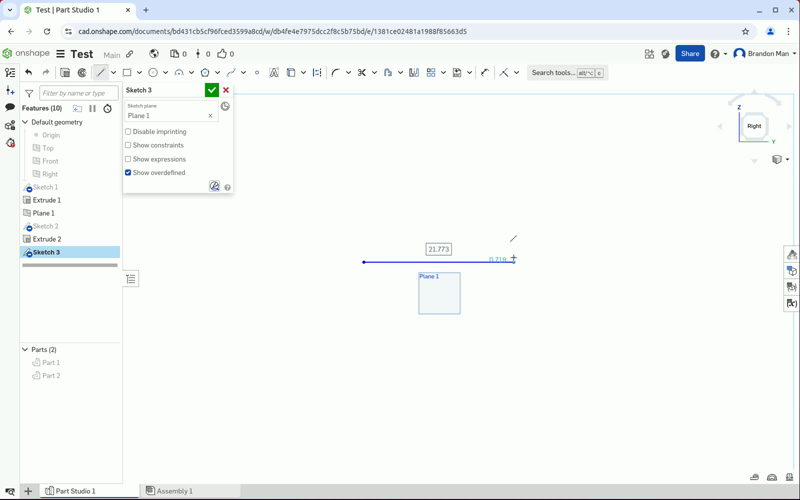
scroll(6)
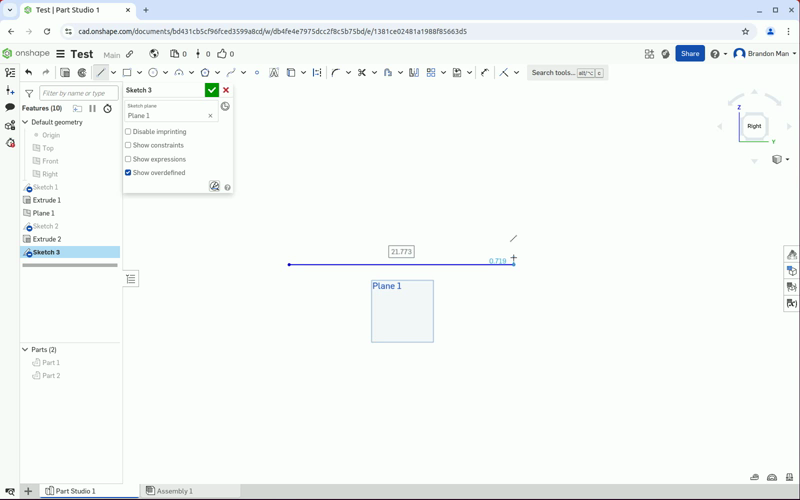
scroll(6)
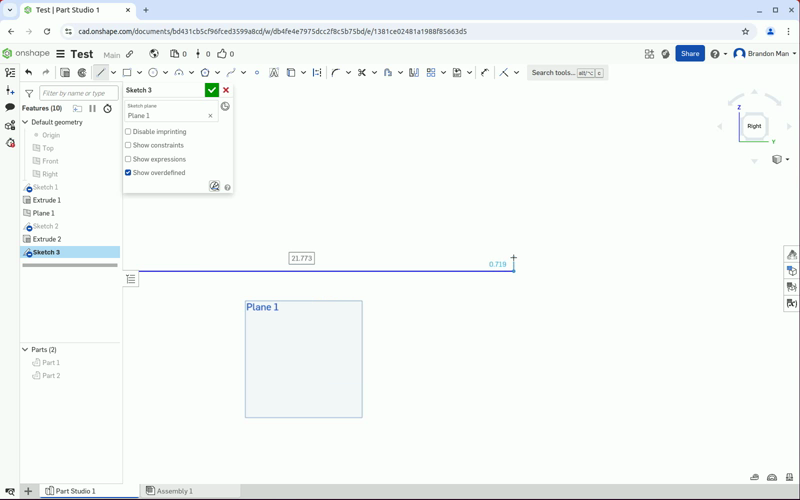
scroll(6)
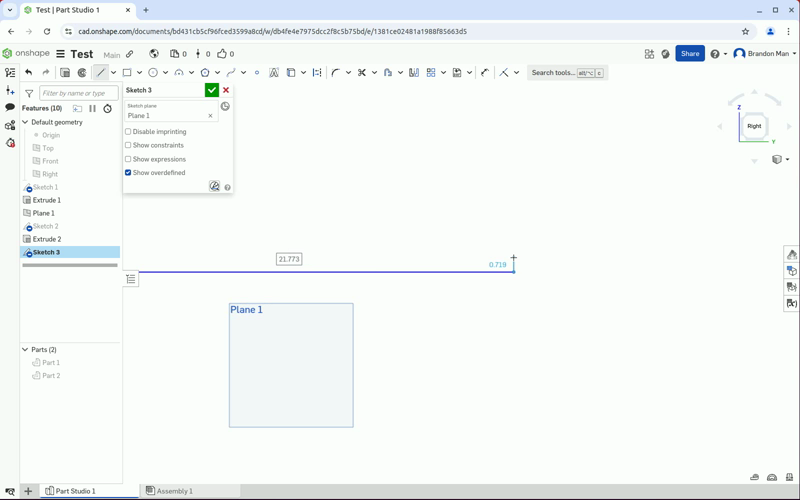
scroll(6)
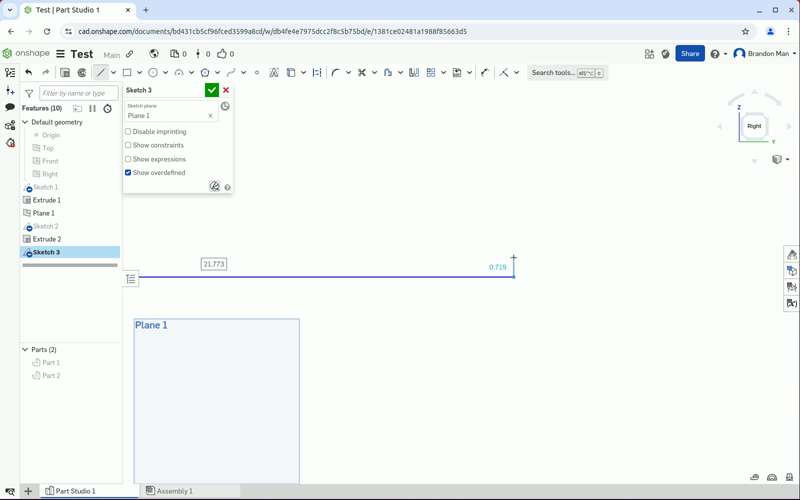
scroll(6)
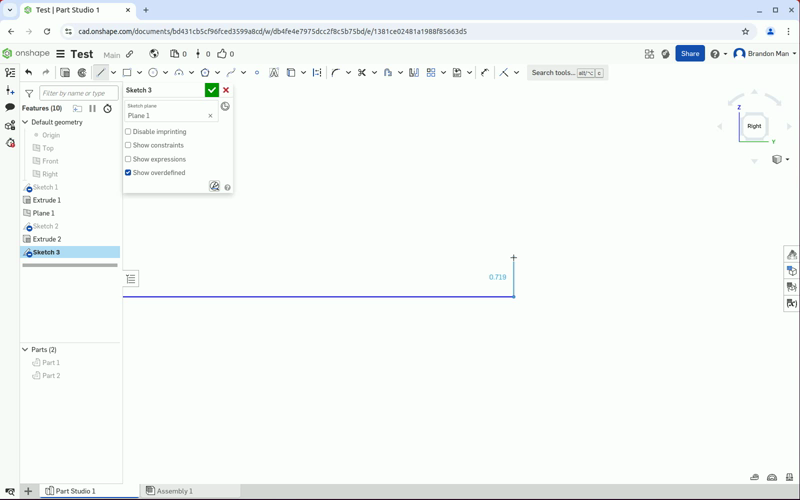
click(513, 257)
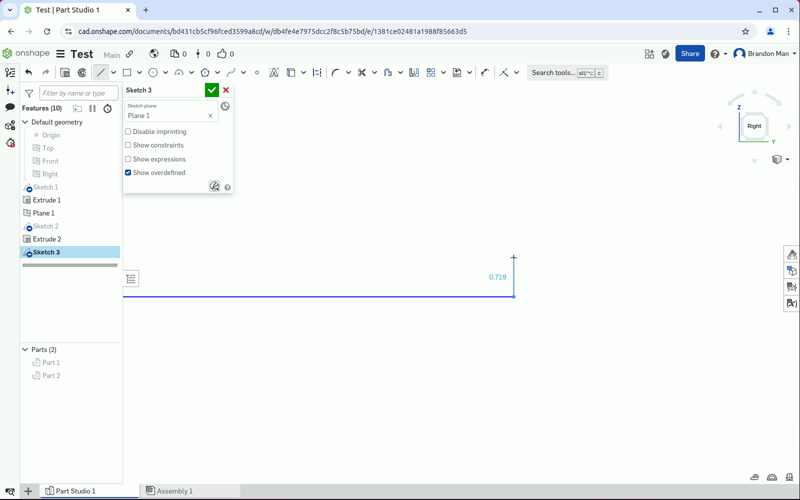
scroll(-6)
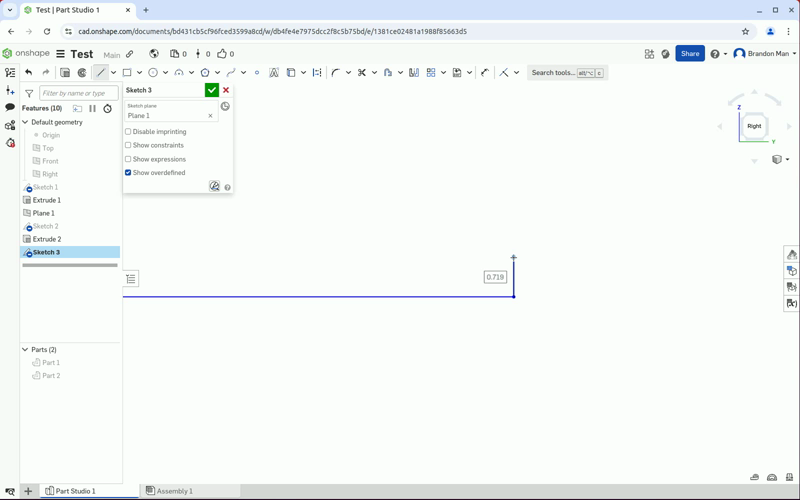
scroll(-6)
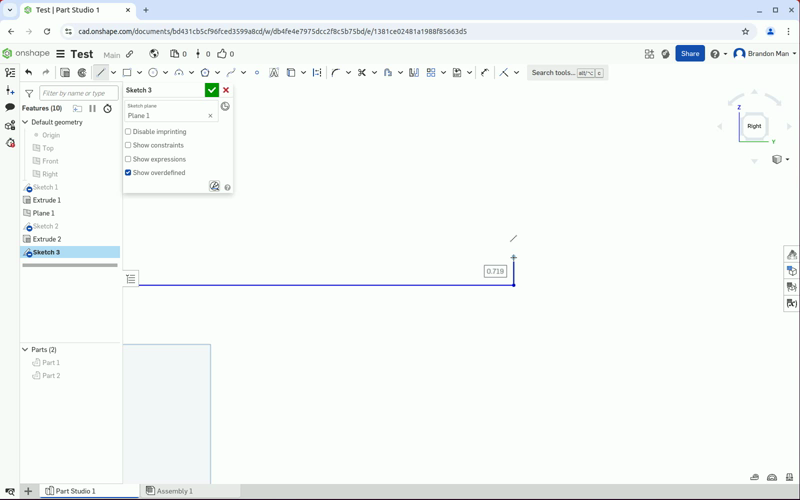
scroll(-6)
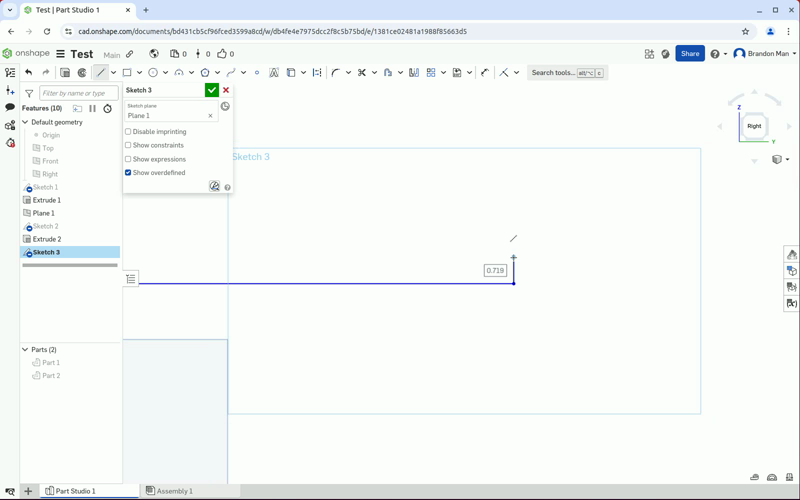
scroll(-6)
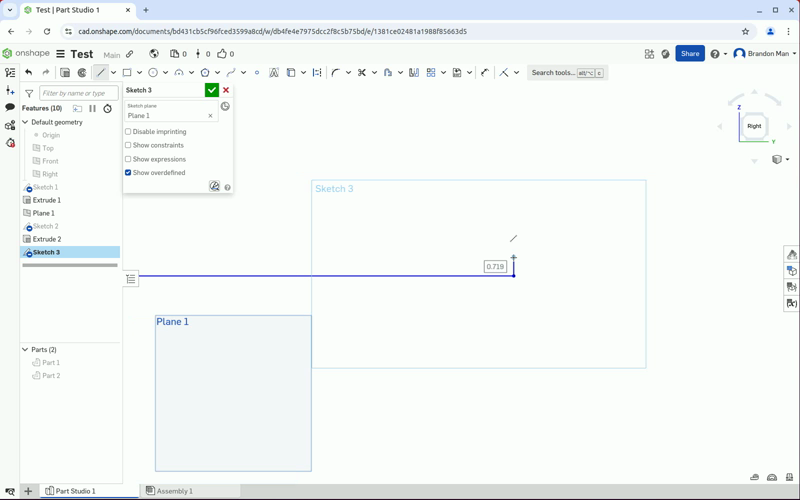
scroll(-6)
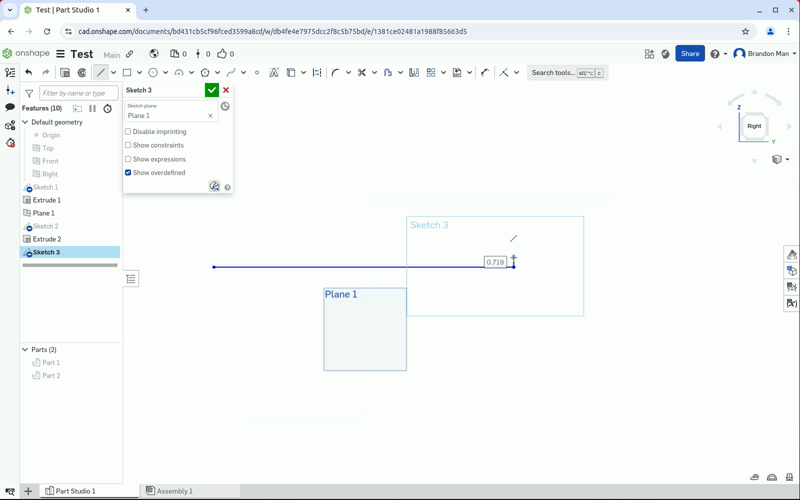
scroll(-6)
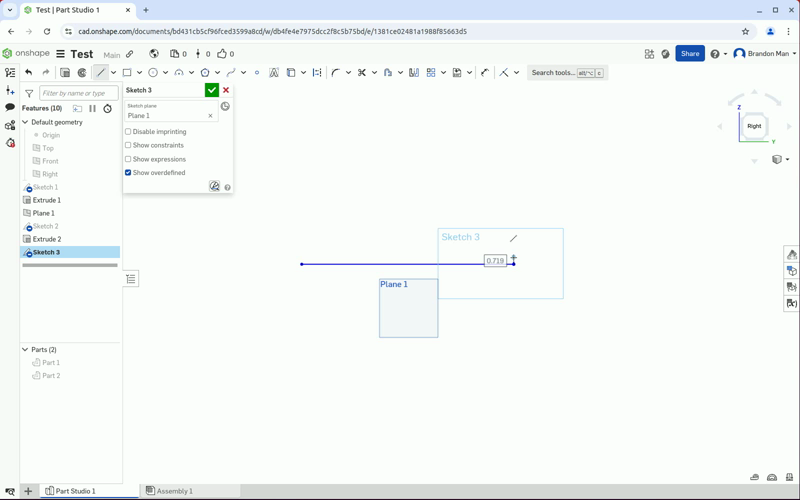
scroll(-6)
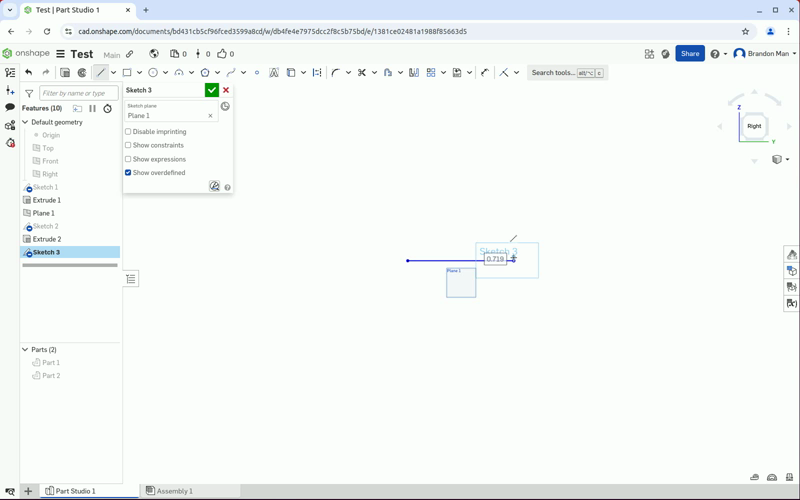
key_up(shift)
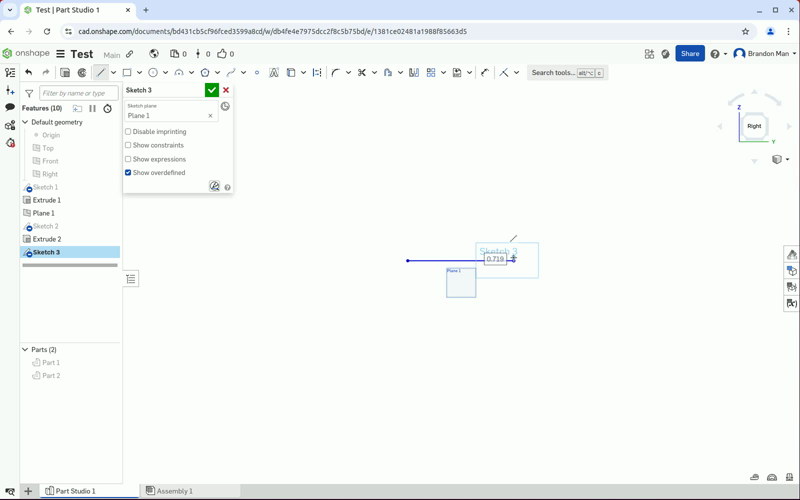
key_down(shift)
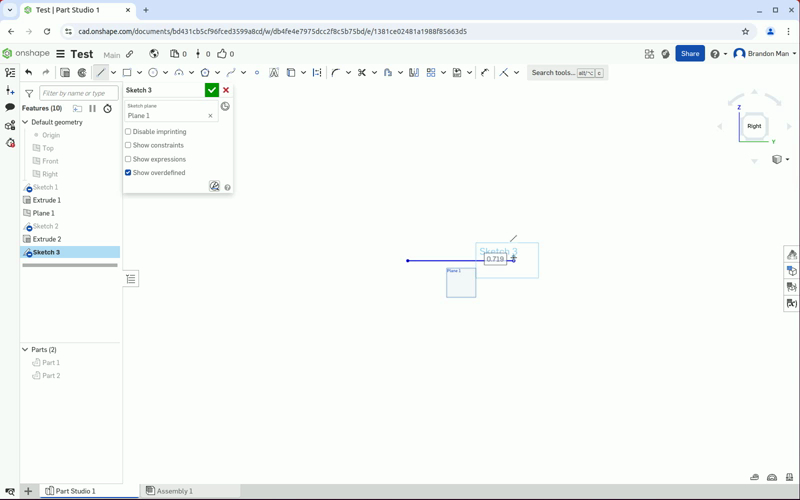
mouse_move(407, 257)
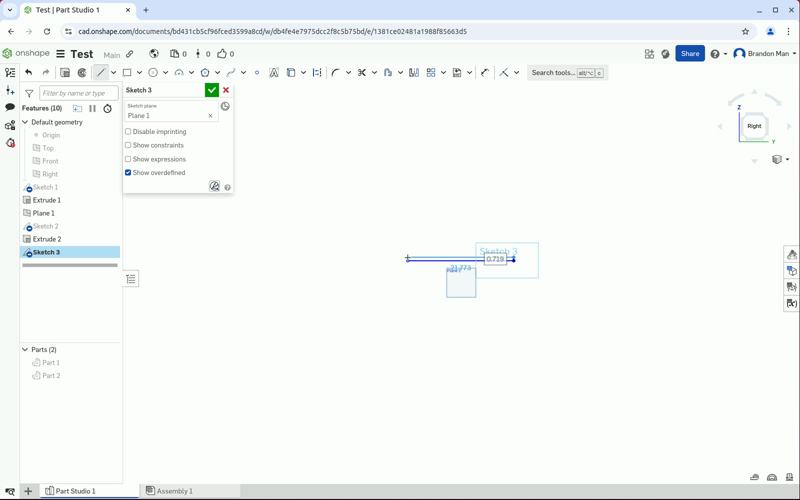
scroll(6)
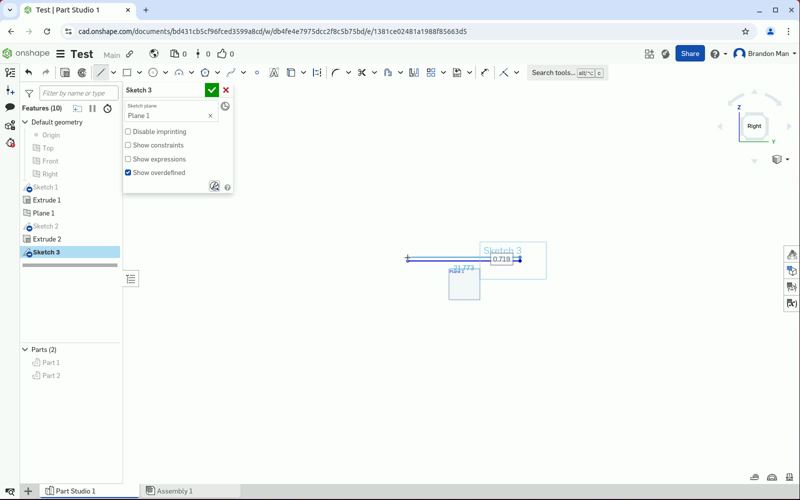
scroll(6)
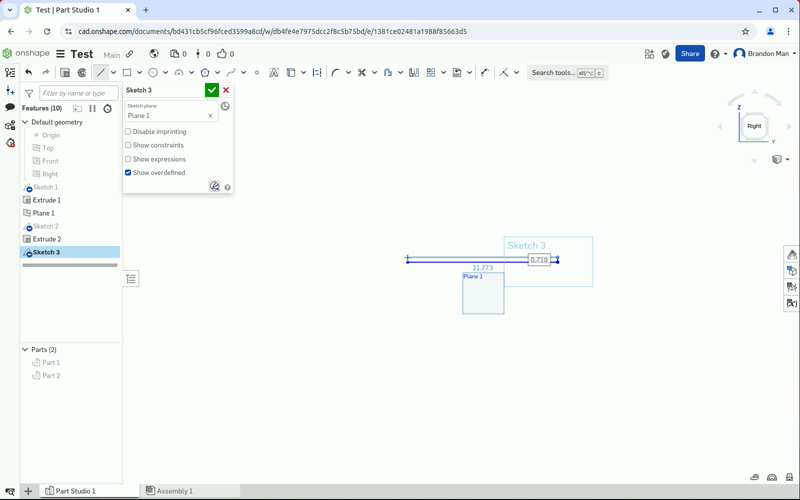
scroll(6)
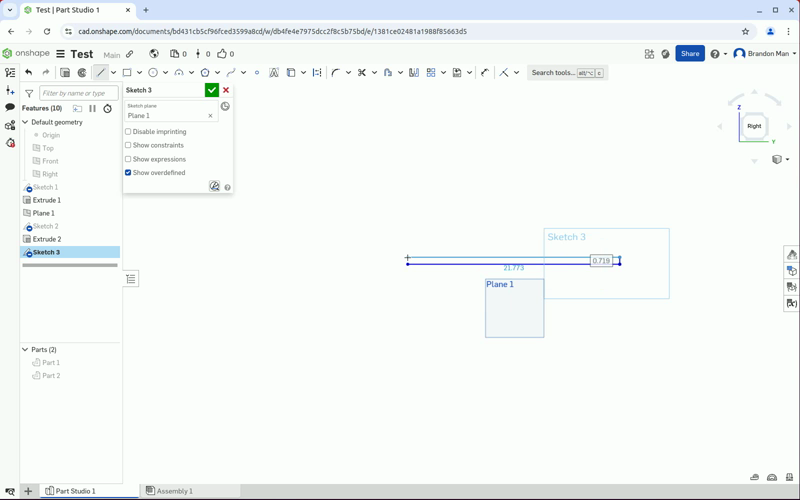
scroll(6)
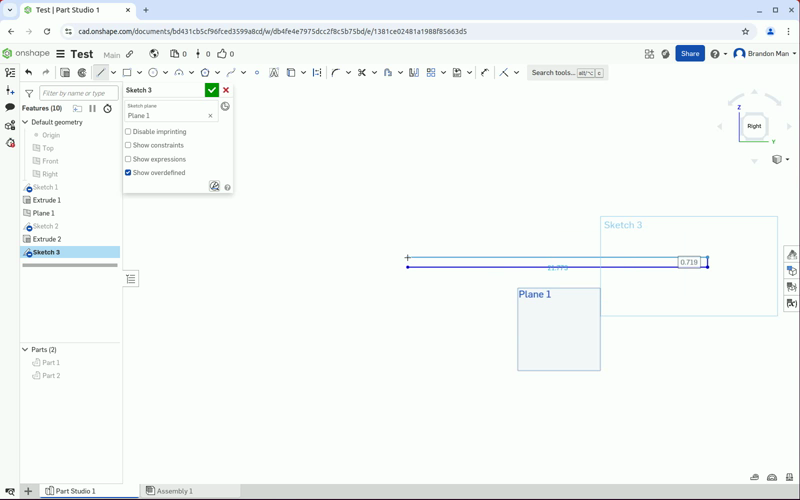
scroll(6)
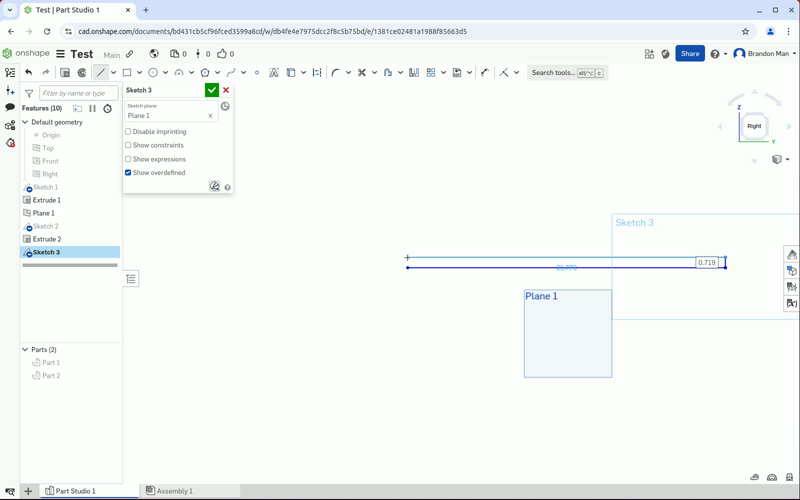
scroll(6)
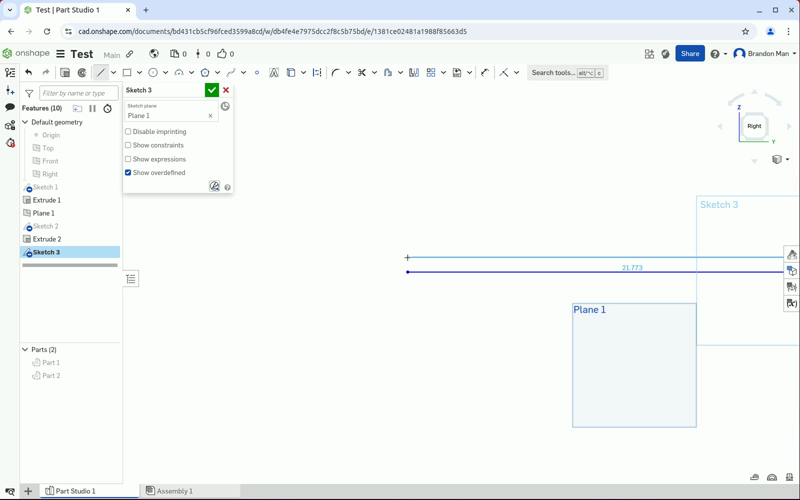
scroll(6)
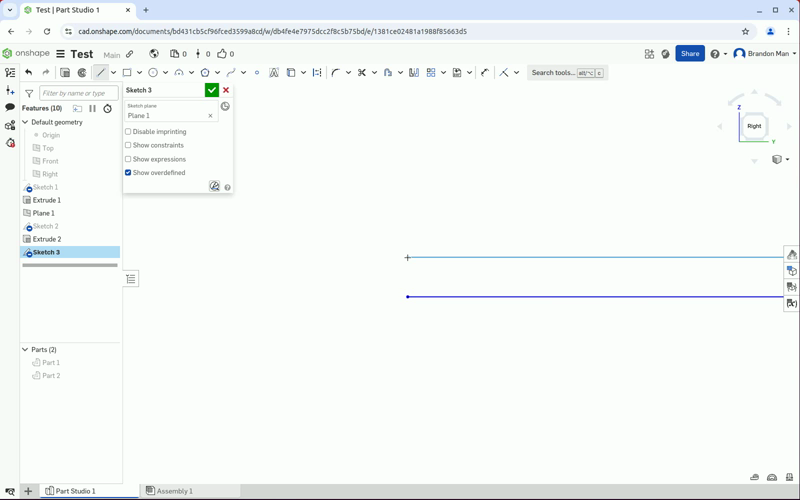
click(407, 257)
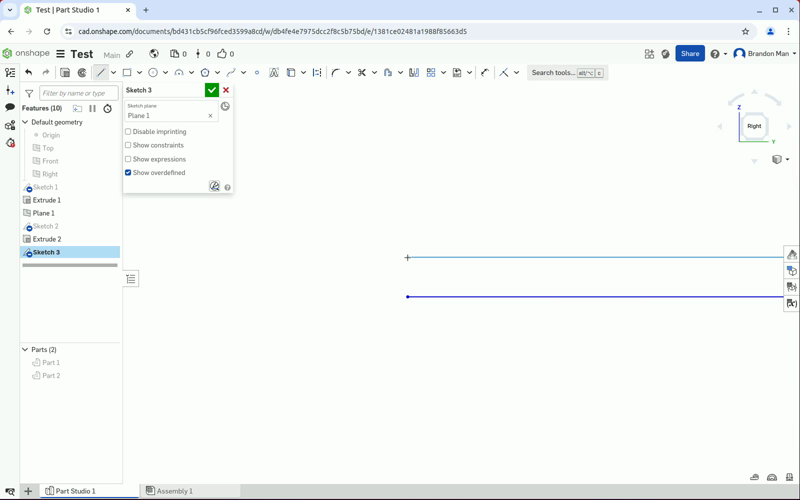
scroll(-6)
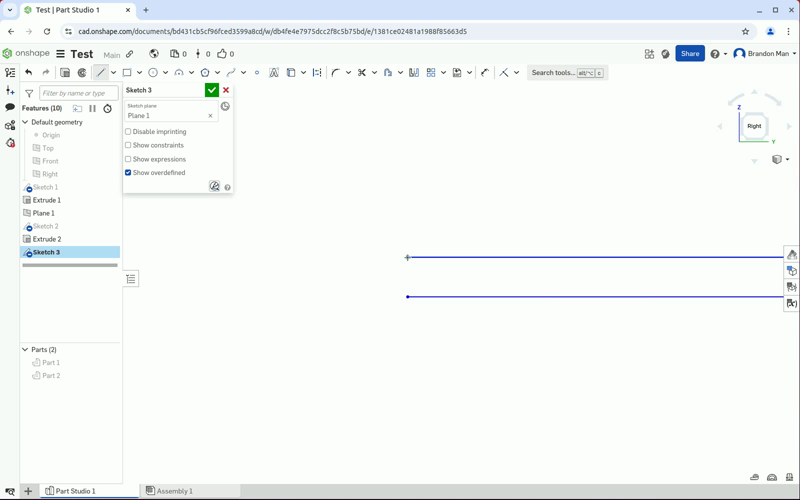
scroll(-6)
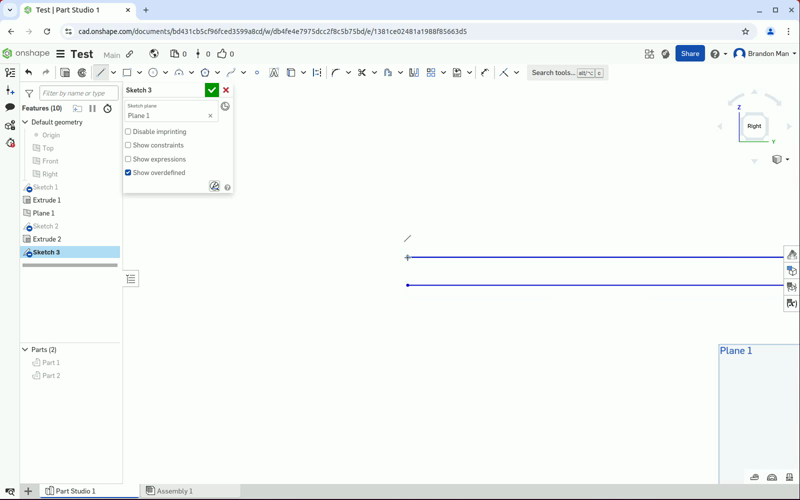
scroll(-6)
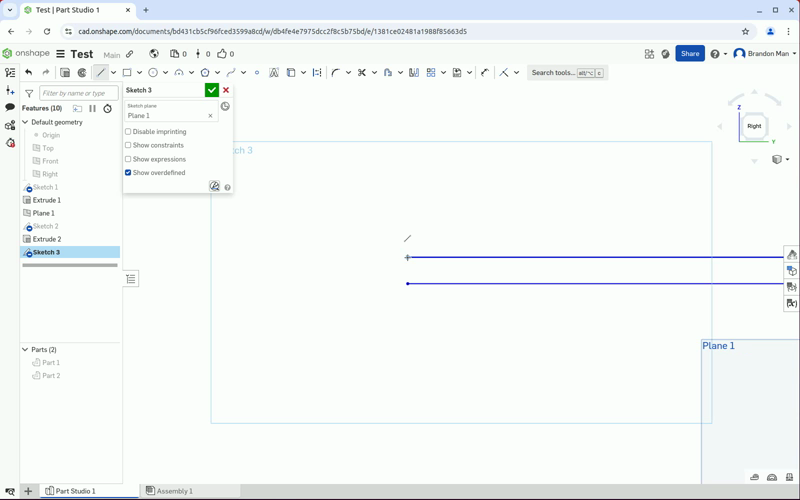
scroll(-6)
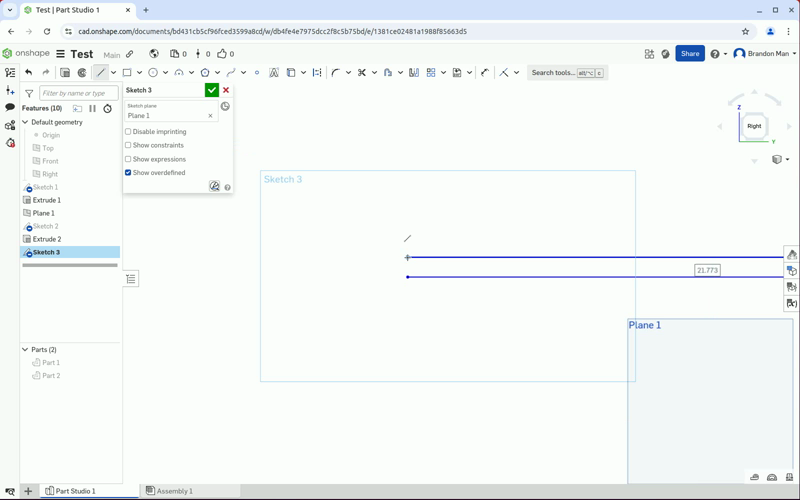
scroll(-6)
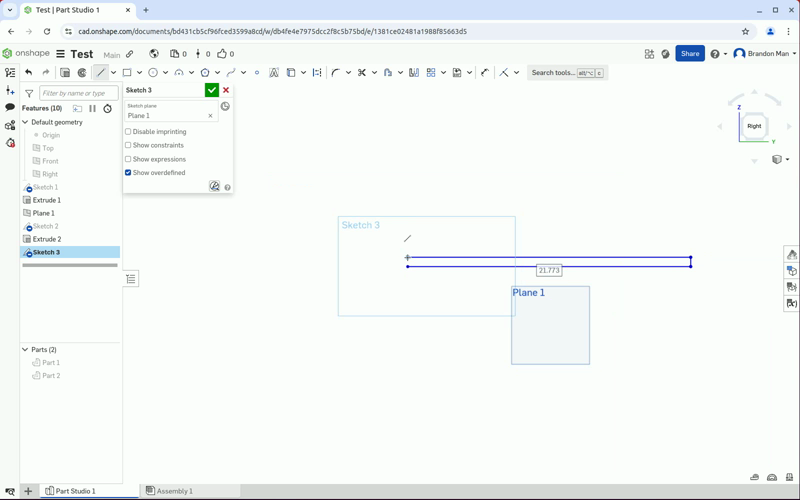
scroll(-6)
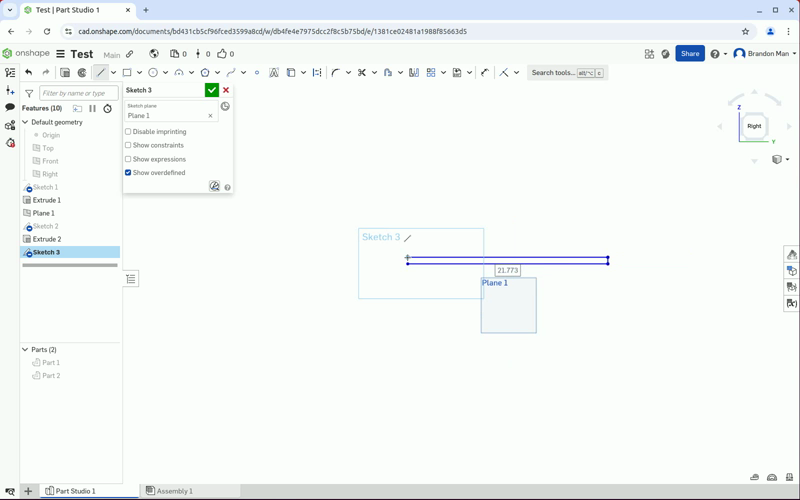
scroll(-6)
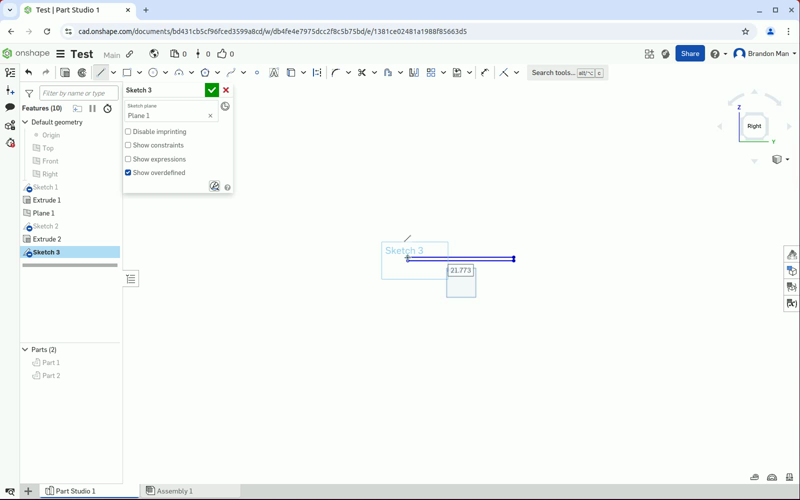
key_up(shift)
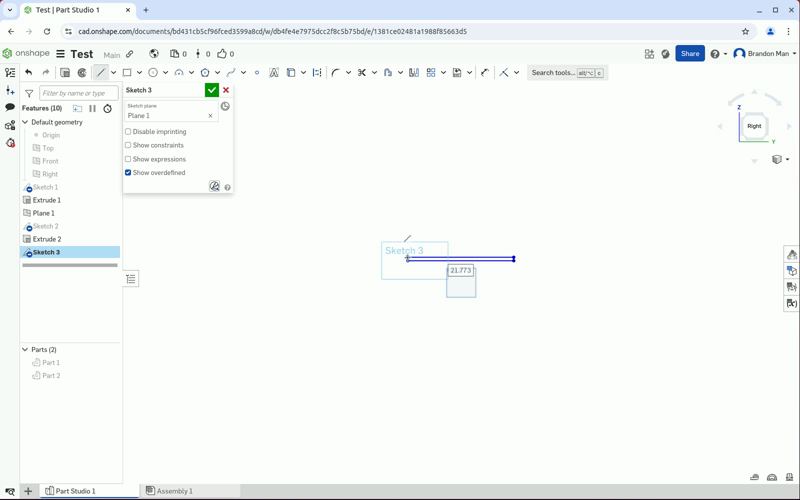
mouse_move(437, 257)
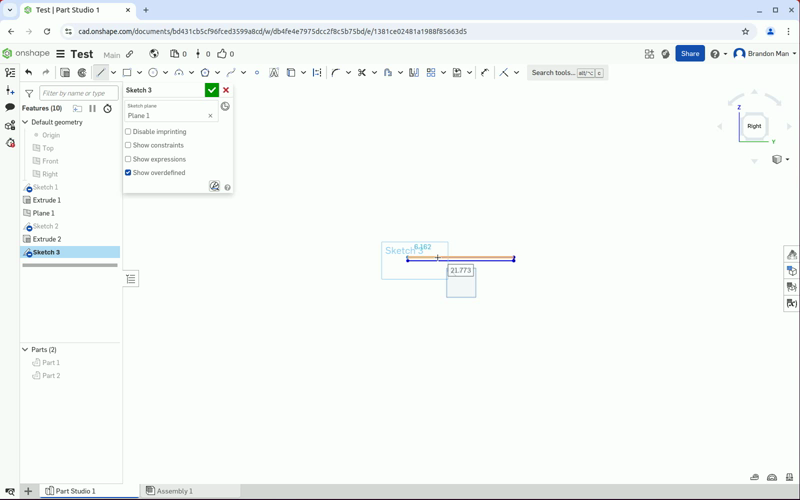
key_down(shift)
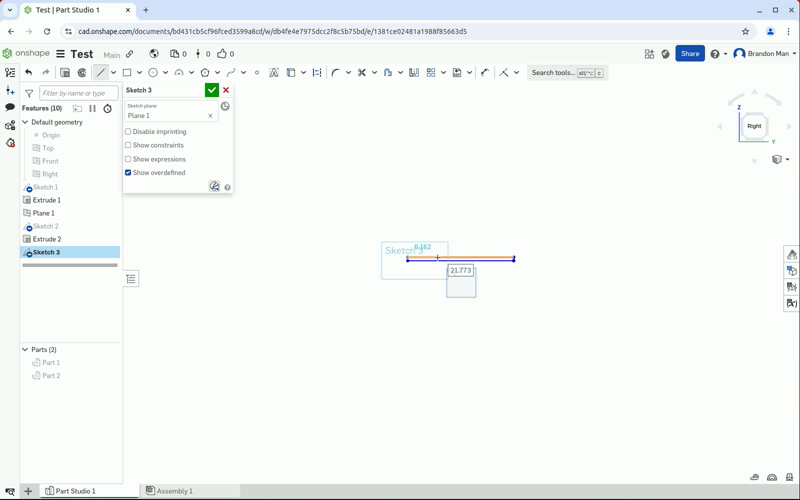
mouse_move(407, 260)
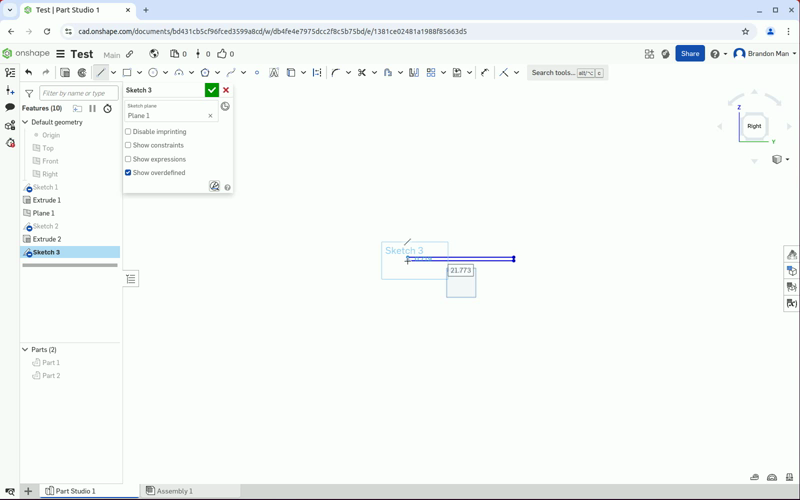
scroll(6)
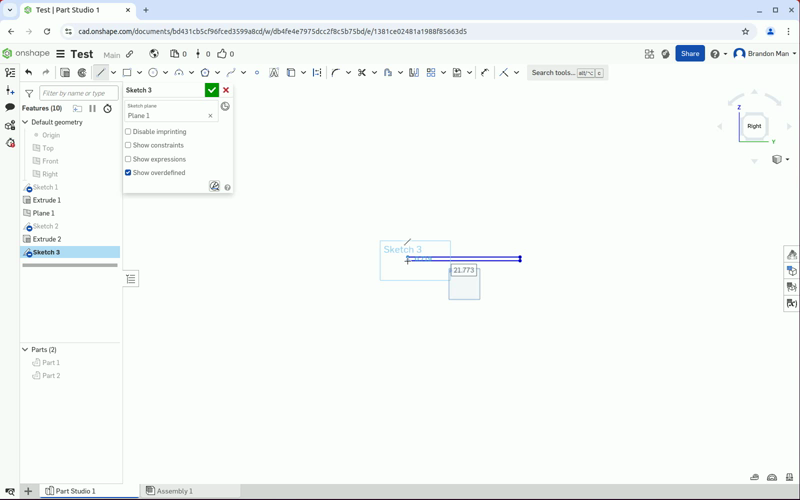
scroll(6)
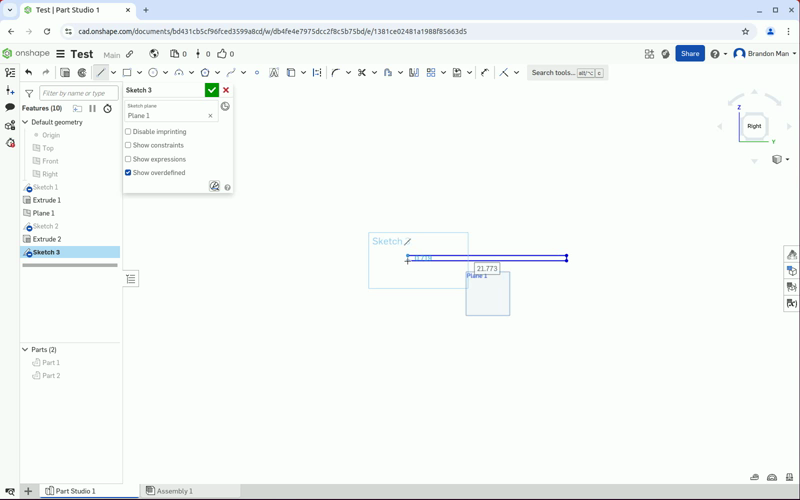
scroll(6)
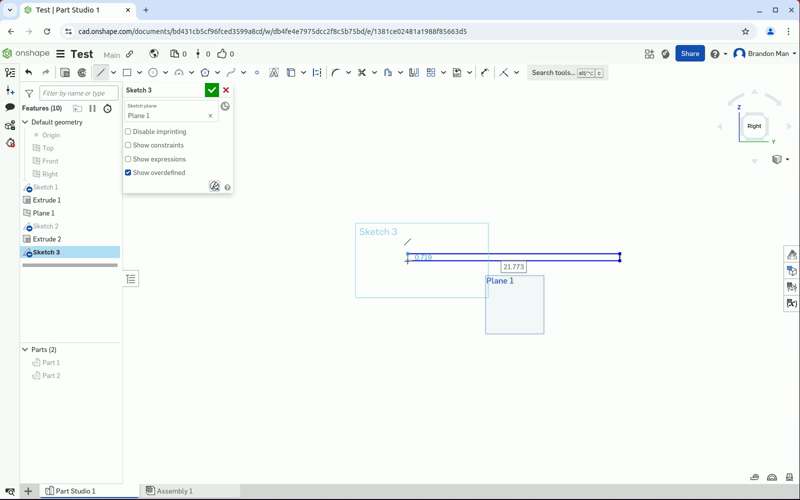
scroll(6)
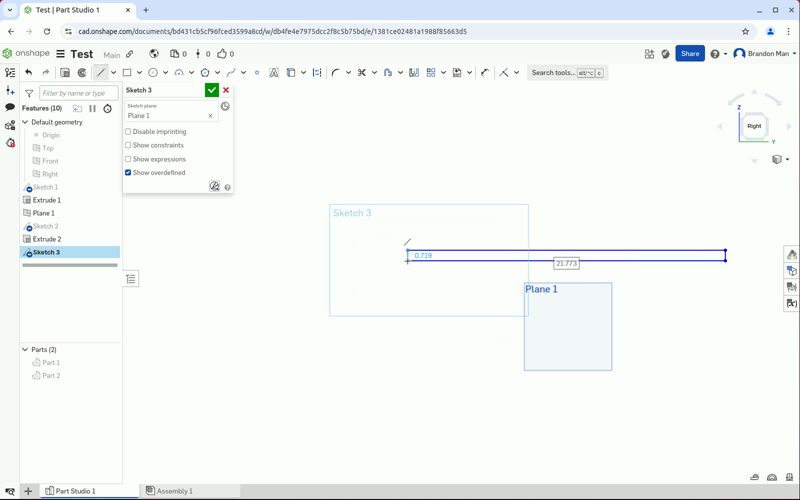
scroll(6)
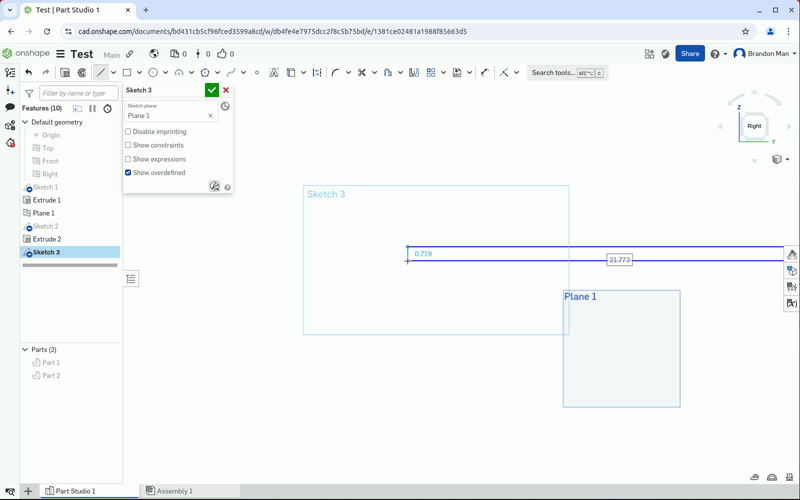
scroll(6)
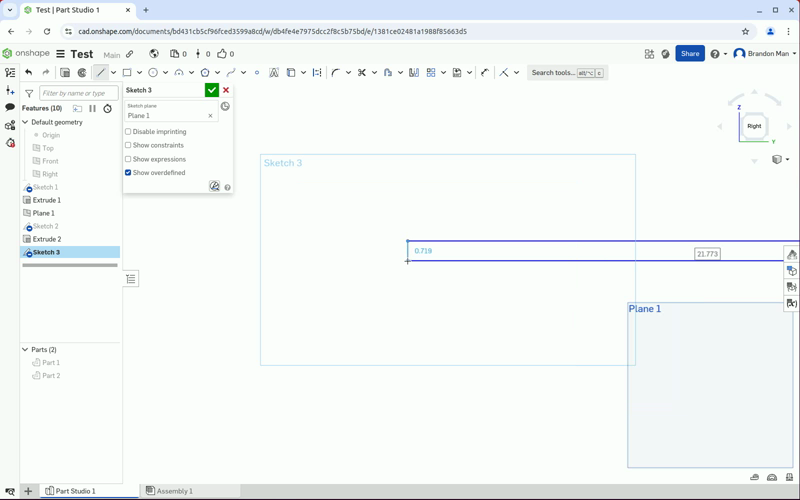
scroll(6)
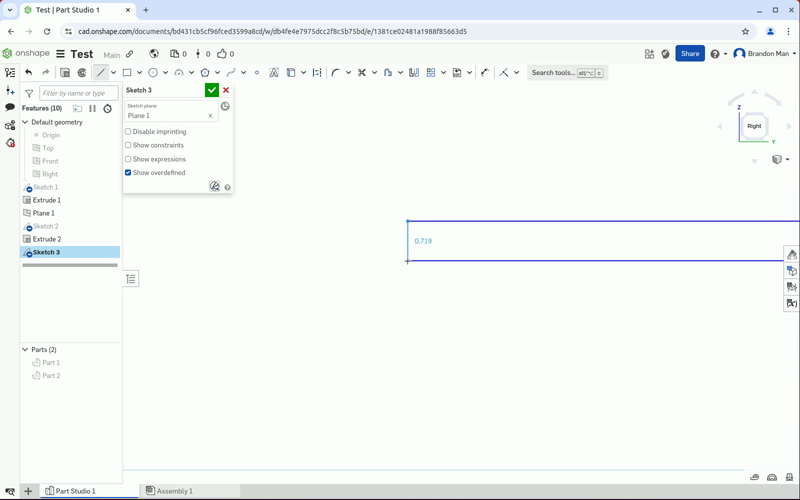
key_up(shift)
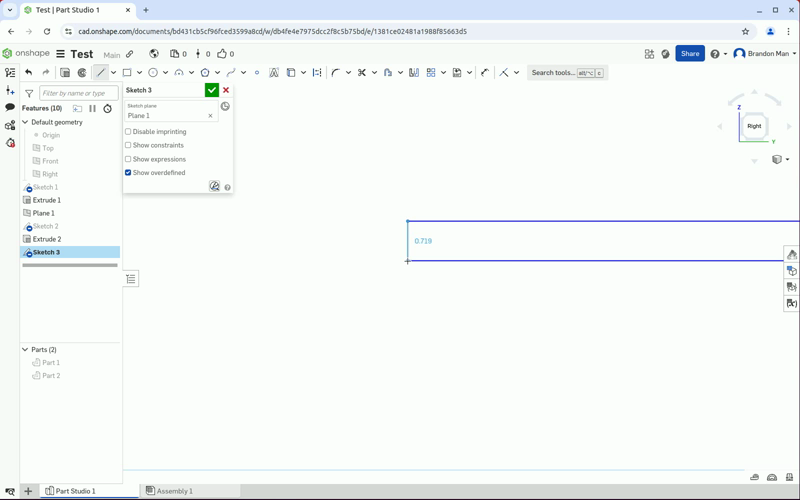
click(407, 260)
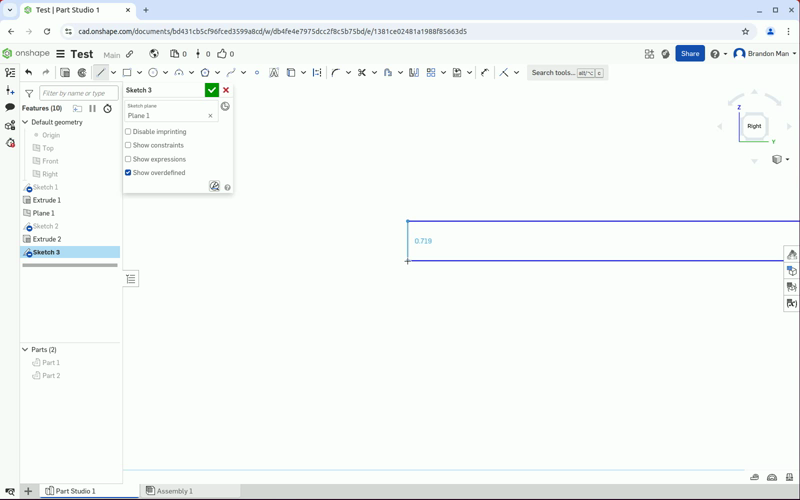
scroll(-6)
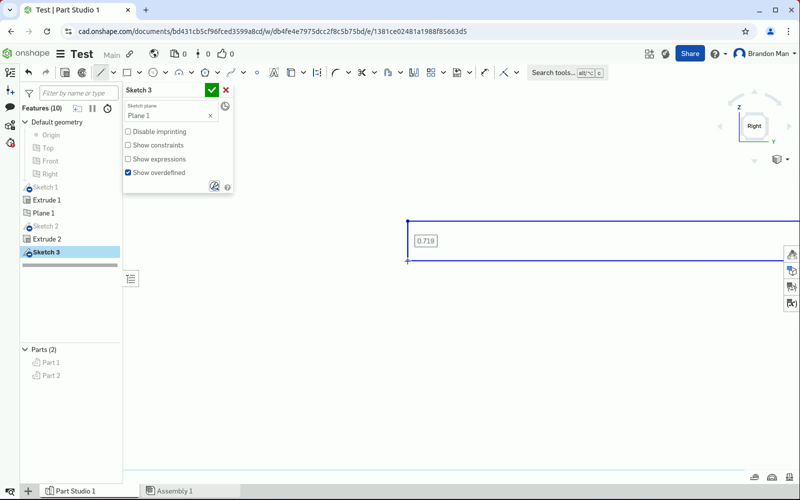
scroll(-6)
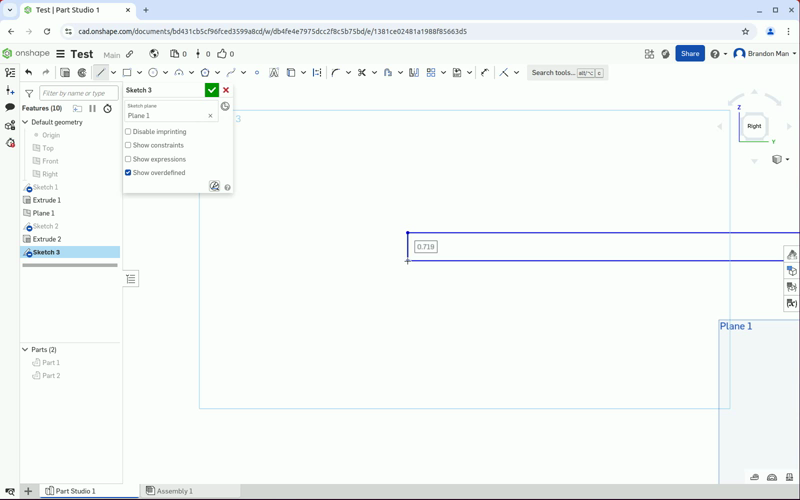
scroll(-6)
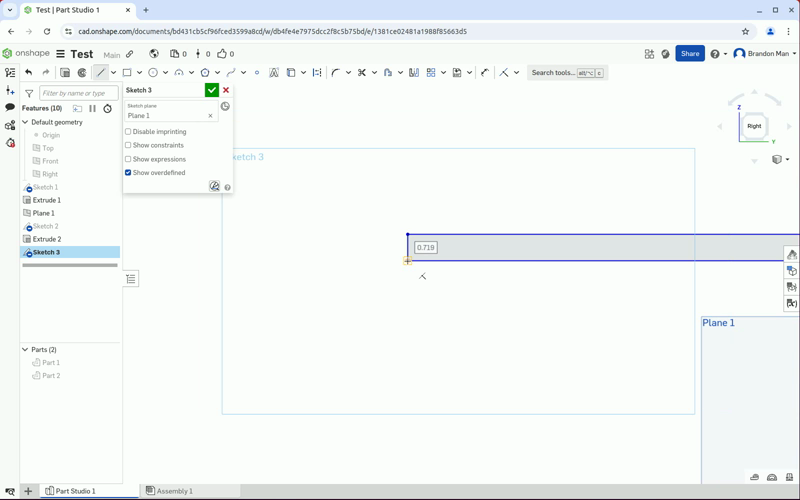
scroll(-6)
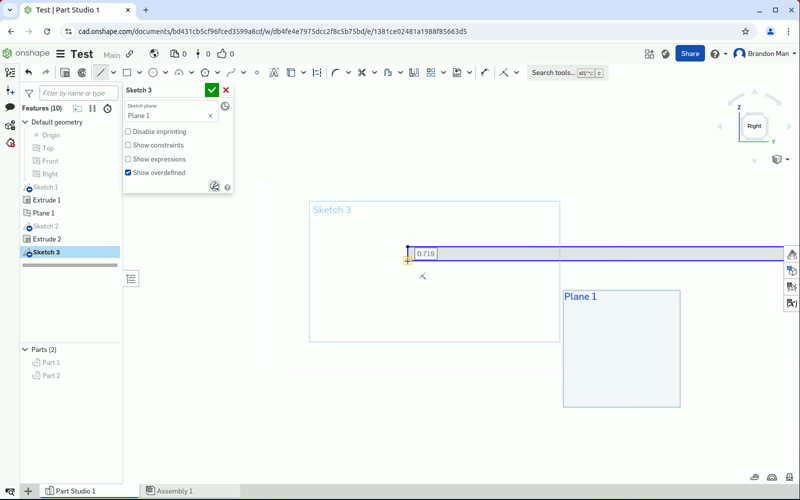
scroll(-6)
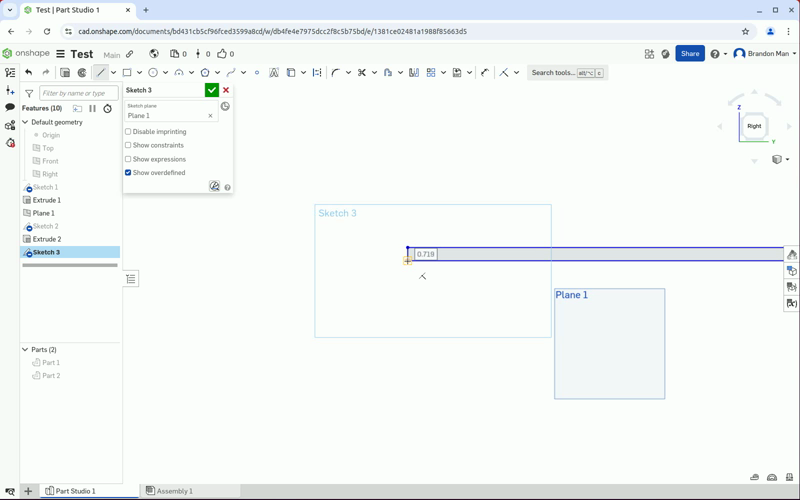
scroll(-6)
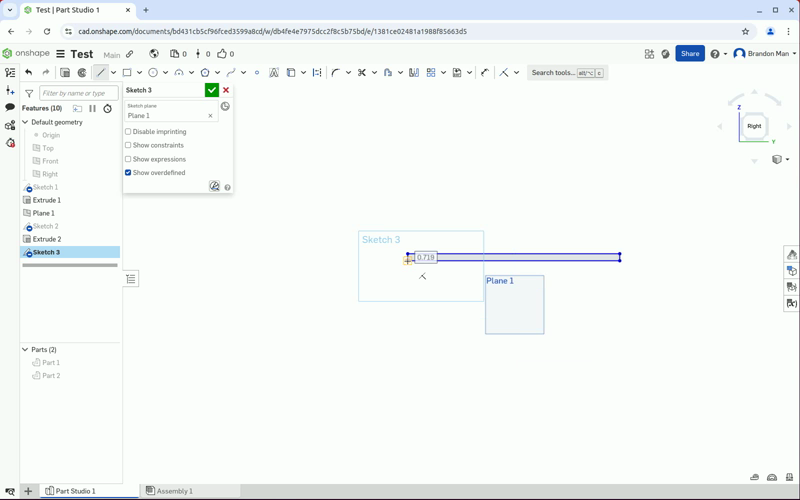
scroll(-6)
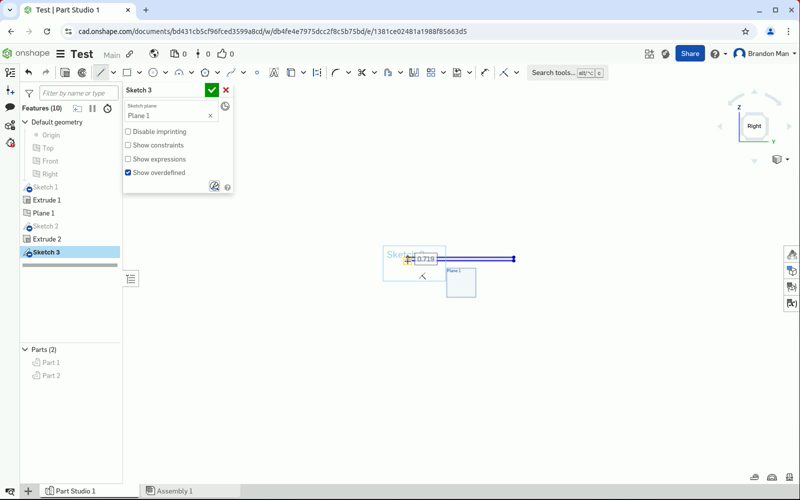
key(esc)
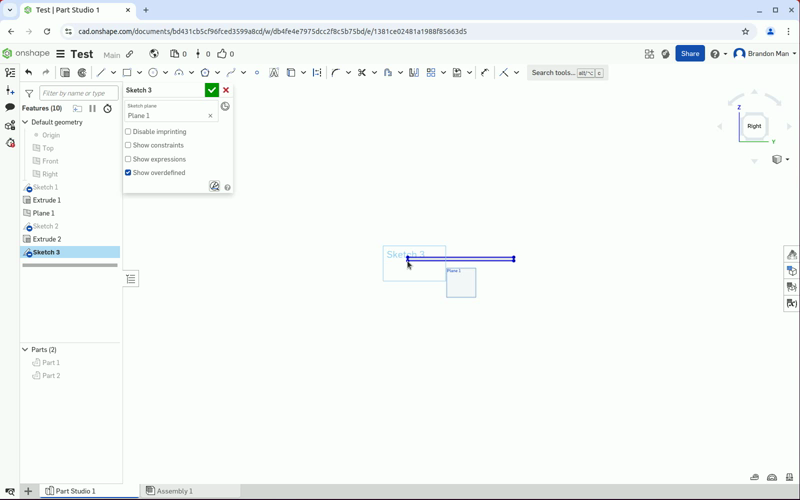
mouse_move(479, 258)
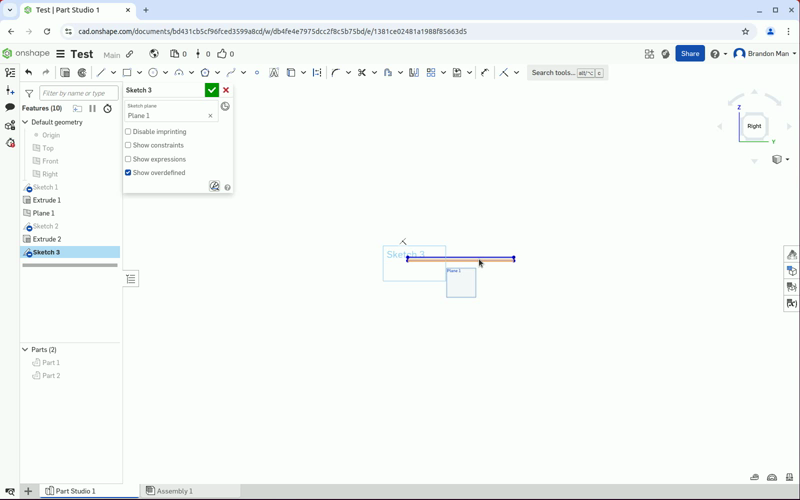
scroll(6)
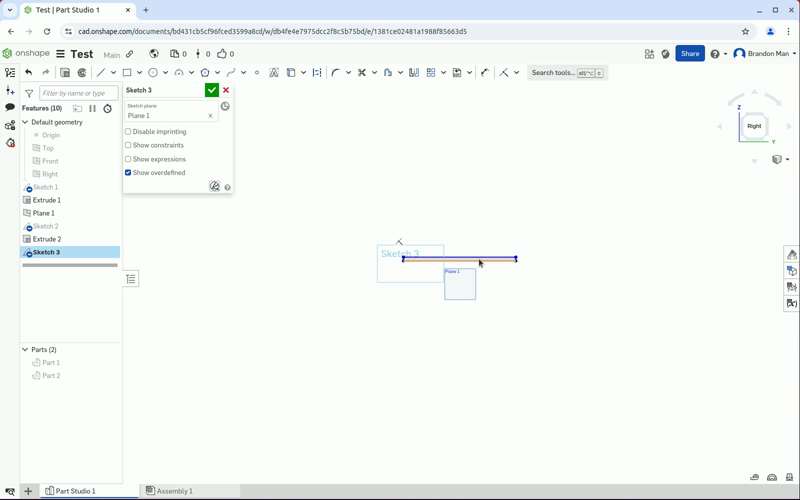
scroll(6)
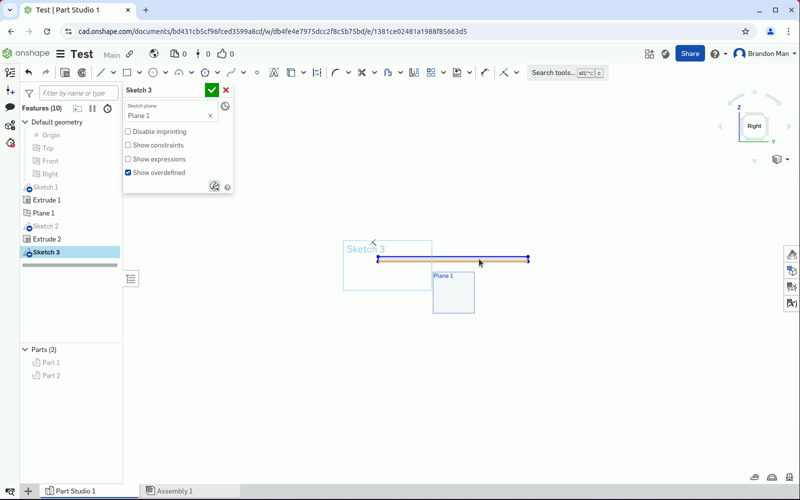
scroll(6)
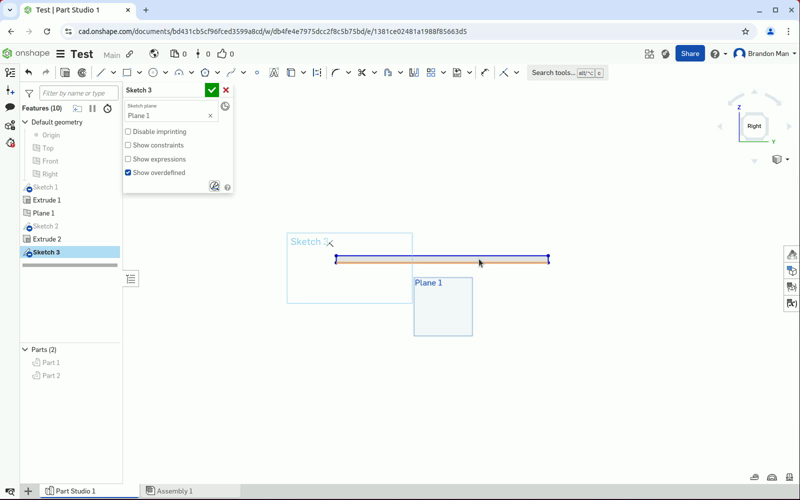
scroll(6)
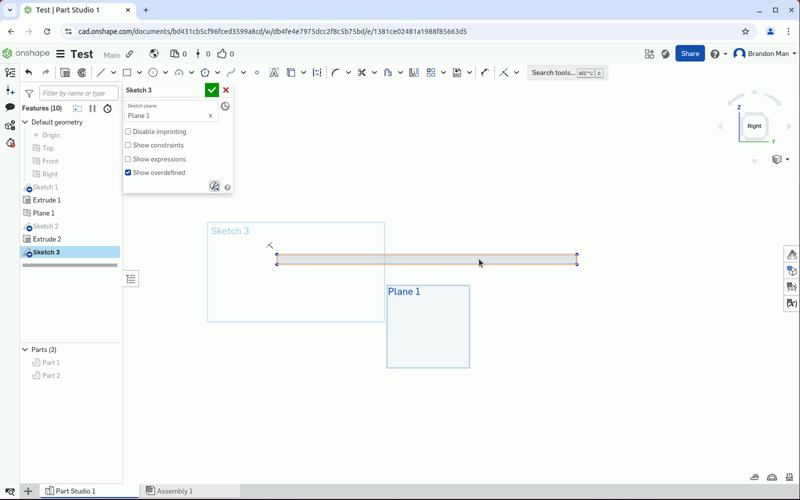
scroll(6)
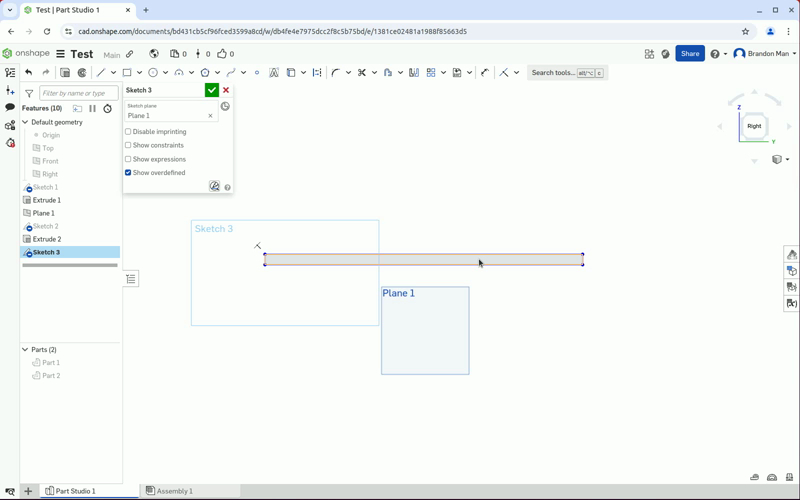
scroll(6)
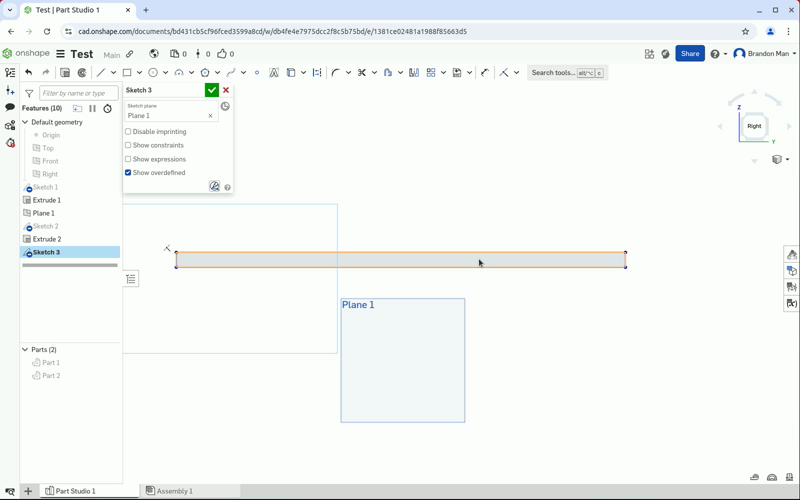
scroll(6)
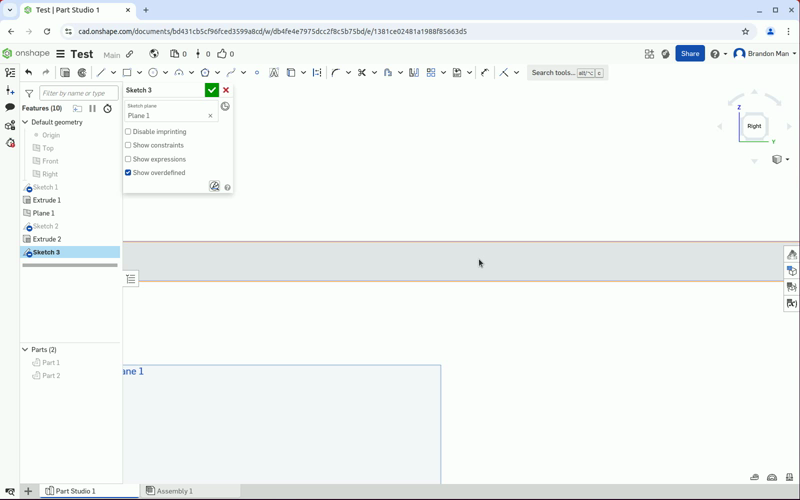
click(479, 258)
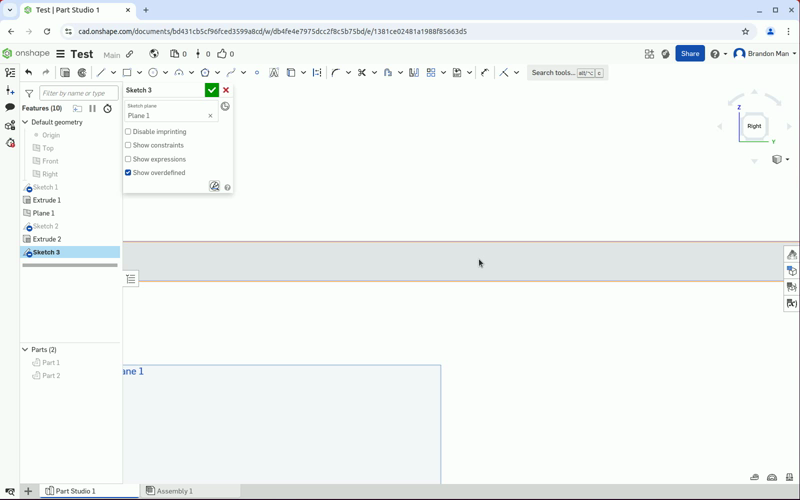
scroll(-6)
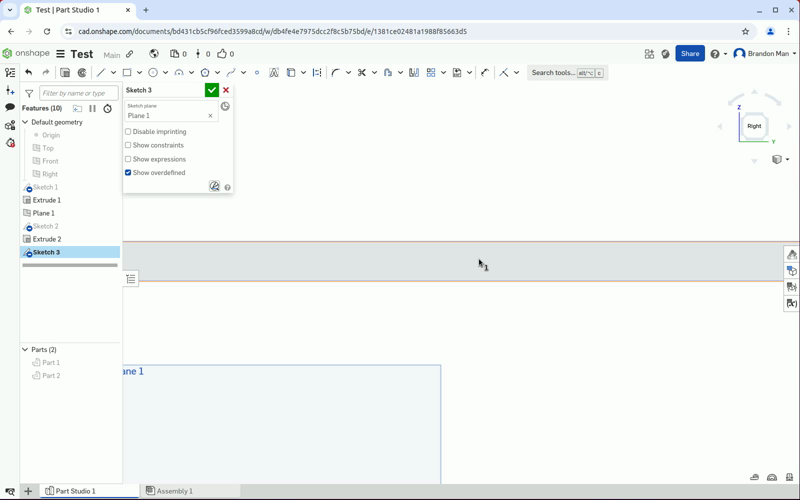
scroll(-6)
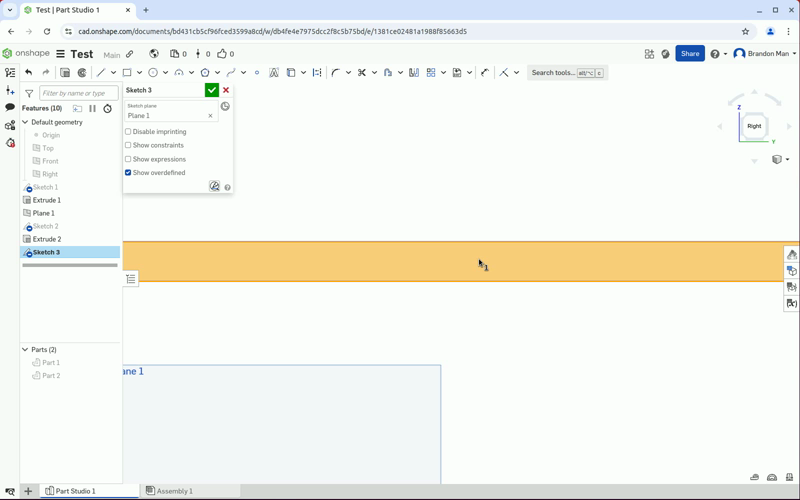
scroll(-6)
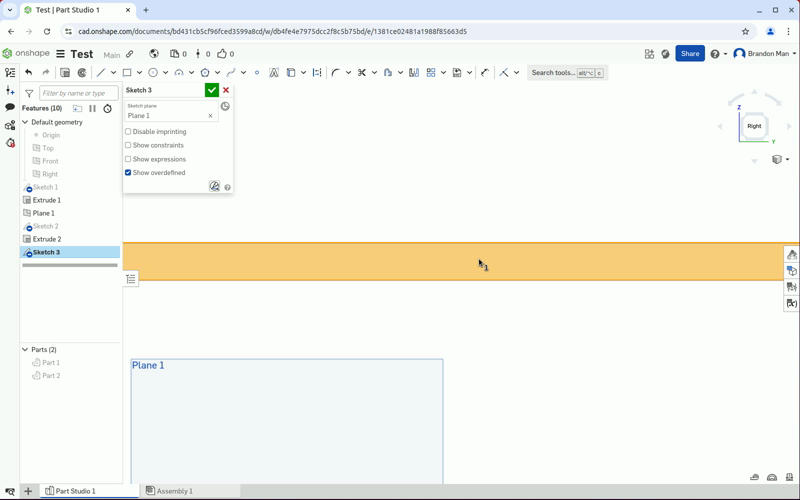
scroll(-6)
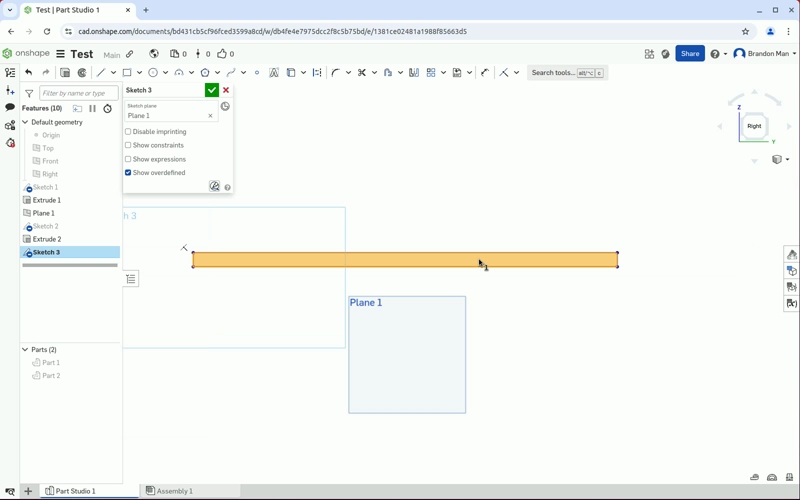
scroll(-6)
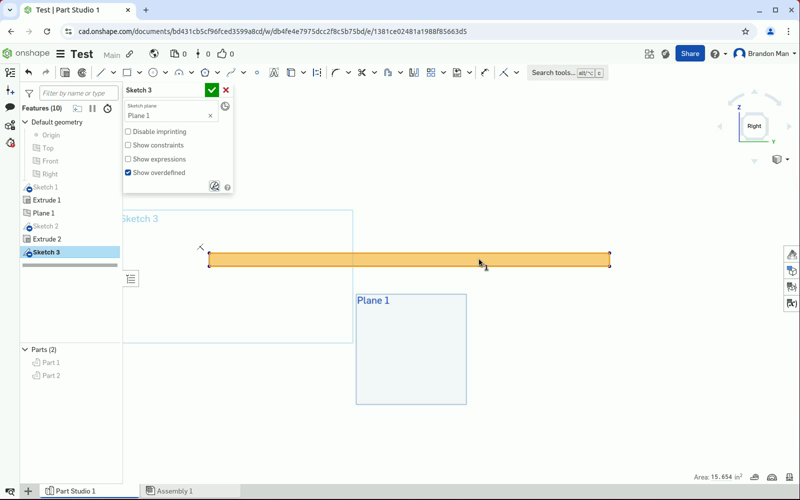
scroll(-6)
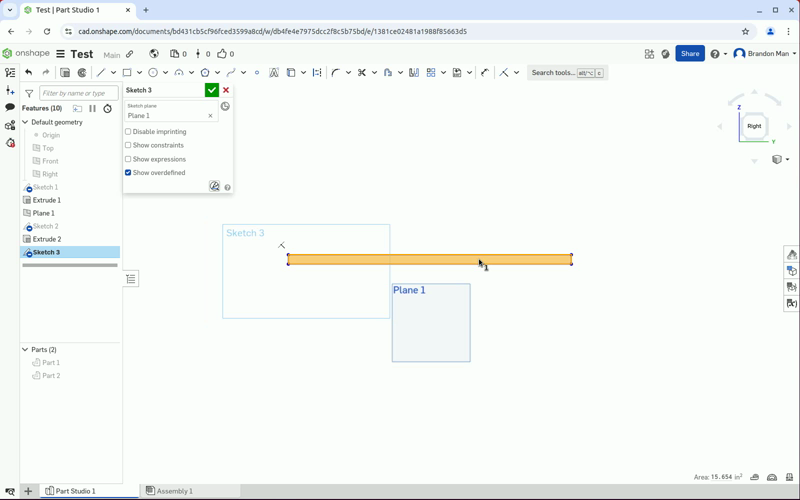
scroll(-6)
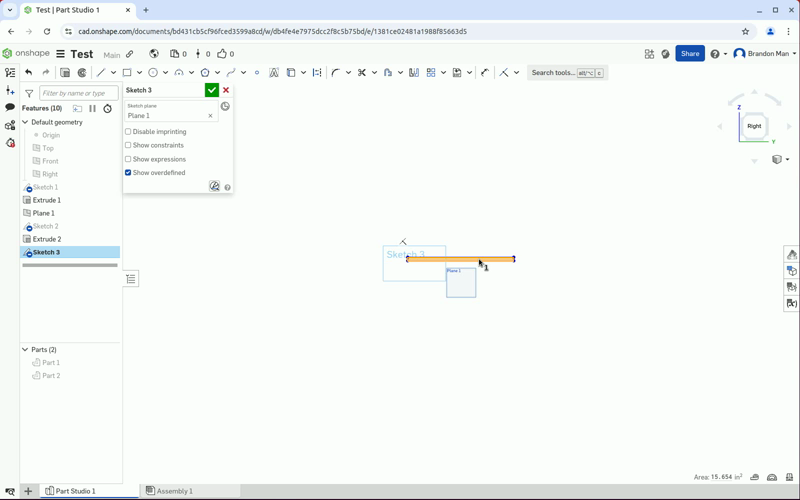
mouse_move(73, 352)
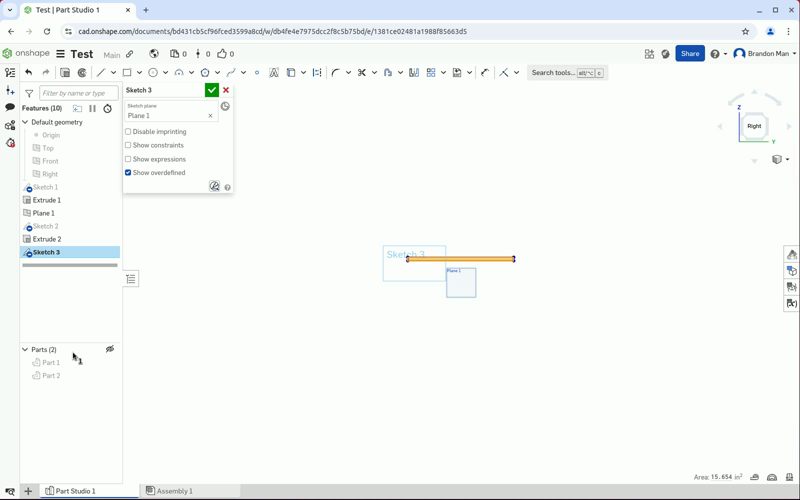
key(shift+y)
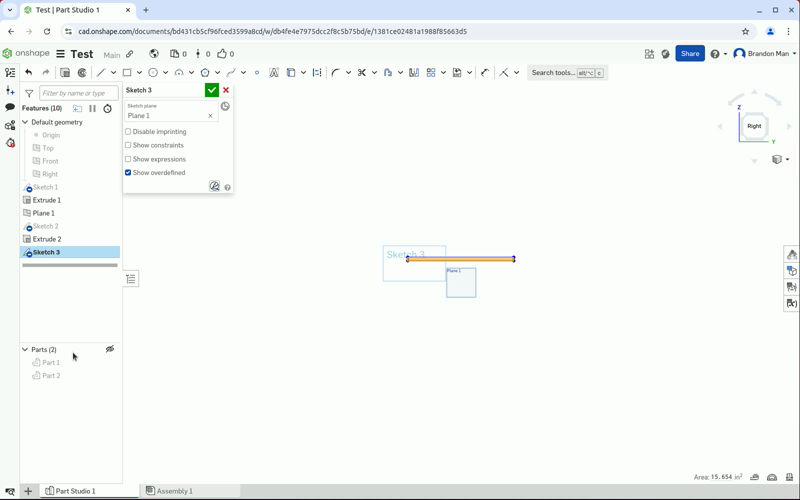
key(shift+e)
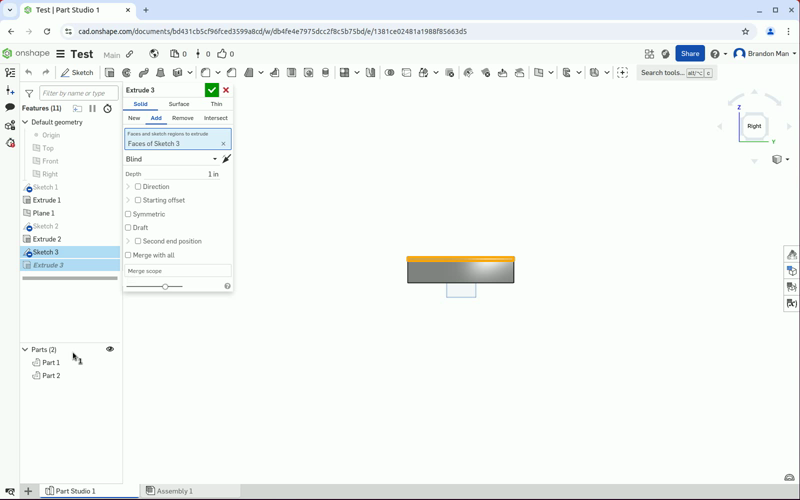
mouse_move(143, 106)
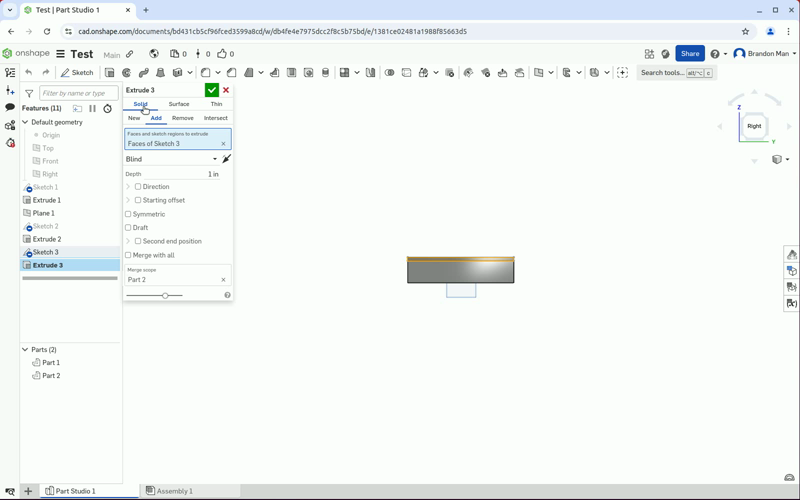
click(143, 106)
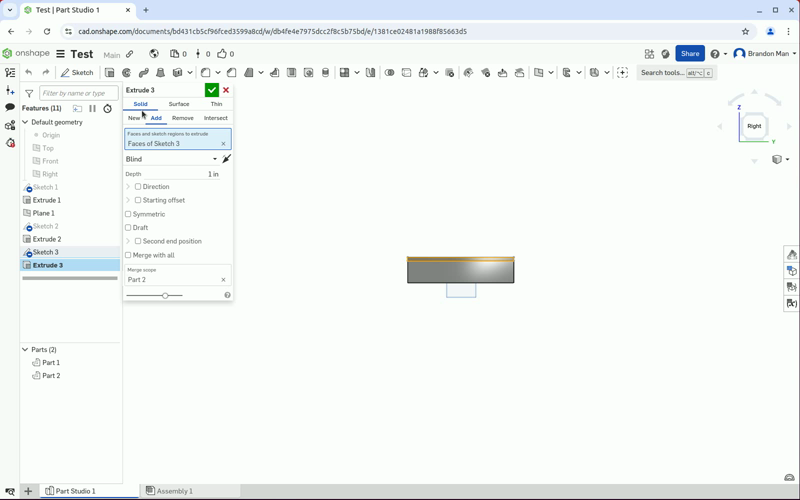
mouse_move(137, 120)
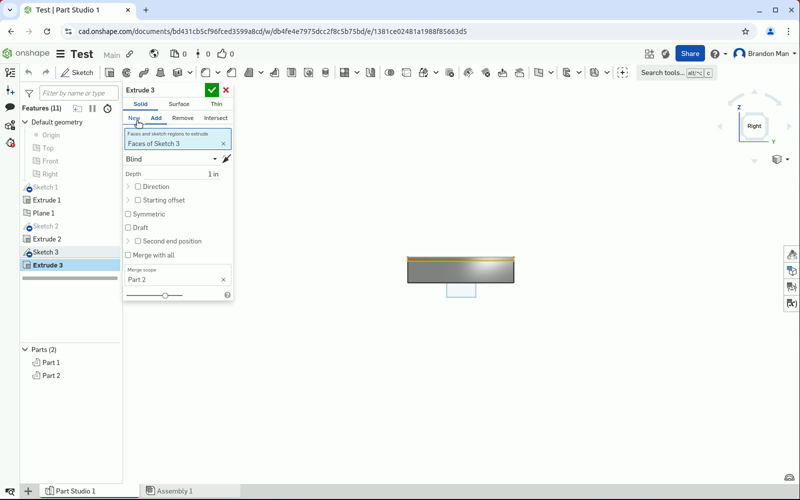
click(137, 120)
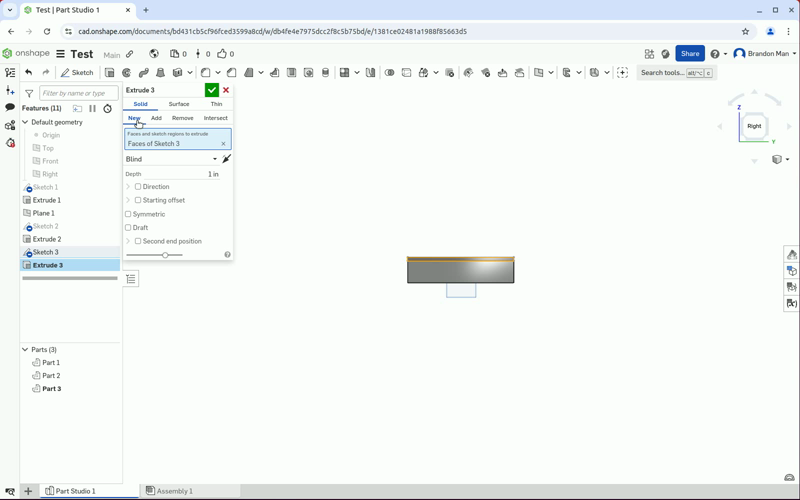
key(tab, 4)
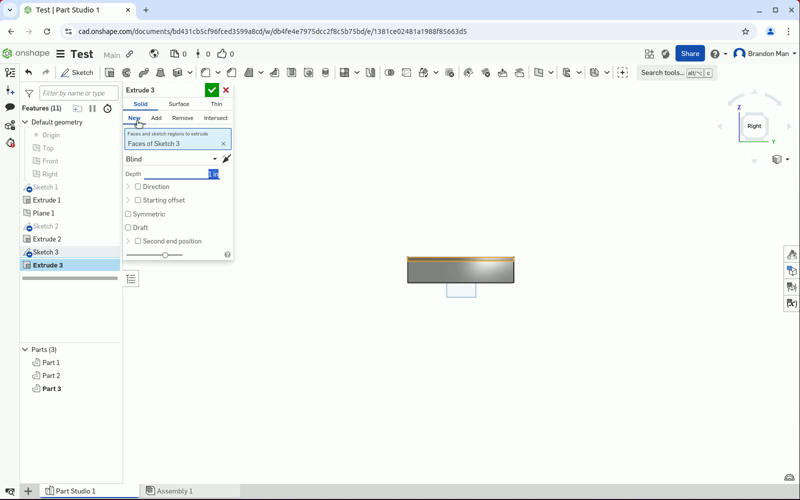
text(0.722)
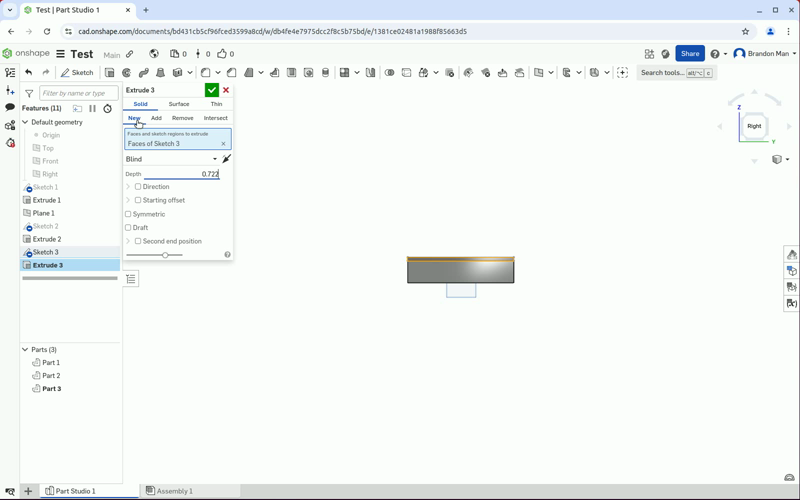
key(enter)
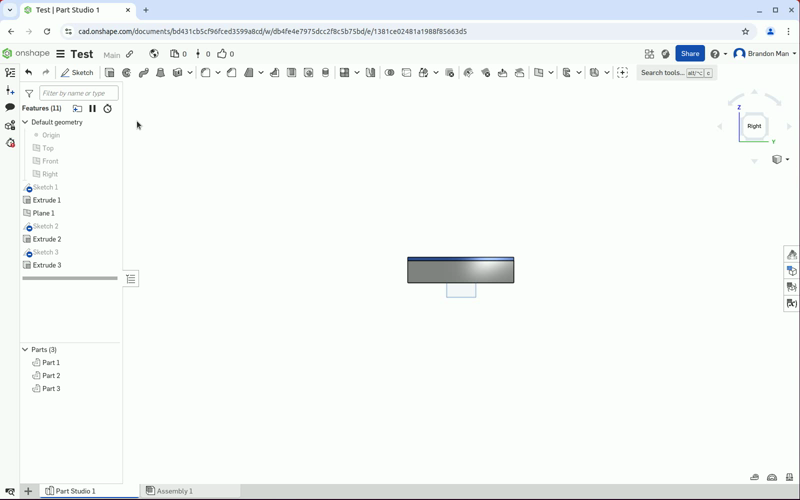
key(shift+h)
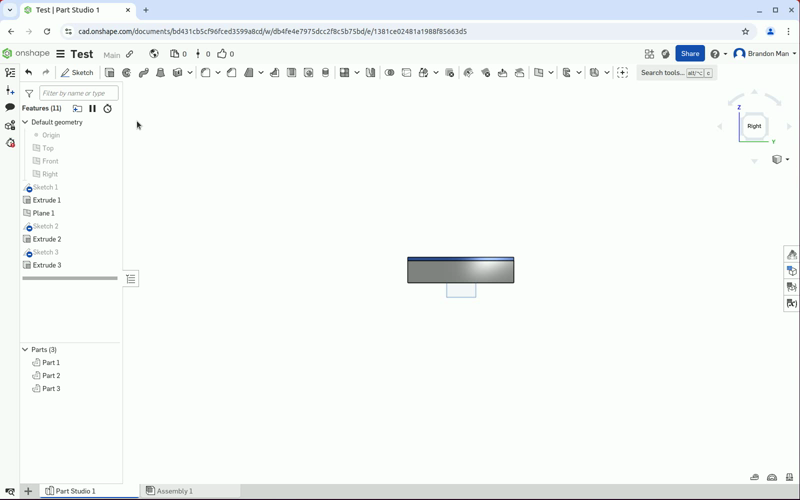
key(shift+h)
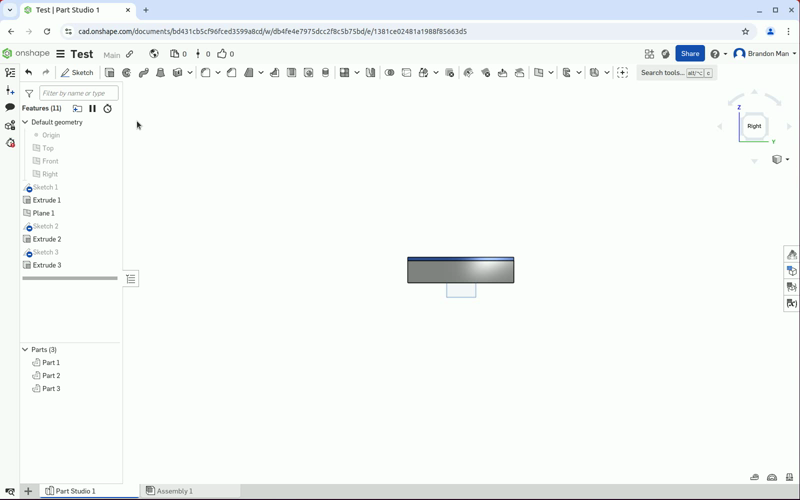
mouse_move(73, 189)
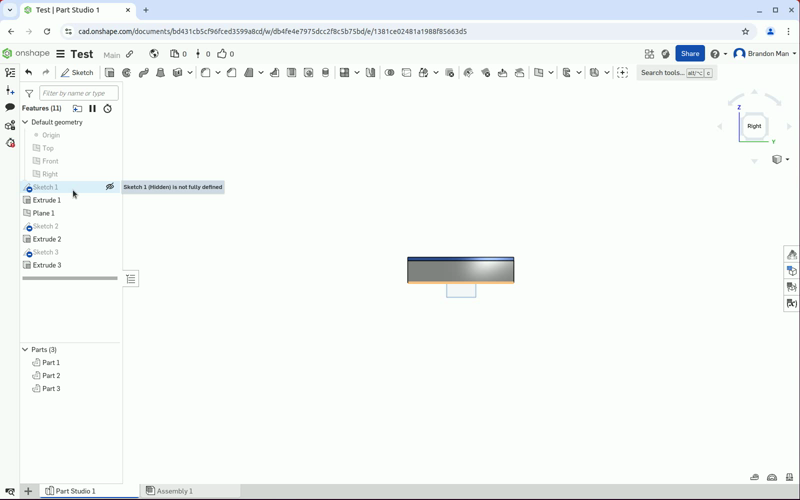
click(73, 189)
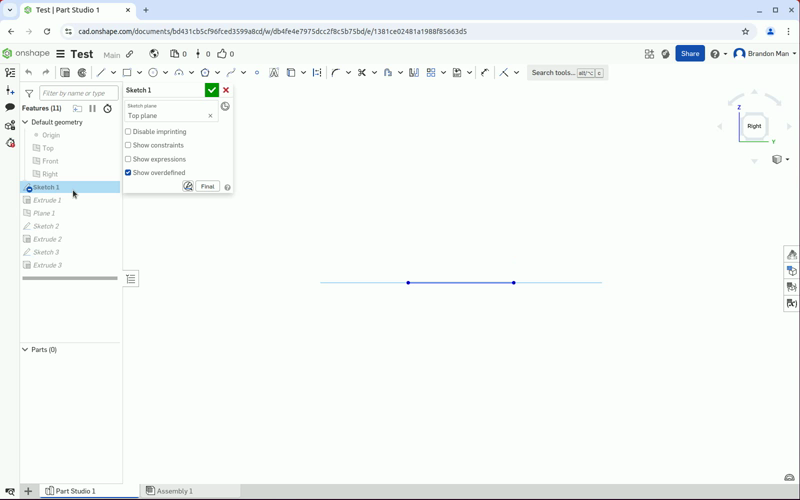
mouse_move(229, 92)
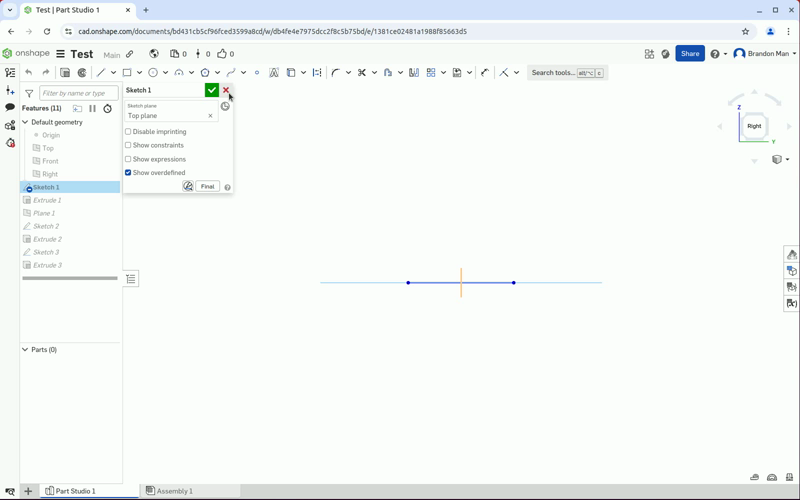
click(229, 92)
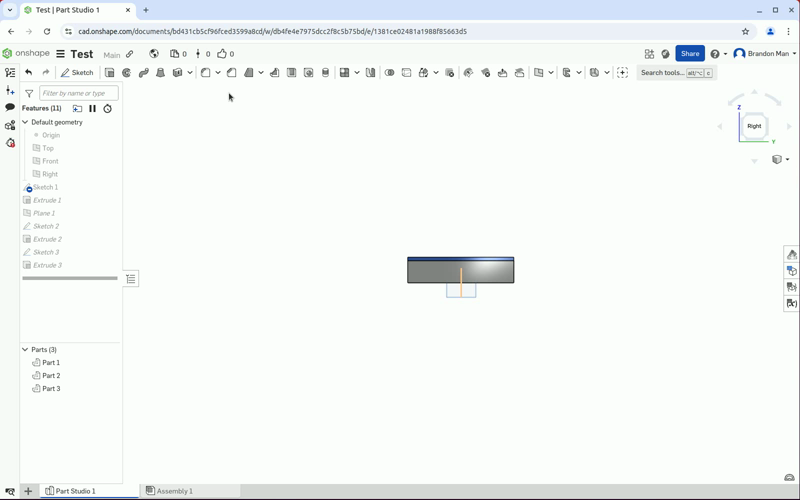
mouse_move(73, 352)
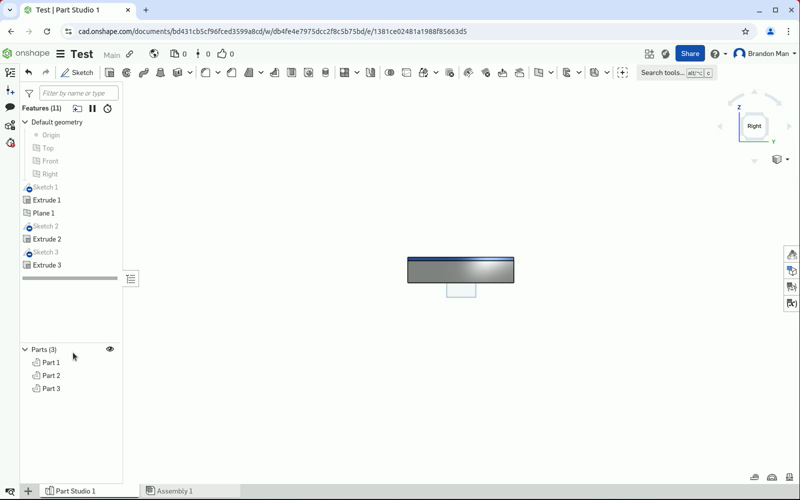
key(y)
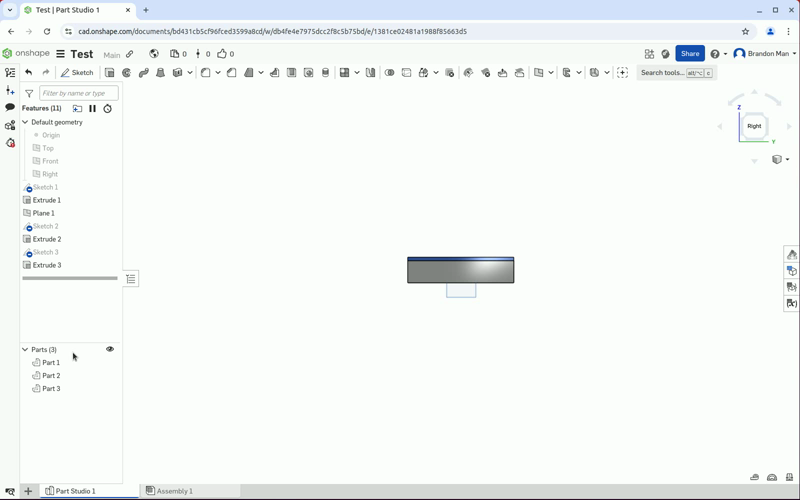
key(shift+p)
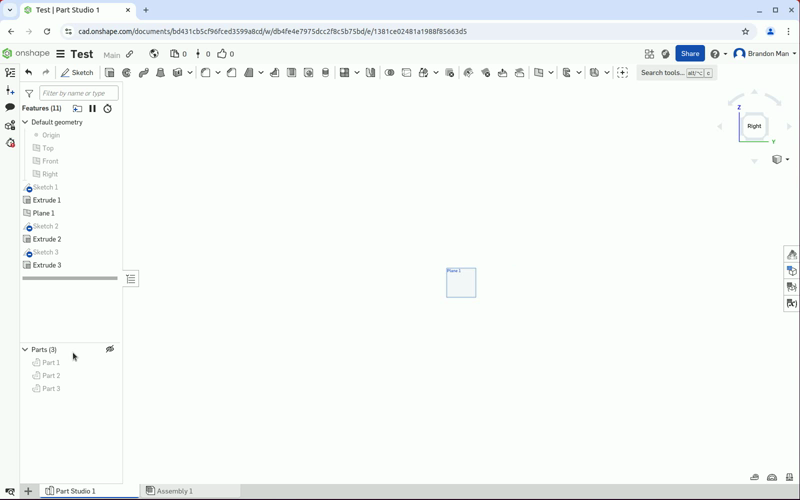
key(space)
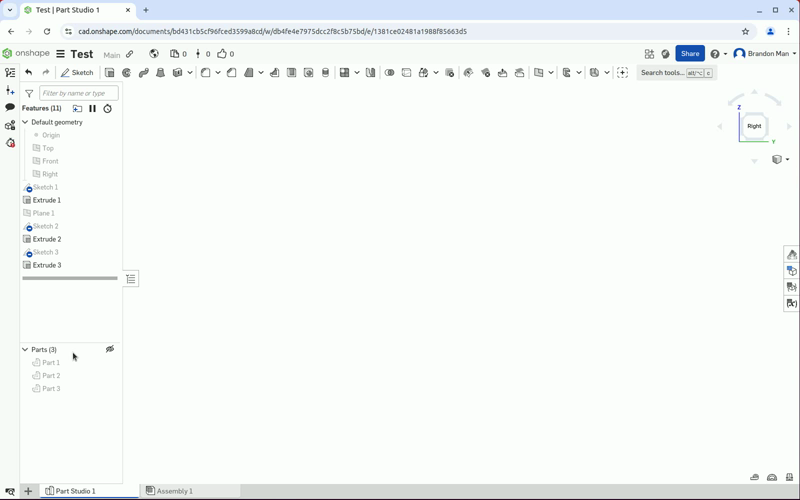
key_down(shift)
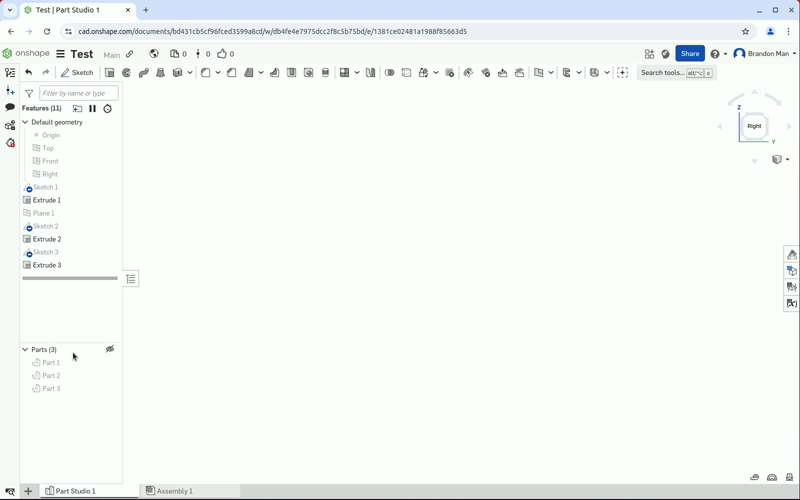
key(right)
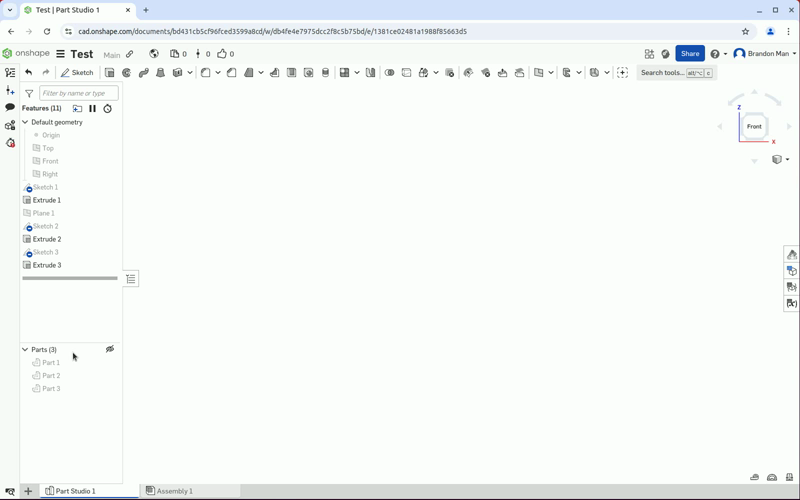
key_up(shift)
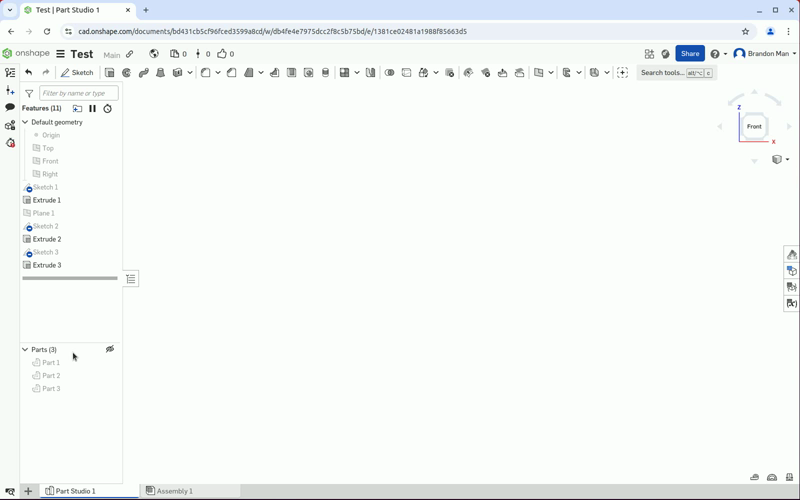
mouse_move(73, 352)
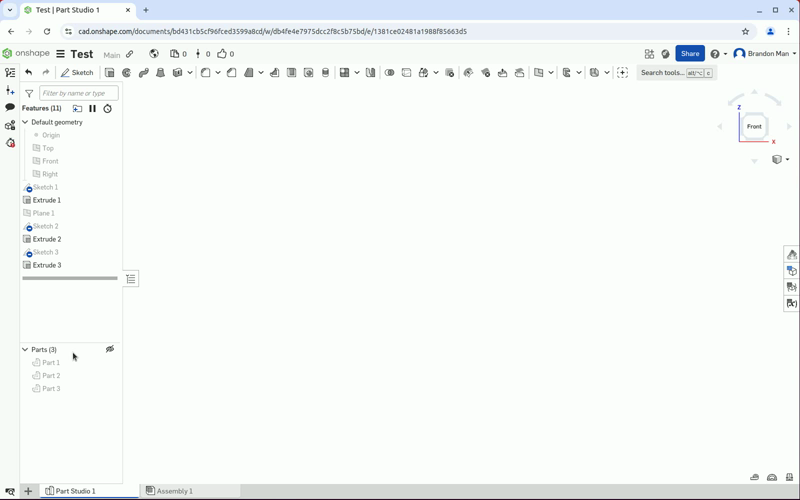
key(shift+y)
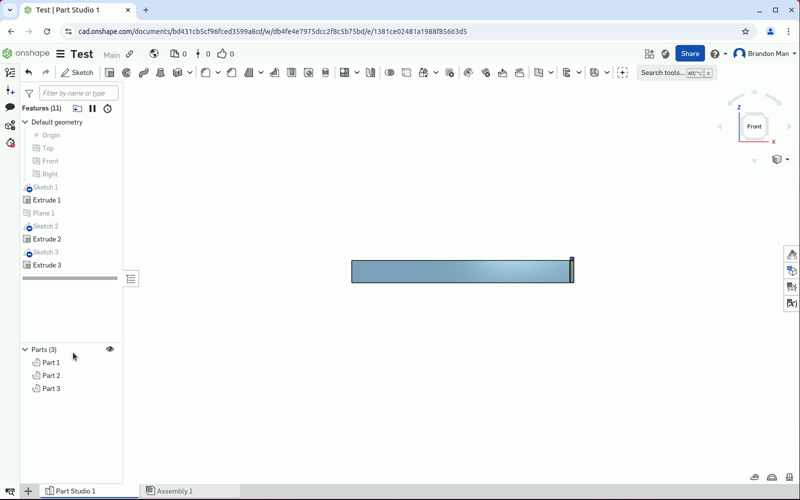
mouse_move(541, 75)
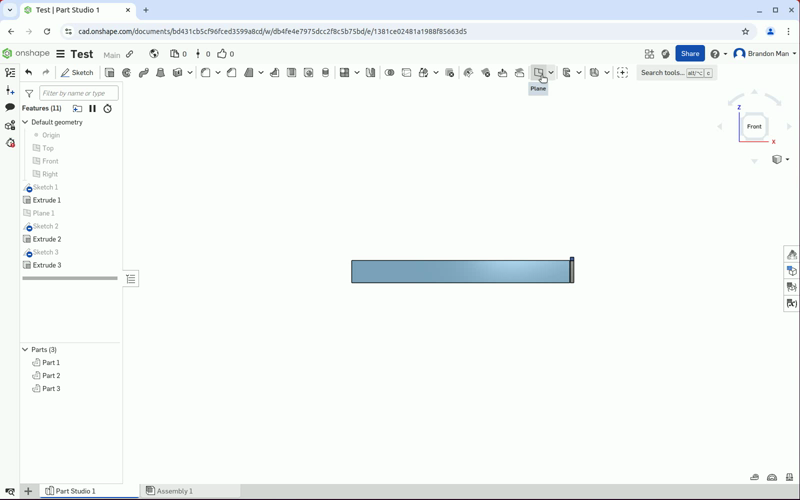
click(541, 75)
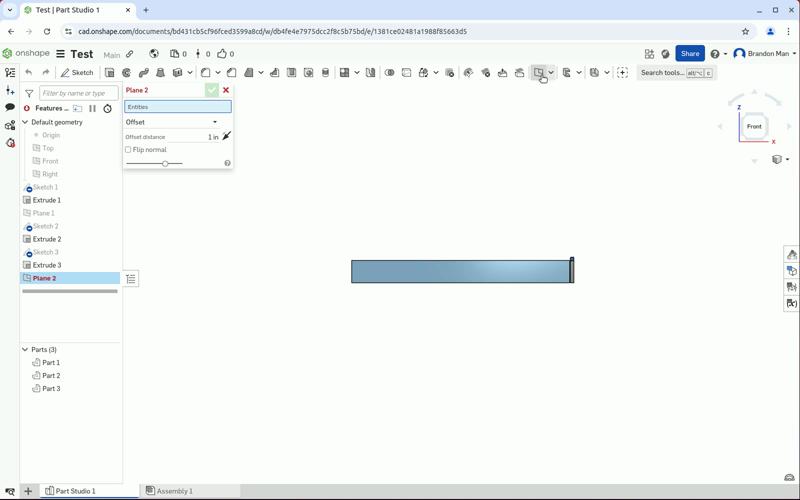
mouse_move(73, 163)
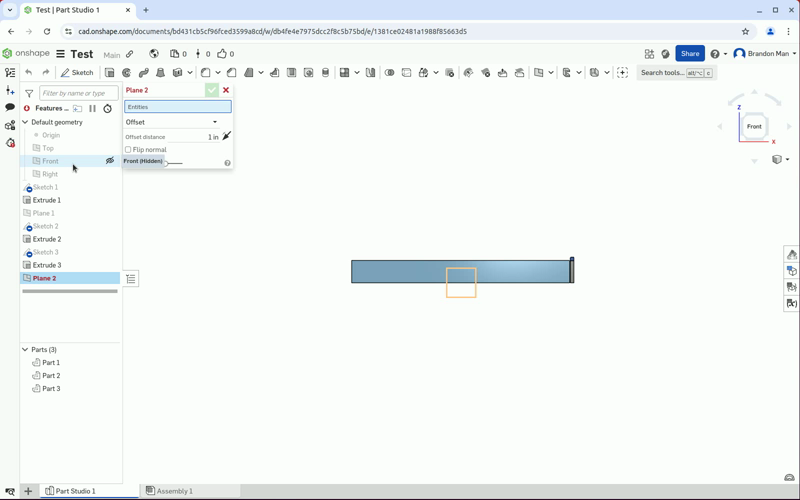
click(73, 163)
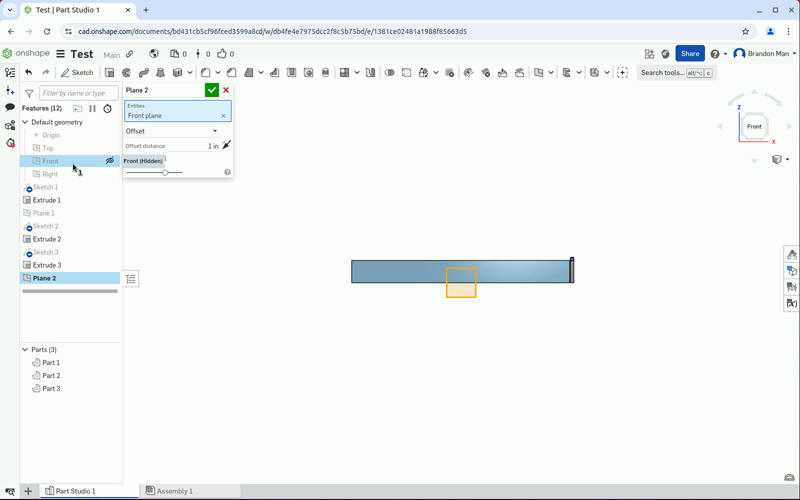
key(tab, 2)
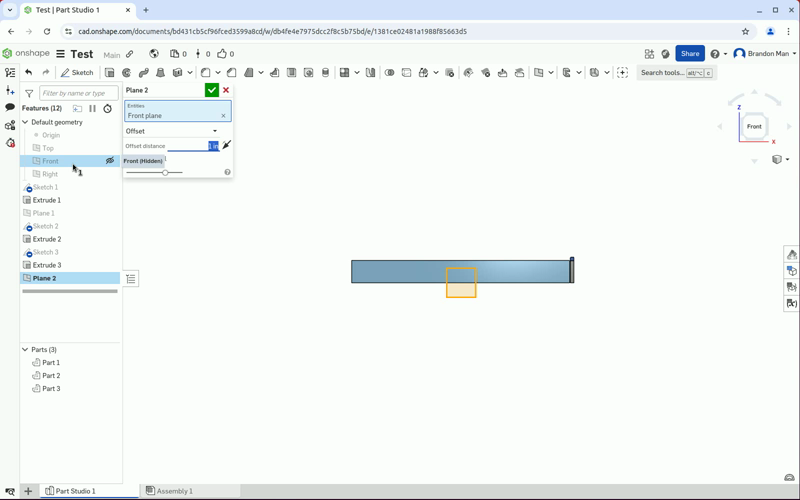
text(10.845)
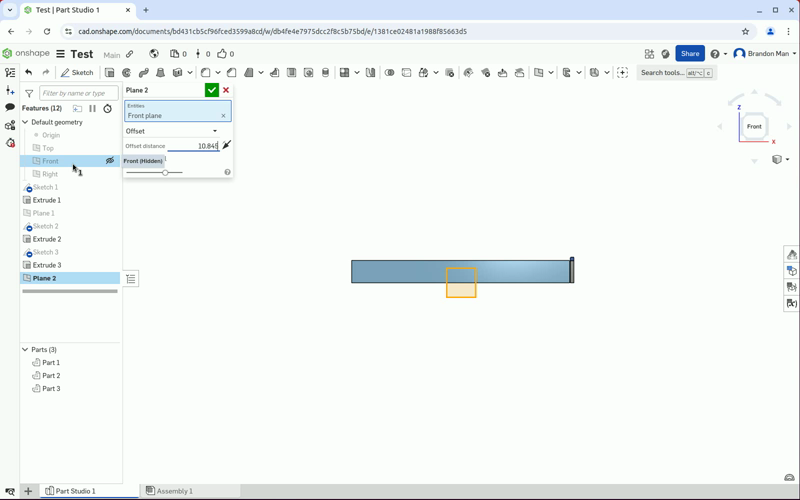
key(enter, 2)
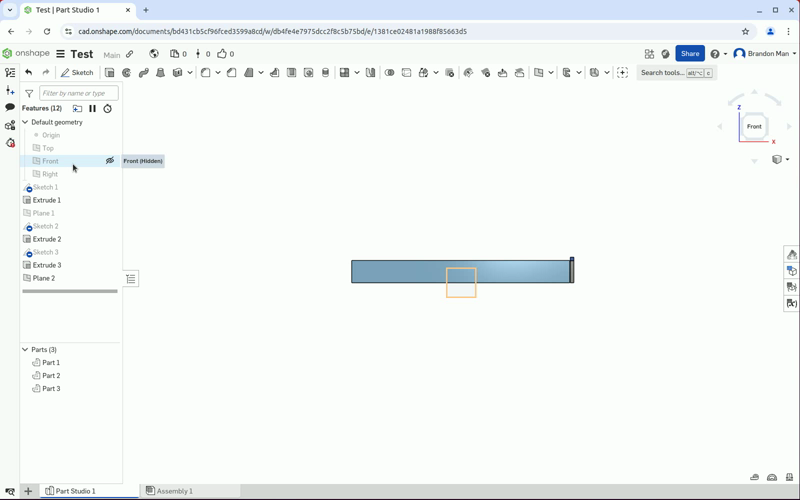
key(shift+s)
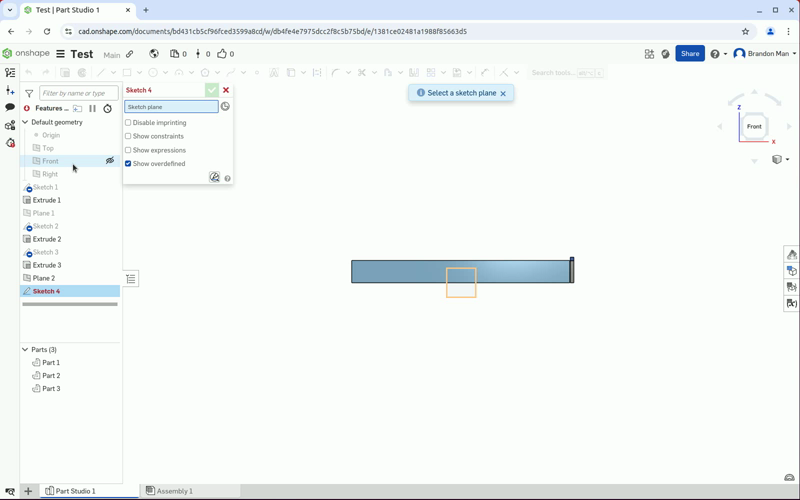
mouse_move(73, 280)
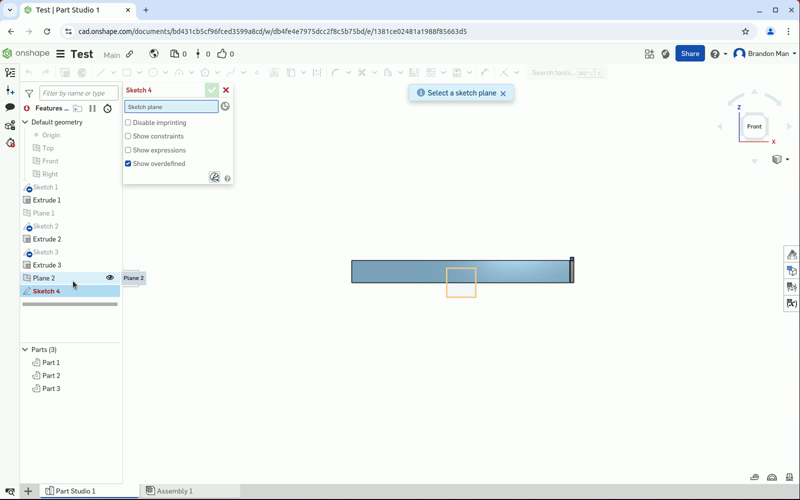
click(73, 280)
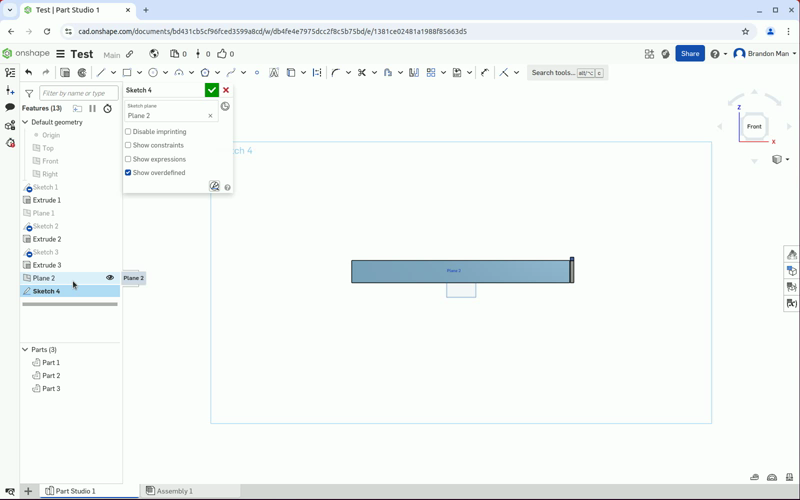
mouse_move(73, 352)
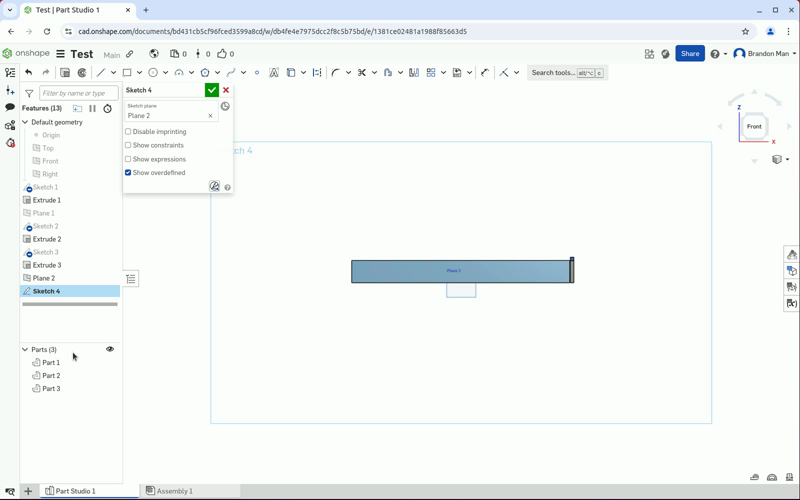
key(y)
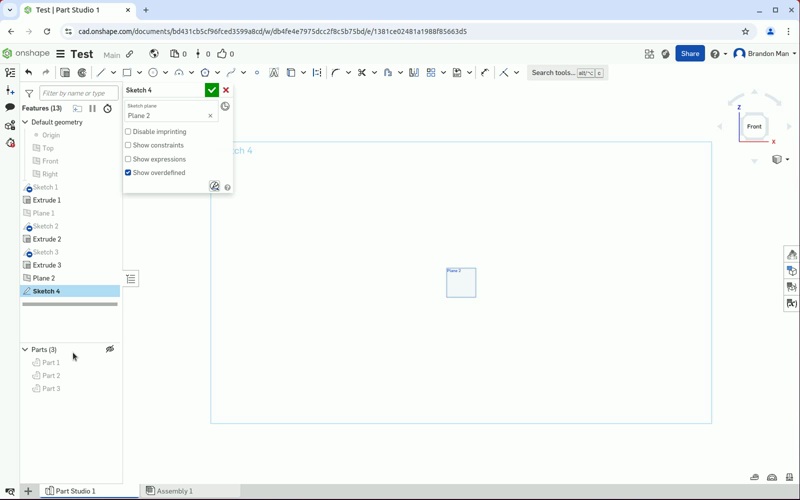
key(l)
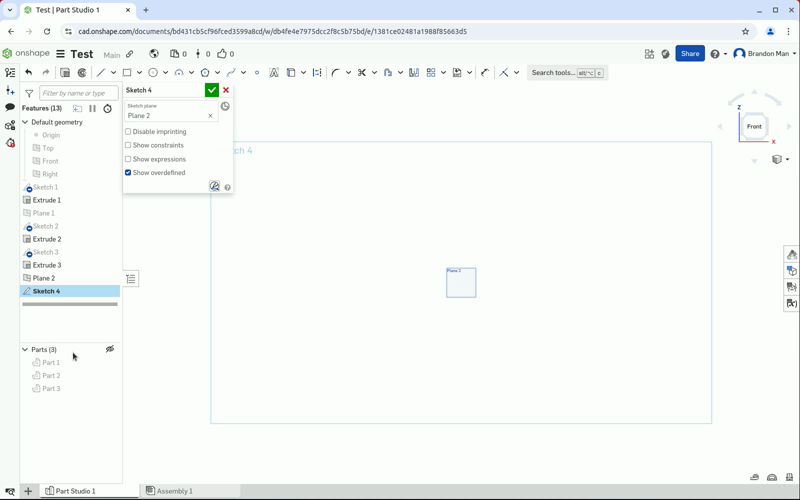
key_down(shift)
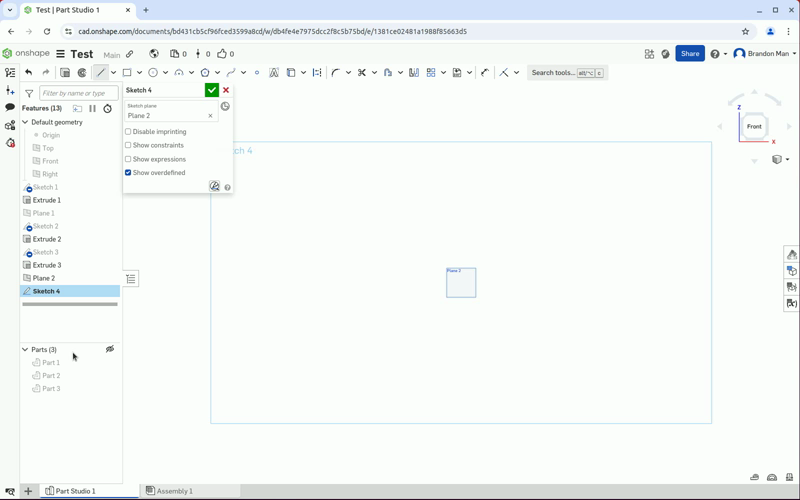
mouse_move(348, 282)
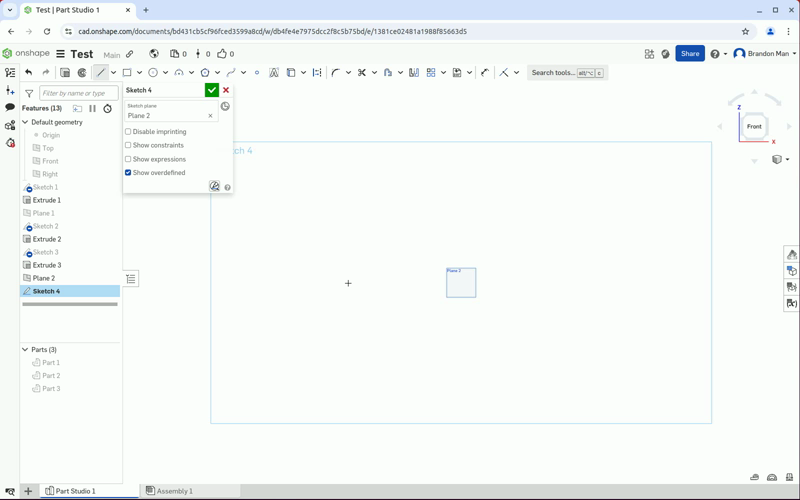
click(348, 282)
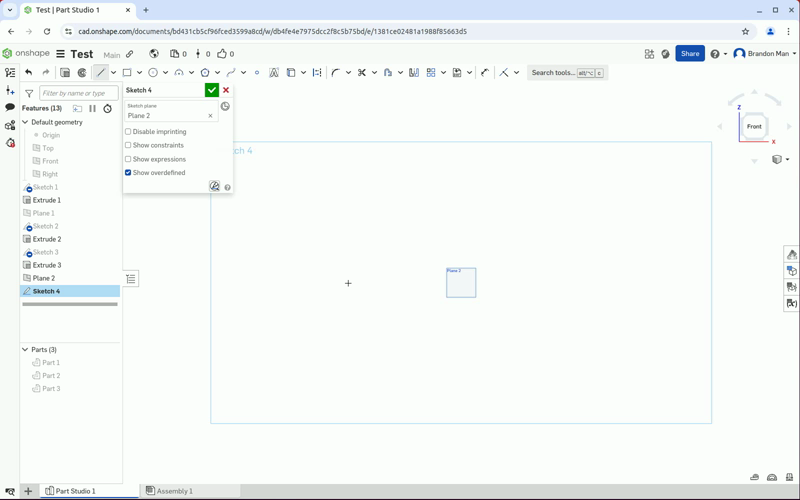
key_up(shift)
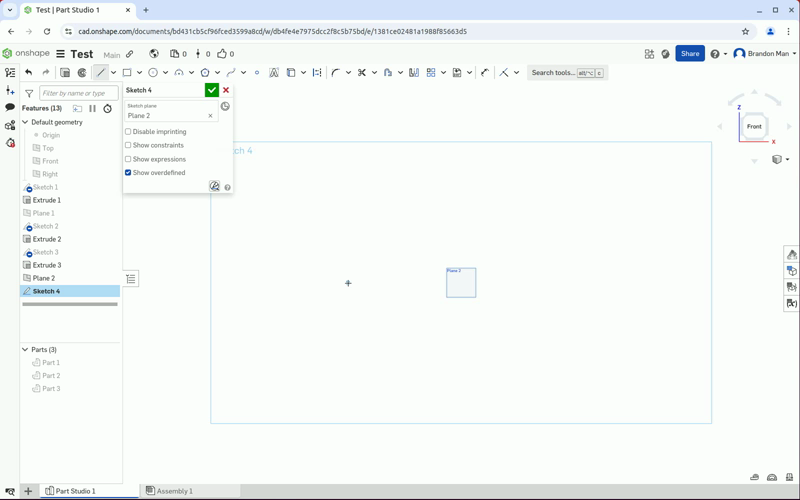
key_down(shift)
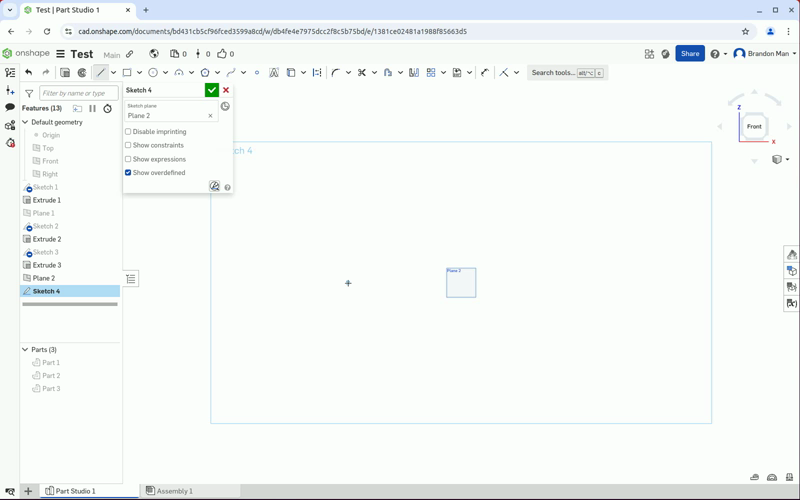
mouse_move(378, 282)
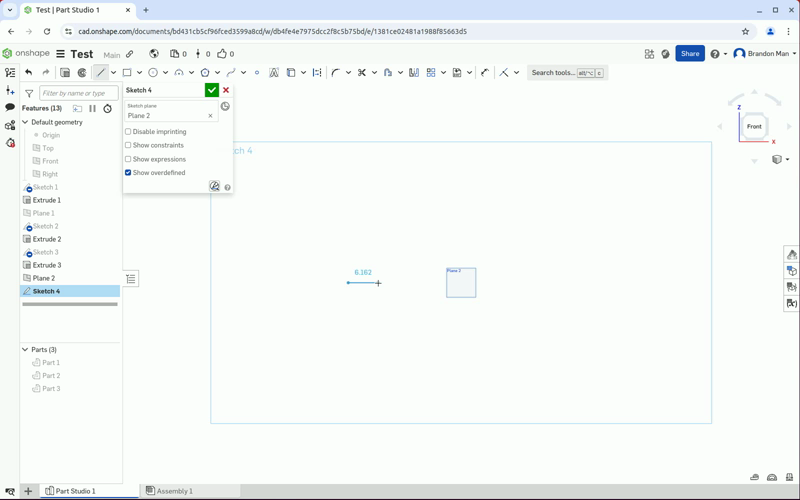
mouse_move(350, 282)
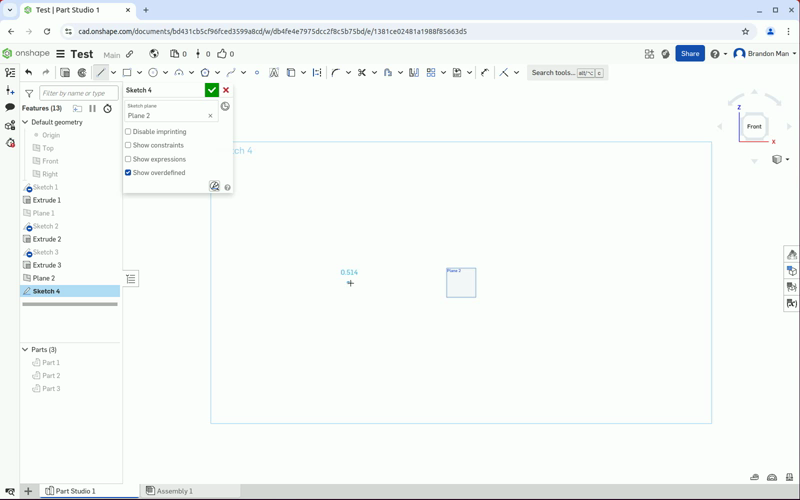
scroll(6)
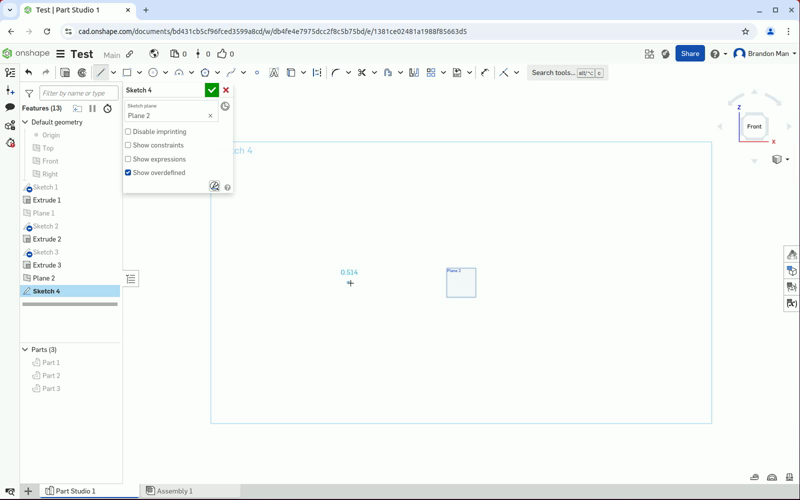
scroll(6)
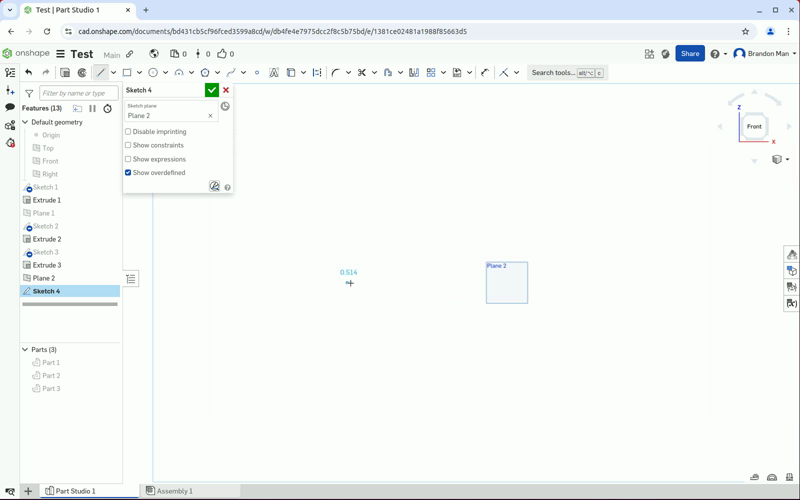
scroll(6)
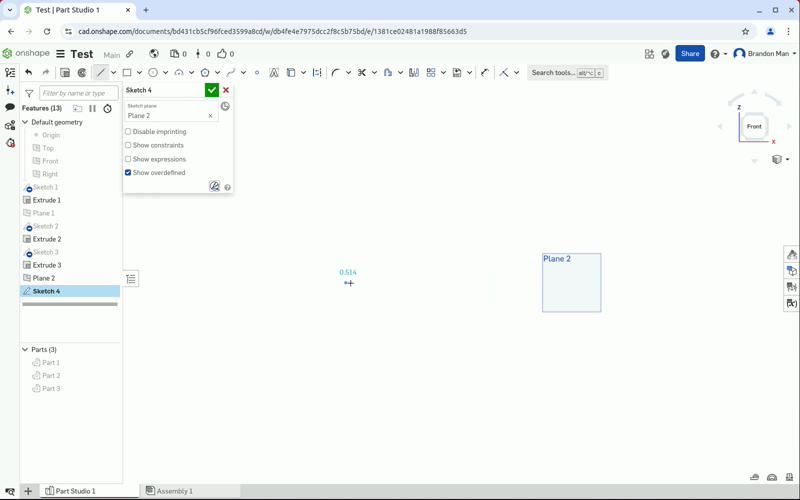
scroll(6)
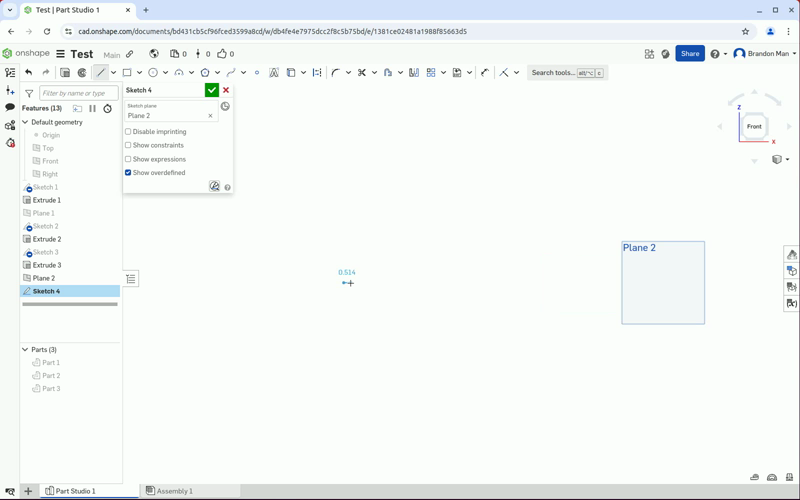
scroll(6)
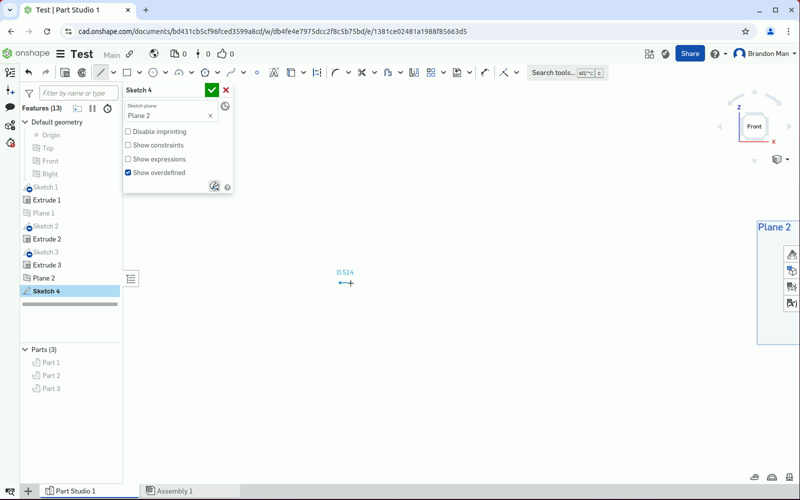
scroll(6)
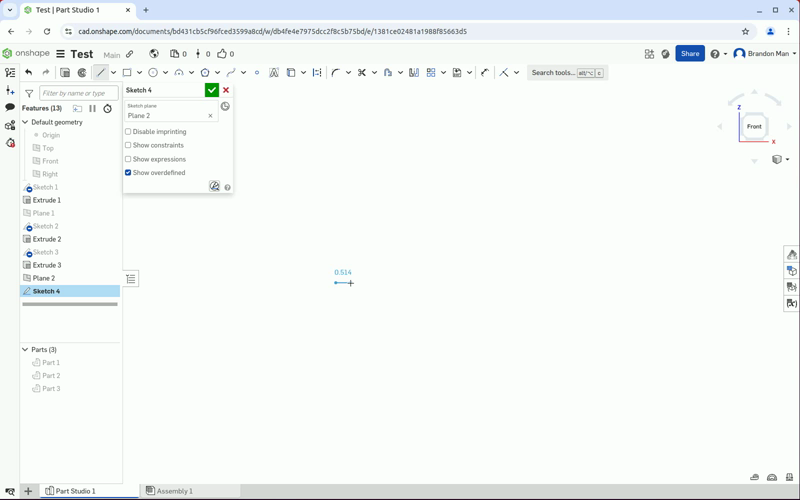
scroll(6)
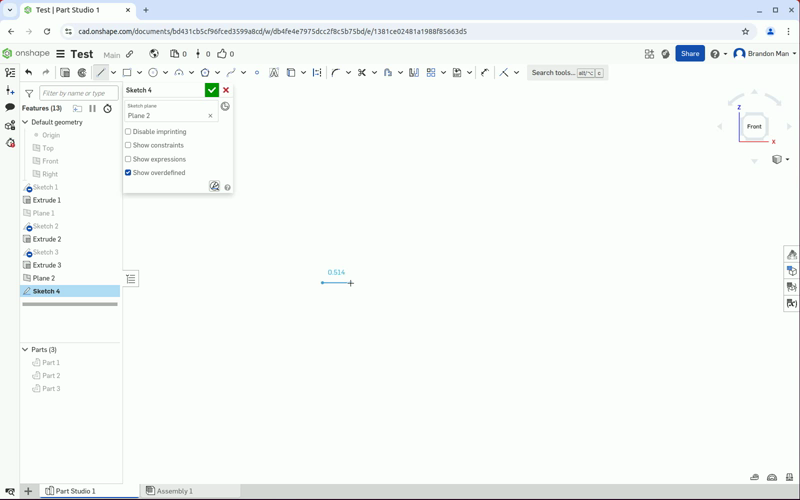
click(350, 282)
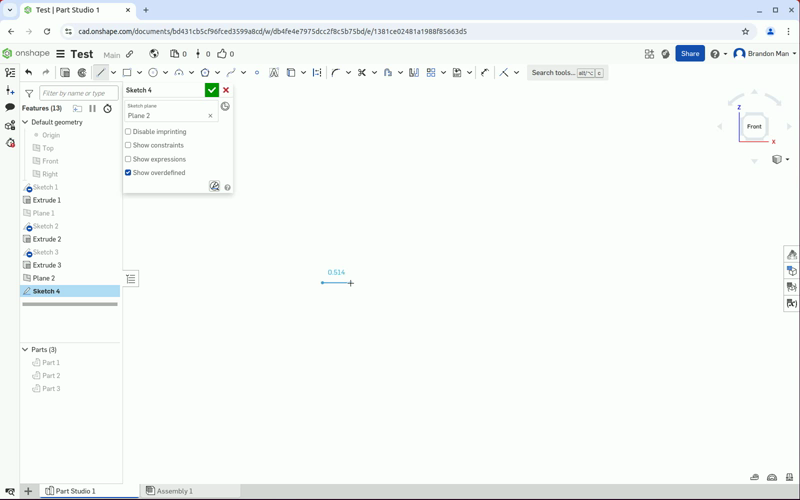
scroll(-6)
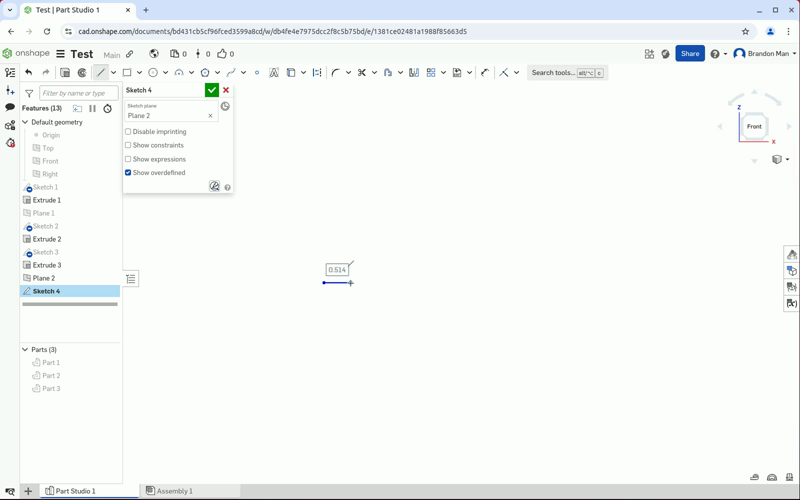
scroll(-6)
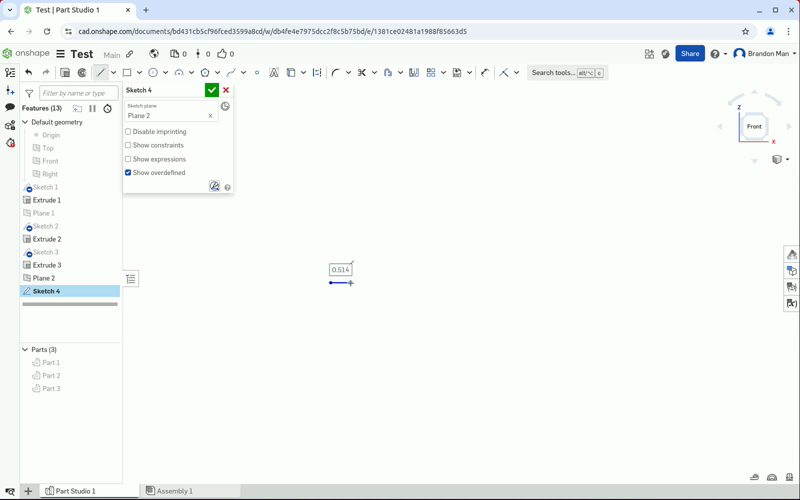
scroll(-6)
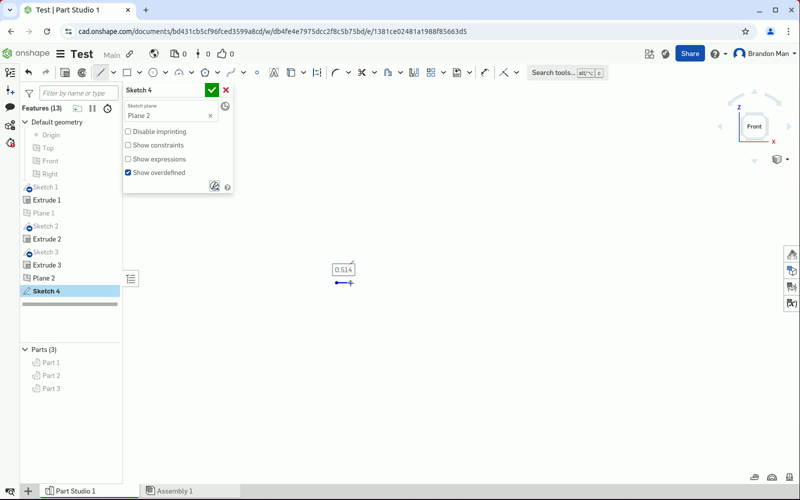
scroll(-6)
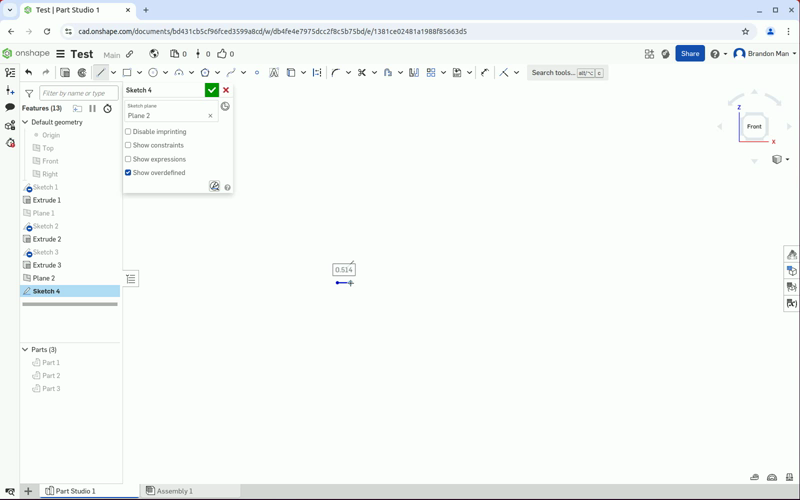
scroll(-6)
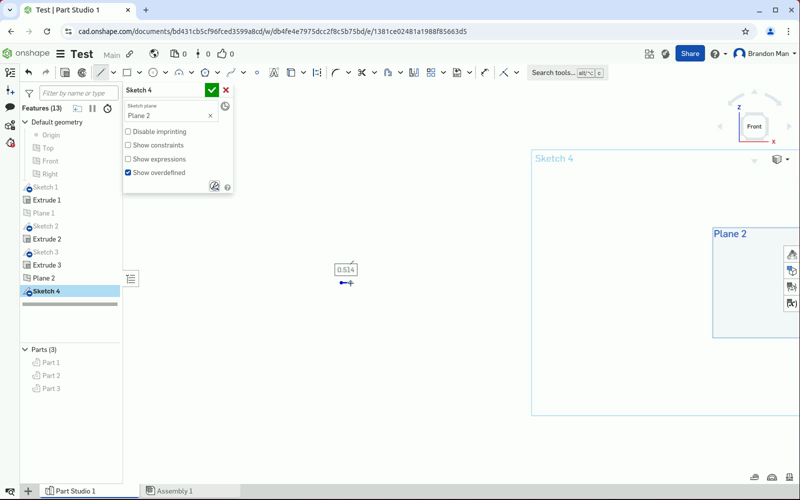
scroll(-6)
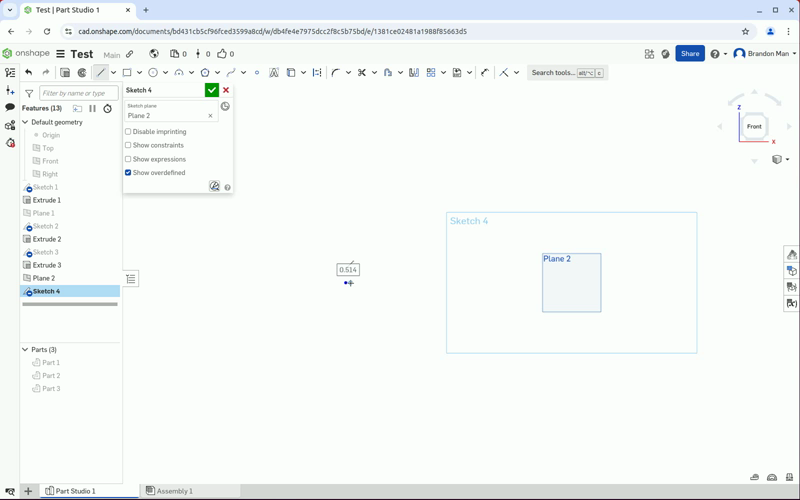
scroll(-6)
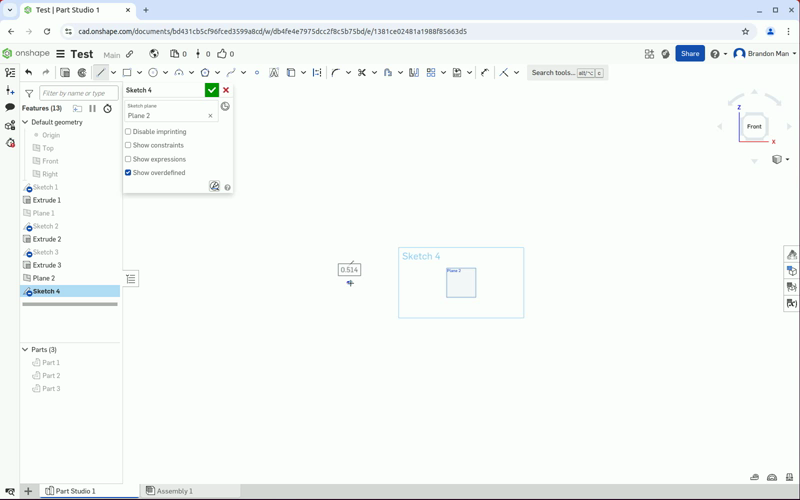
key_up(shift)
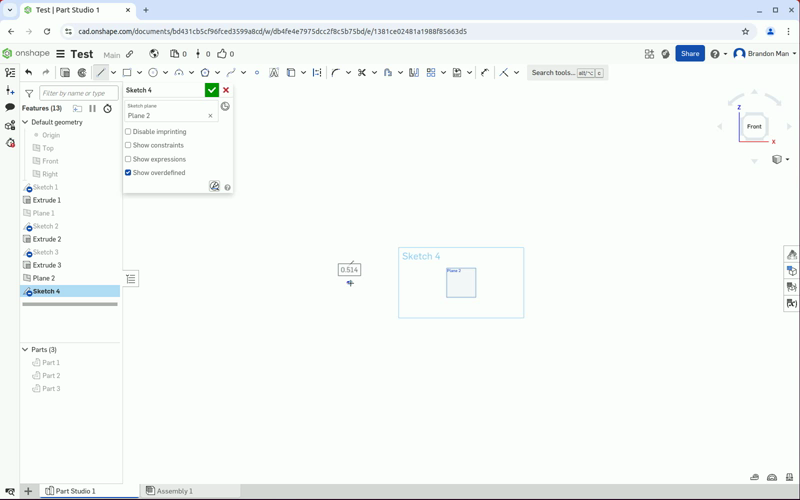
key_down(shift)
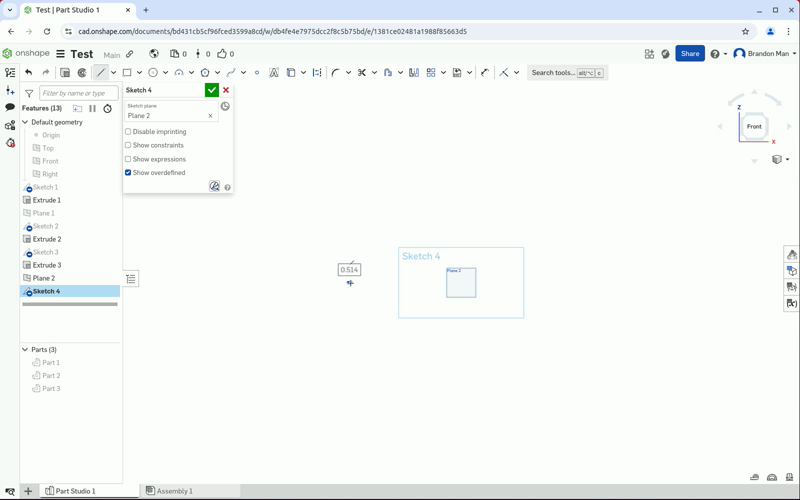
mouse_move(380, 282)
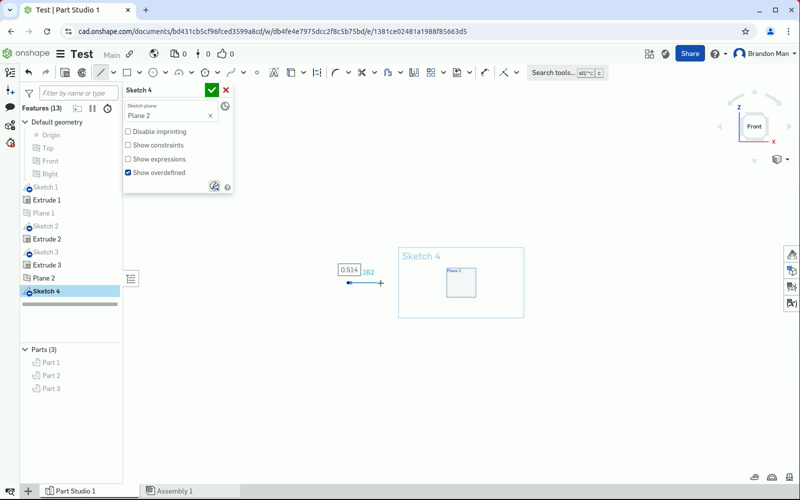
mouse_move(350, 259)
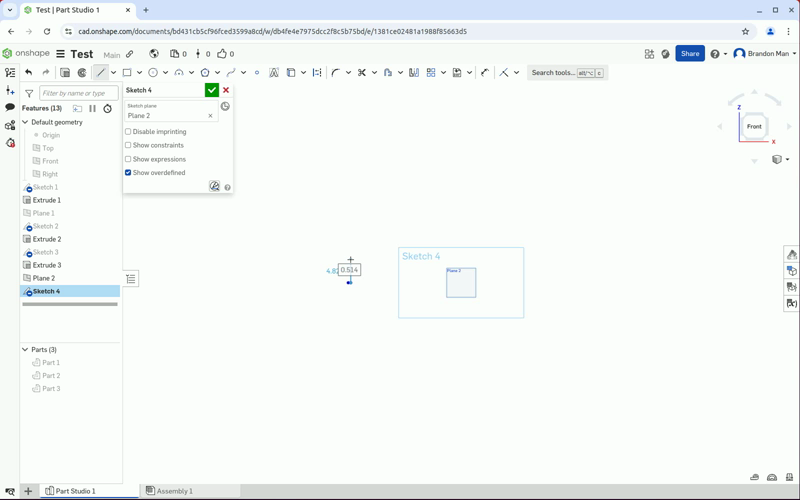
click(350, 259)
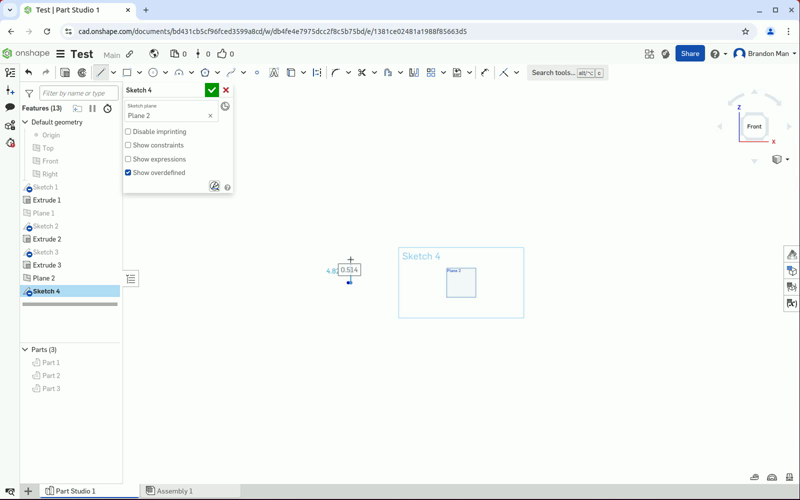
key_up(shift)
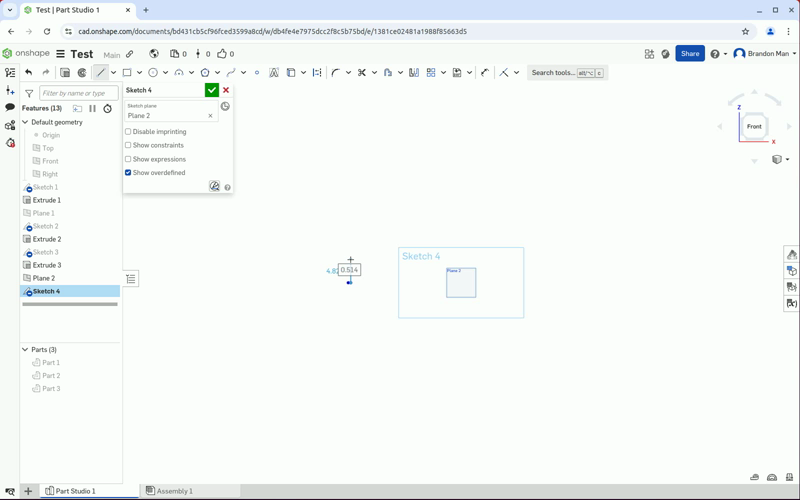
key_down(shift)
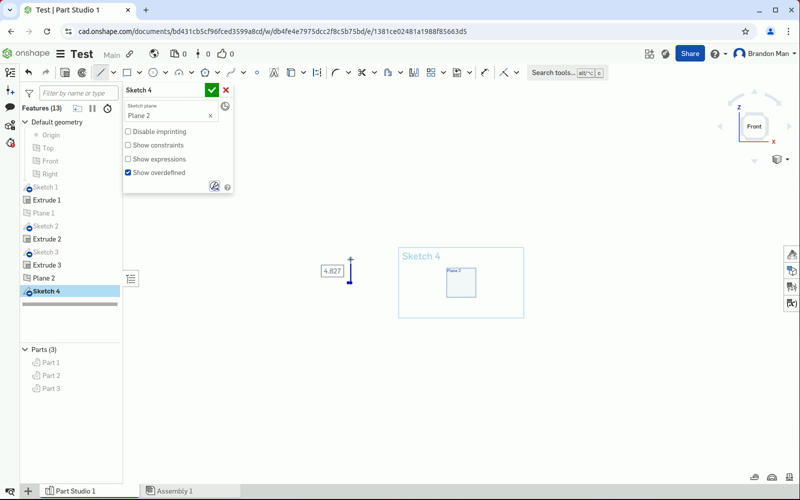
mouse_move(569, 259)
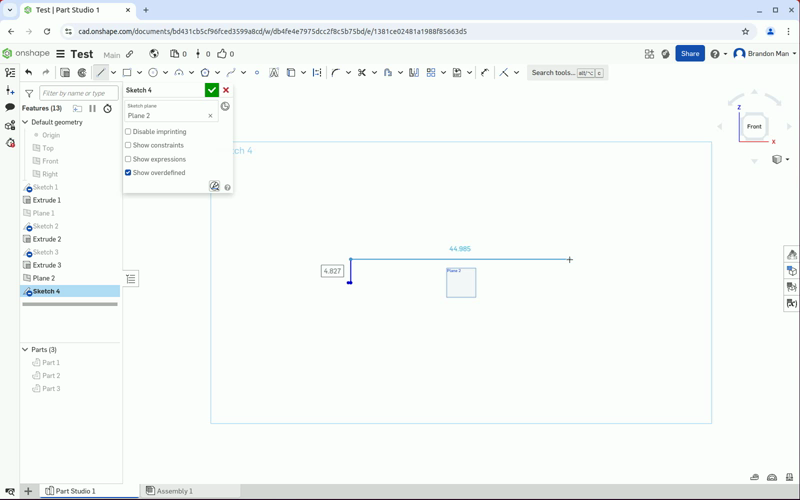
click(569, 259)
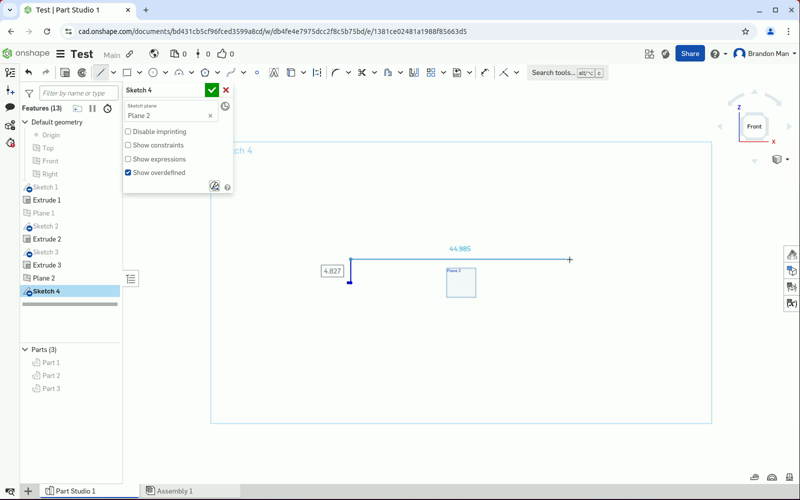
key_up(shift)
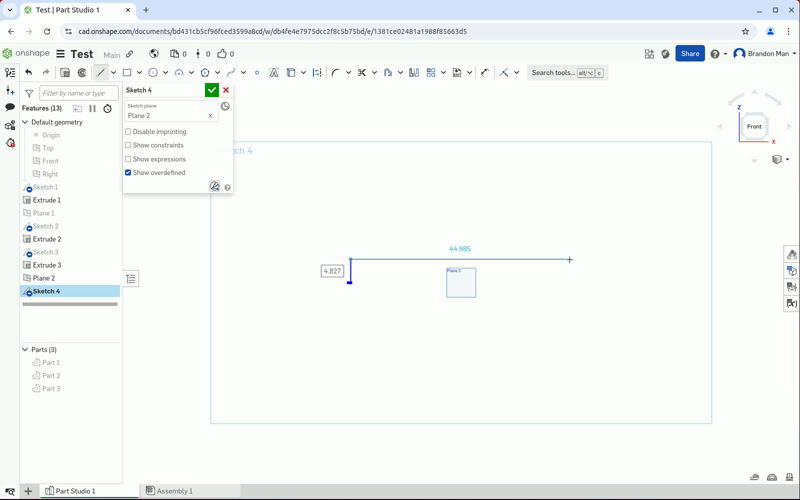
key_down(shift)
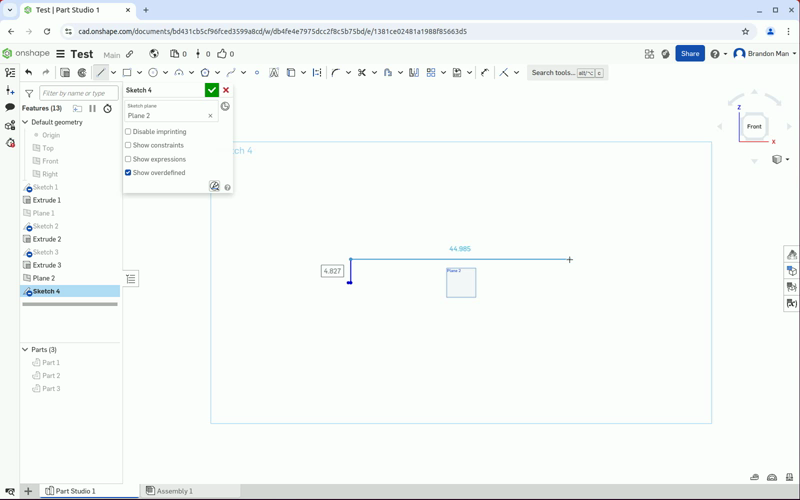
mouse_move(589, 259)
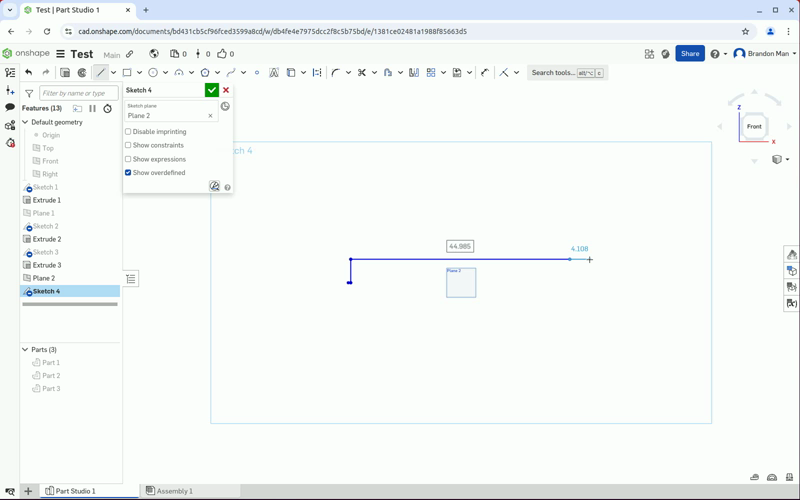
mouse_move(569, 282)
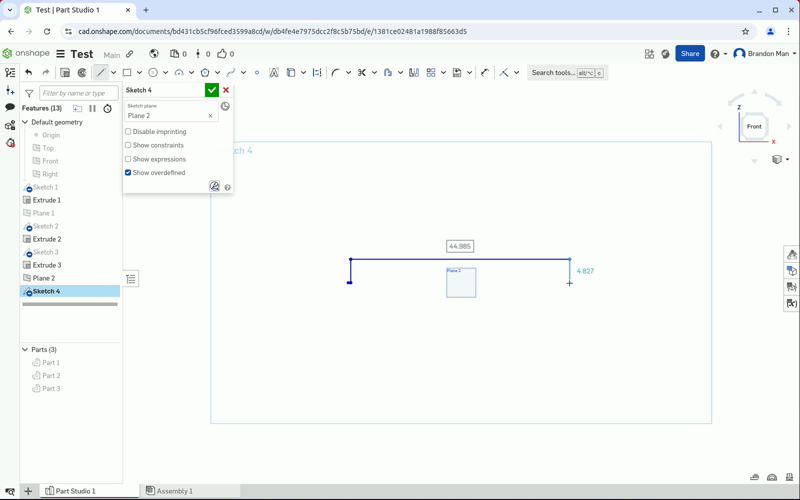
click(569, 282)
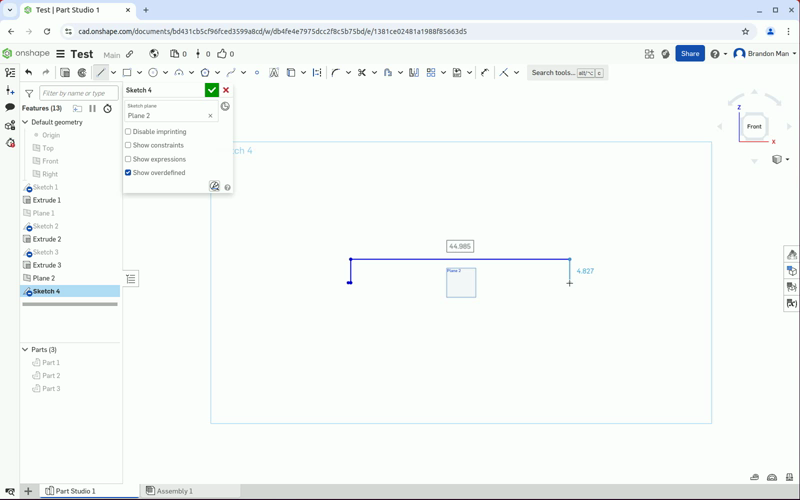
key_up(shift)
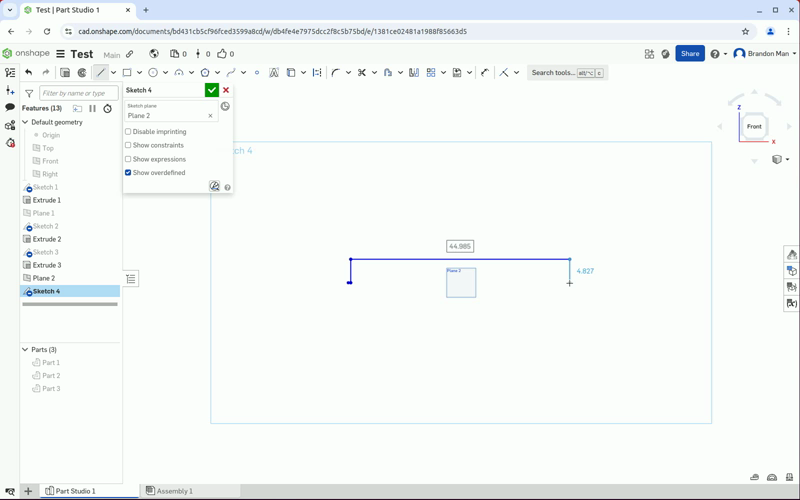
key_down(shift)
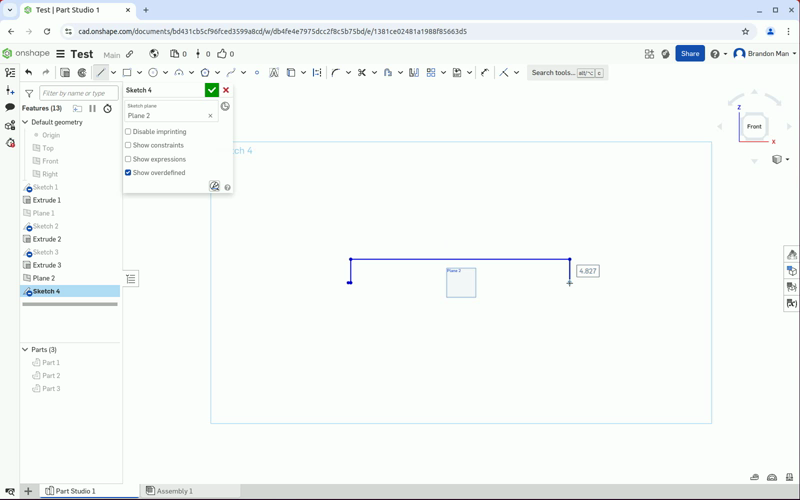
mouse_move(589, 282)
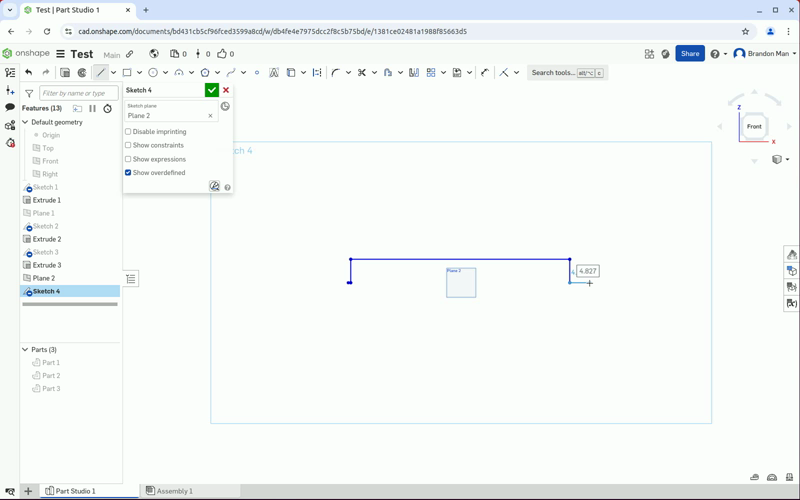
mouse_move(572, 282)
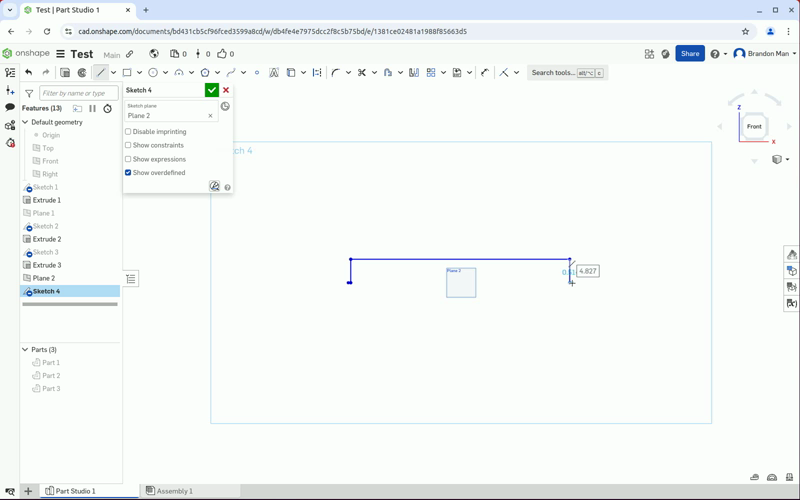
scroll(6)
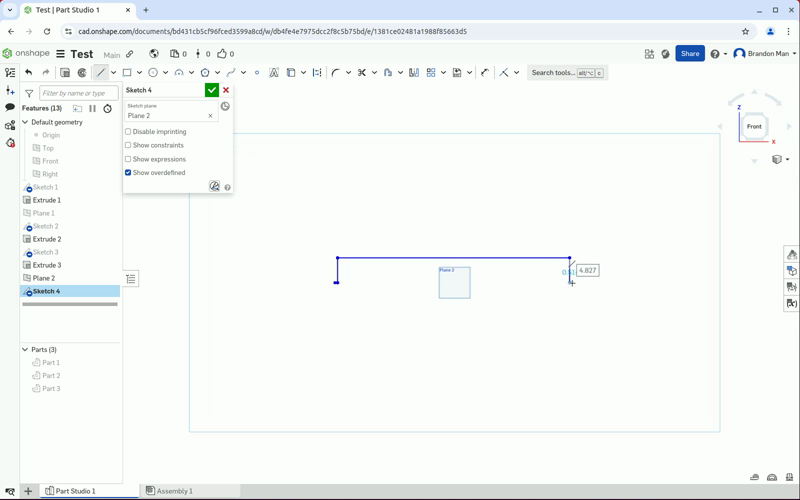
scroll(6)
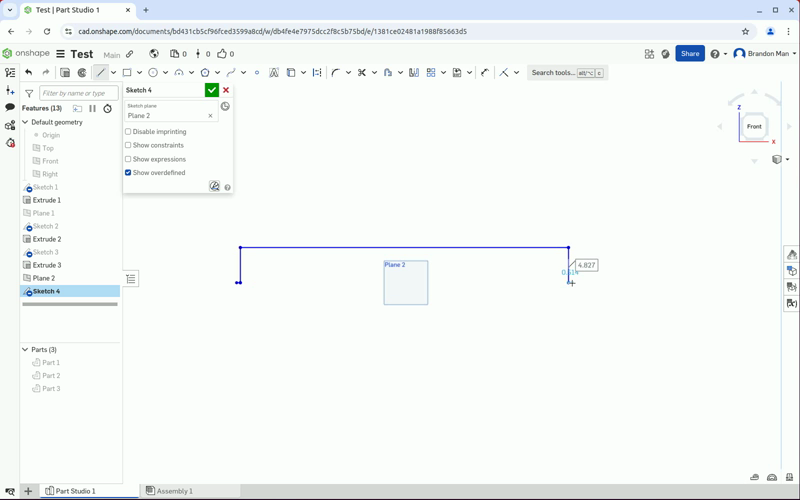
scroll(6)
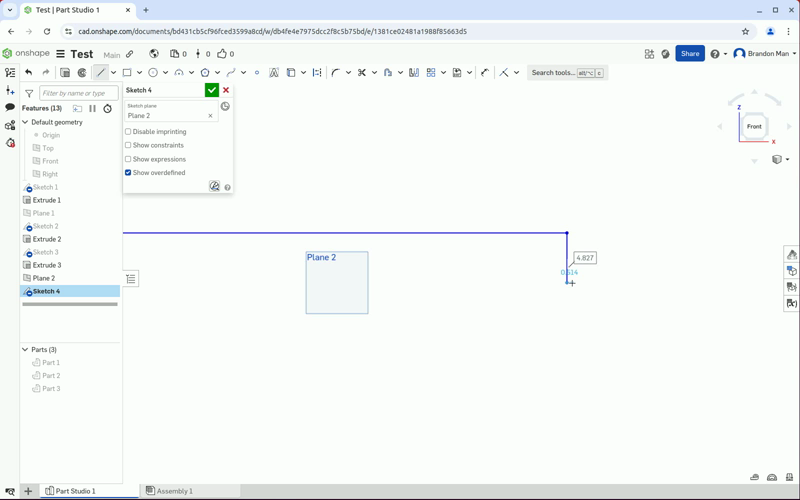
scroll(6)
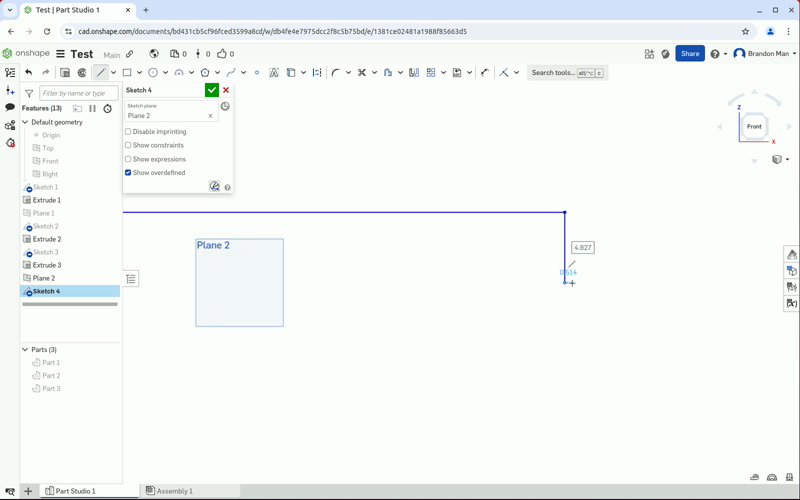
scroll(6)
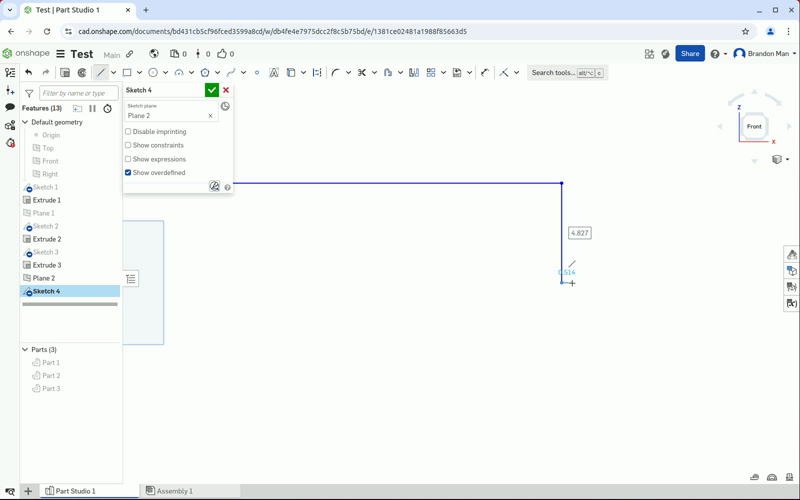
scroll(6)
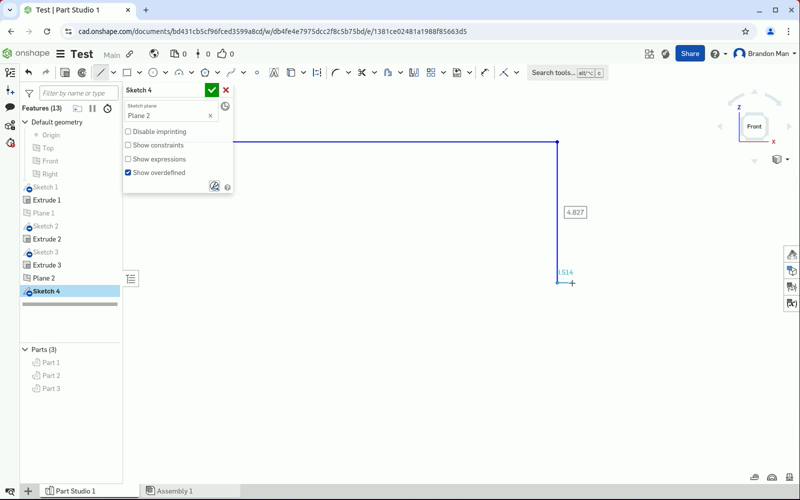
scroll(6)
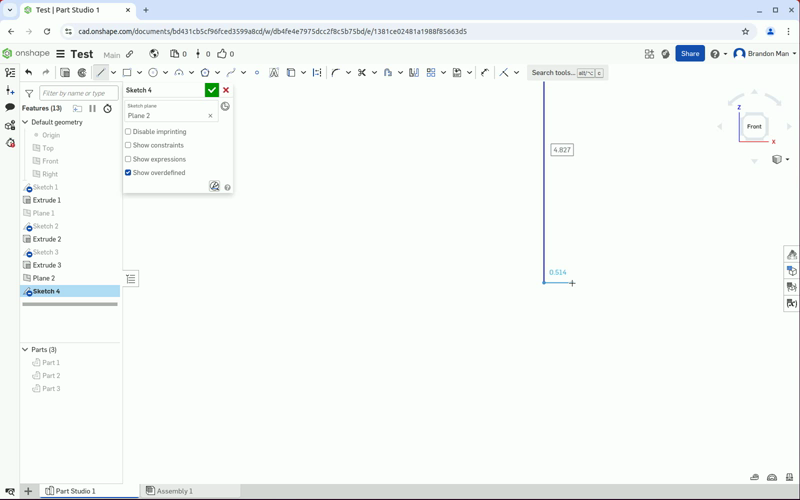
click(572, 282)
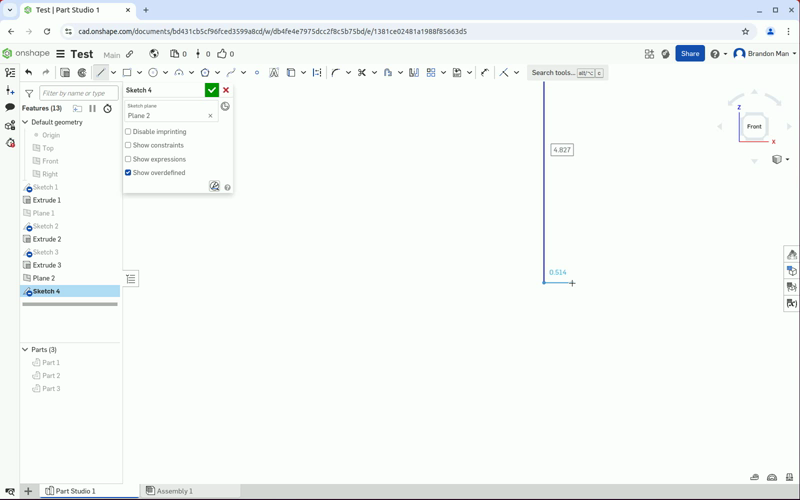
scroll(-6)
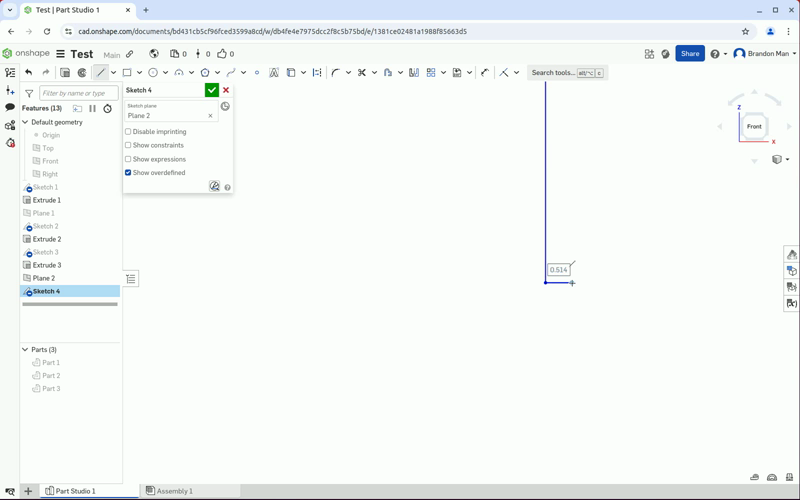
scroll(-6)
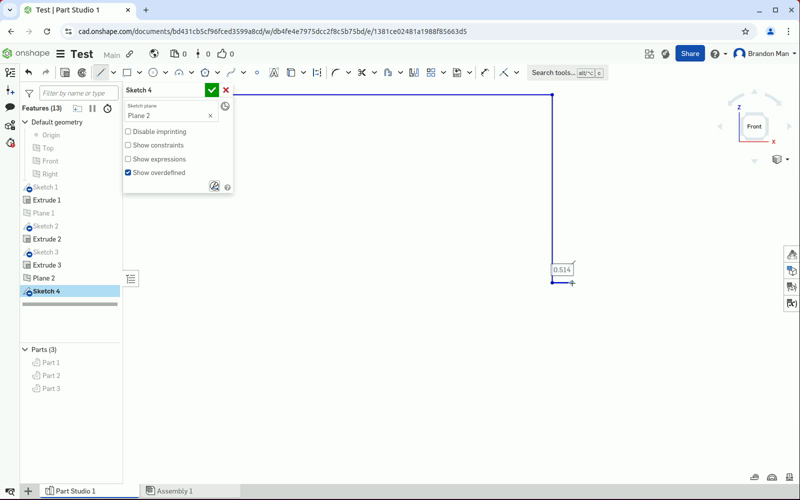
scroll(-6)
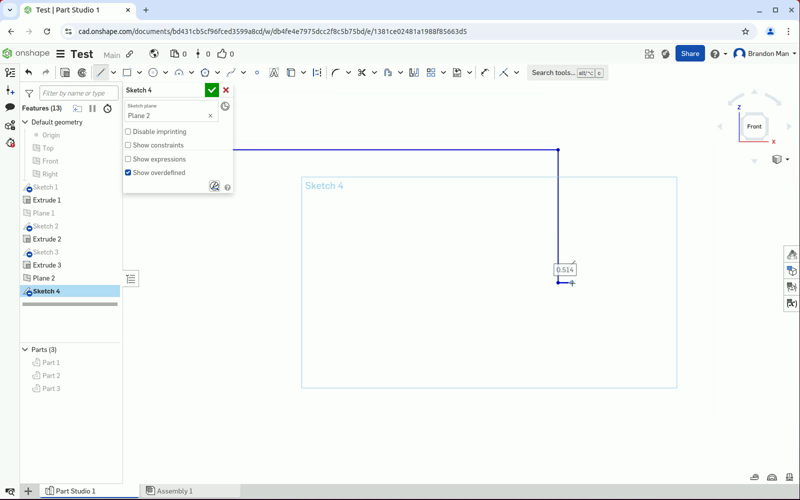
scroll(-6)
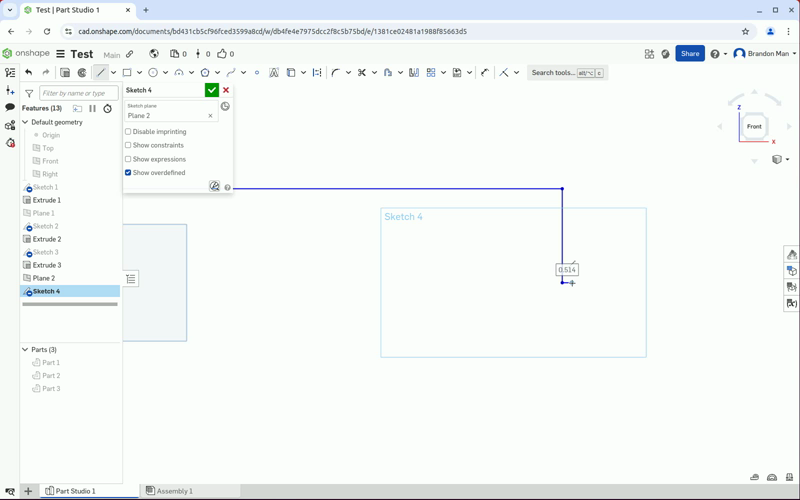
scroll(-6)
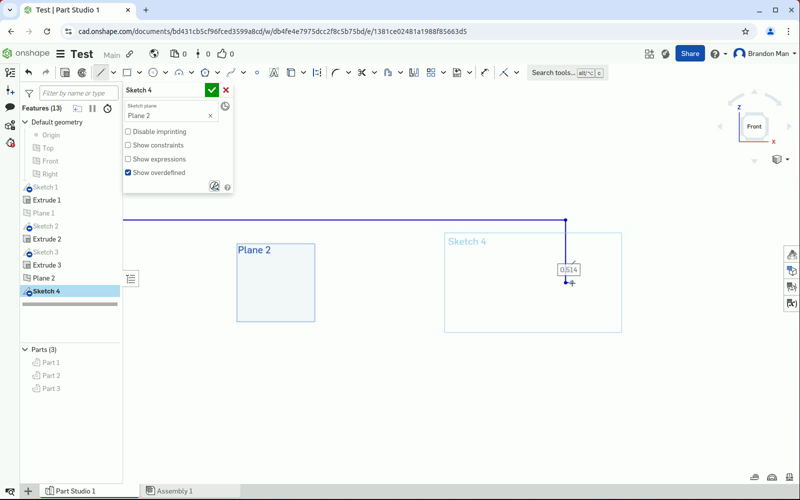
scroll(-6)
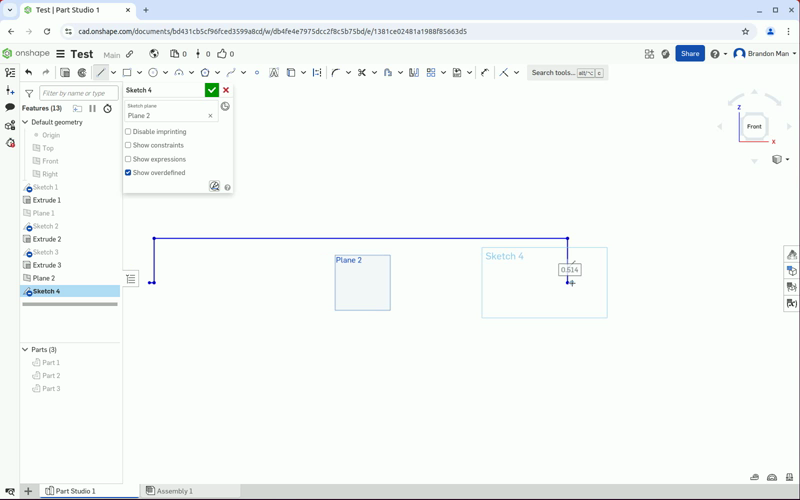
scroll(-6)
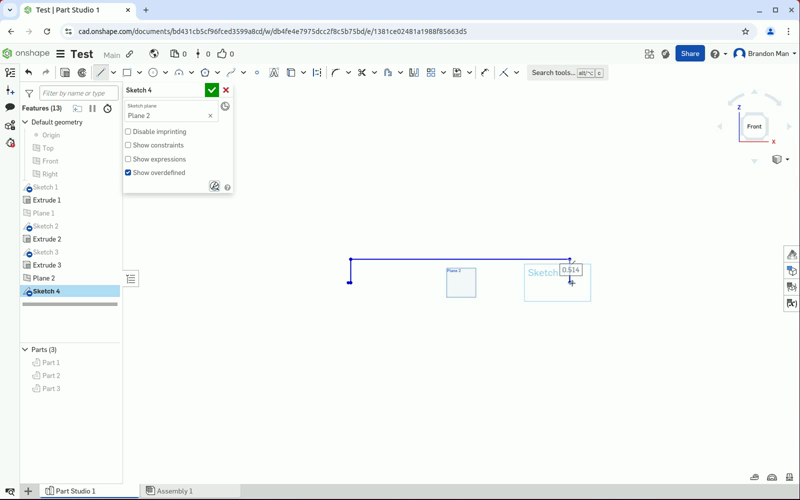
key_up(shift)
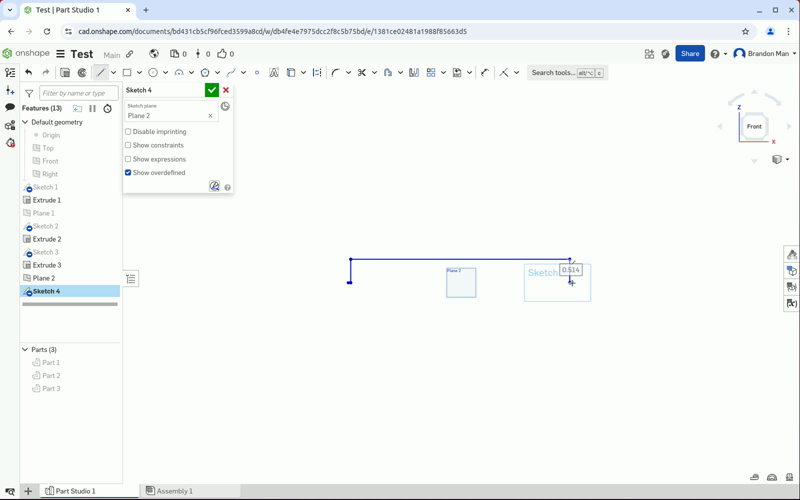
key_down(shift)
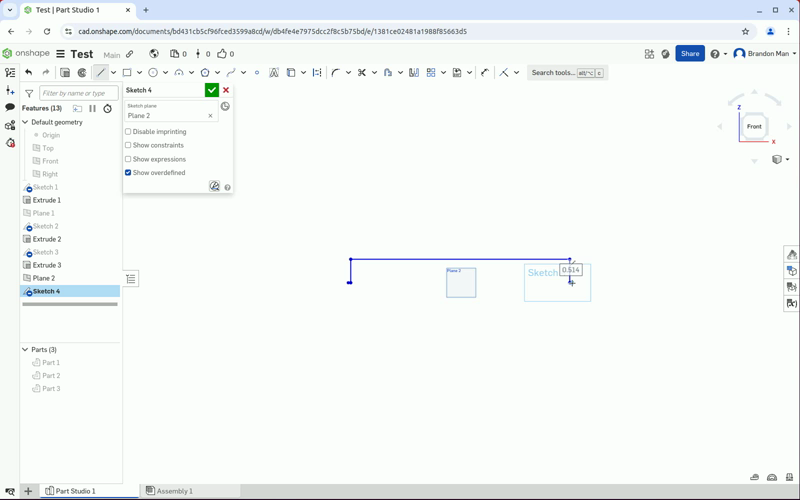
mouse_move(589, 282)
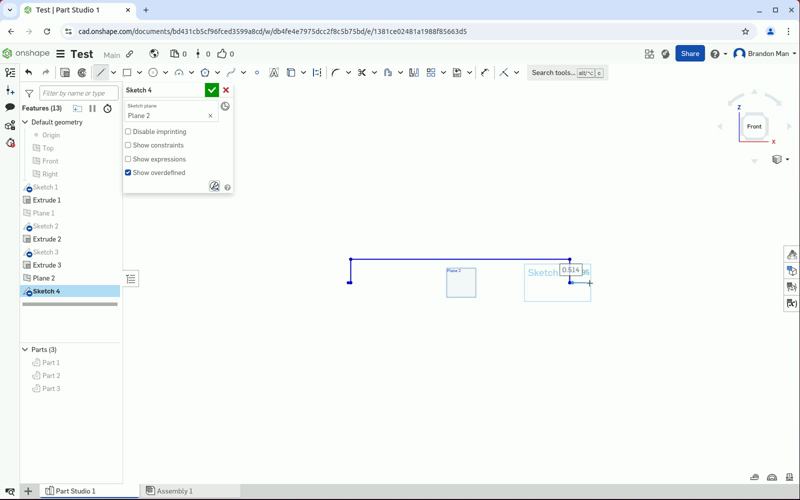
mouse_move(572, 257)
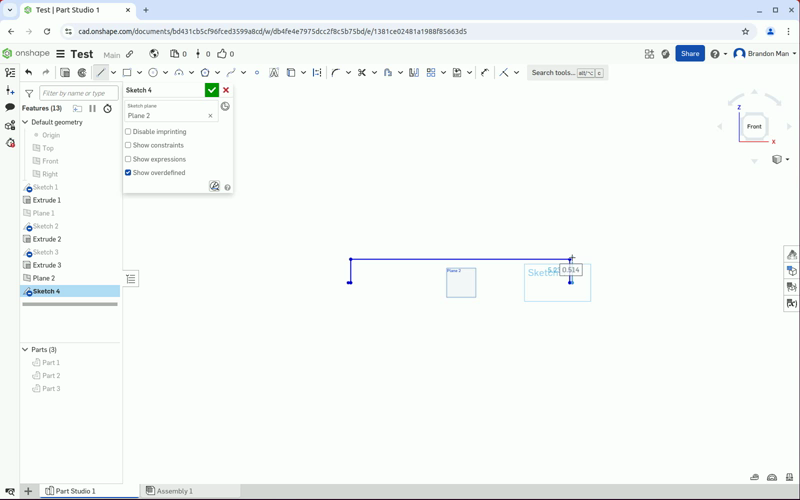
scroll(6)
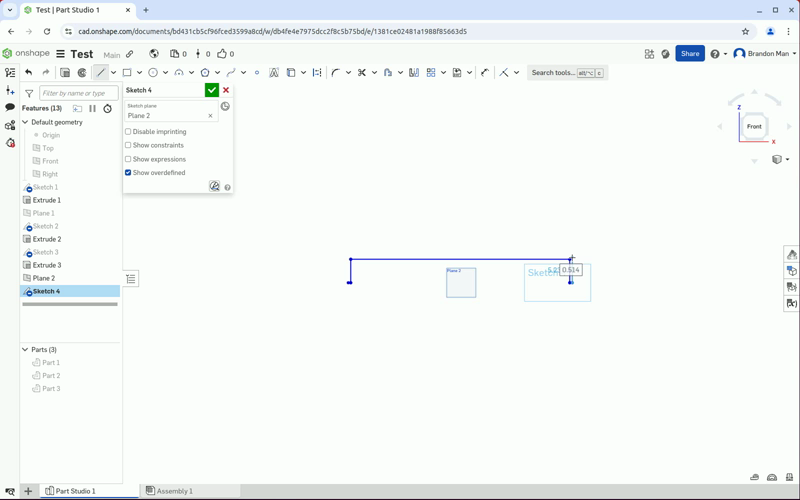
scroll(6)
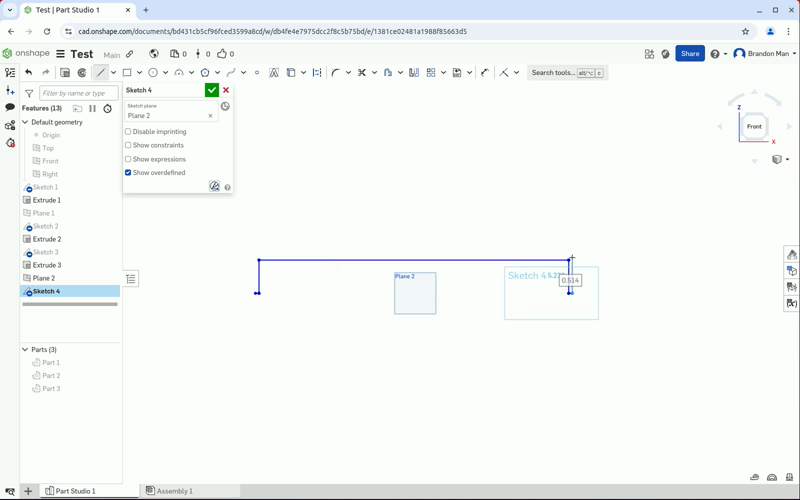
scroll(6)
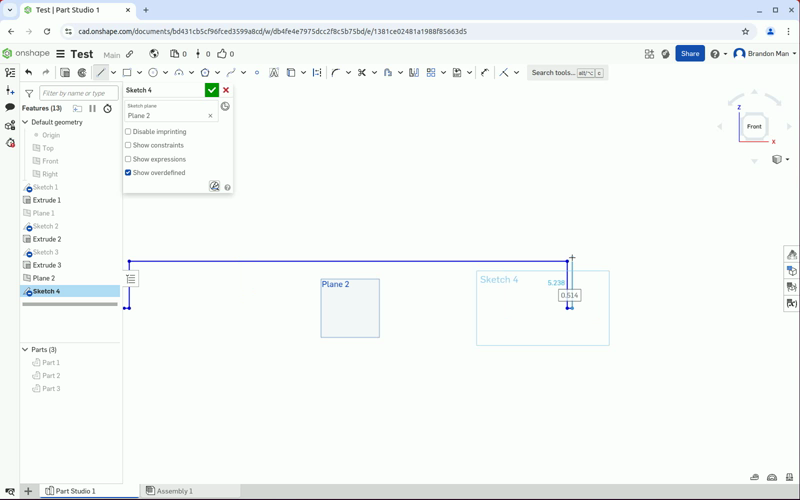
scroll(6)
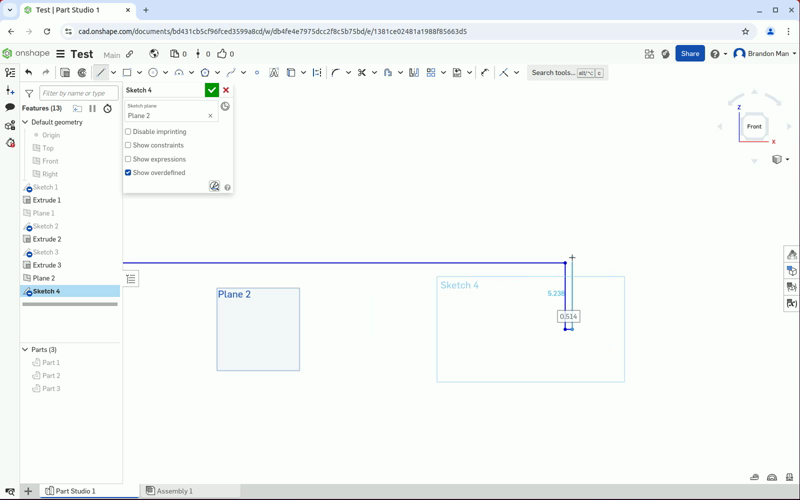
scroll(6)
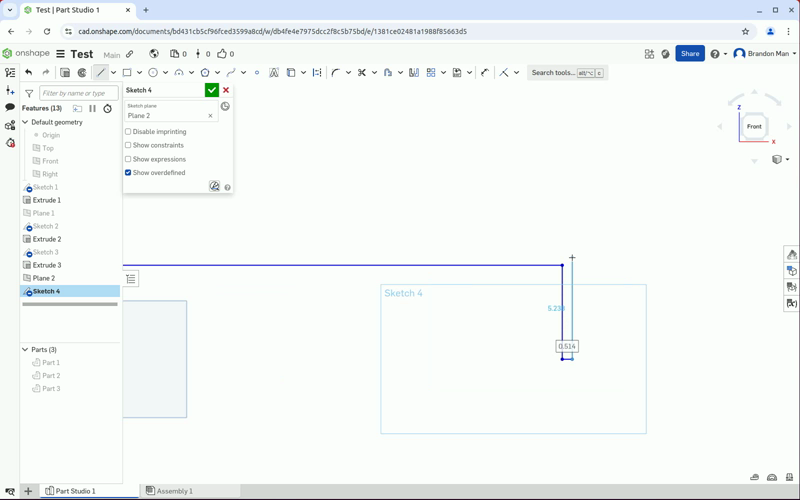
scroll(6)
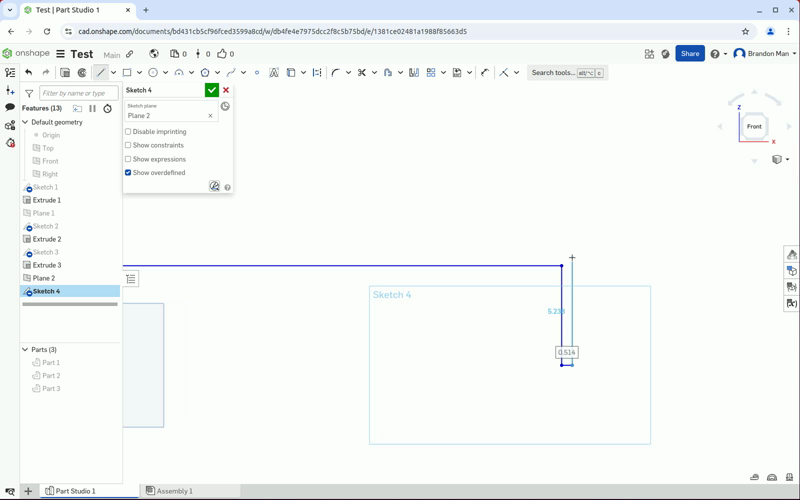
scroll(6)
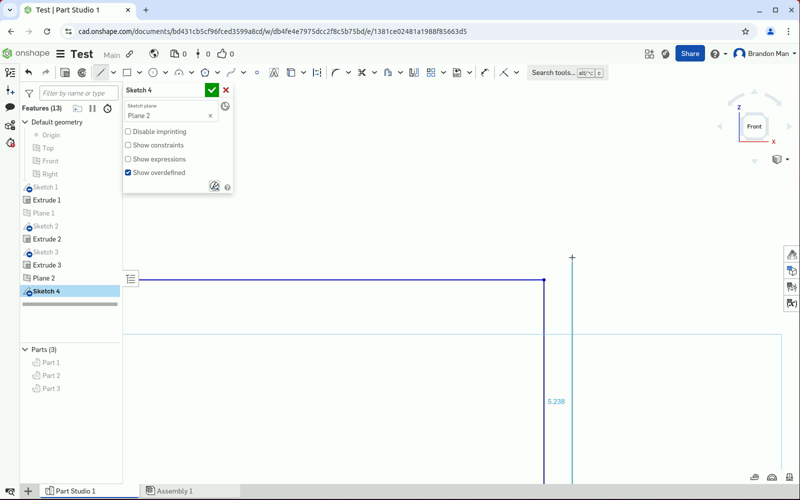
click(572, 257)
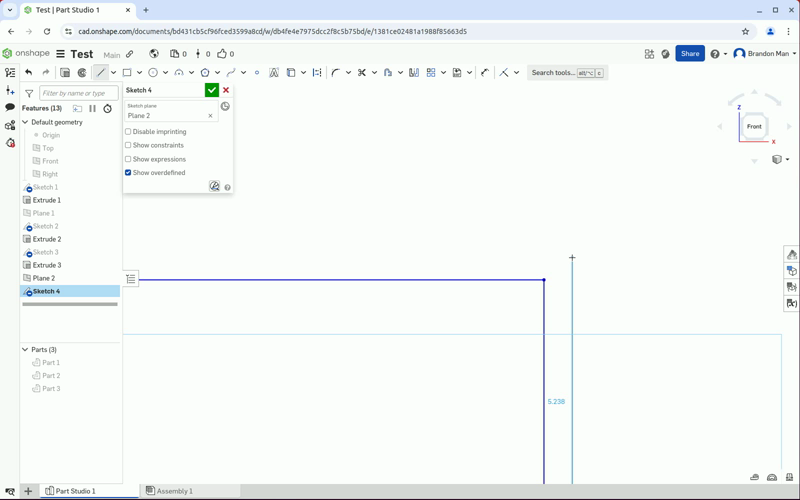
scroll(-6)
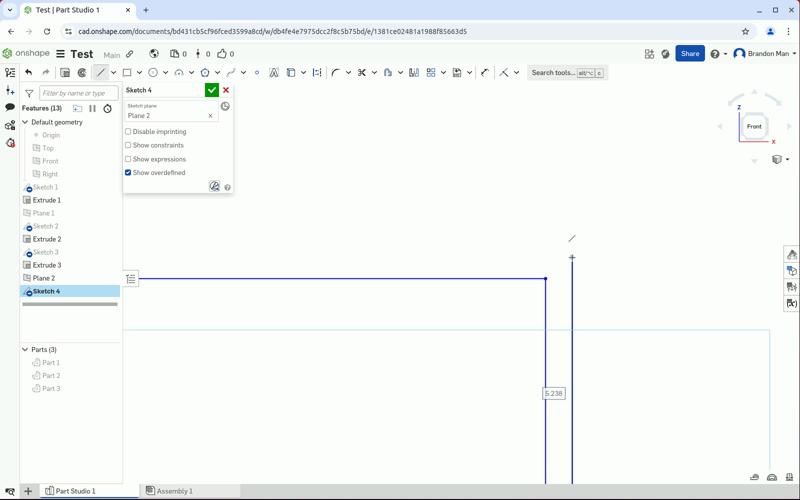
scroll(-6)
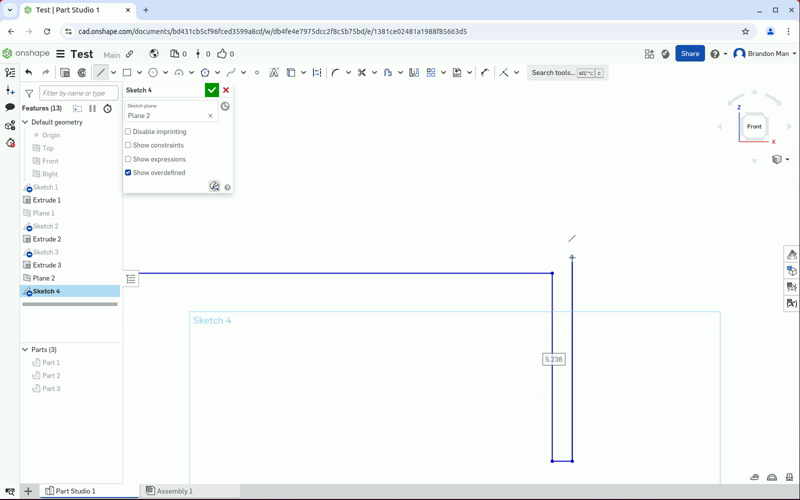
scroll(-6)
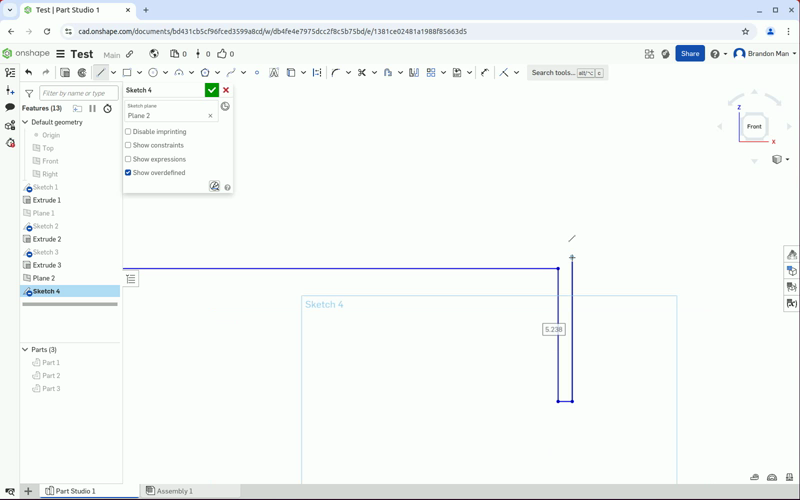
scroll(-6)
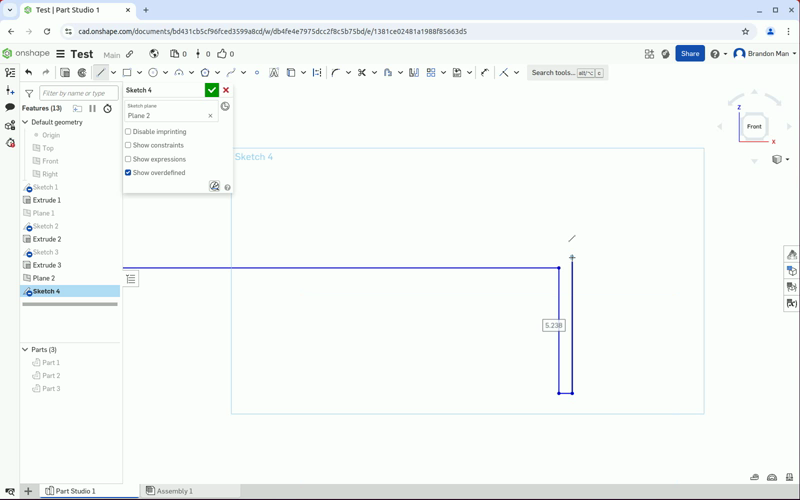
scroll(-6)
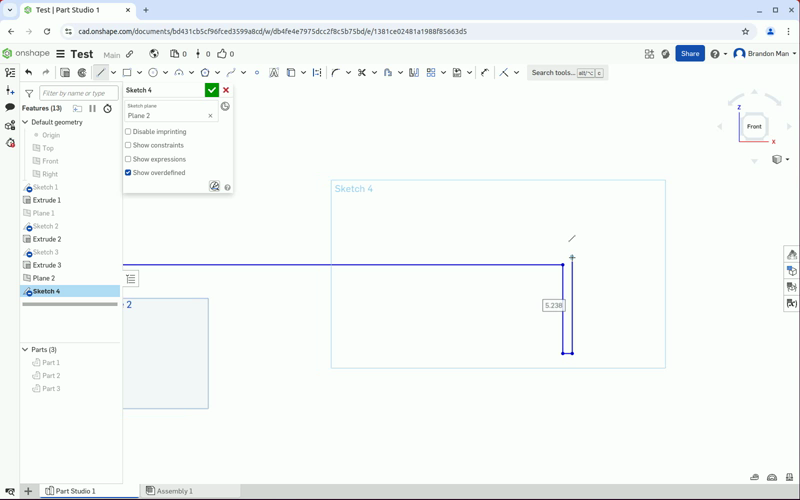
scroll(-6)
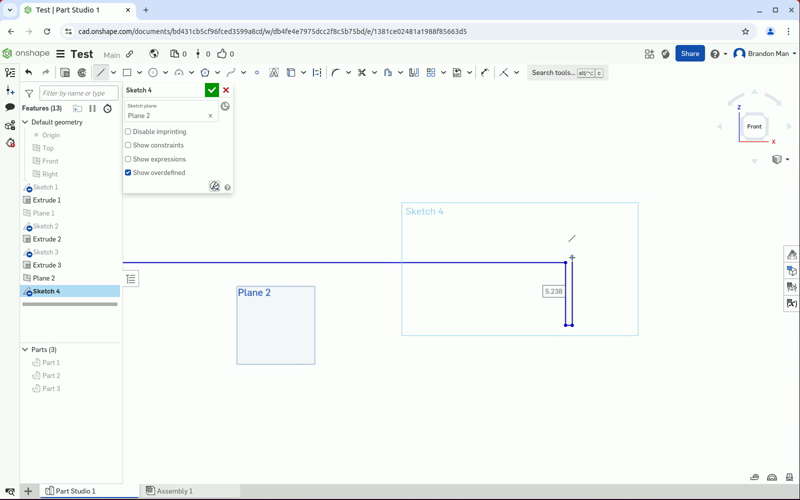
scroll(-6)
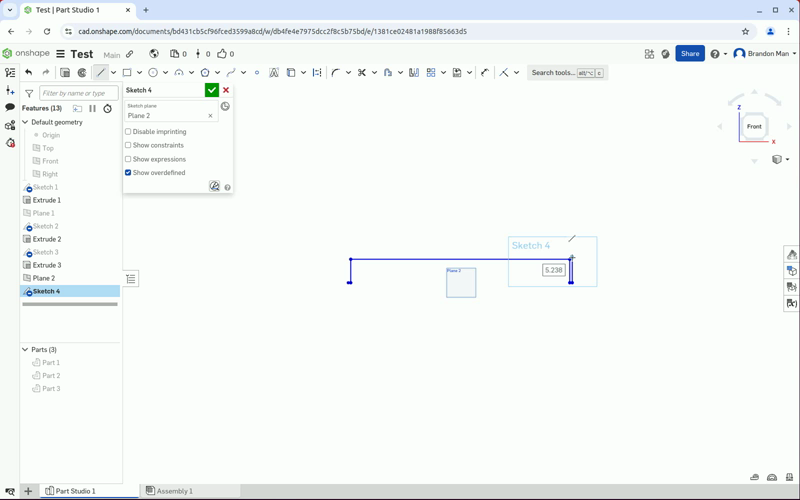
key_up(shift)
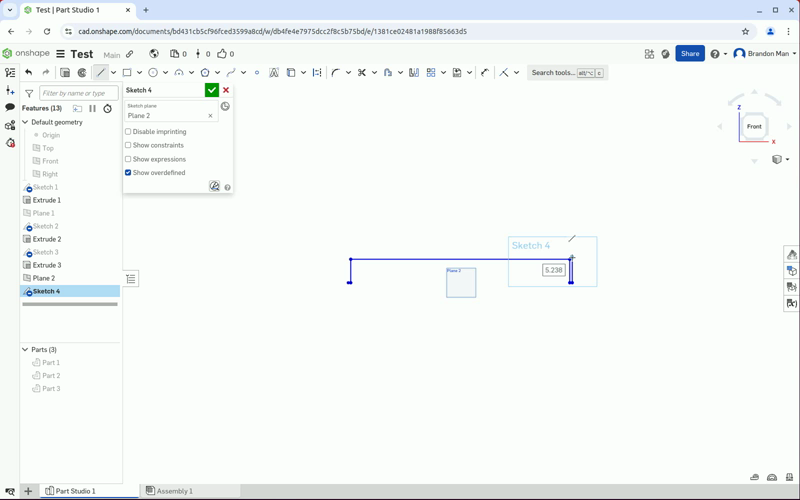
key_down(shift)
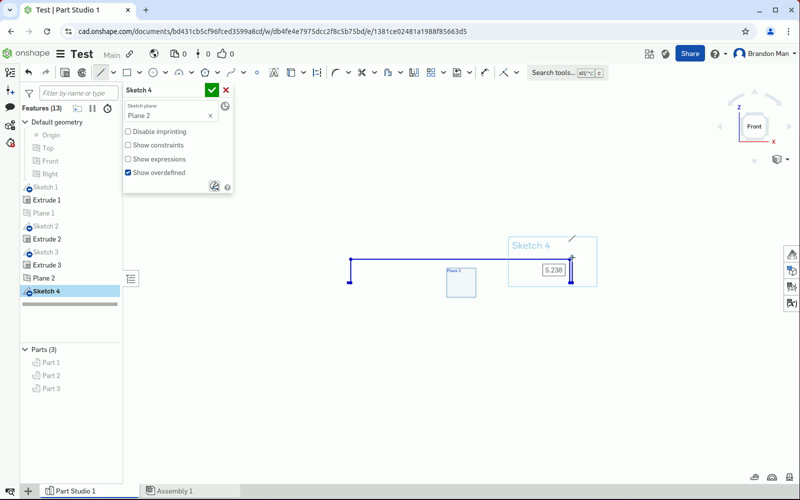
mouse_move(348, 257)
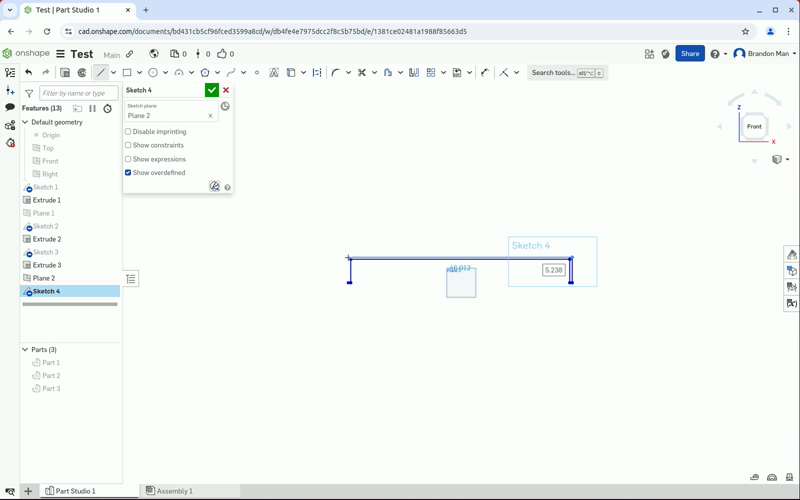
scroll(6)
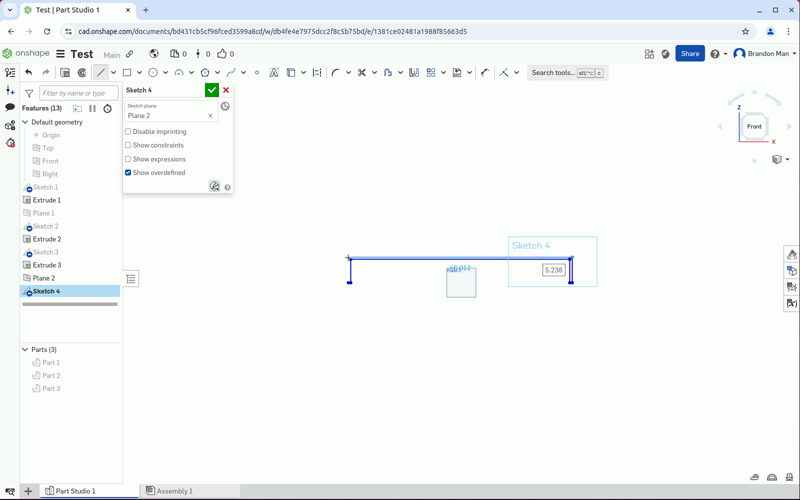
scroll(6)
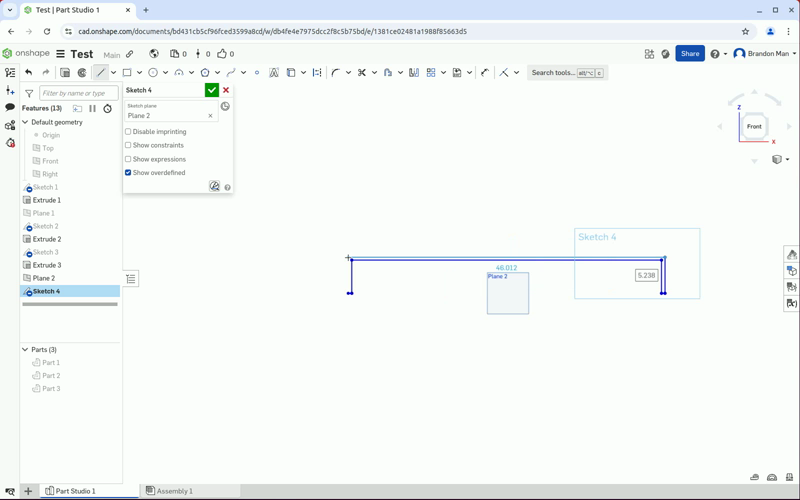
scroll(6)
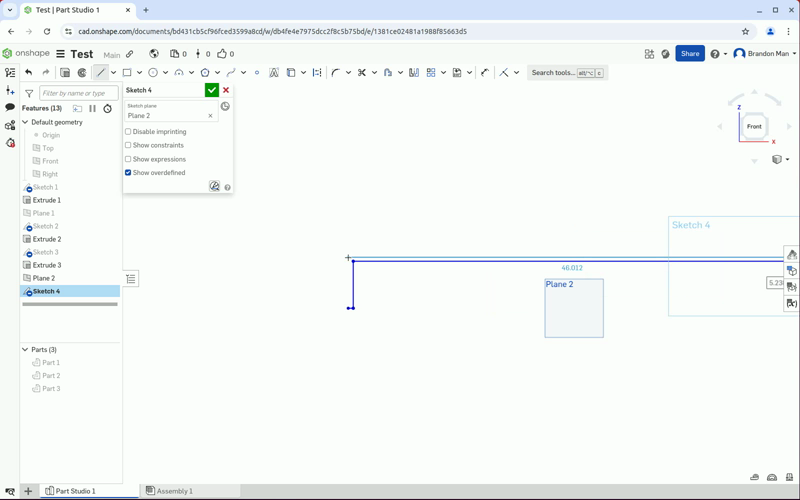
scroll(6)
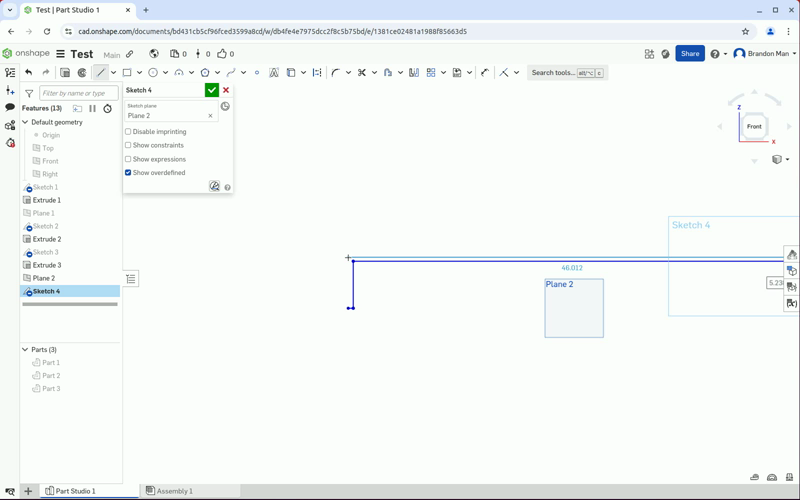
scroll(6)
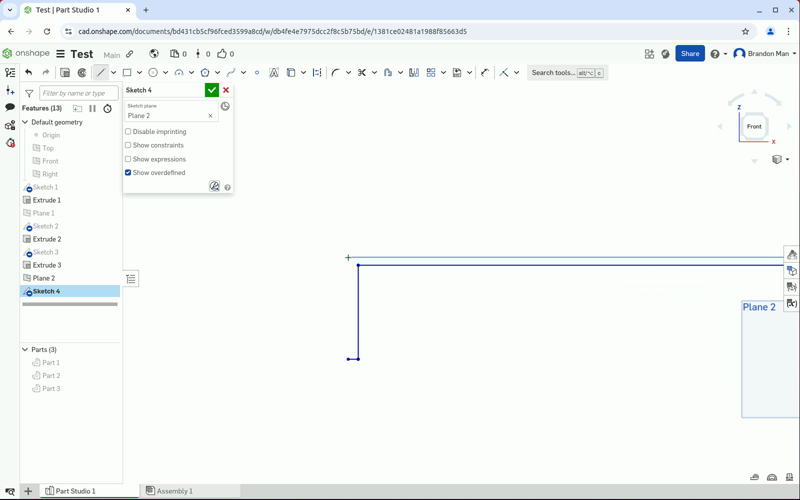
scroll(6)
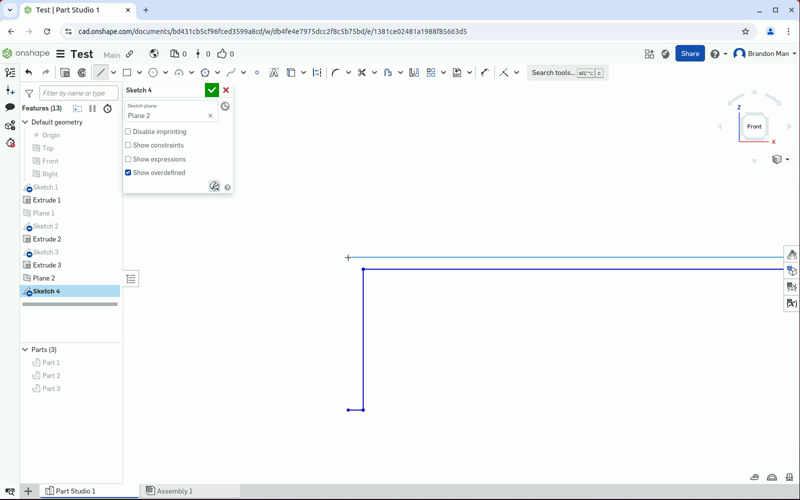
scroll(6)
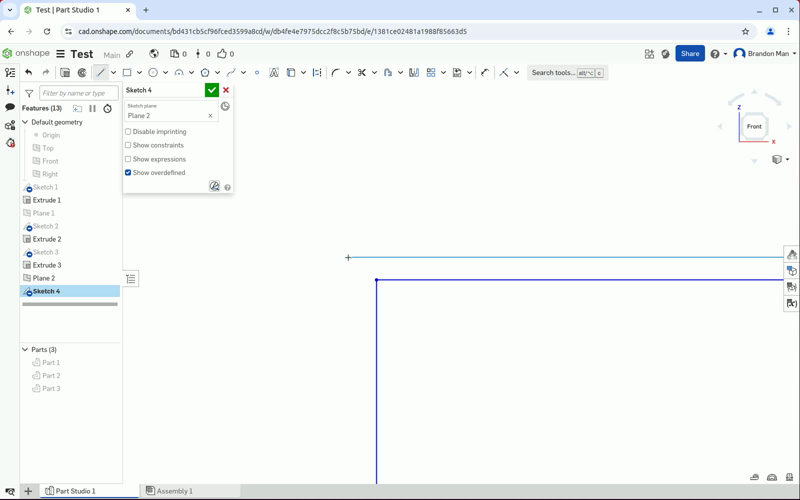
click(348, 257)
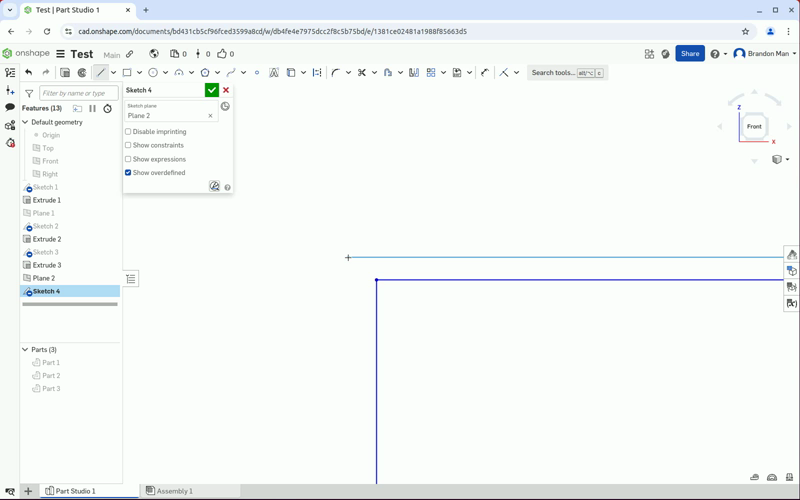
scroll(-6)
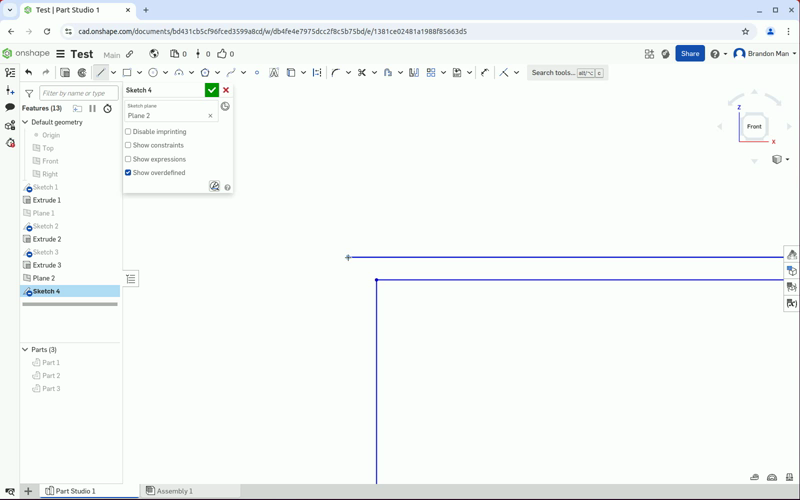
scroll(-6)
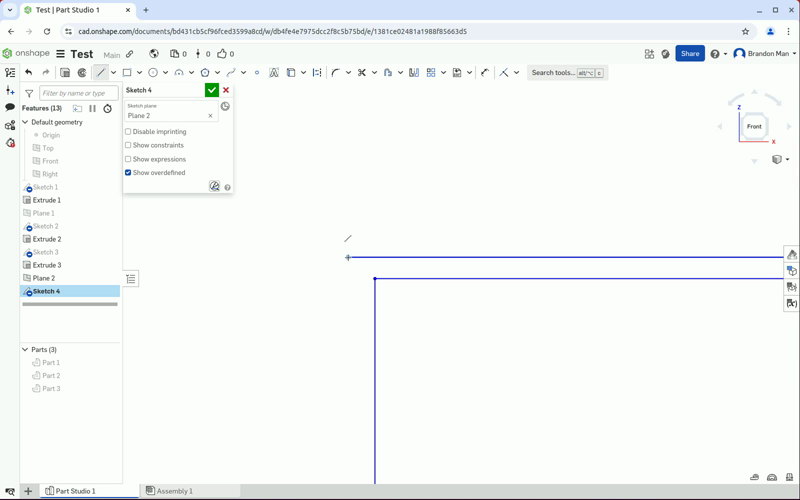
scroll(-6)
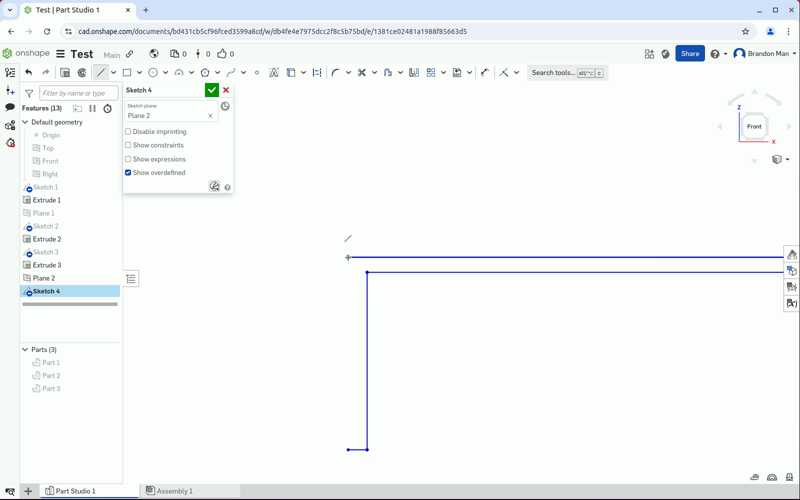
scroll(-6)
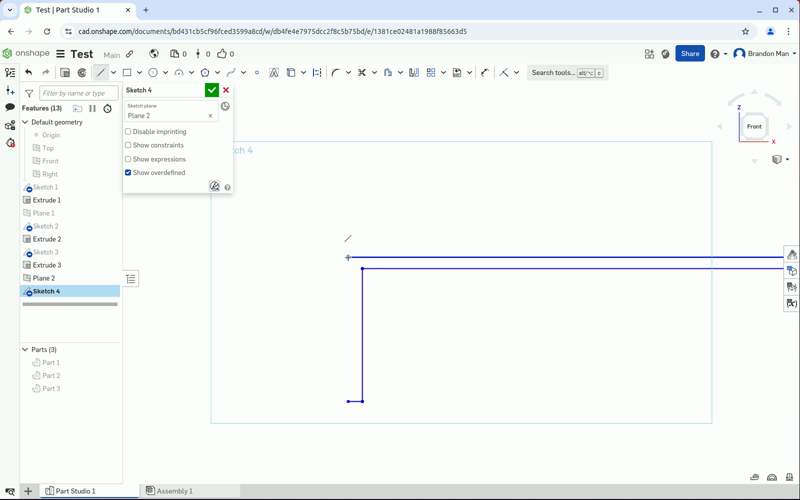
scroll(-6)
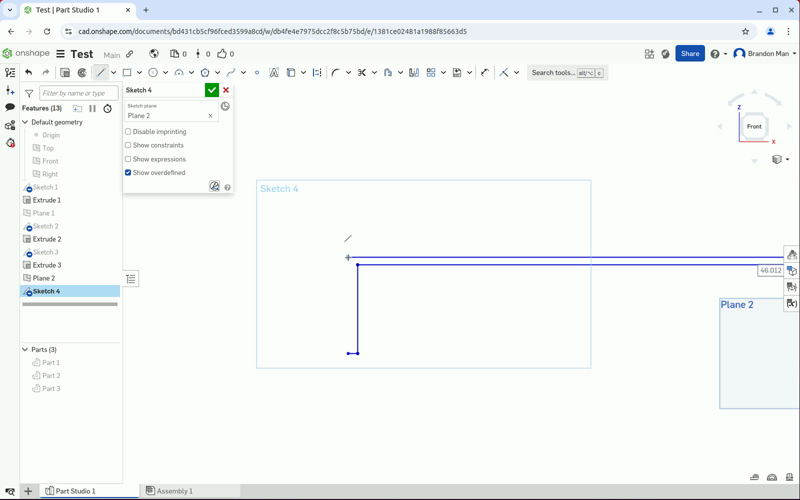
scroll(-6)
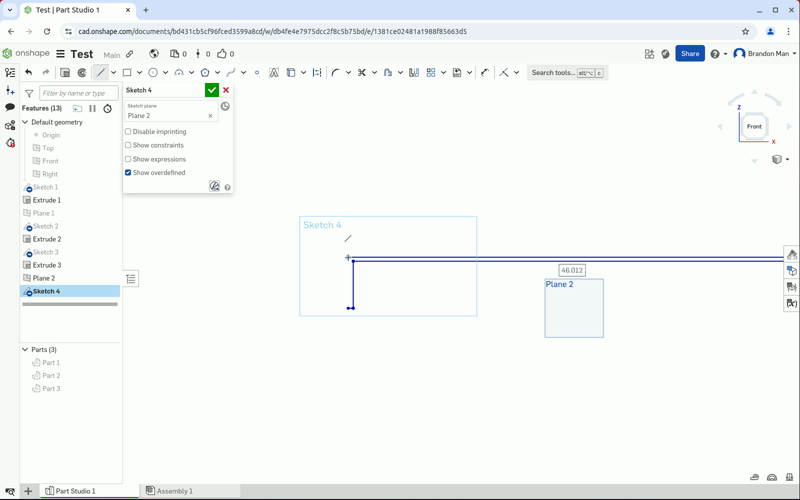
scroll(-6)
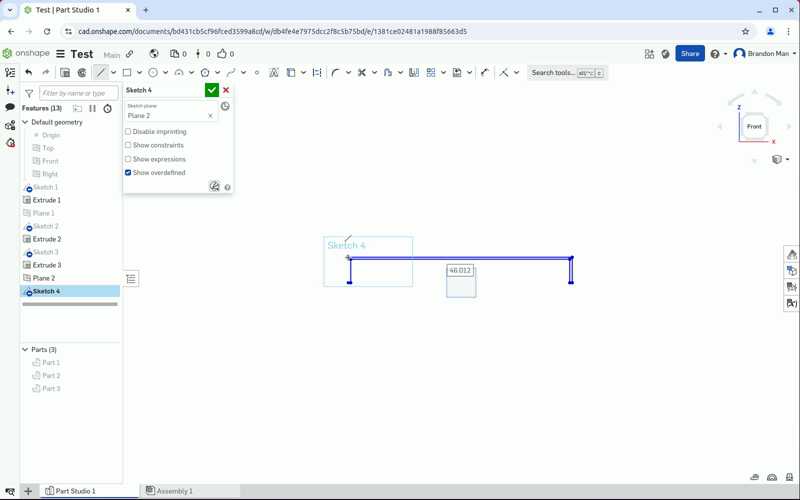
key_up(shift)
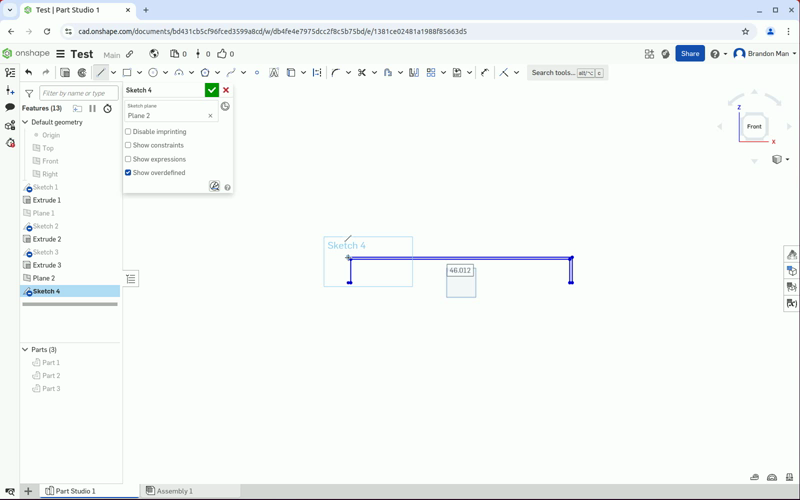
mouse_move(378, 257)
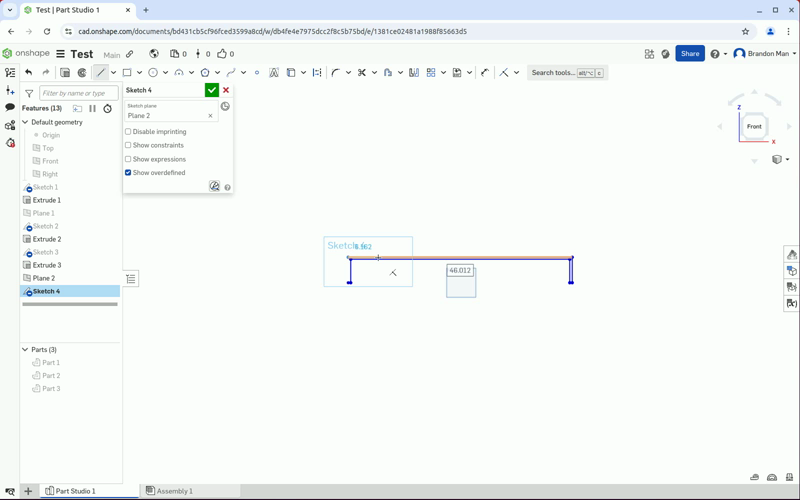
key_down(shift)
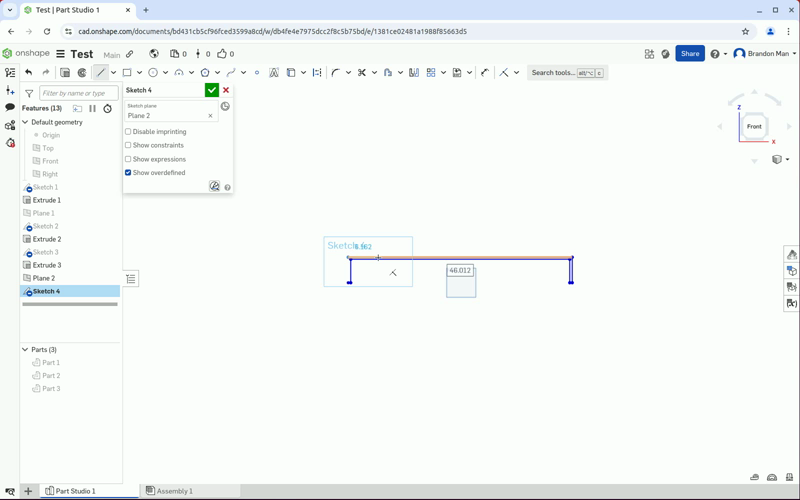
mouse_move(348, 282)
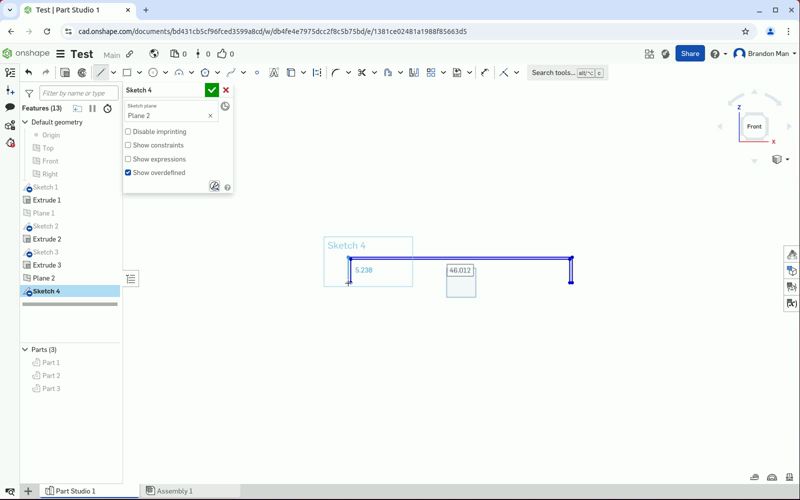
scroll(6)
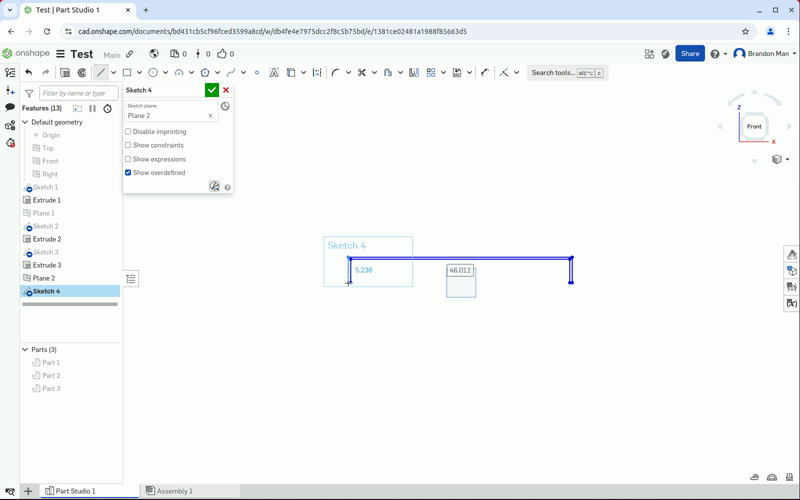
scroll(6)
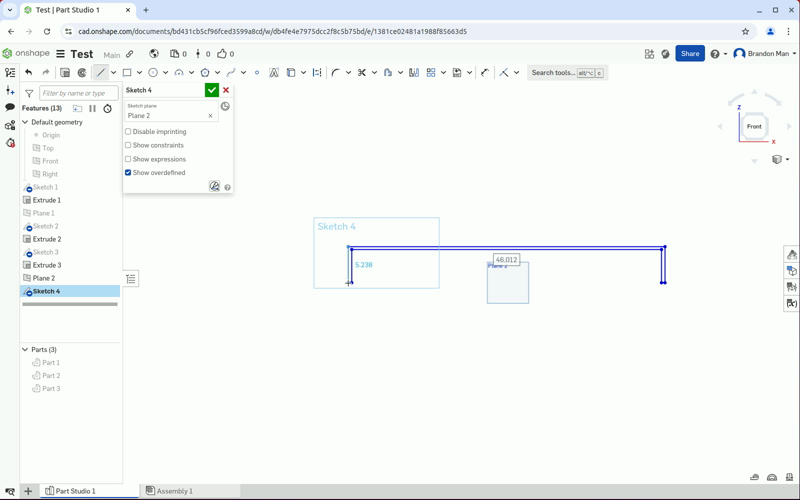
scroll(6)
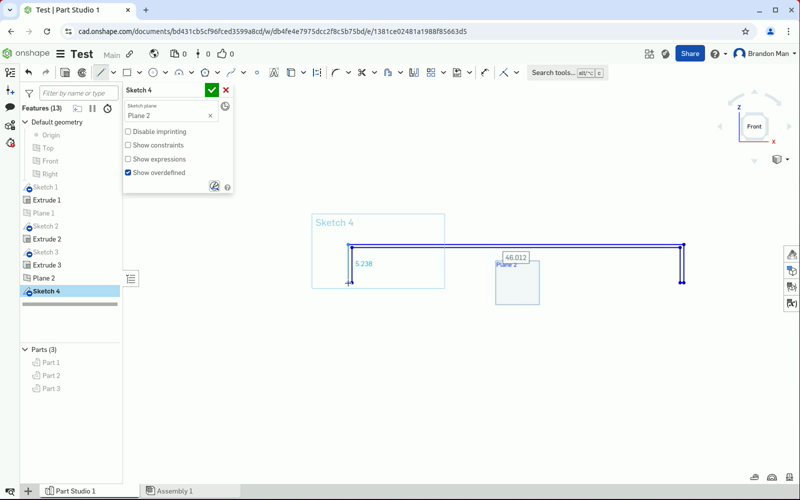
scroll(6)
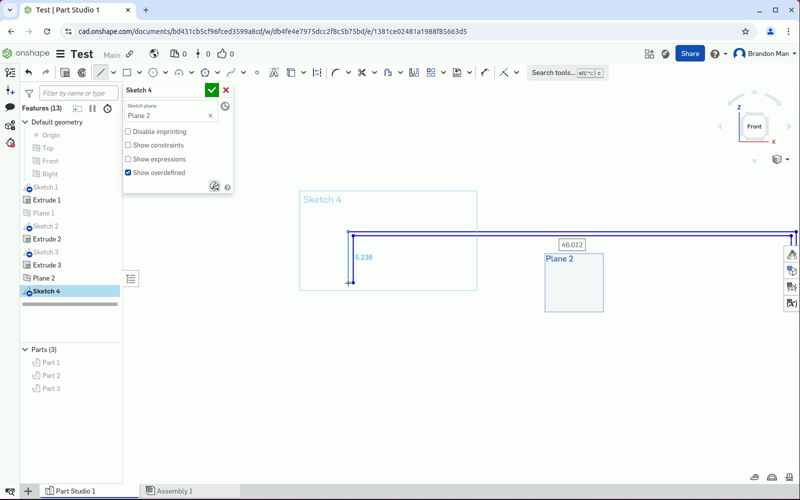
scroll(6)
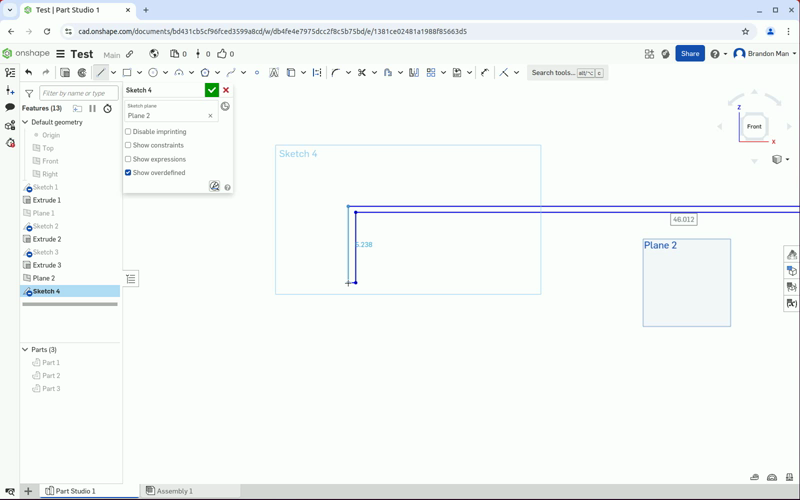
scroll(6)
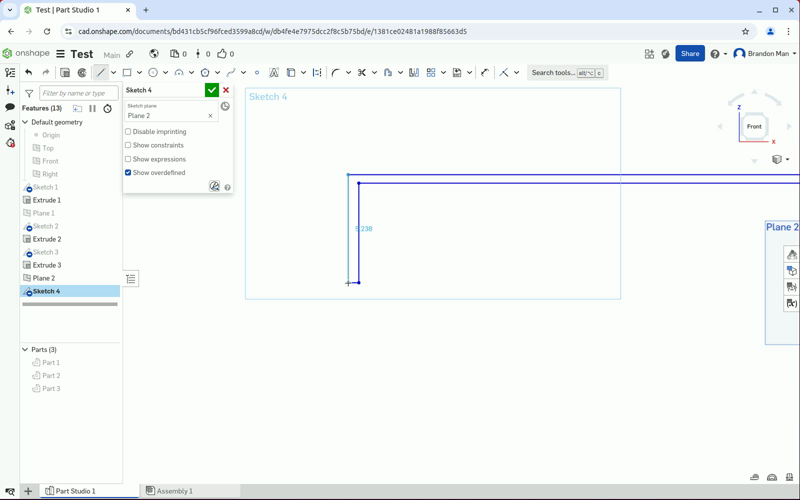
scroll(6)
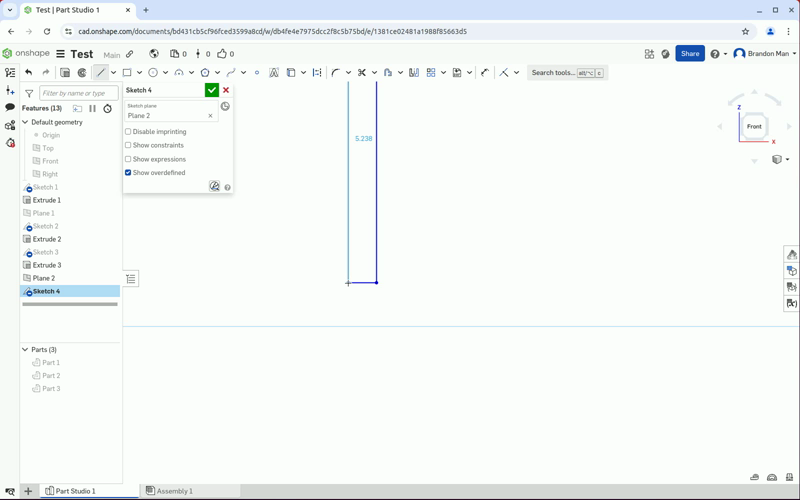
key_up(shift)
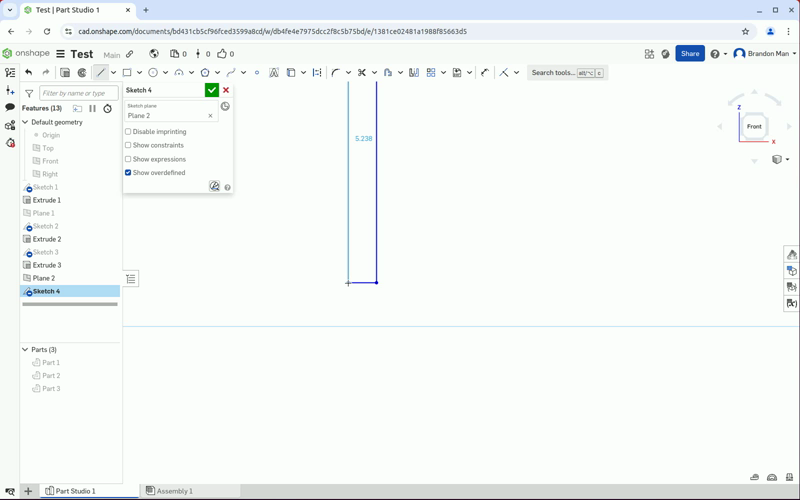
click(348, 282)
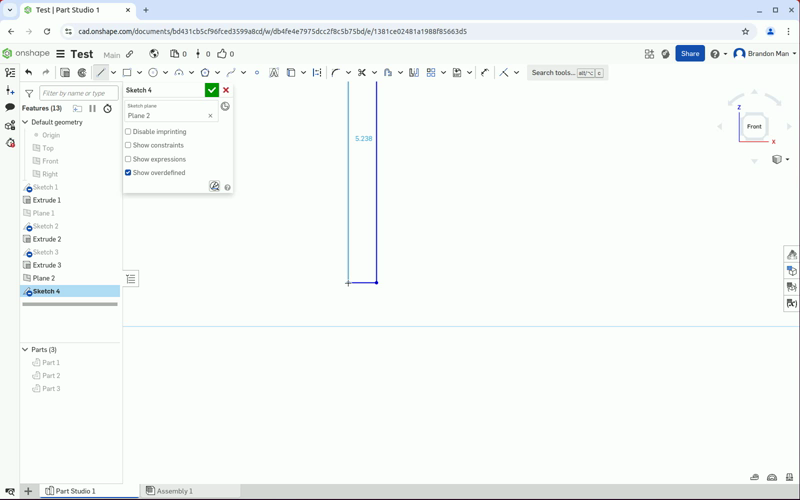
scroll(-6)
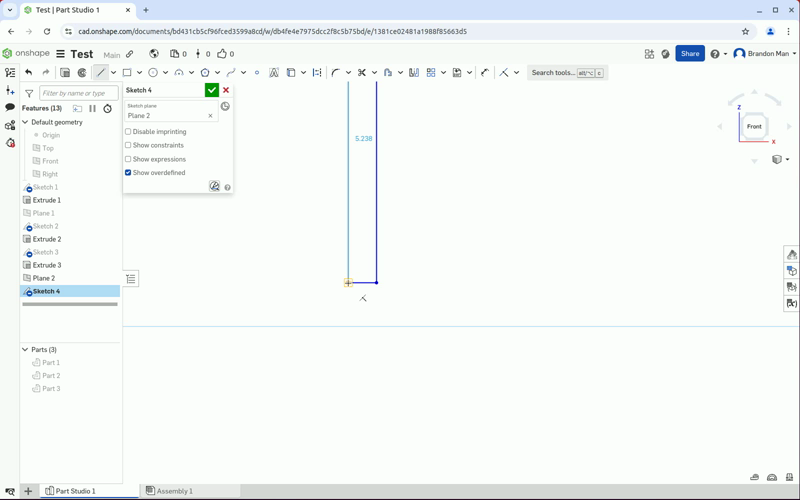
scroll(-6)
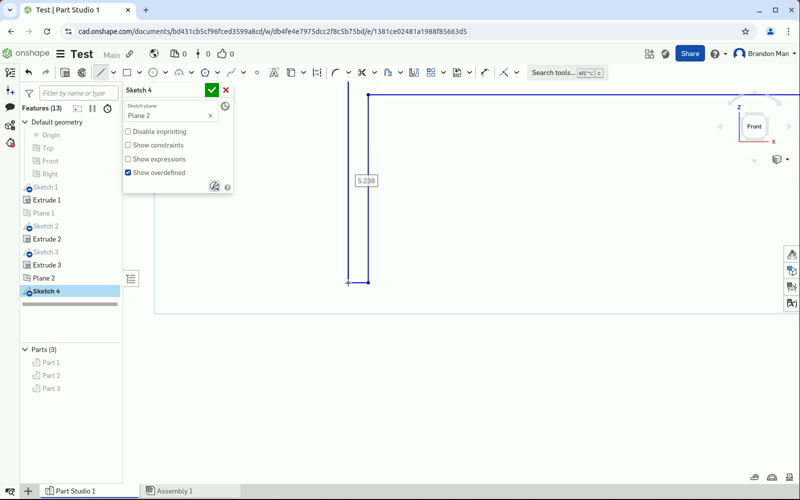
scroll(-6)
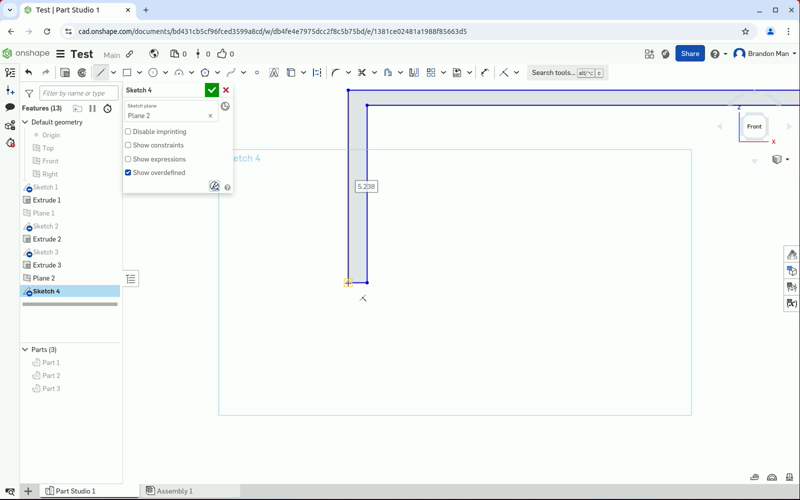
scroll(-6)
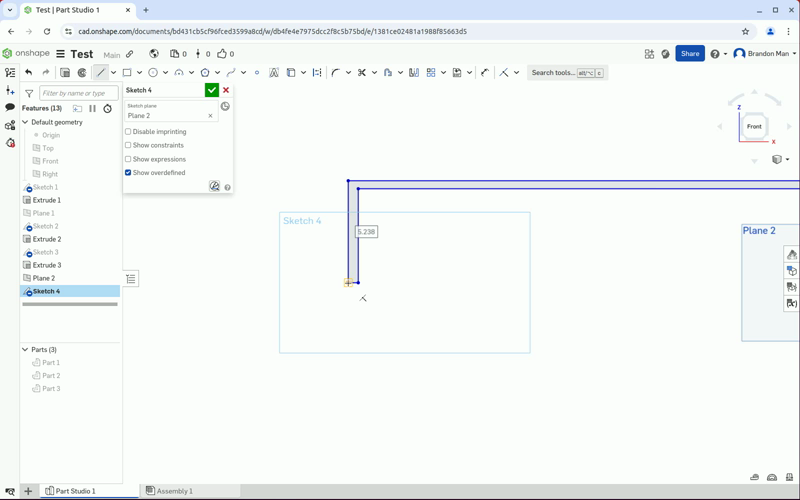
scroll(-6)
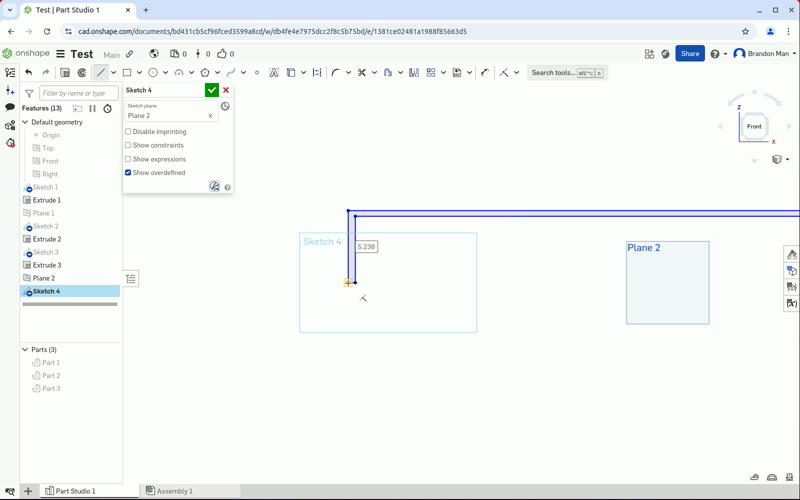
scroll(-6)
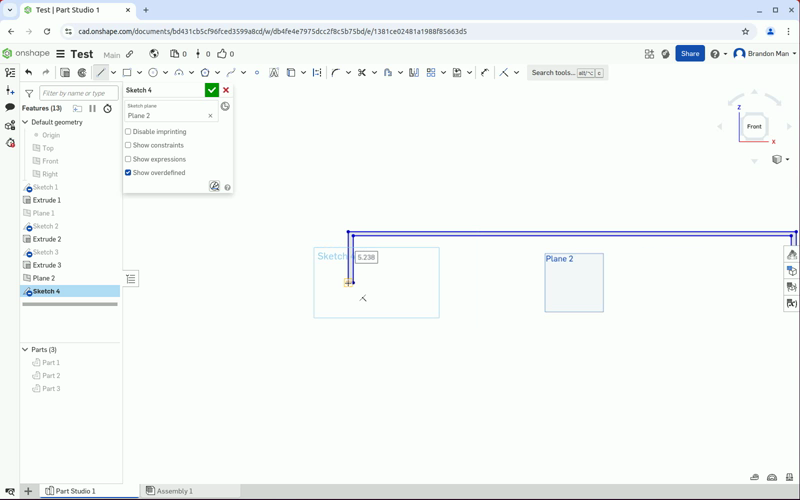
scroll(-6)
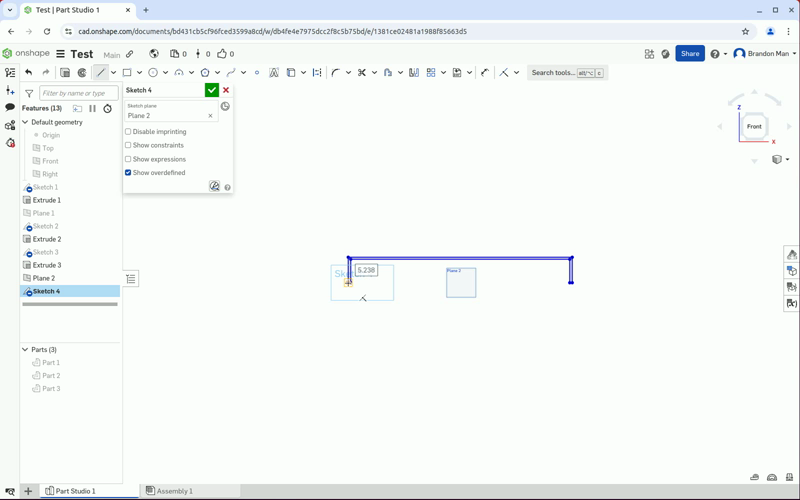
key(esc)
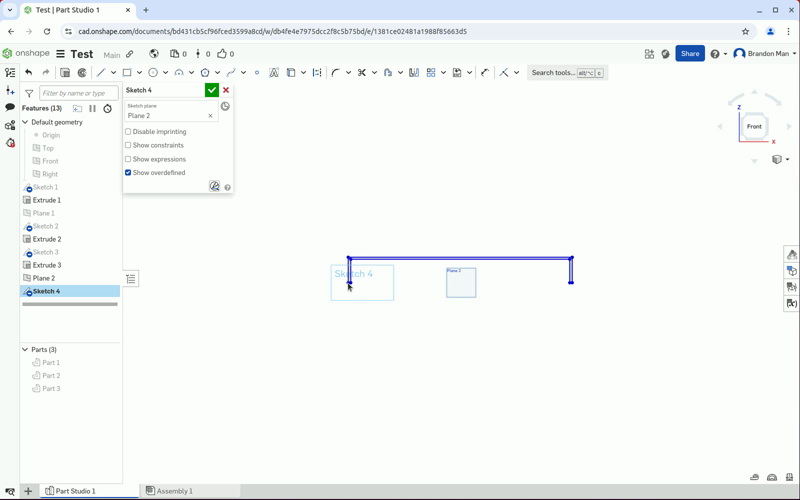
mouse_move(571, 265)
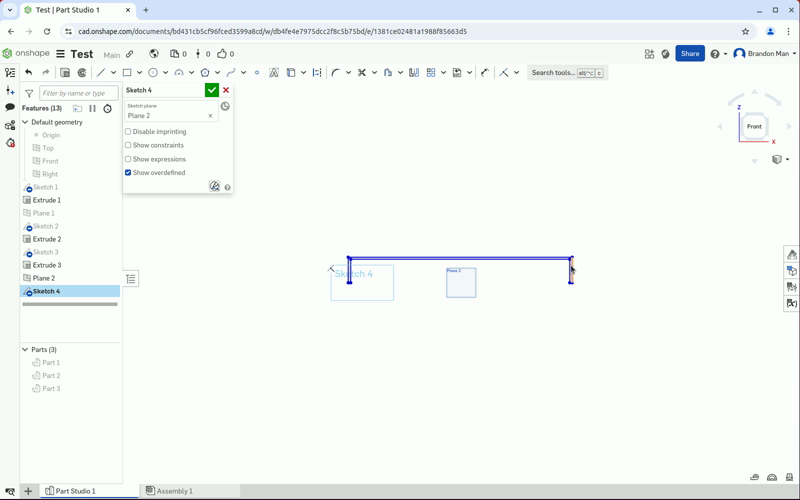
scroll(6)
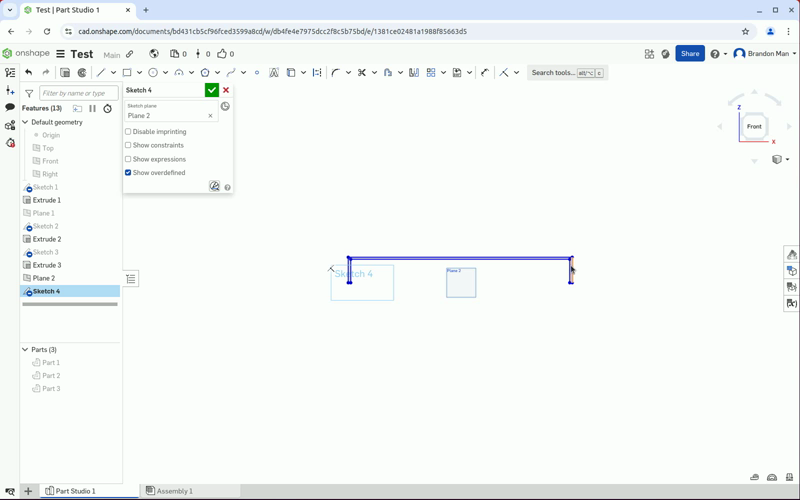
scroll(6)
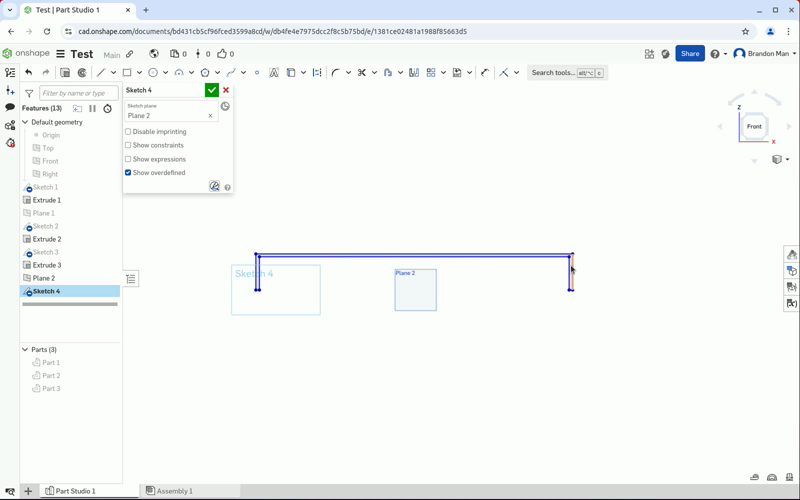
scroll(6)
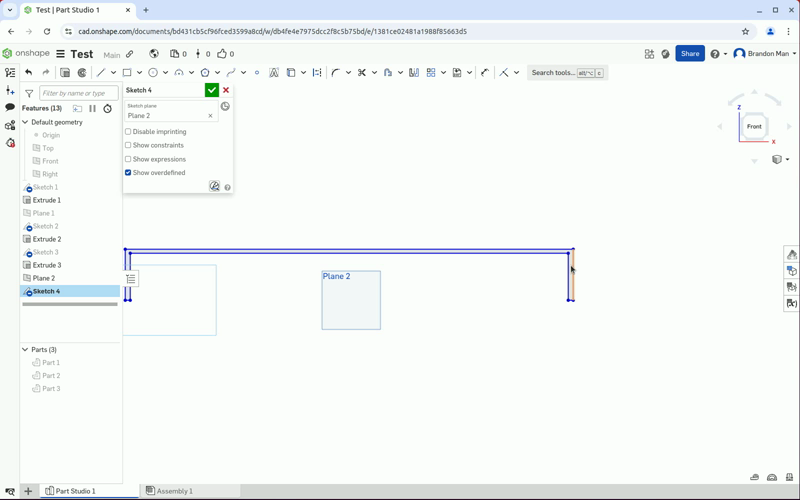
scroll(6)
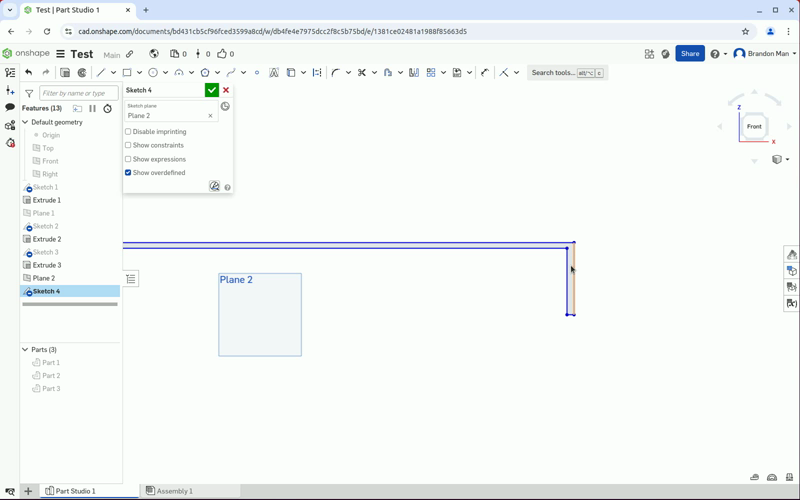
scroll(6)
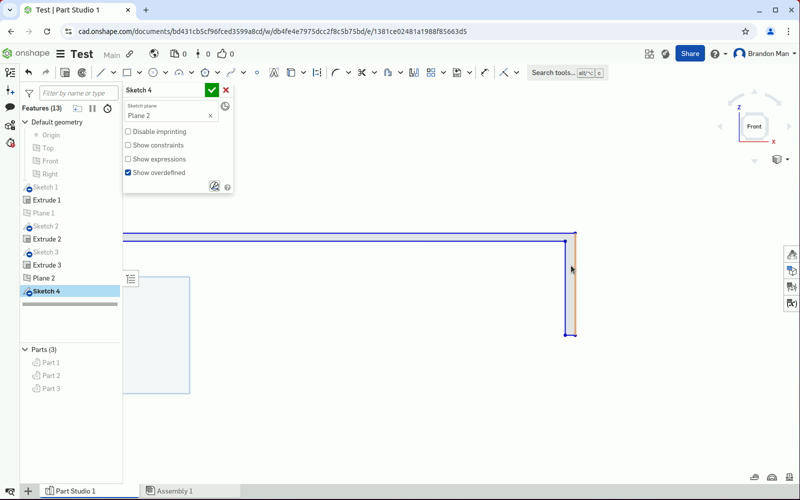
scroll(6)
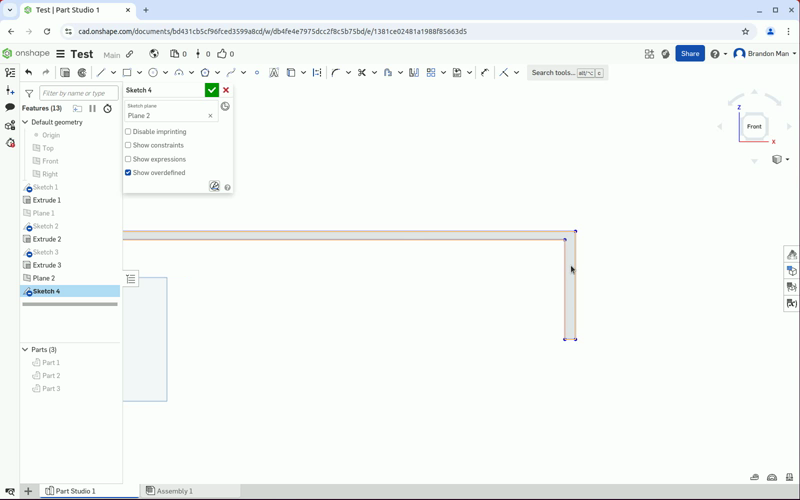
scroll(6)
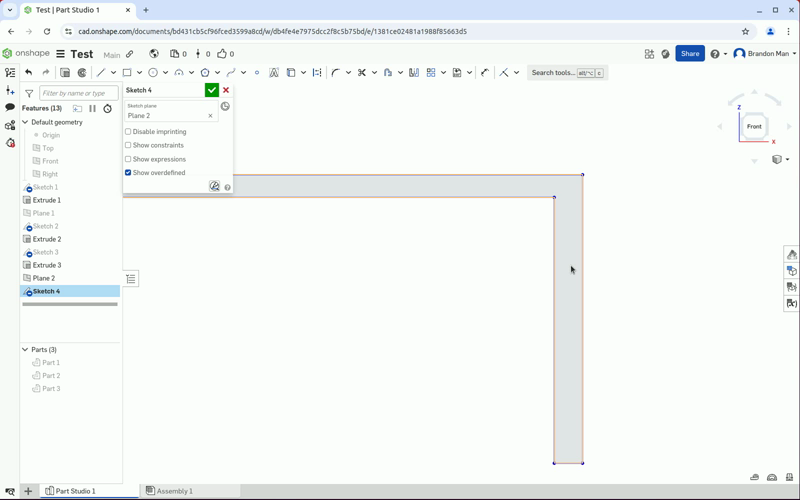
click(571, 265)
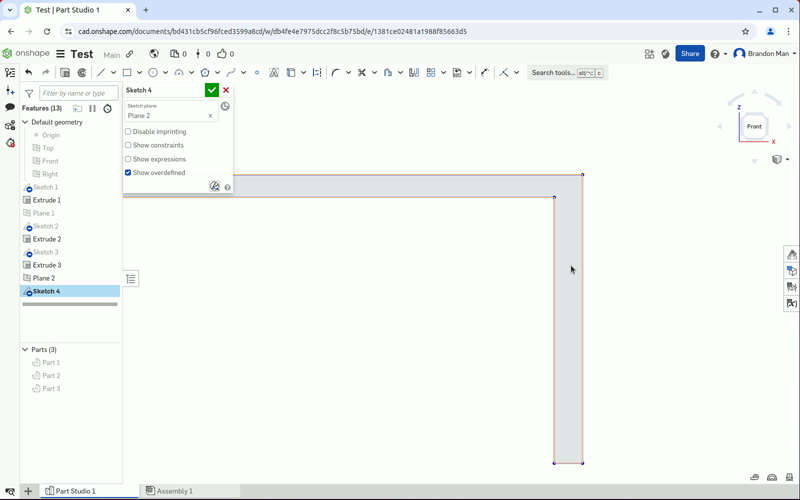
scroll(-6)
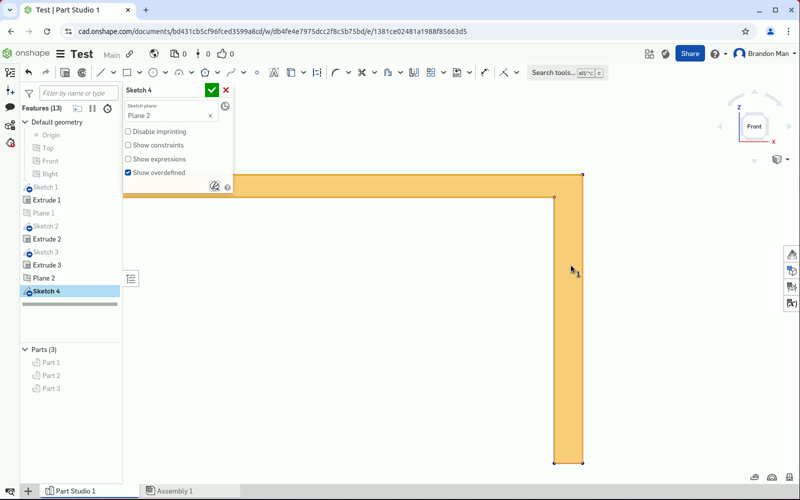
scroll(-6)
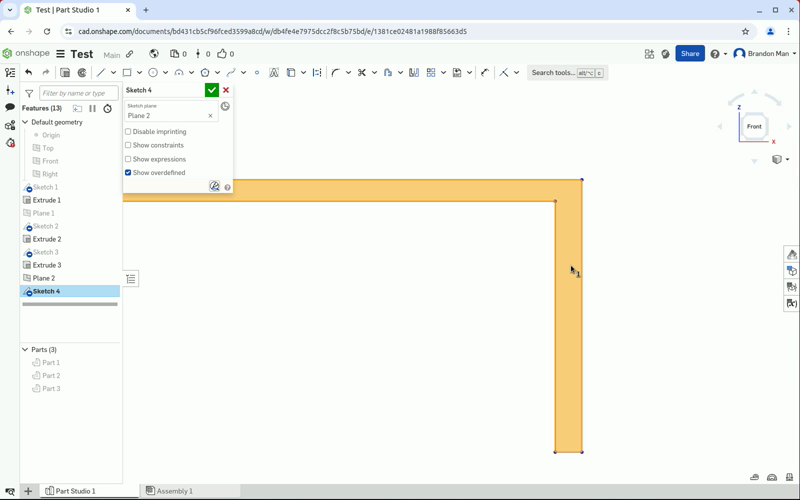
scroll(-6)
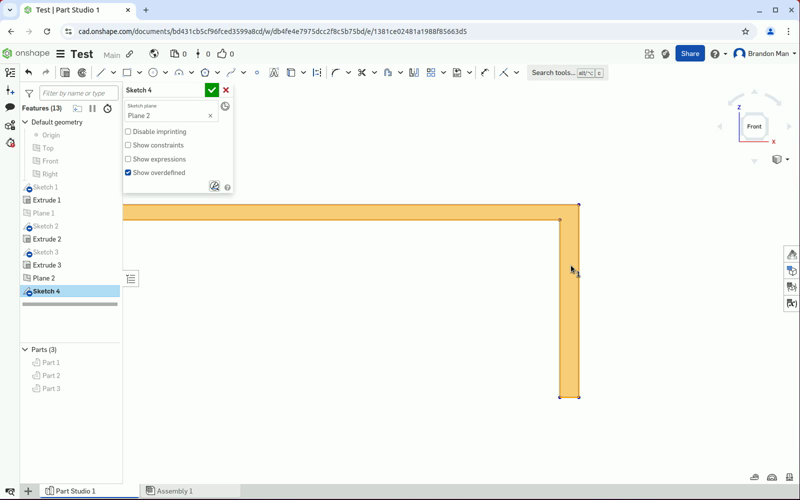
scroll(-6)
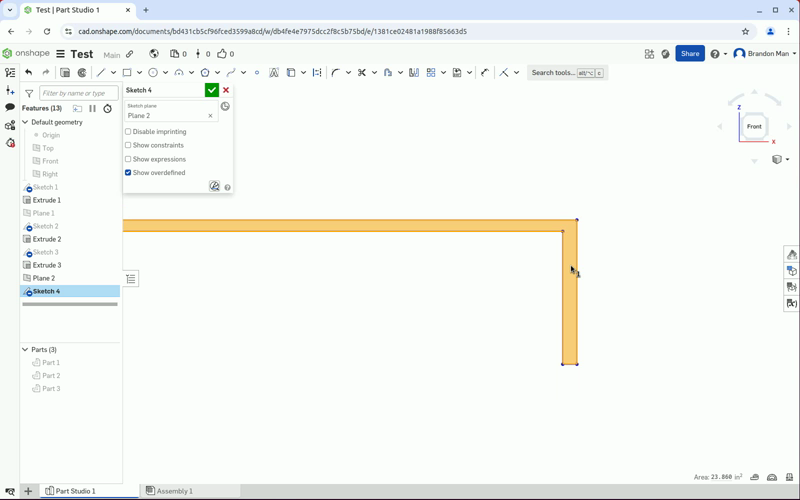
scroll(-6)
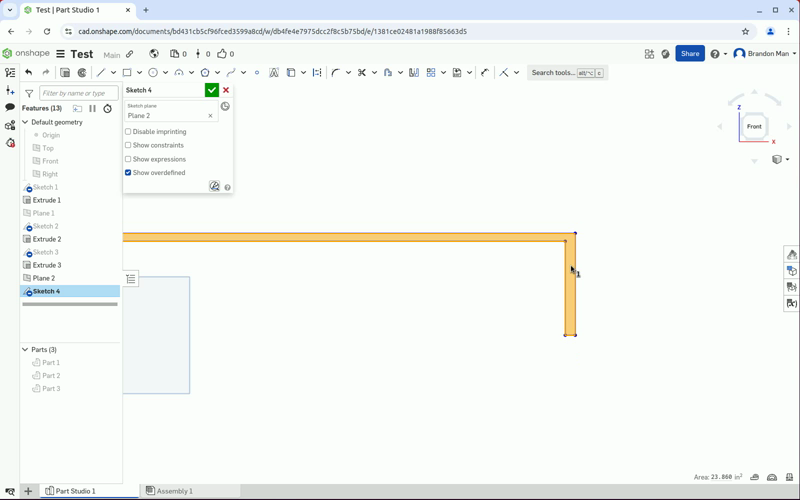
scroll(-6)
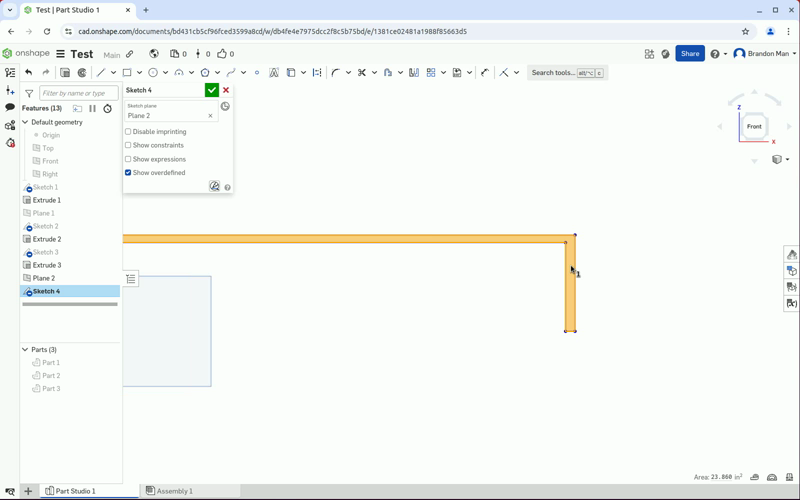
scroll(-6)
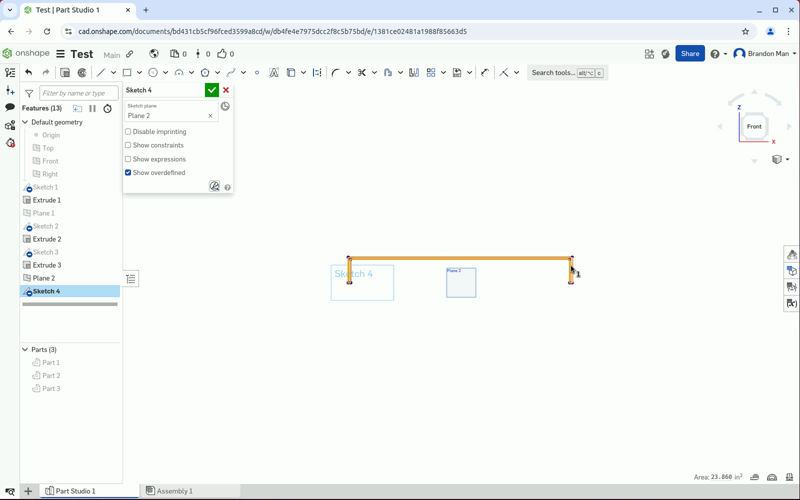
mouse_move(73, 352)
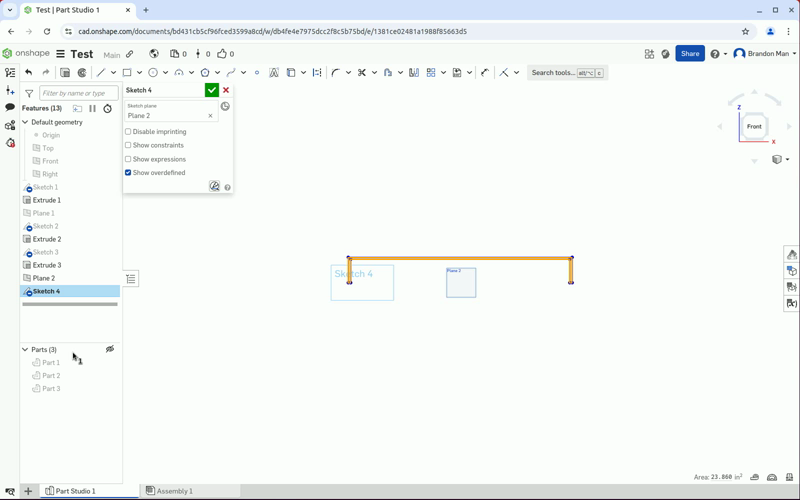
key(shift+y)
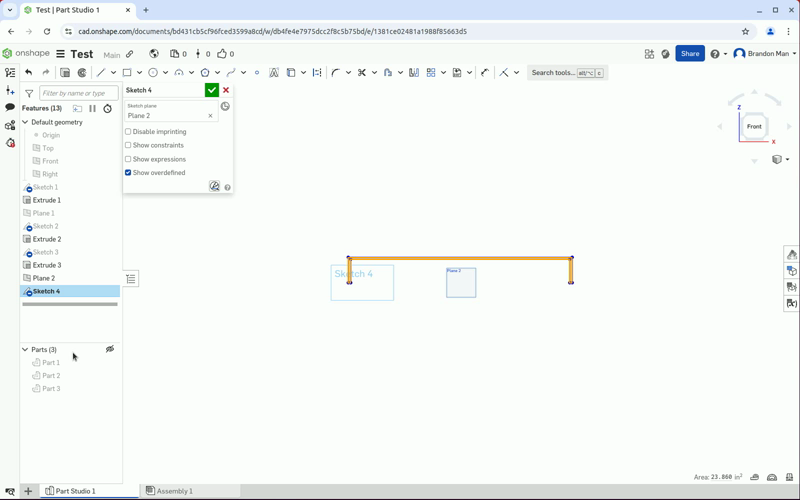
key(shift+e)
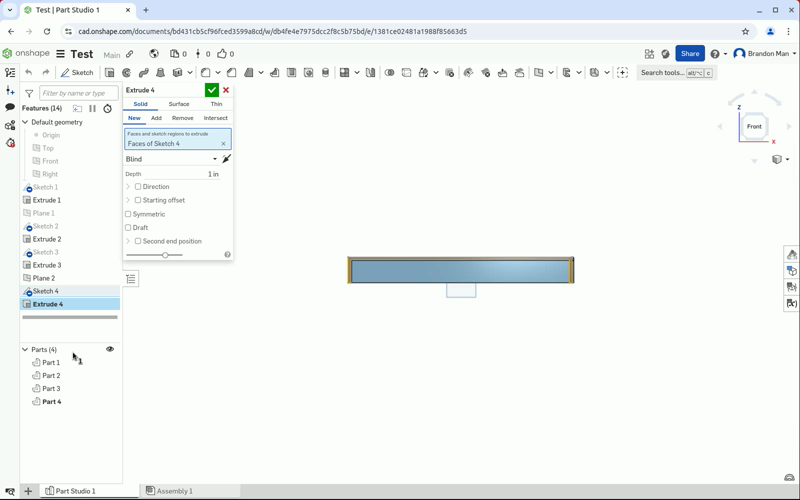
mouse_move(143, 106)
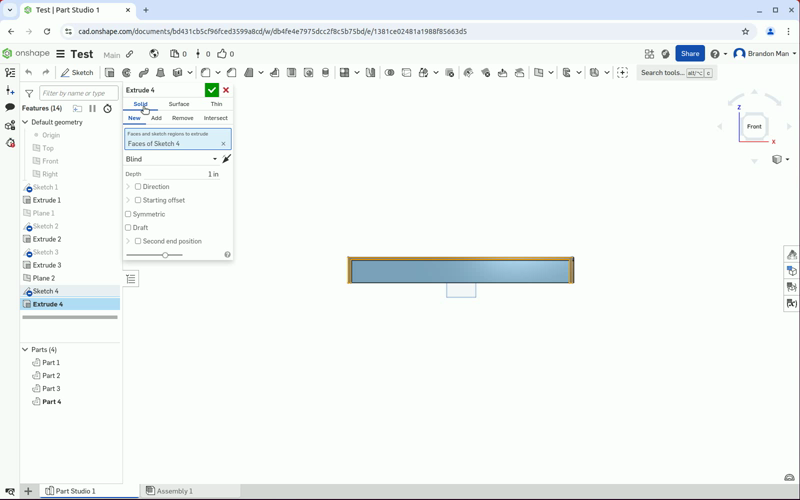
click(143, 106)
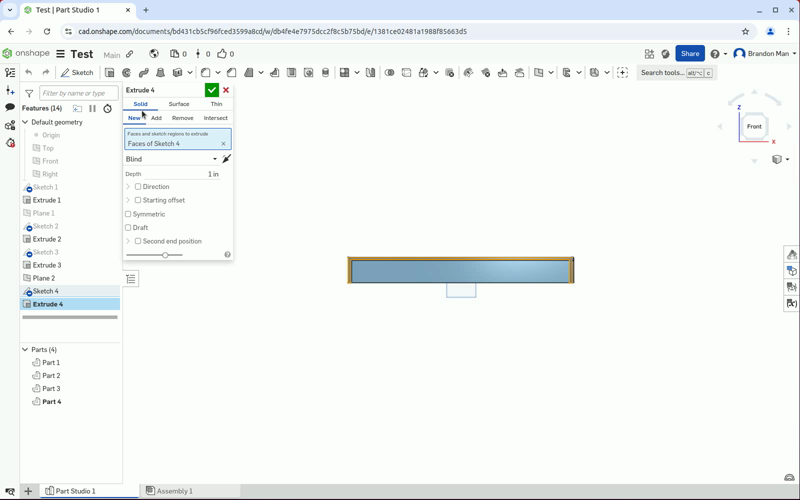
mouse_move(137, 120)
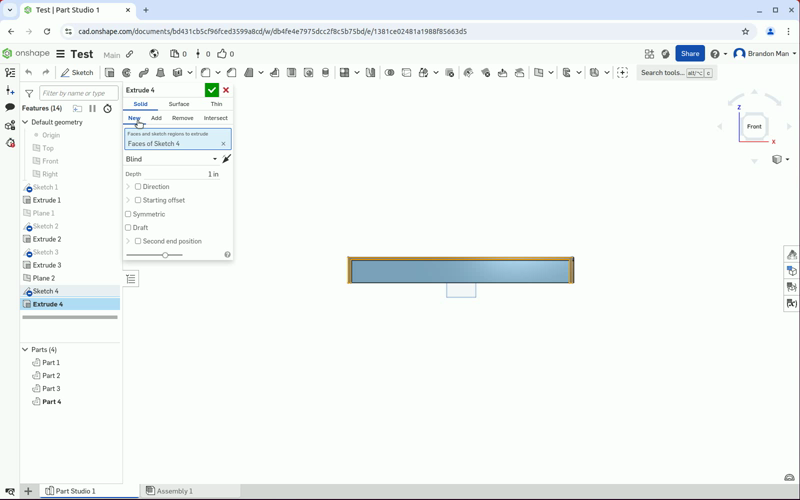
click(137, 120)
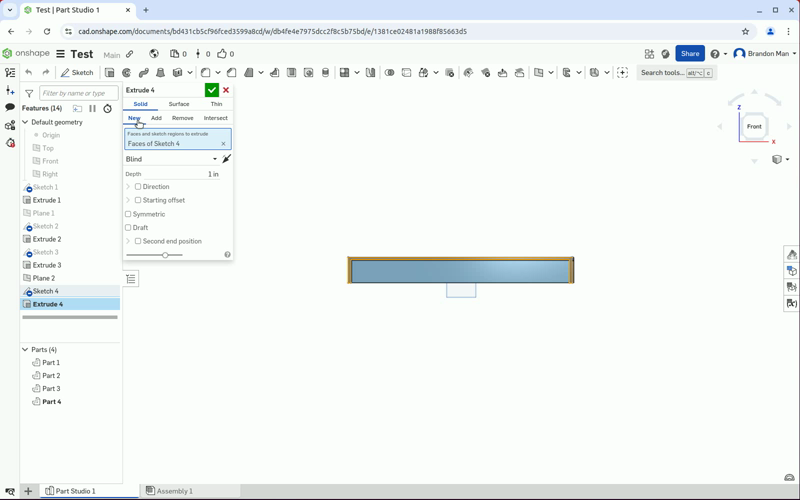
key(tab, 4)
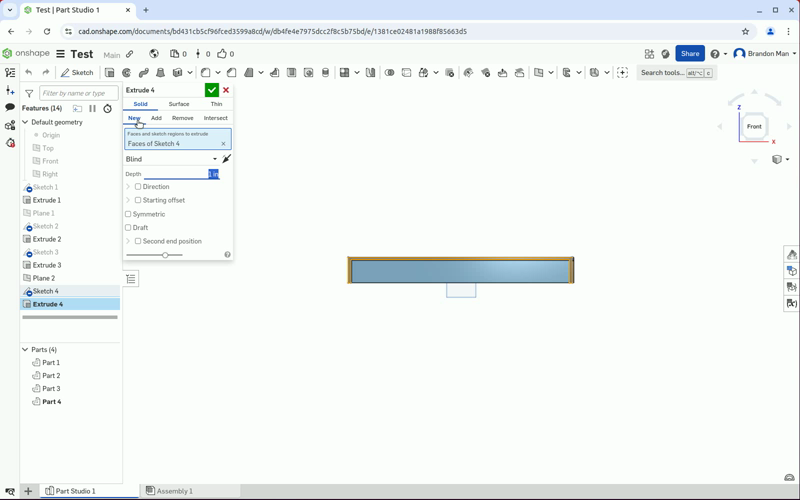
text(0.722)
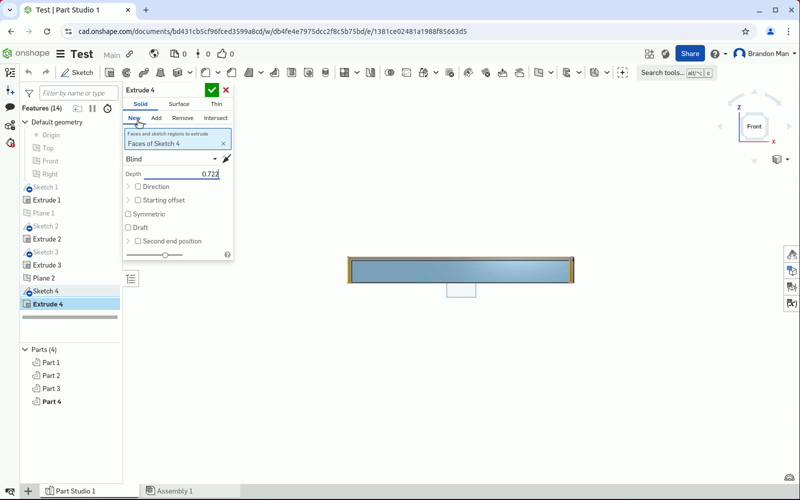
key(enter)
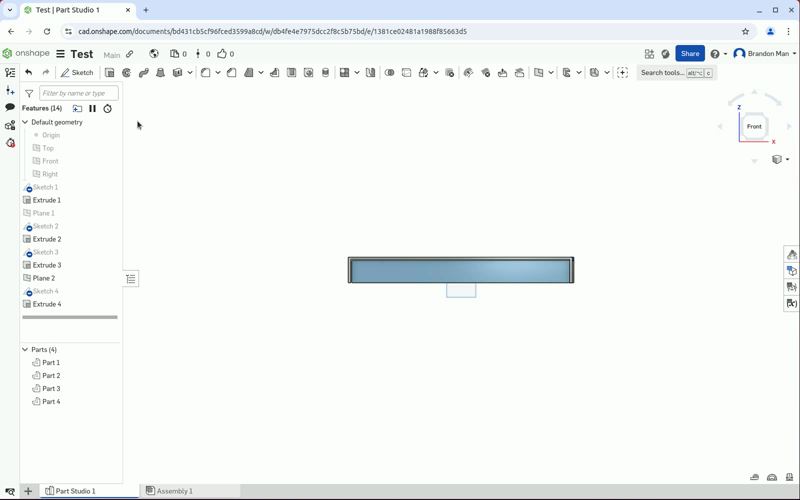
key(shift+h)
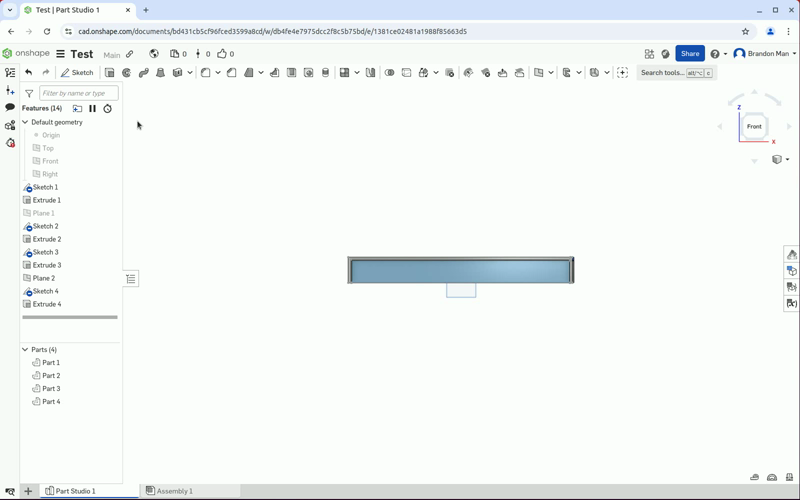
key(shift+h)
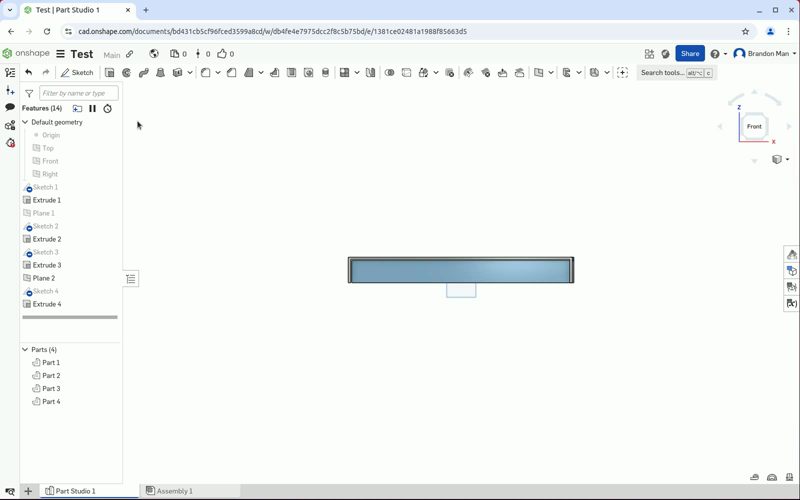
mouse_move(73, 189)
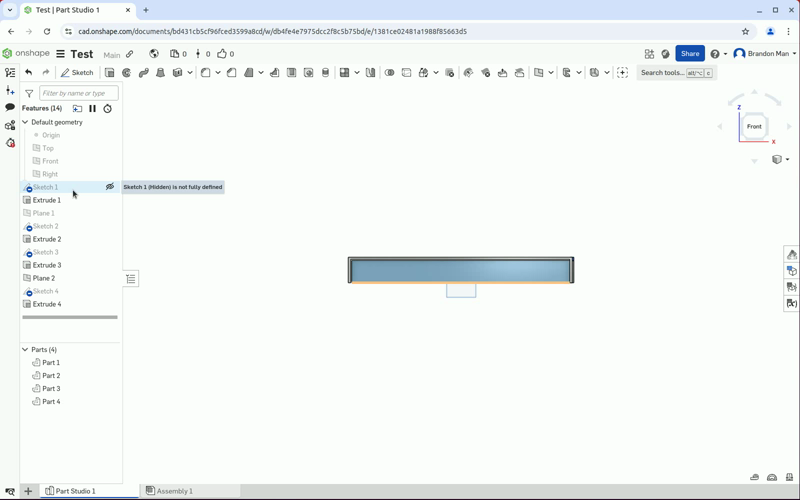
click(73, 189)
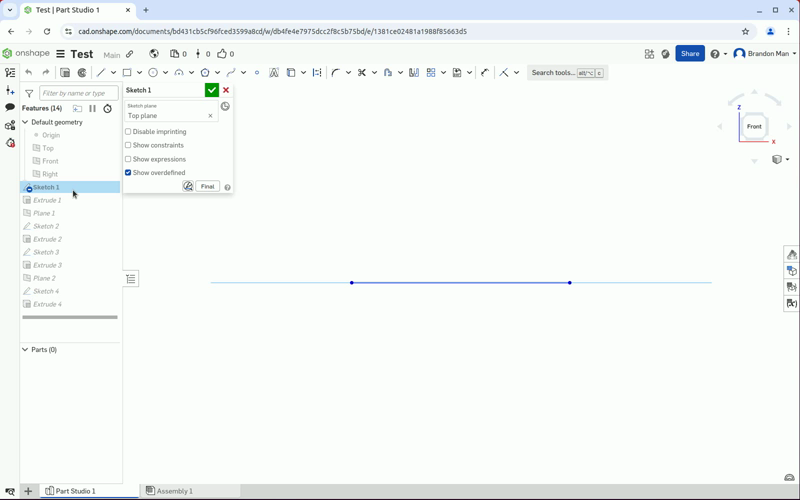
mouse_move(229, 92)
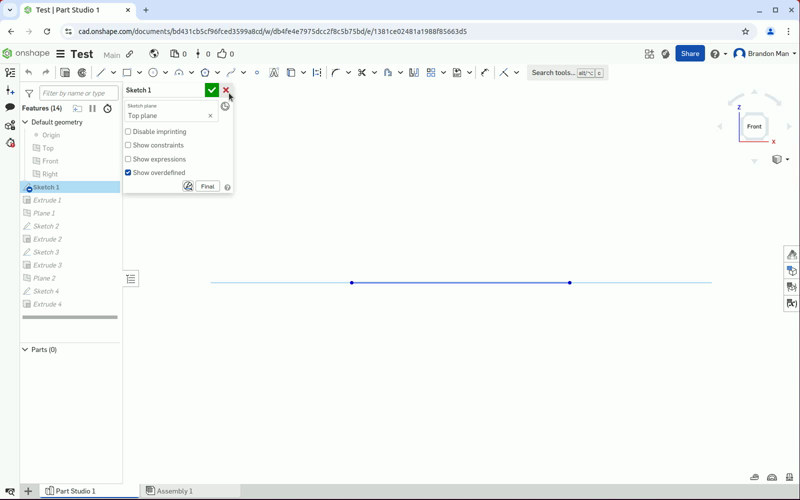
click(229, 92)
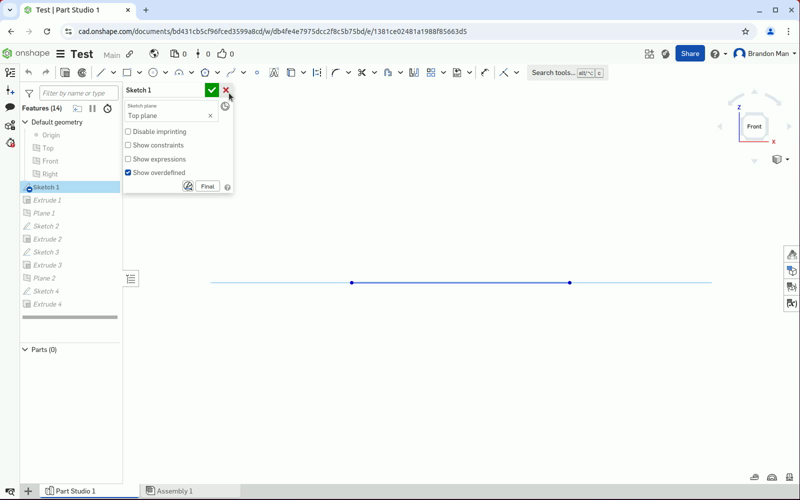
key(shift+s)
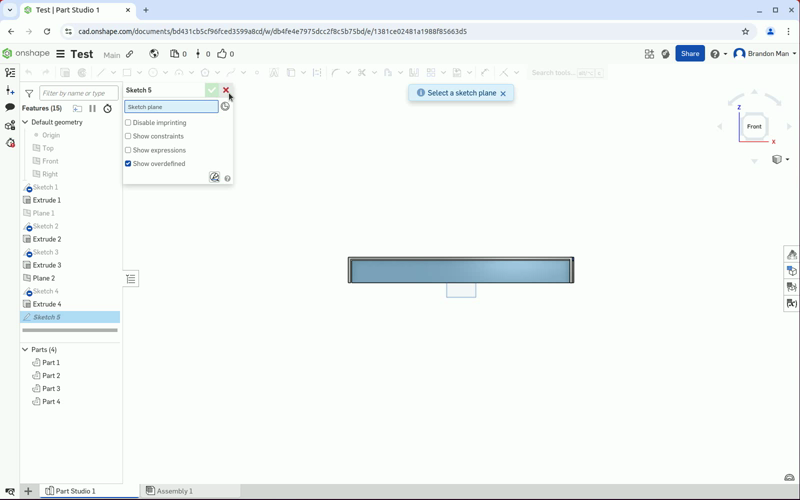
mouse_move(73, 280)
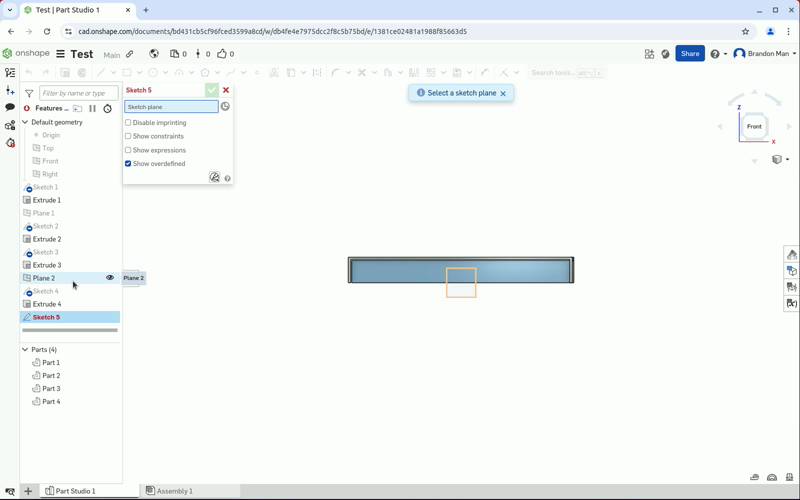
click(73, 280)
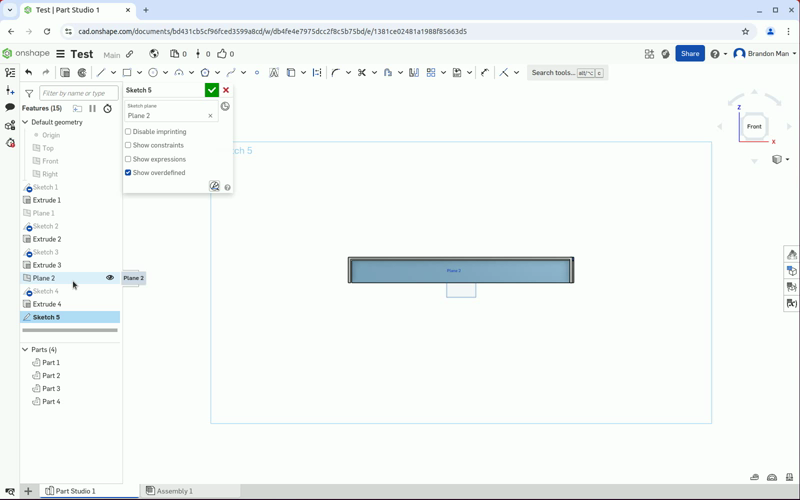
mouse_move(73, 352)
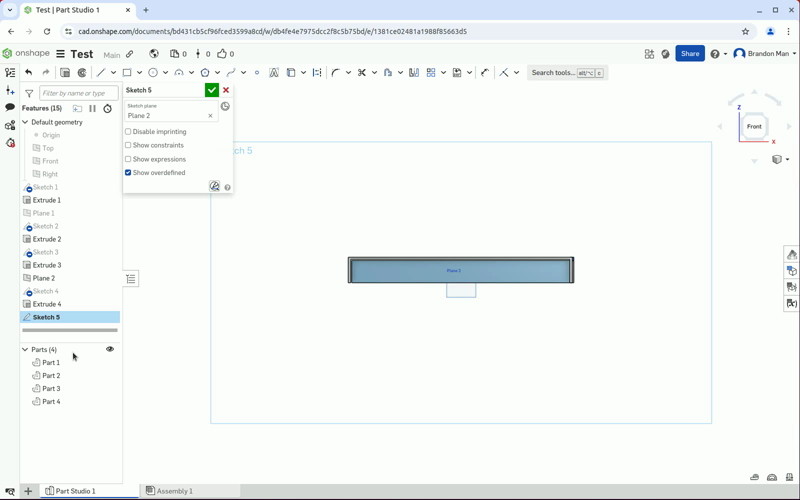
key(y)
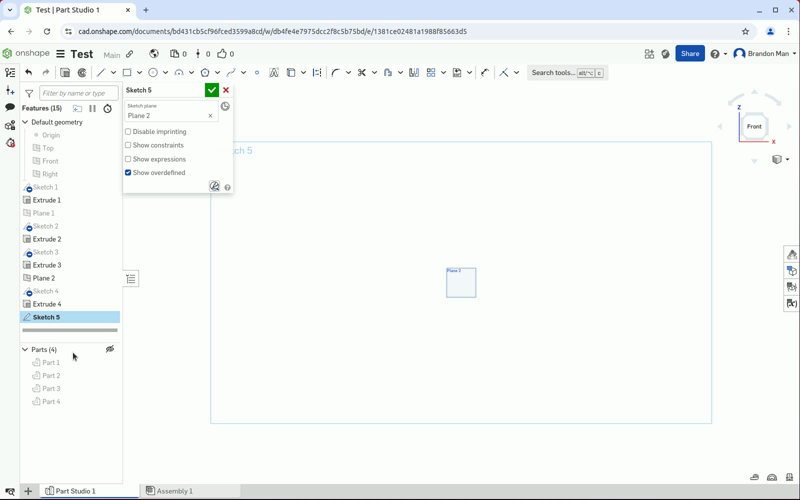
key(l)
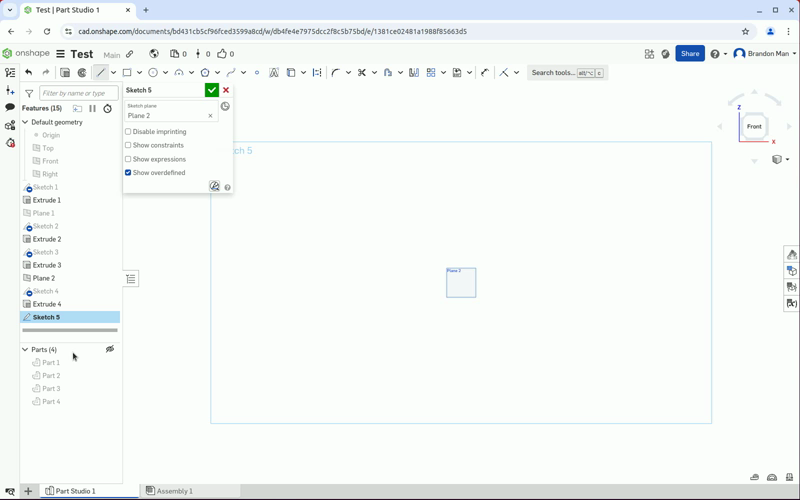
key_down(shift)
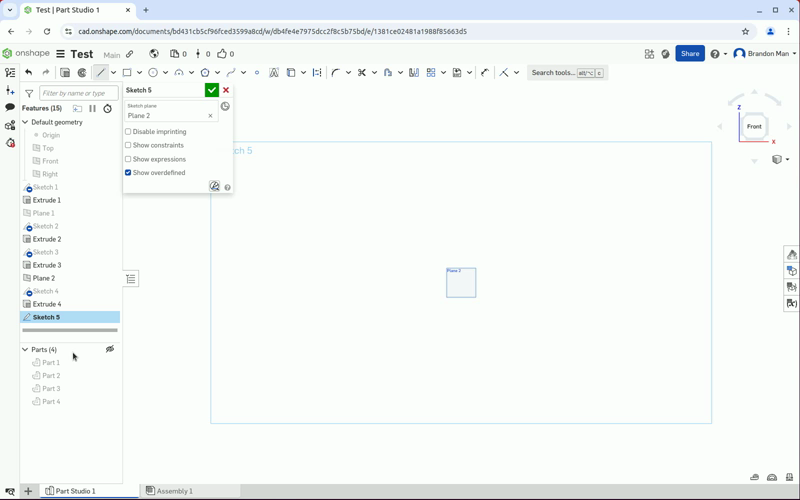
mouse_move(351, 282)
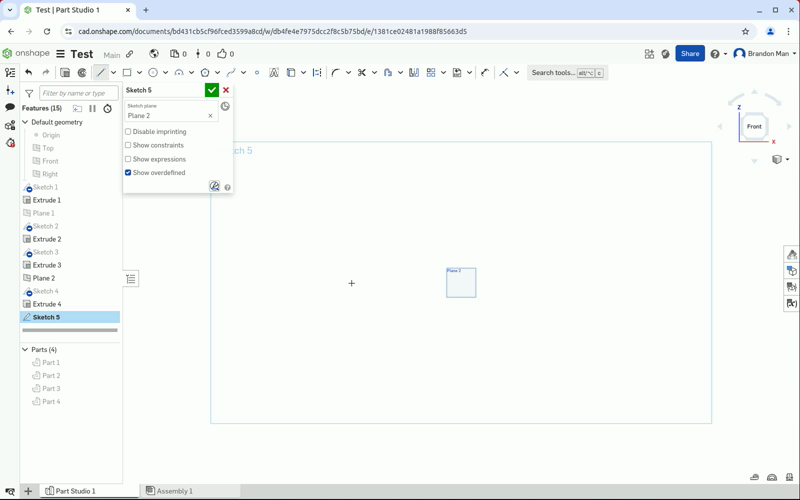
click(351, 282)
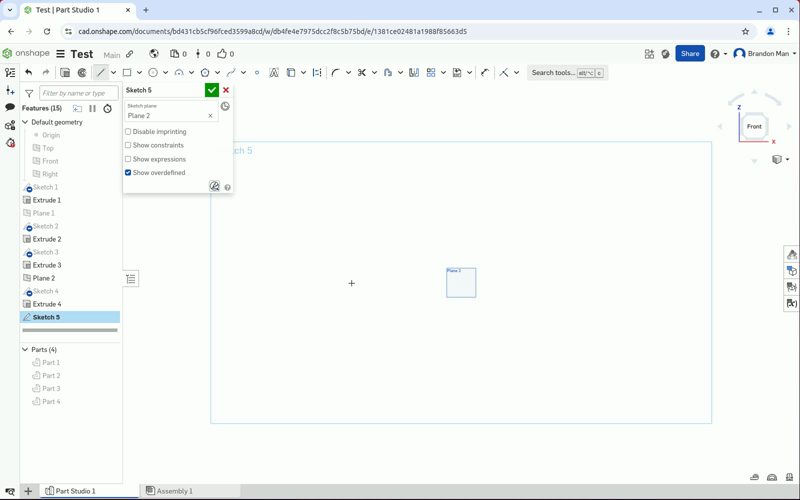
key_up(shift)
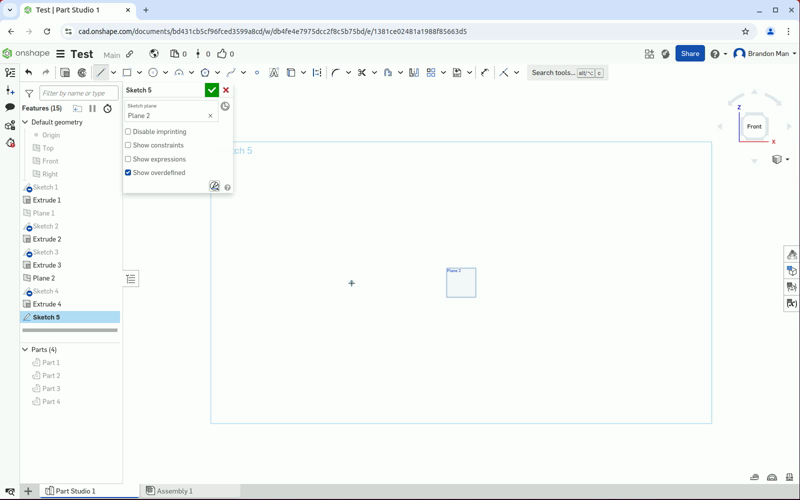
key_down(shift)
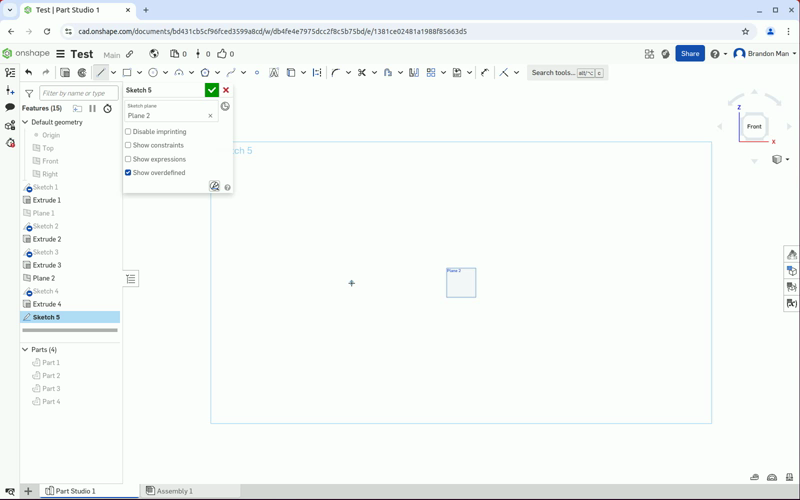
mouse_move(569, 282)
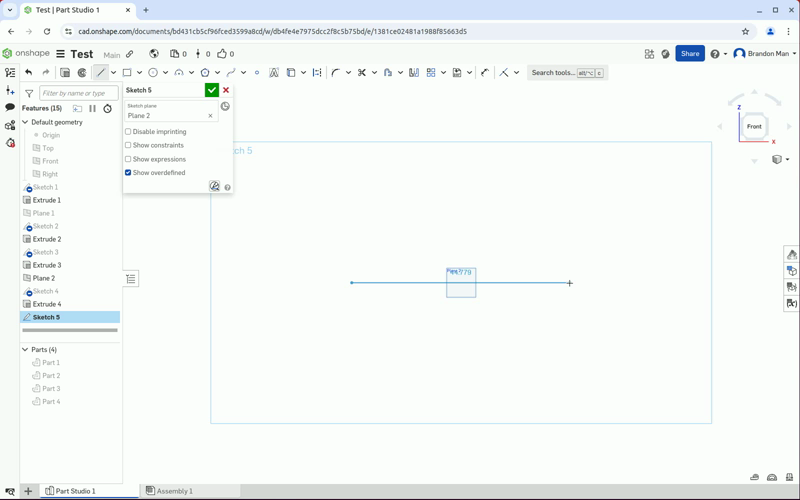
click(569, 282)
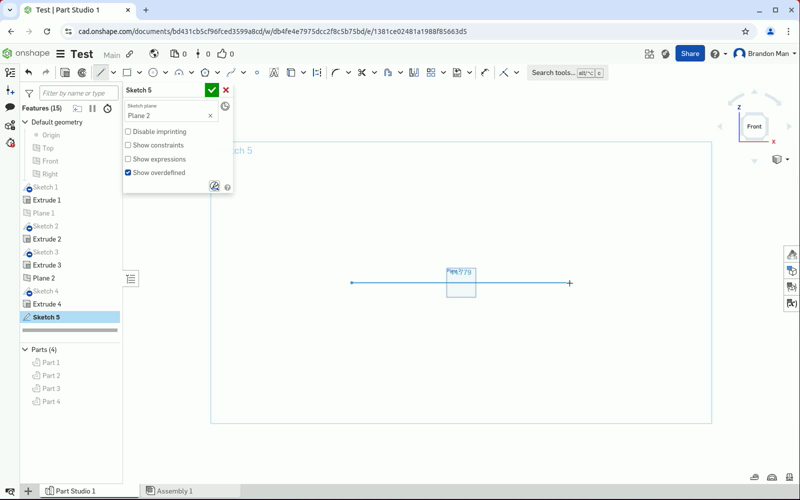
key_up(shift)
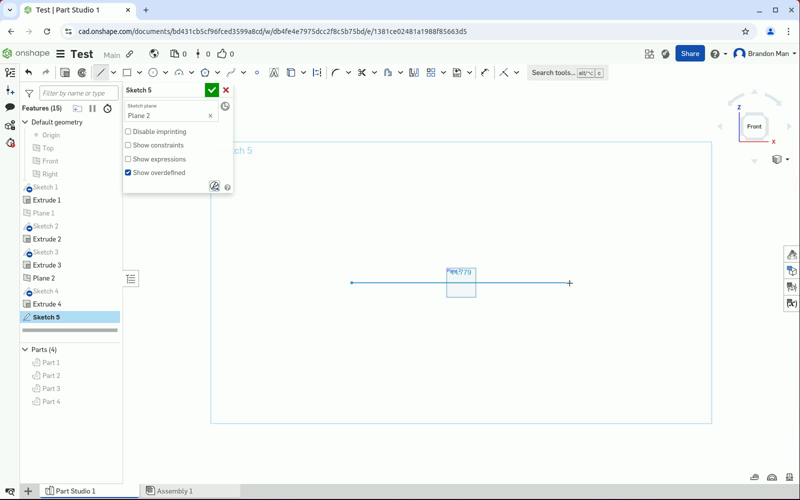
key_down(shift)
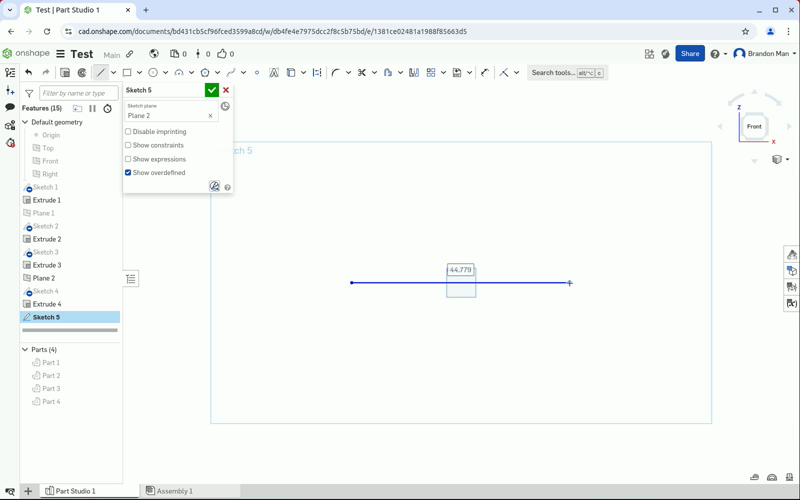
mouse_move(589, 282)
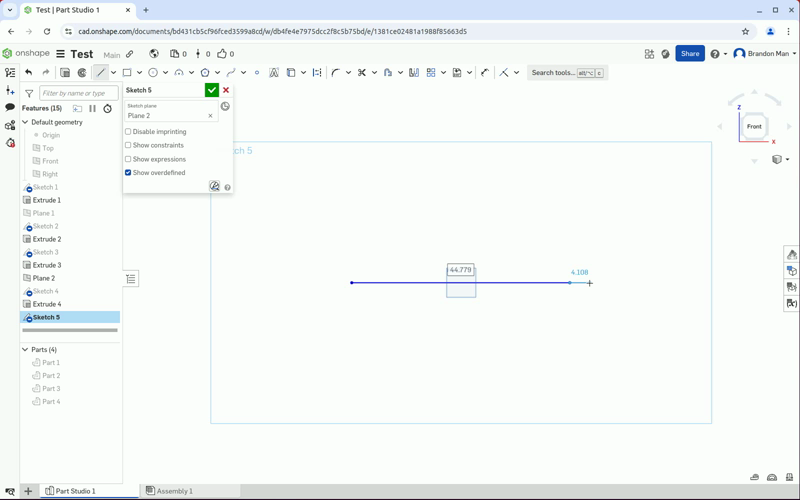
mouse_move(569, 260)
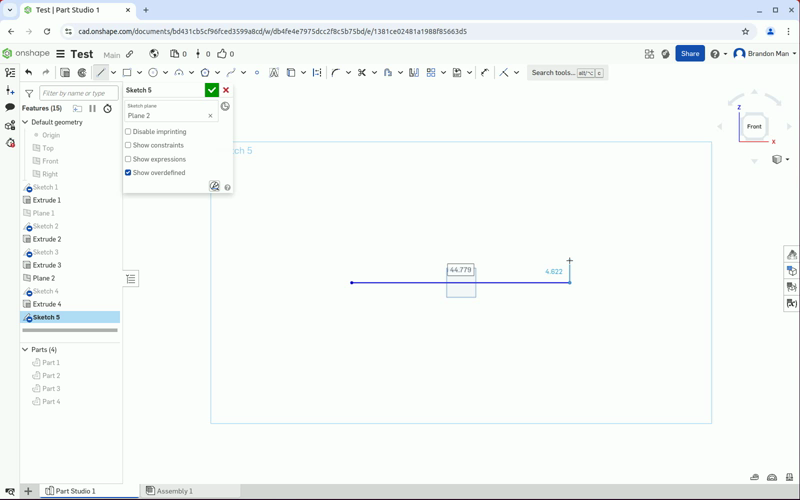
click(569, 260)
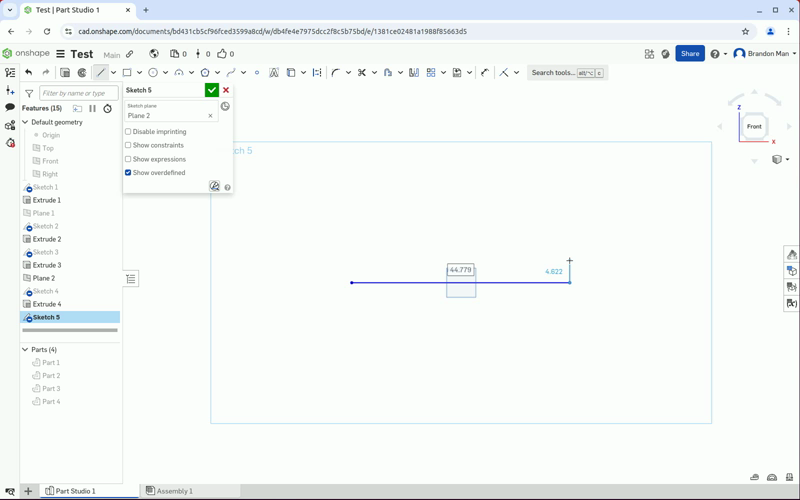
key_up(shift)
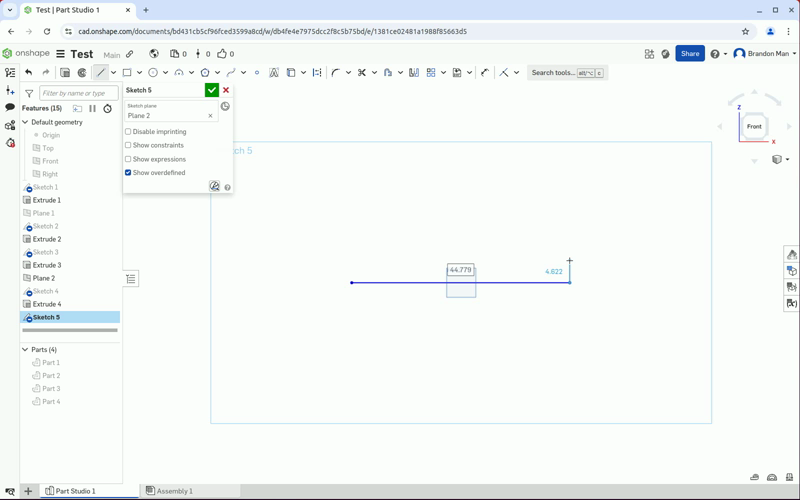
key_down(shift)
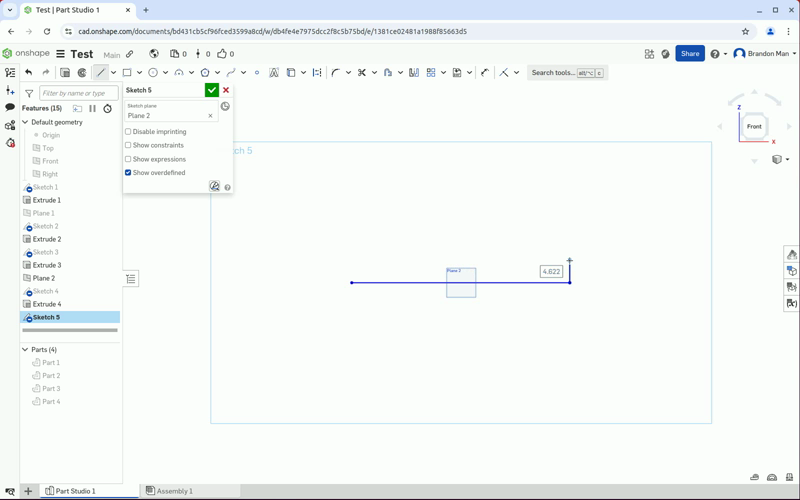
mouse_move(351, 260)
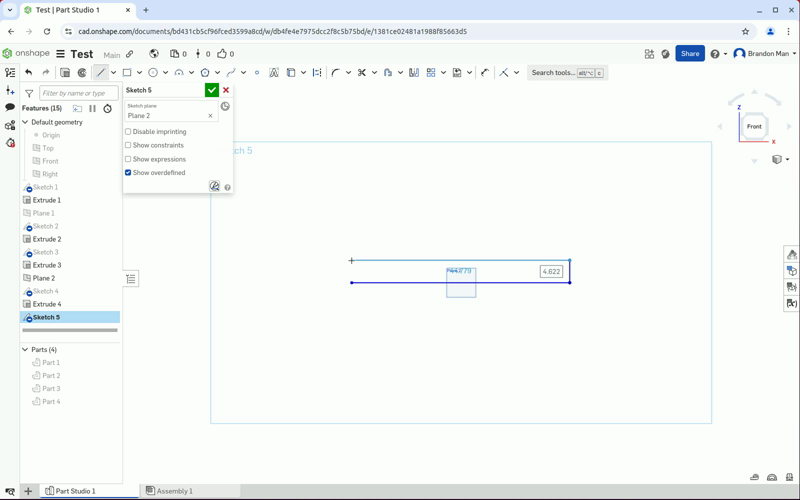
click(351, 260)
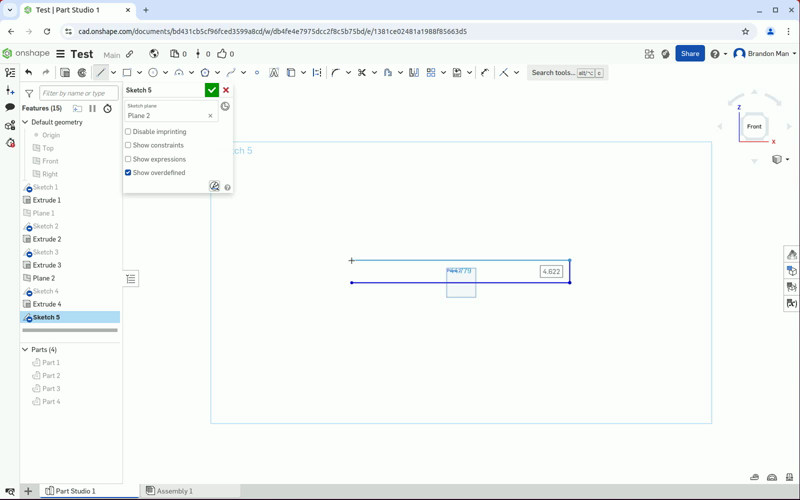
key_up(shift)
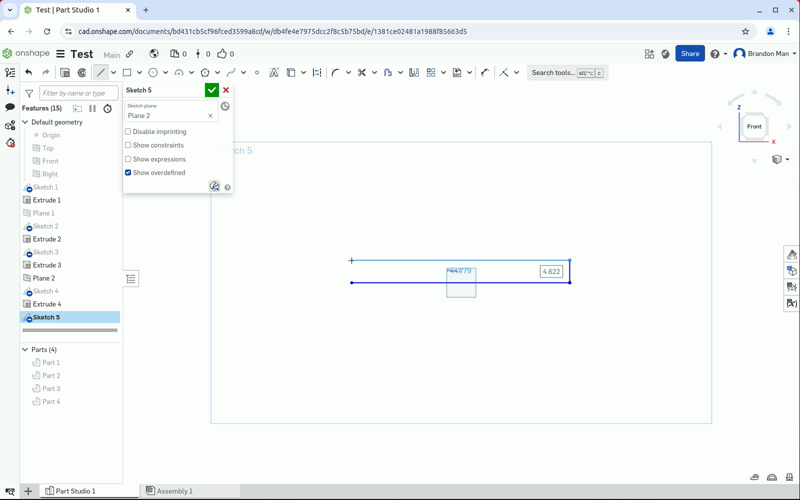
mouse_move(381, 260)
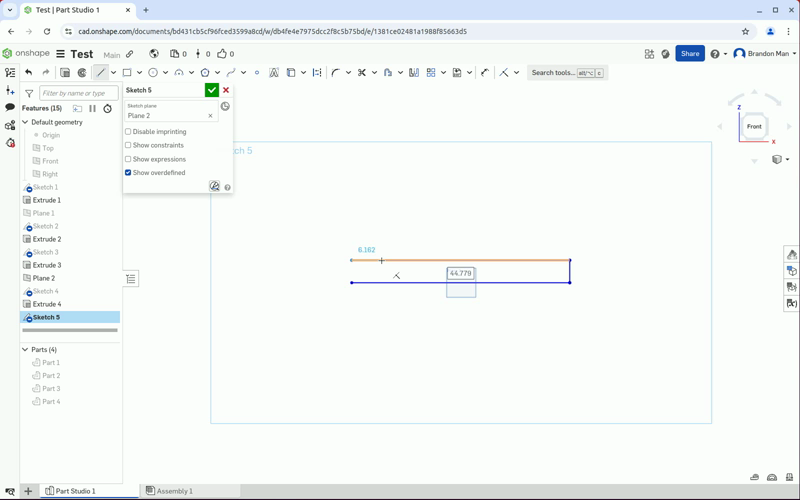
key_down(shift)
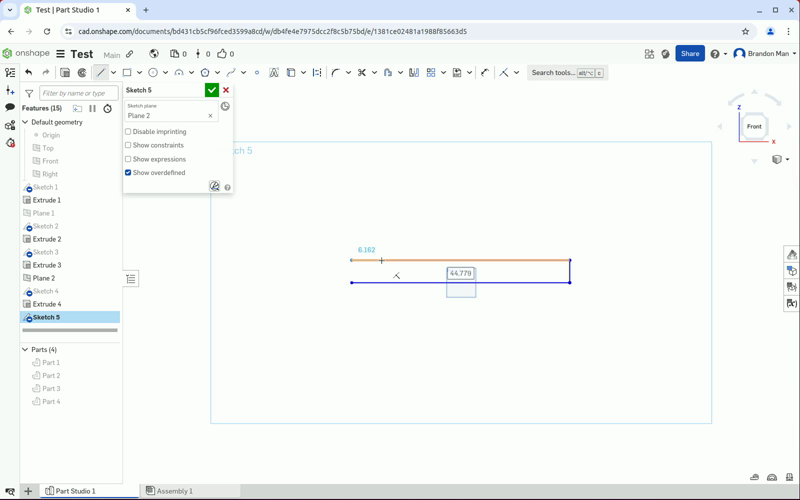
mouse_move(351, 282)
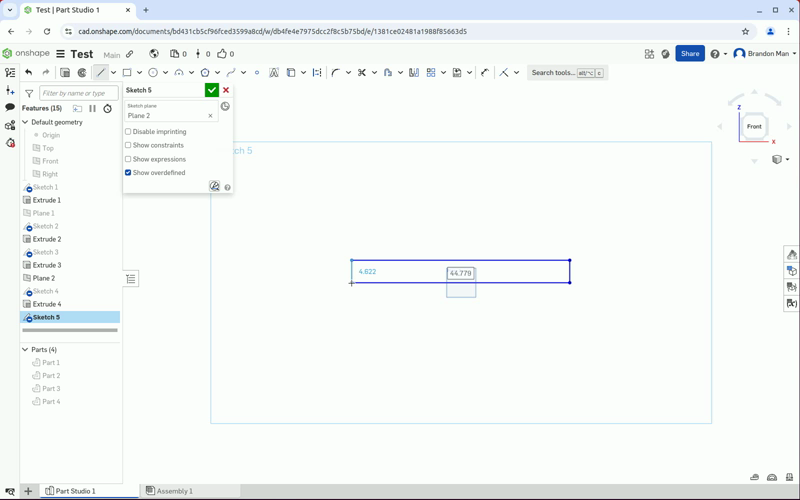
key_up(shift)
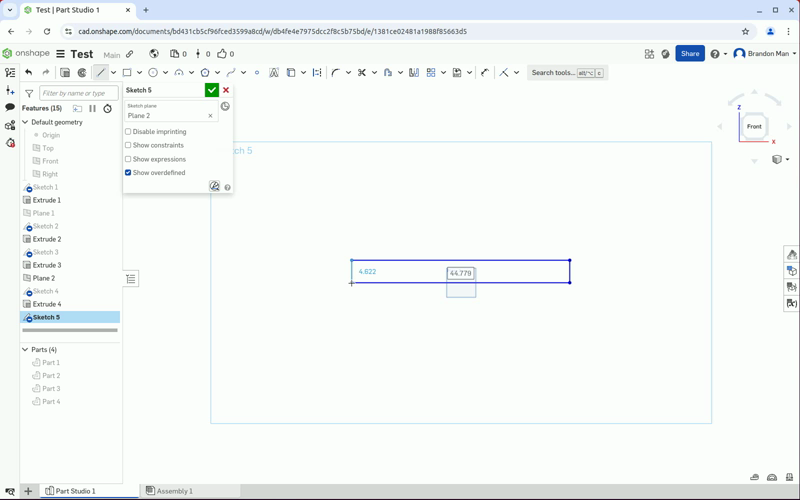
click(351, 282)
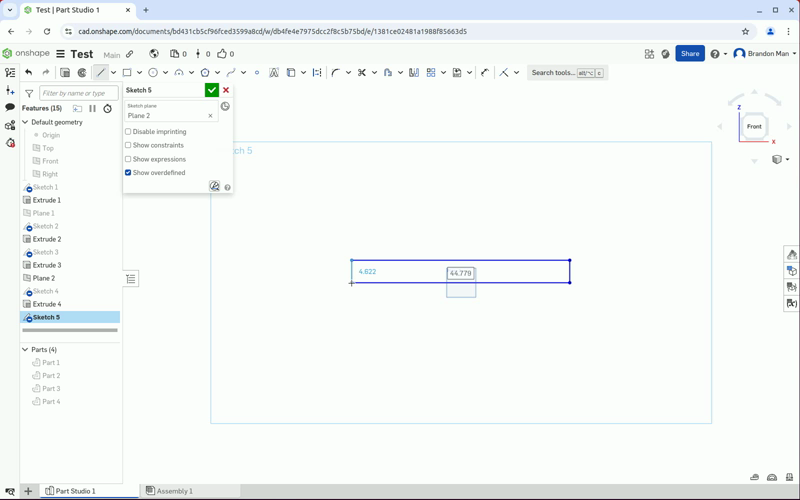
key(esc)
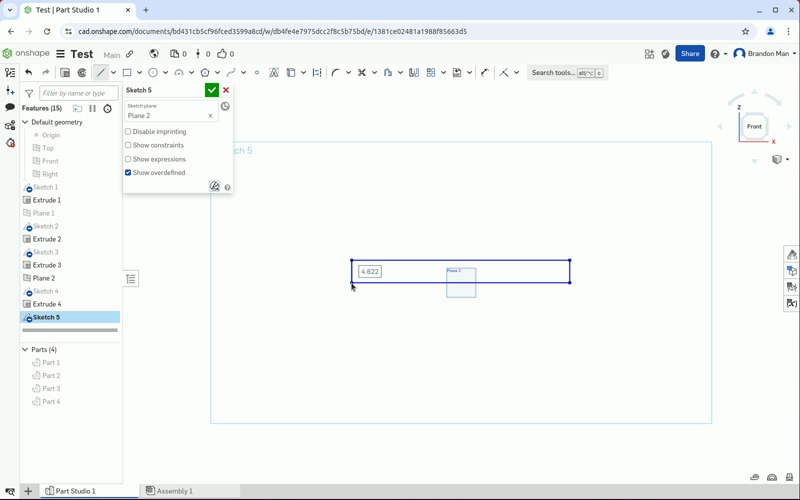
mouse_move(487, 275)
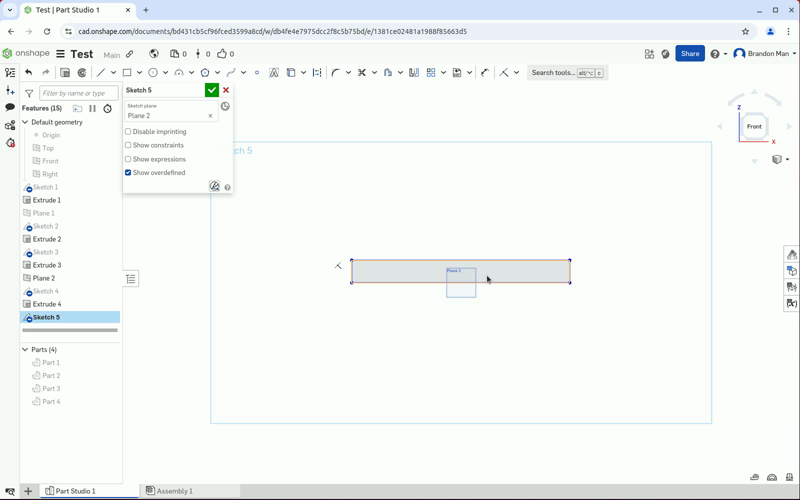
click(487, 275)
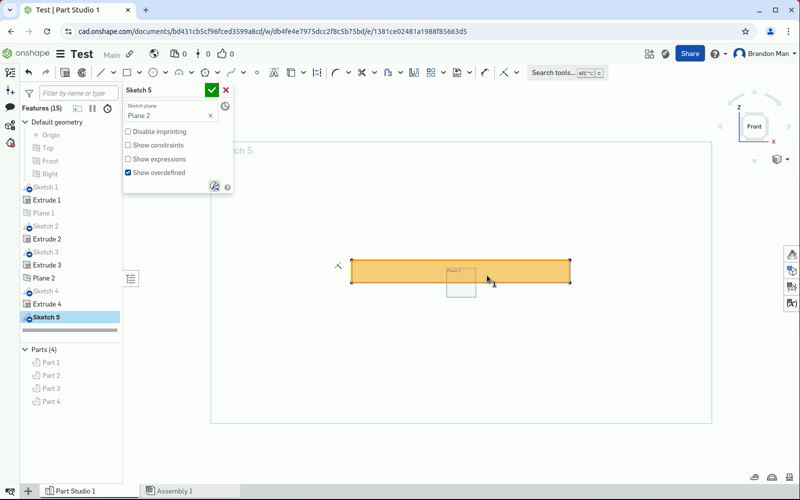
mouse_move(73, 352)
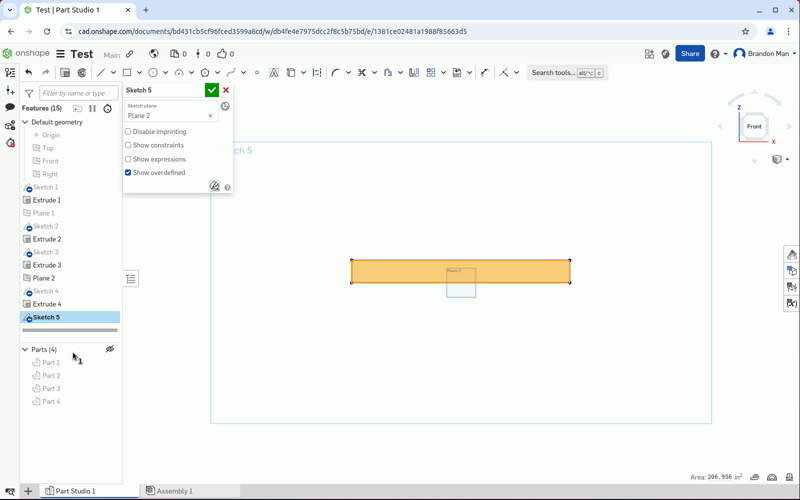
key(shift+y)
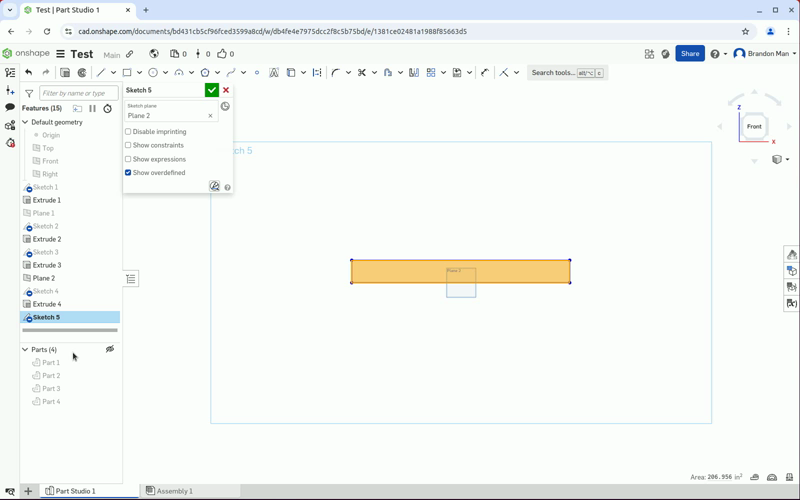
key(shift+e)
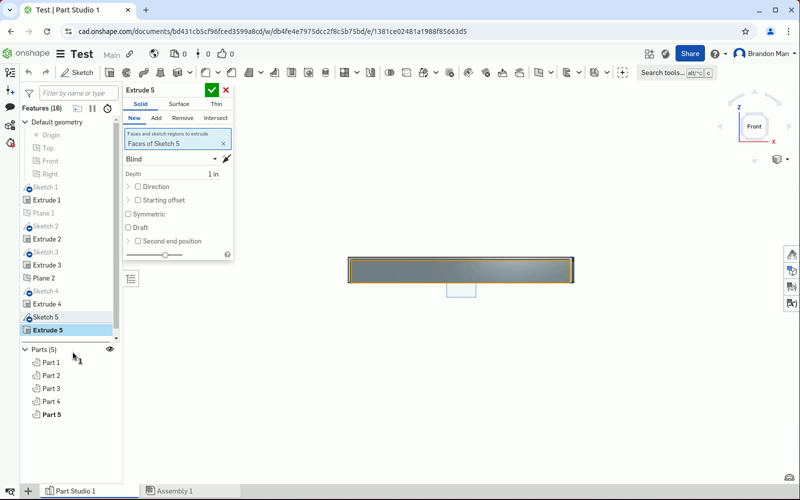
mouse_move(143, 106)
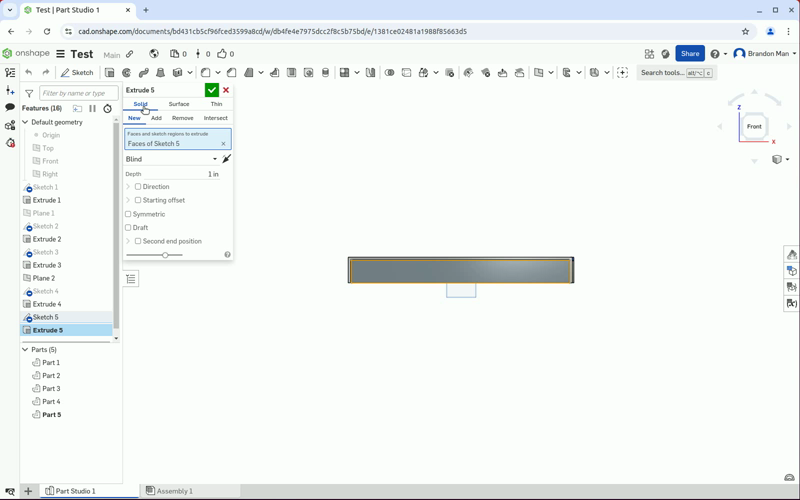
click(143, 106)
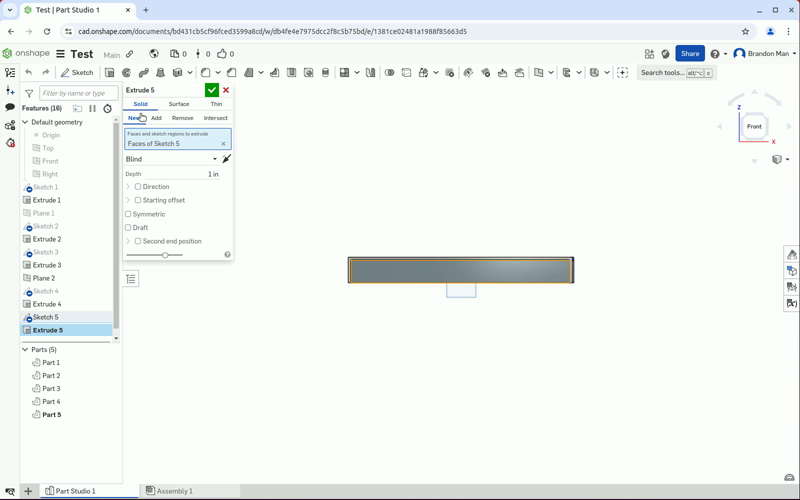
mouse_move(137, 120)
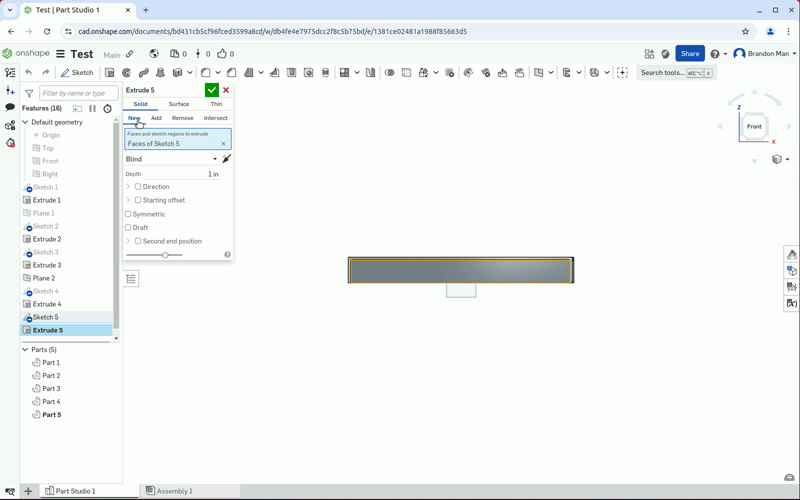
click(137, 120)
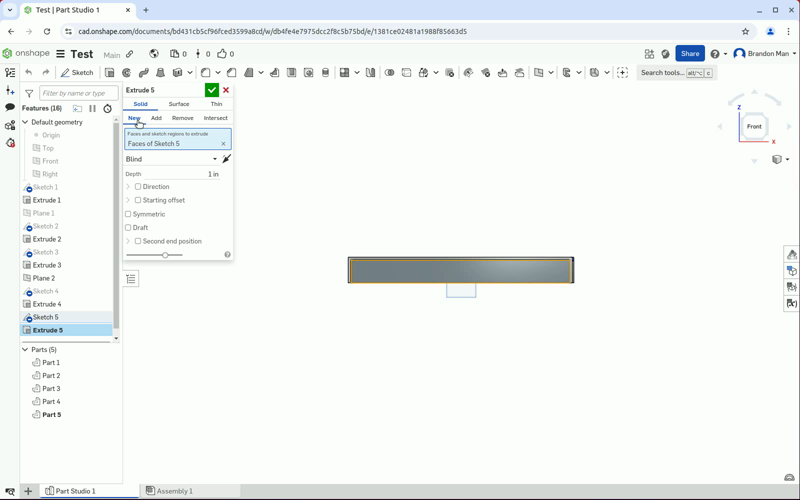
key(tab, 4)
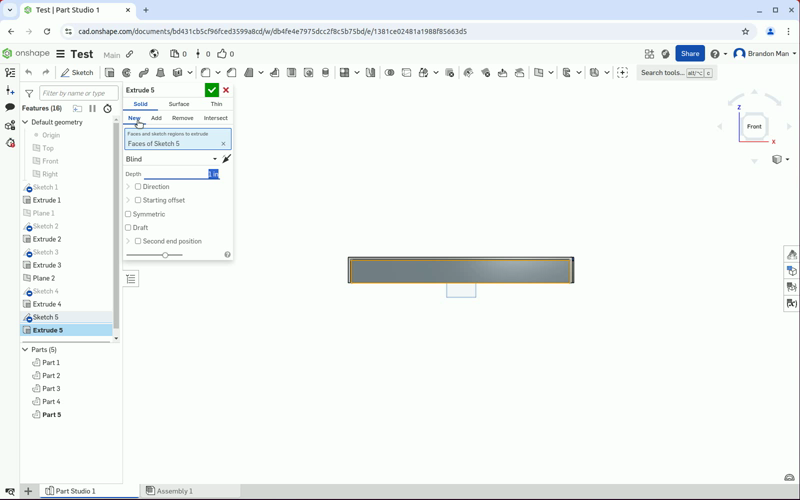
text(0.722)
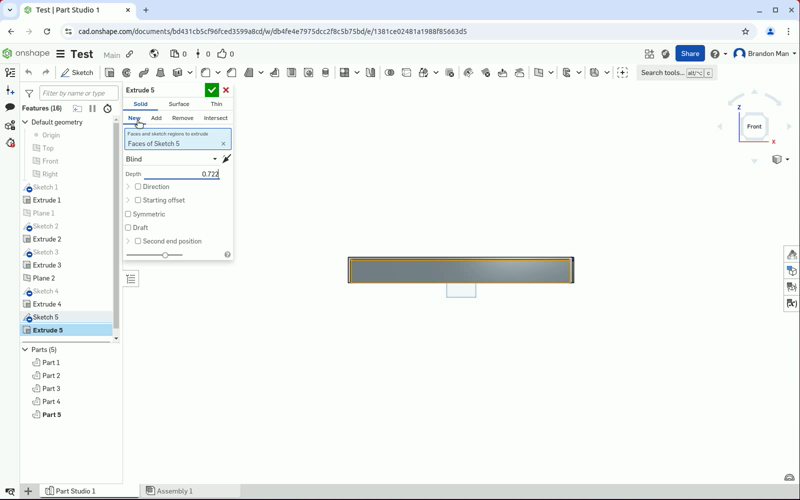
key(enter)
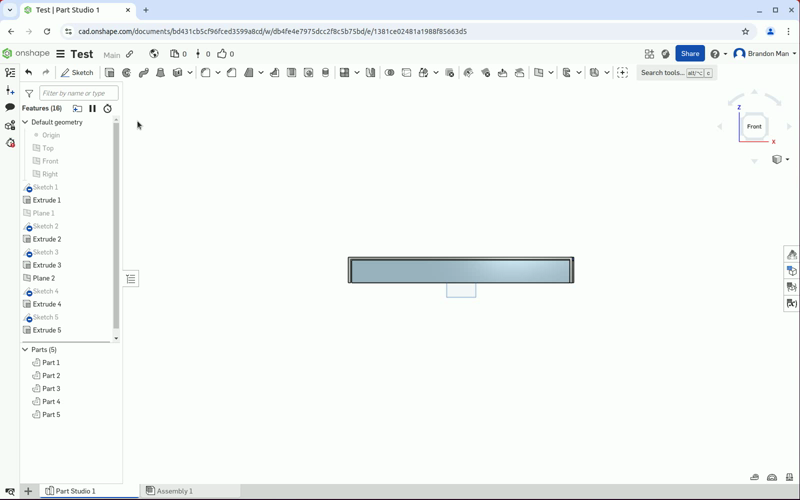
key(shift+h)
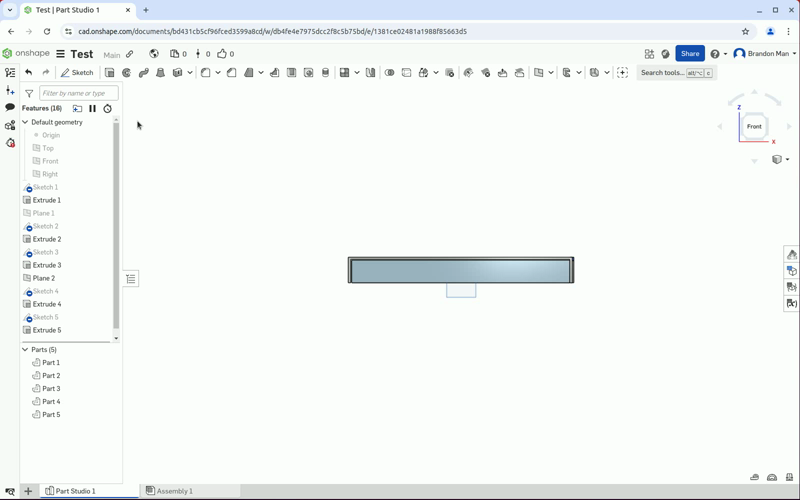
key(shift+h)
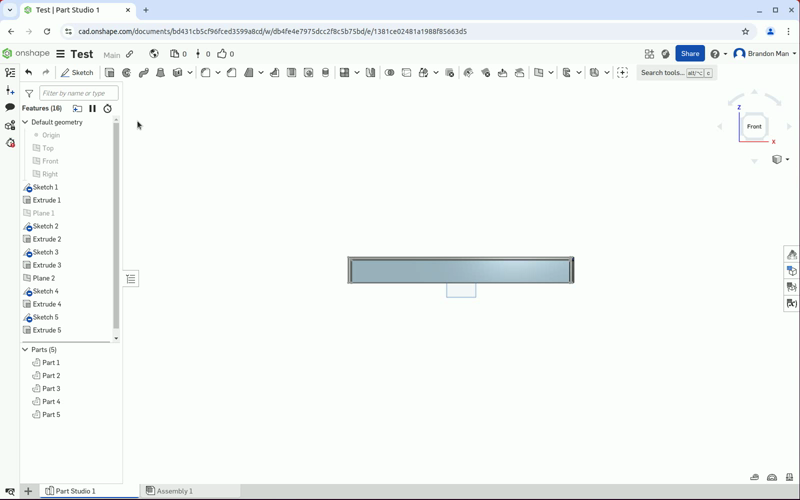
key(shift+7)
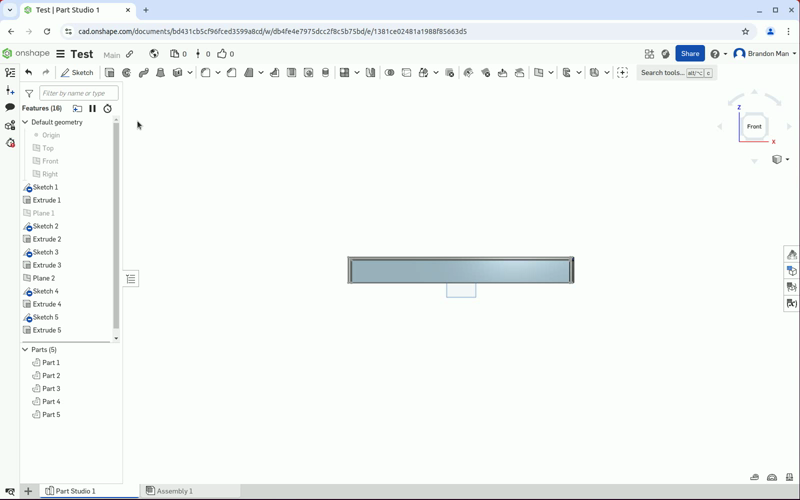
key(left, 2)
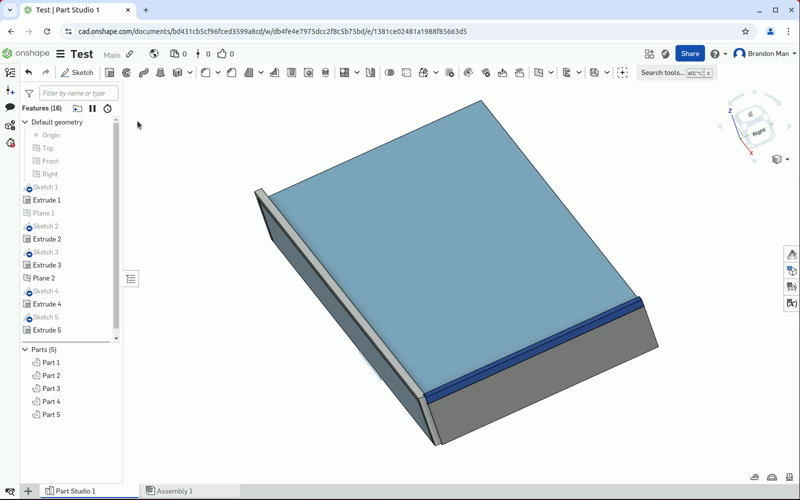
key(down, 2)
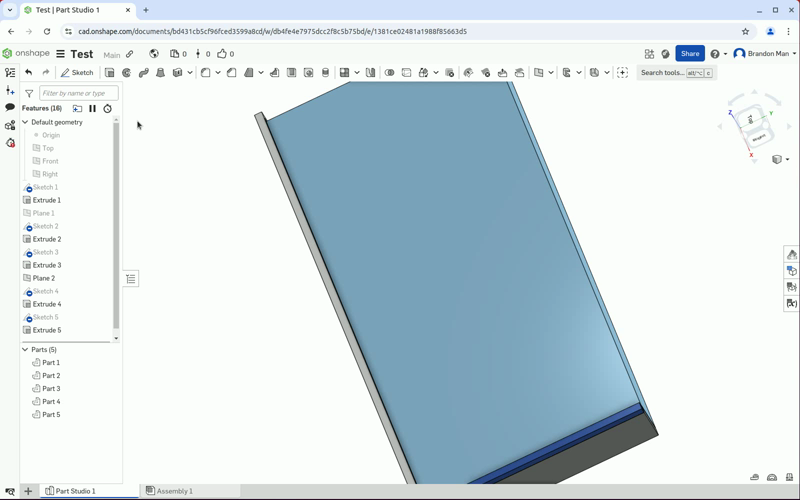
key(up, 2)
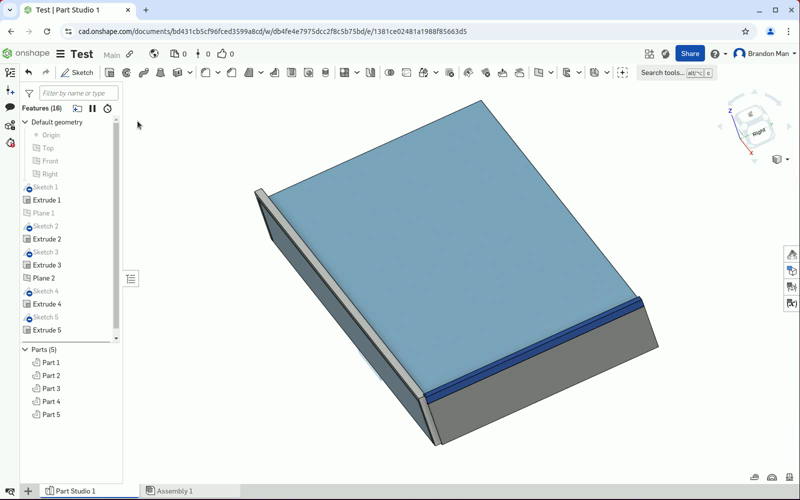
key(right, 2)
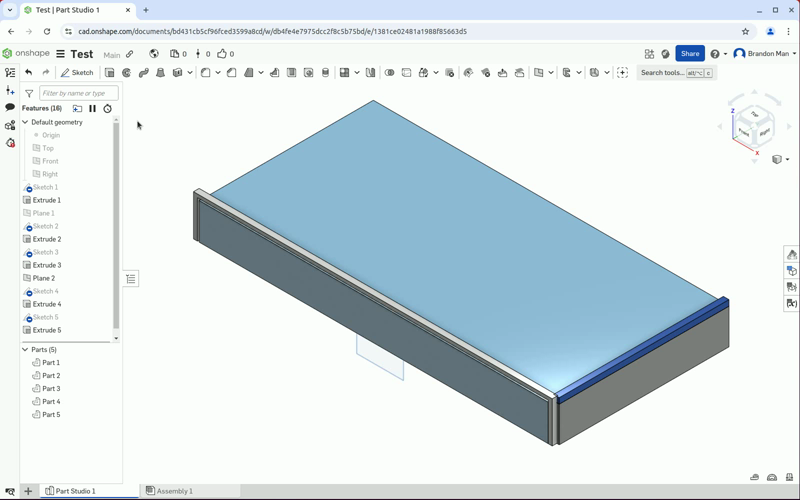
mouse_move(69, 189)
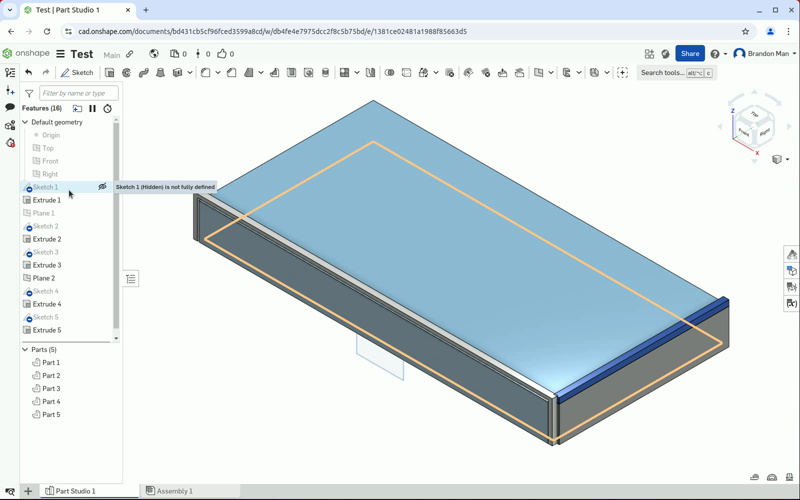
click(69, 189)